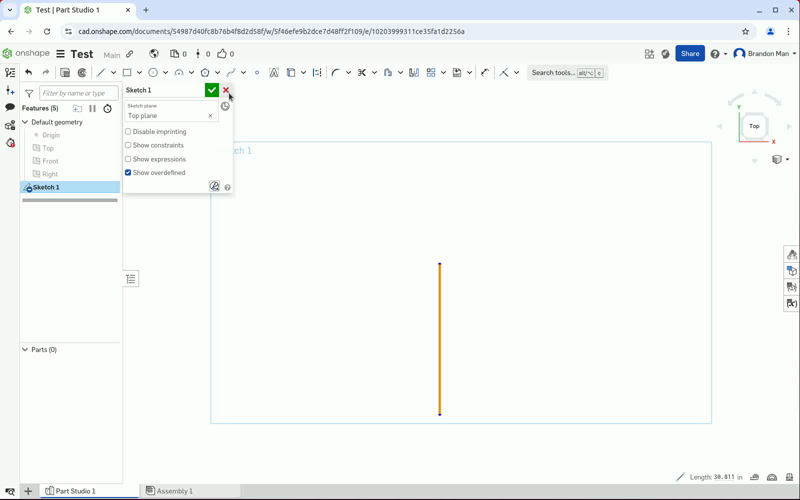
key(shift+h)
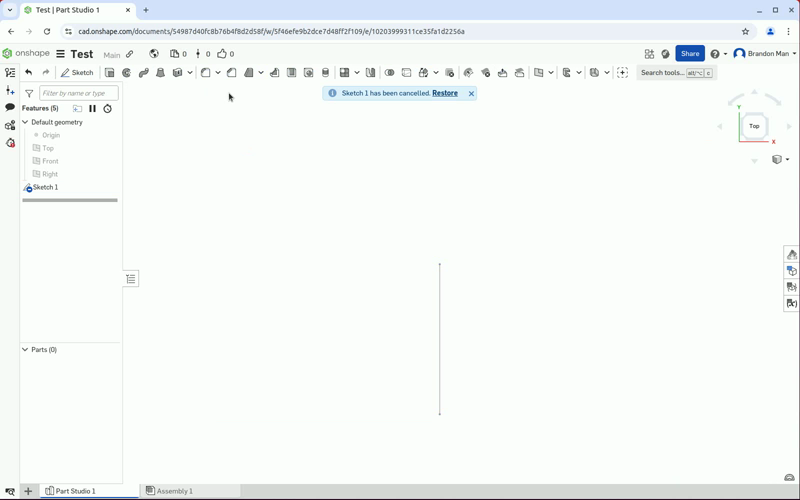
key(shift+s)
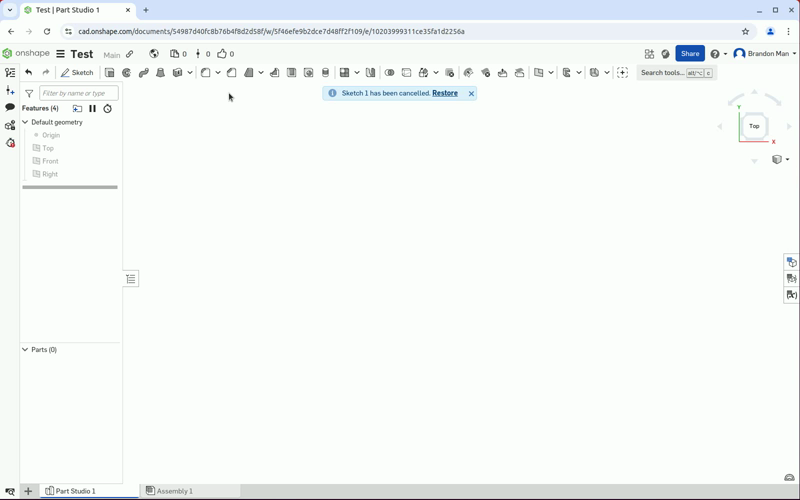
mouse_move(73, 150)
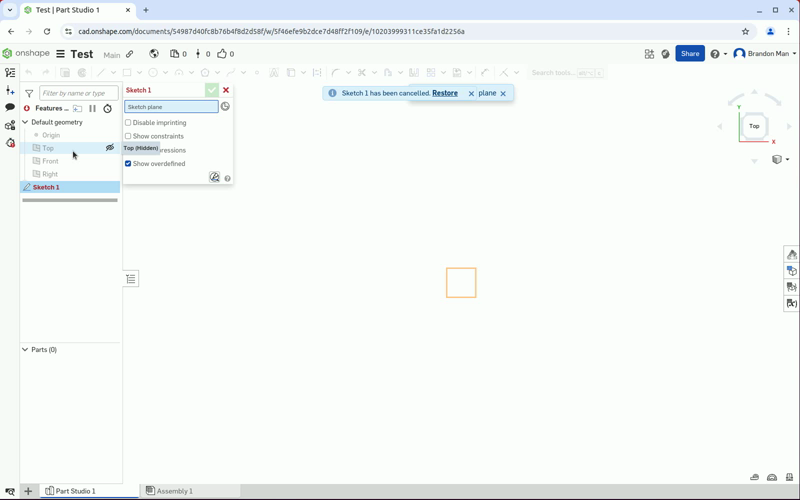
click(73, 150)
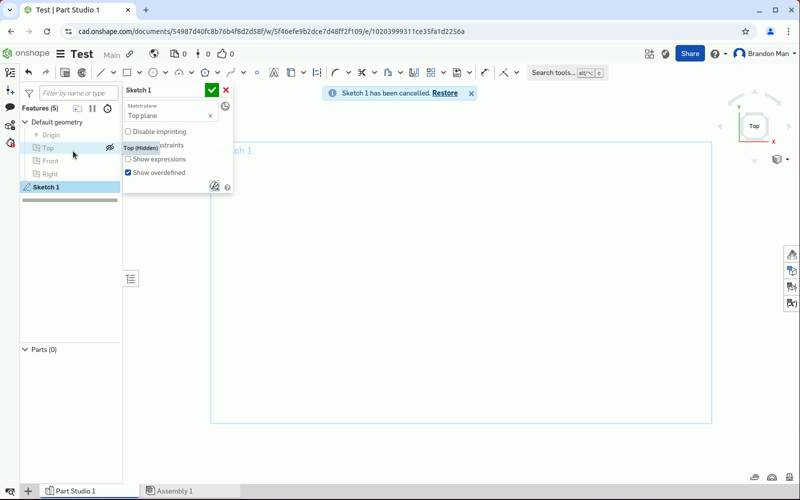
mouse_move(73, 352)
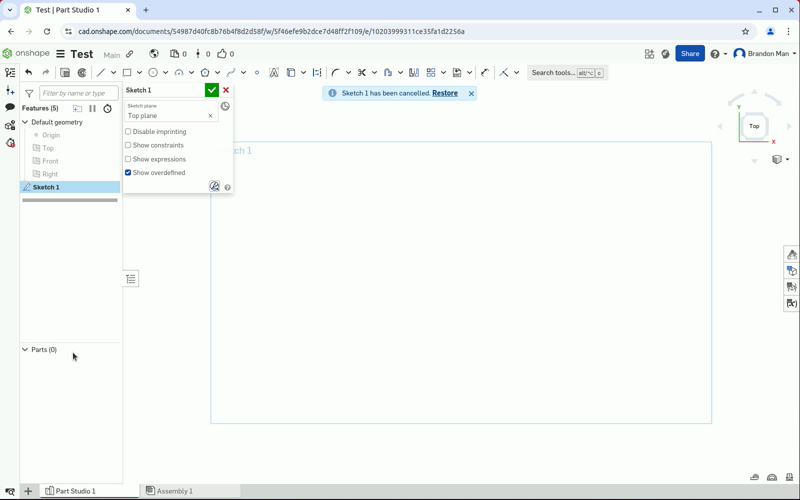
key(y)
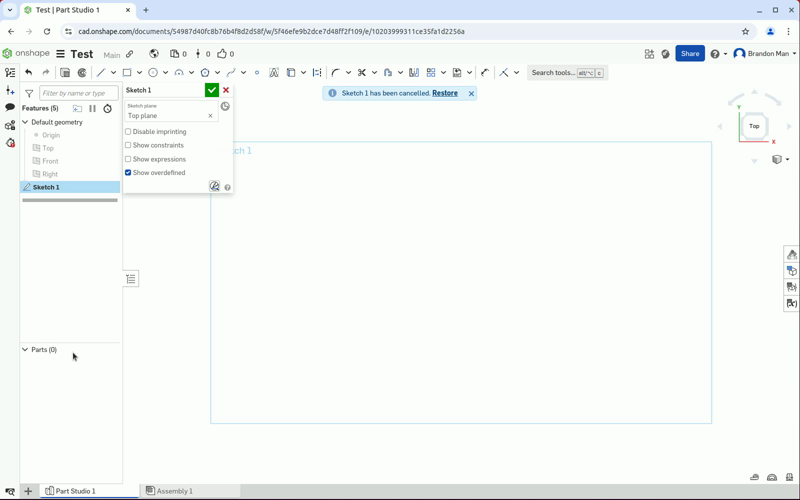
key(l)
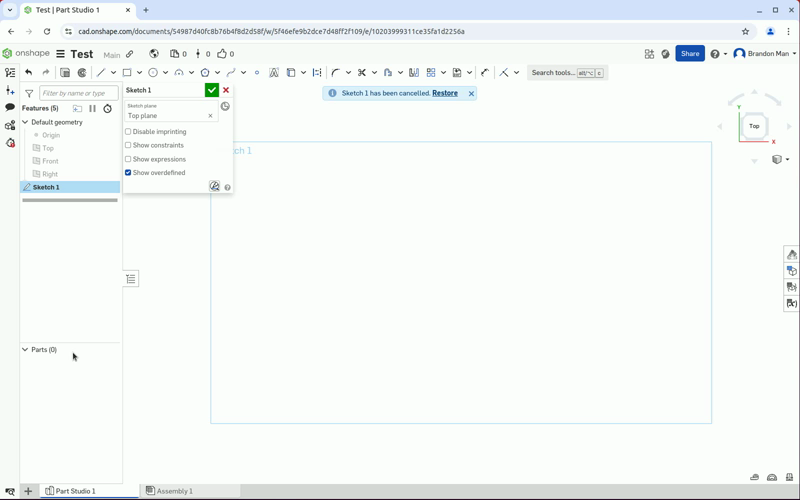
key_down(shift)
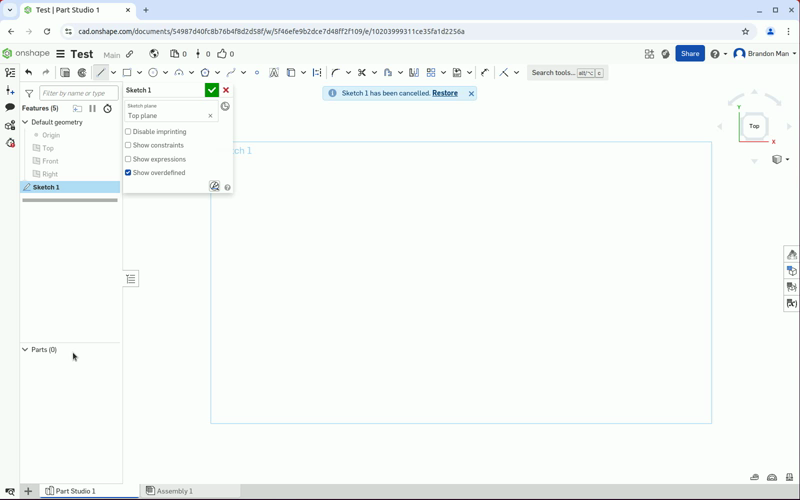
mouse_move(348, 282)
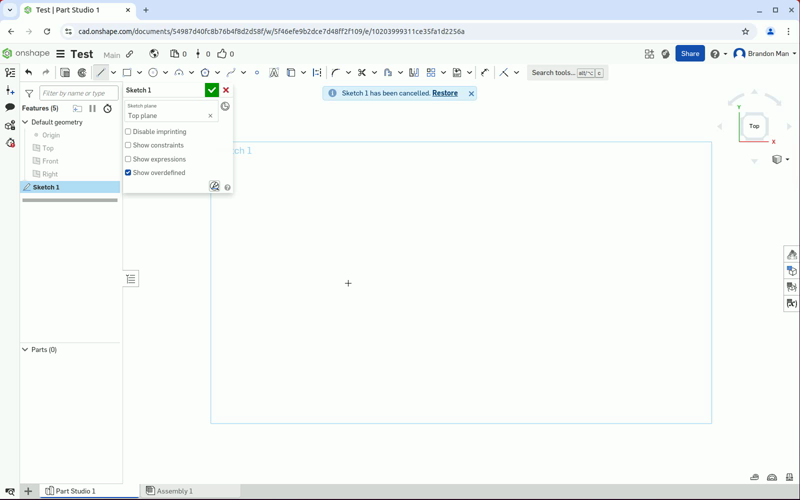
click(348, 282)
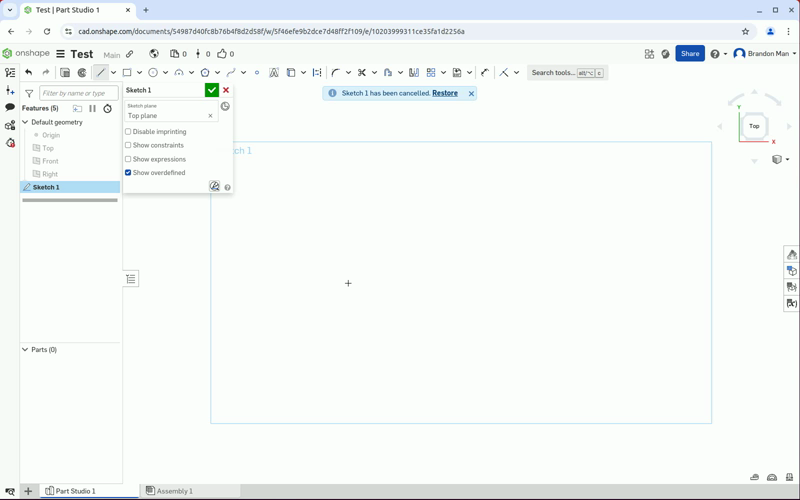
key_up(shift)
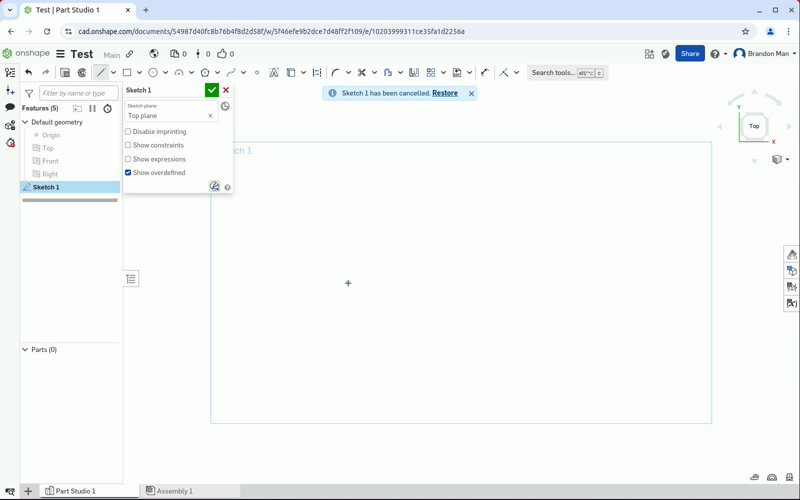
key_down(shift)
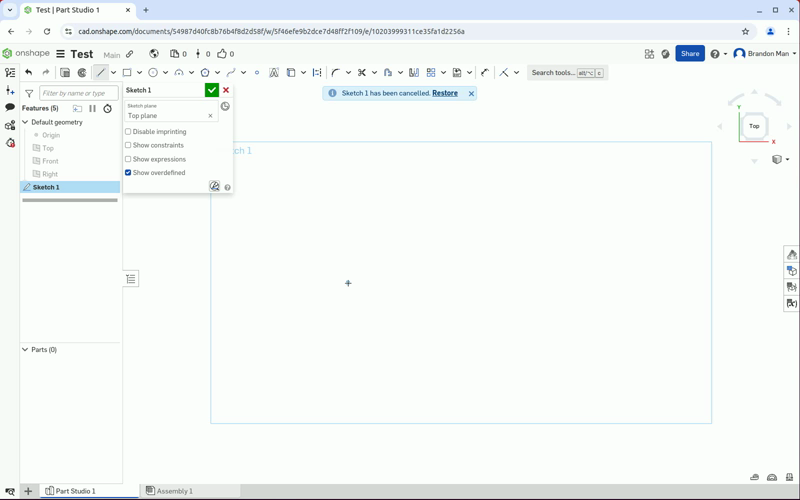
mouse_move(378, 282)
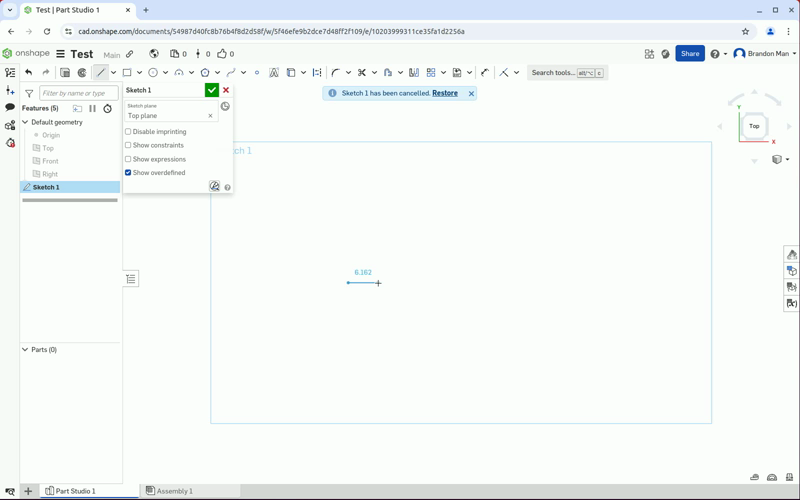
mouse_move(369, 282)
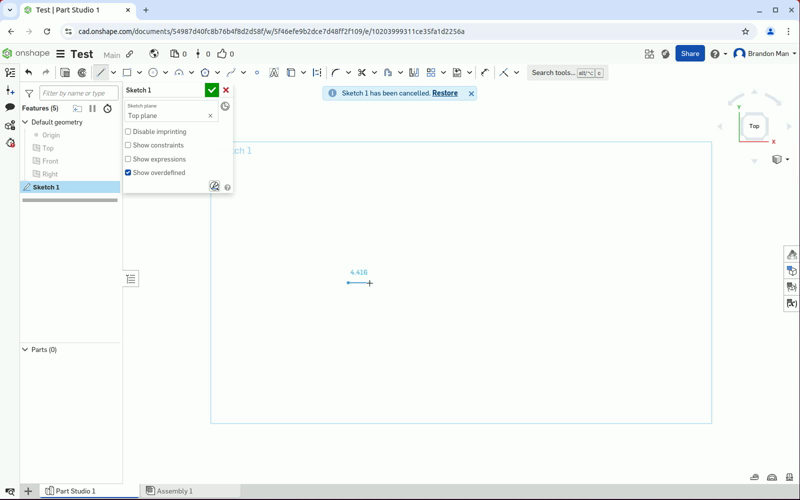
click(369, 282)
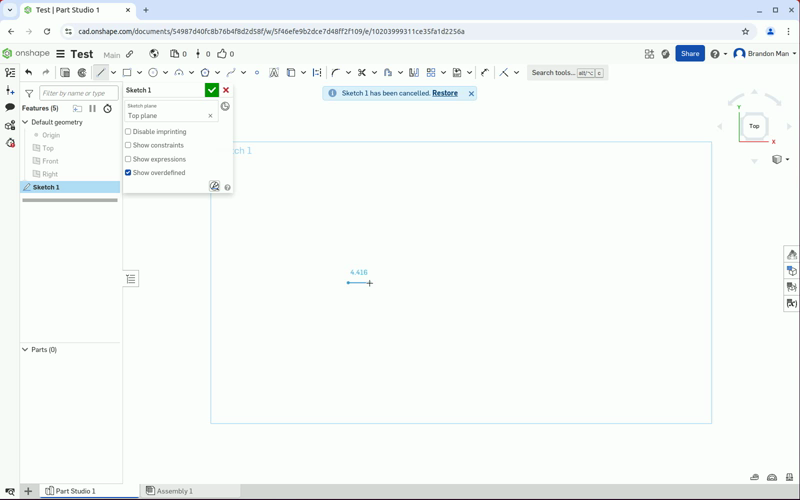
key_up(shift)
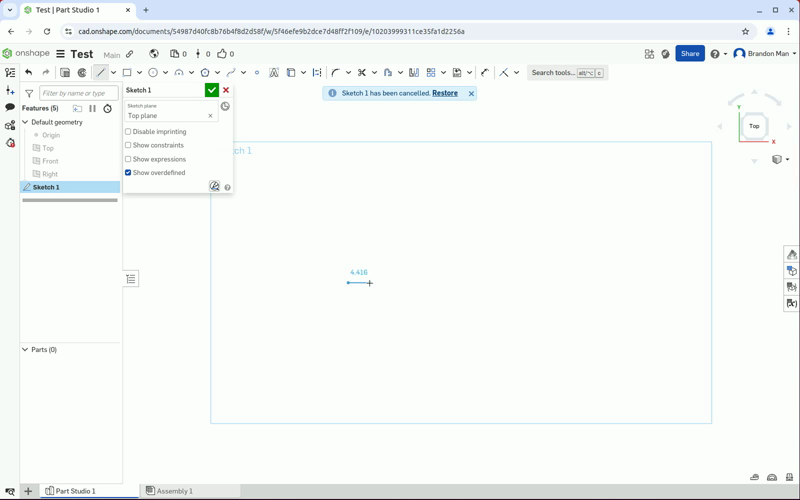
key_down(shift)
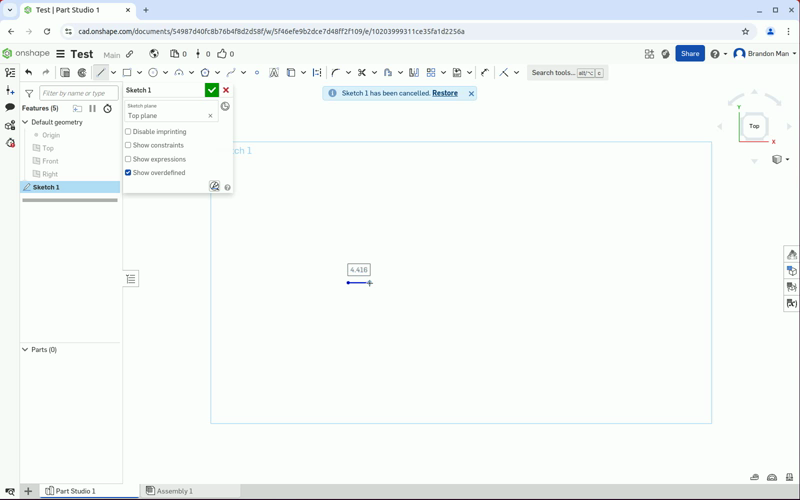
mouse_move(399, 282)
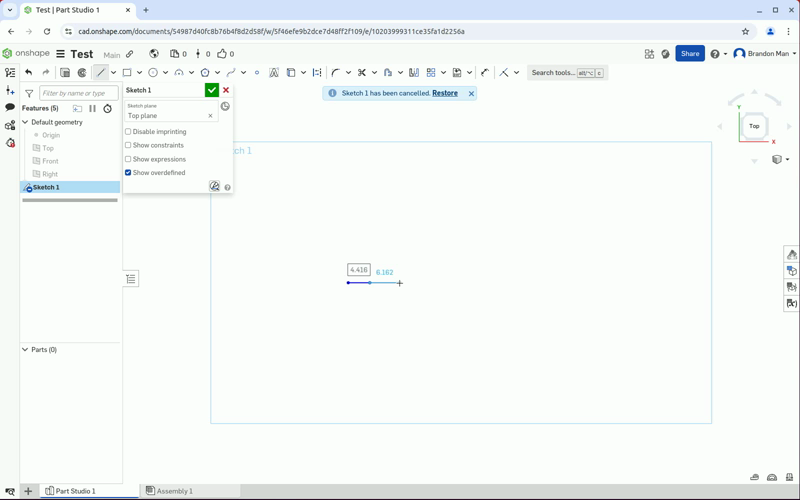
mouse_move(369, 240)
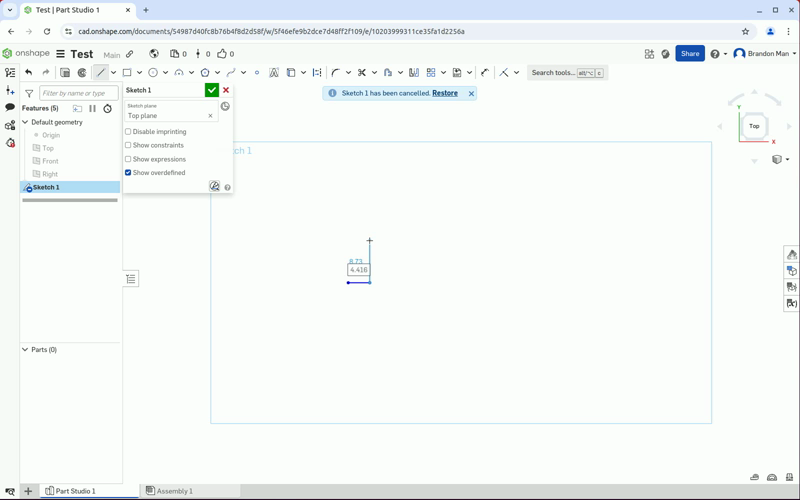
click(369, 240)
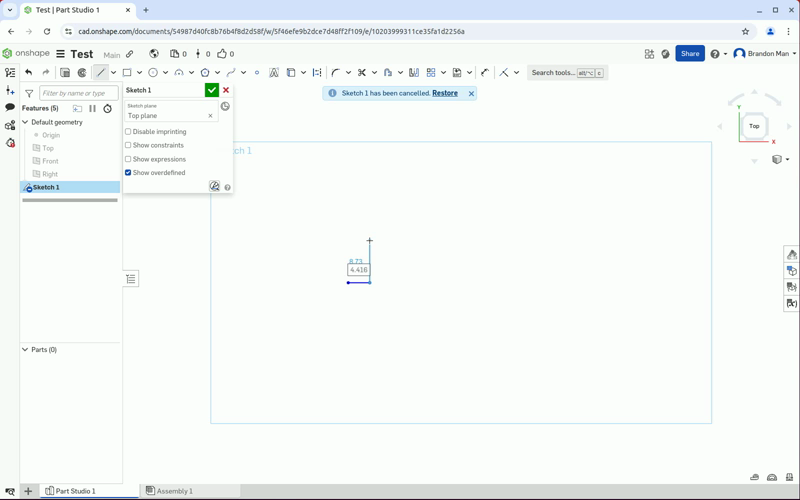
key_up(shift)
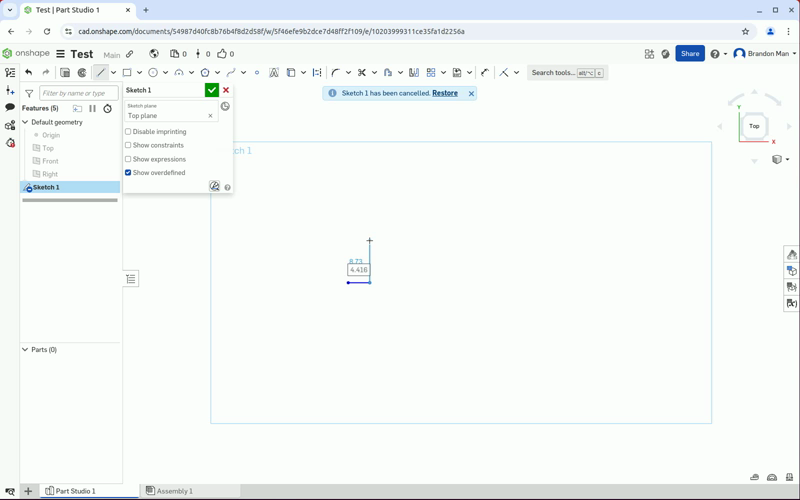
key_down(shift)
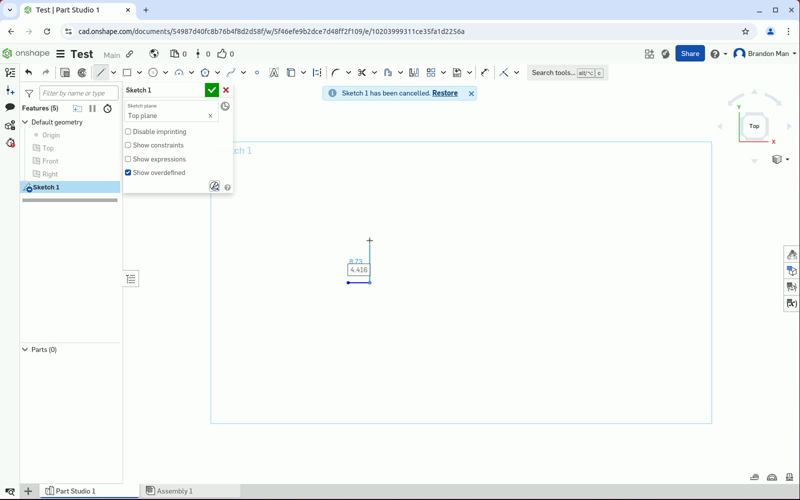
mouse_move(399, 240)
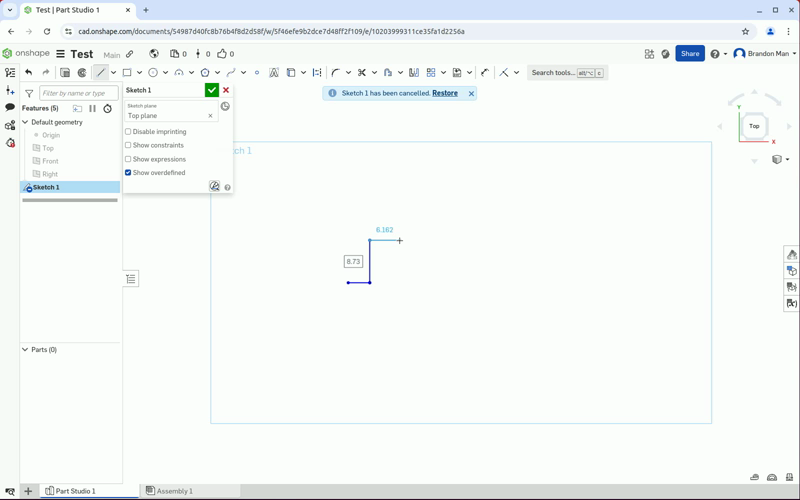
mouse_move(348, 240)
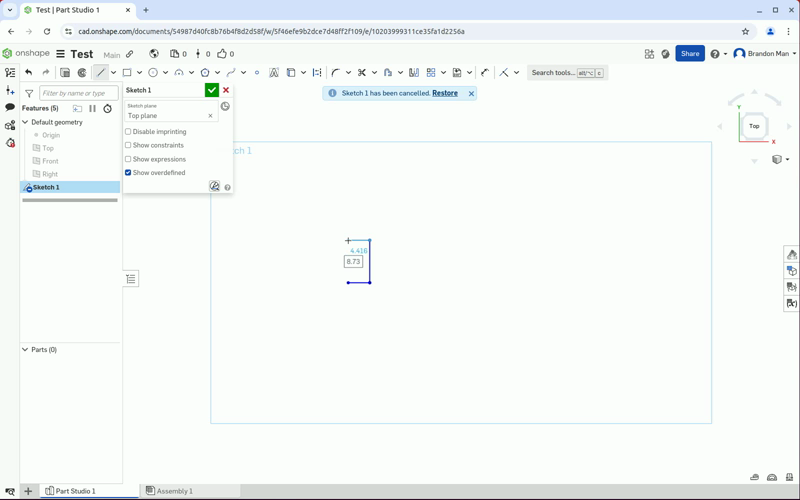
click(348, 240)
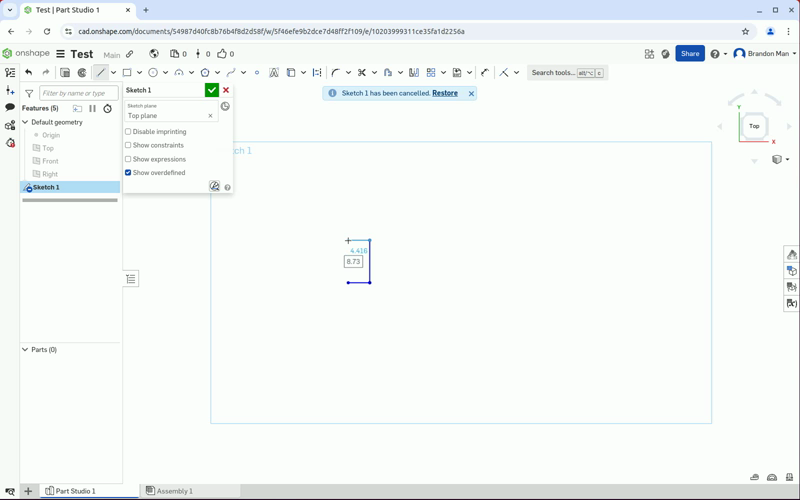
key_up(shift)
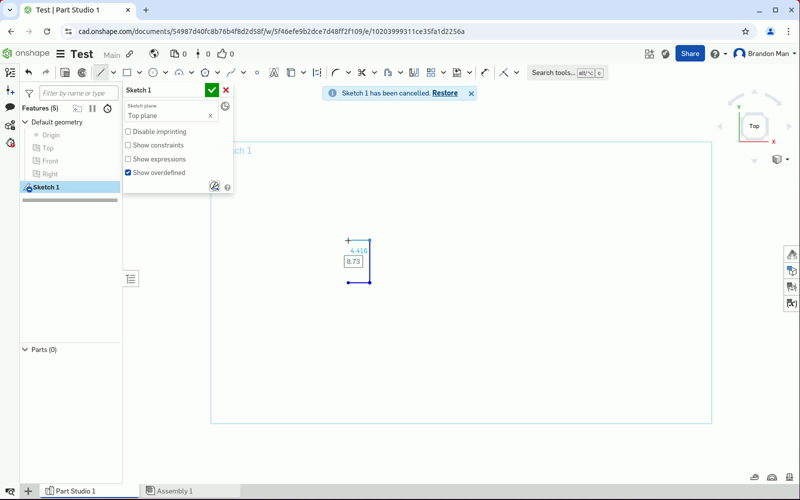
mouse_move(378, 240)
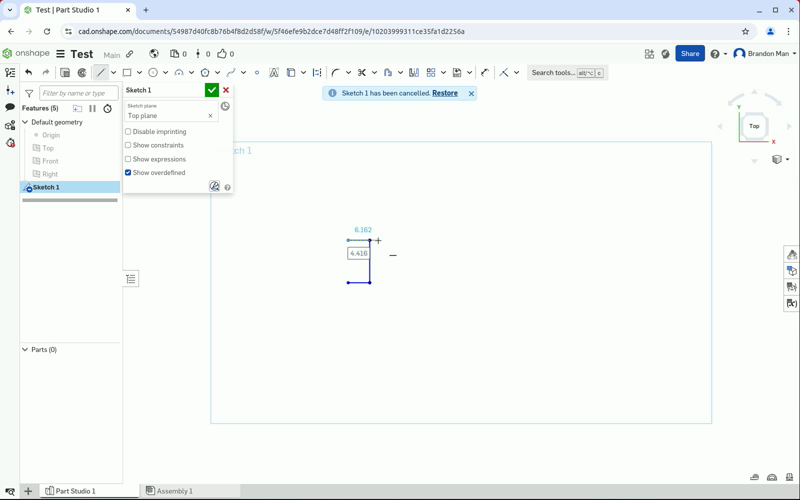
key_down(shift)
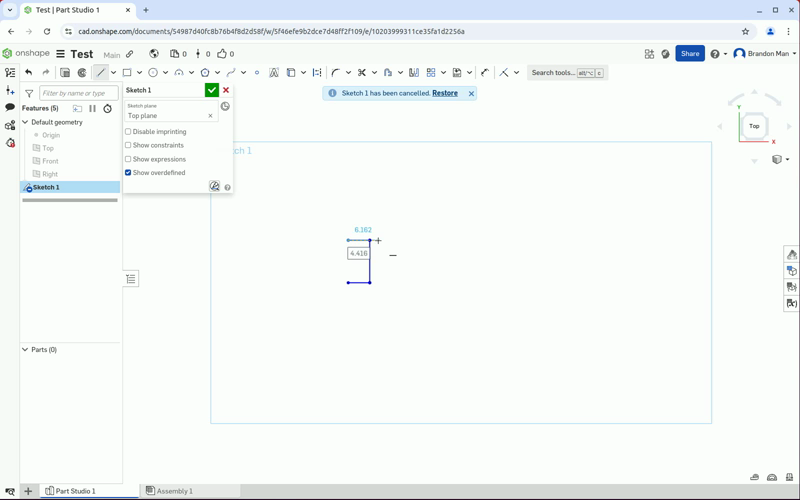
mouse_move(348, 282)
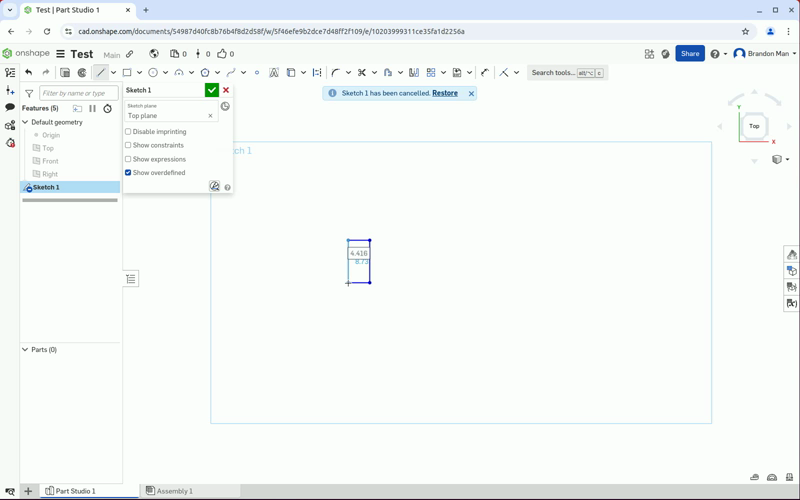
key_up(shift)
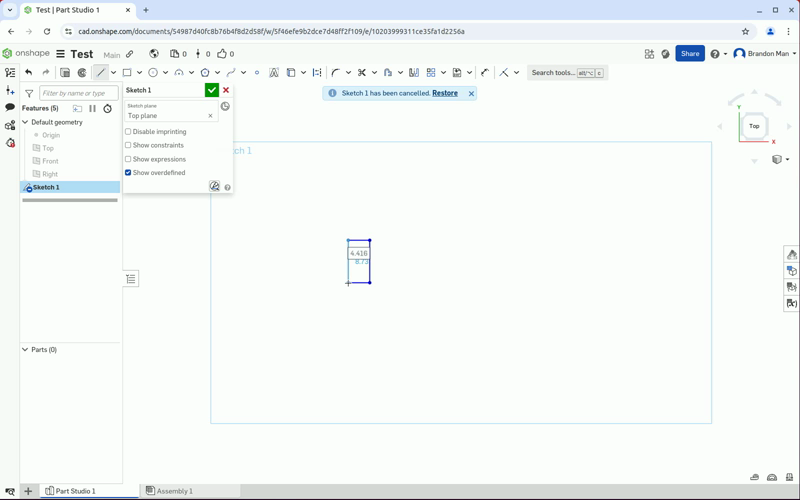
click(348, 282)
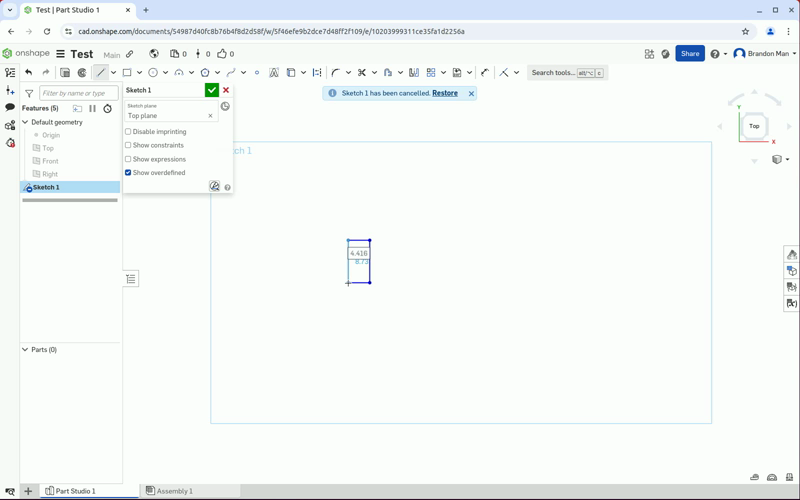
key(esc)
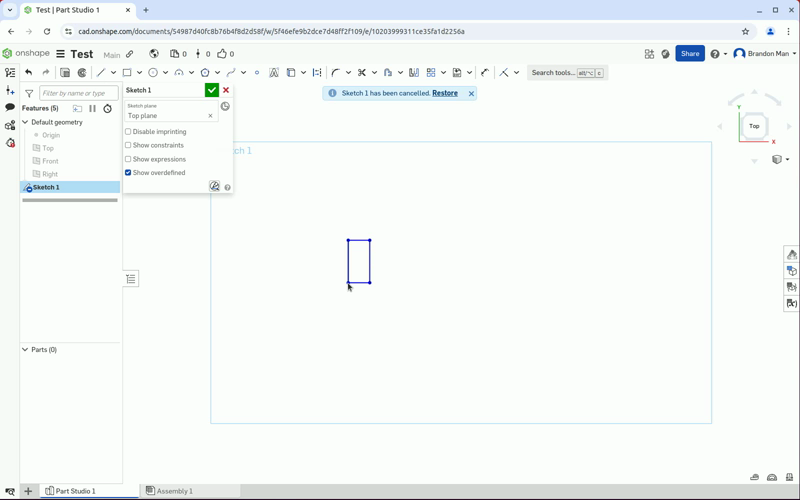
mouse_move(354, 250)
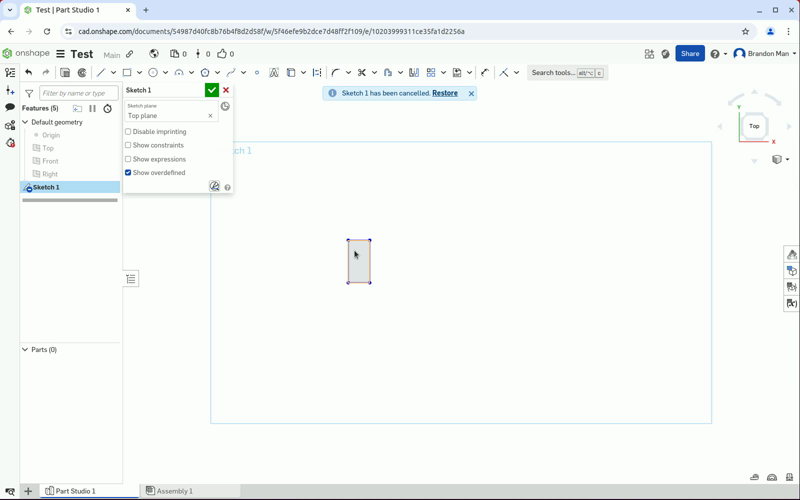
scroll(6)
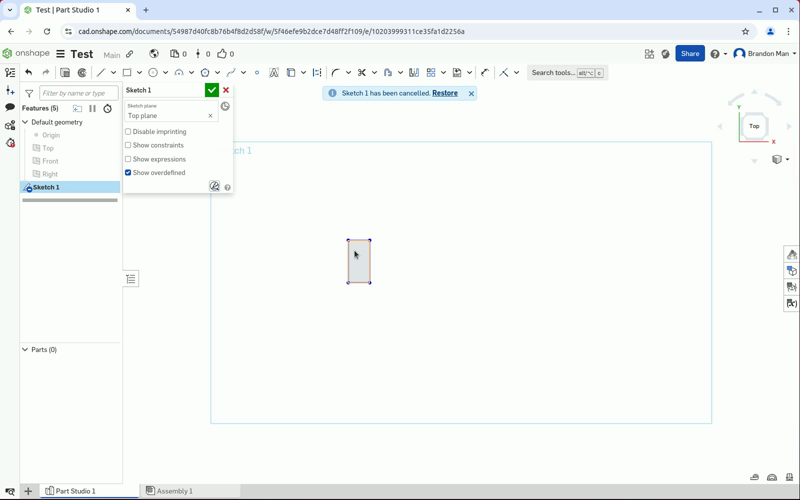
scroll(6)
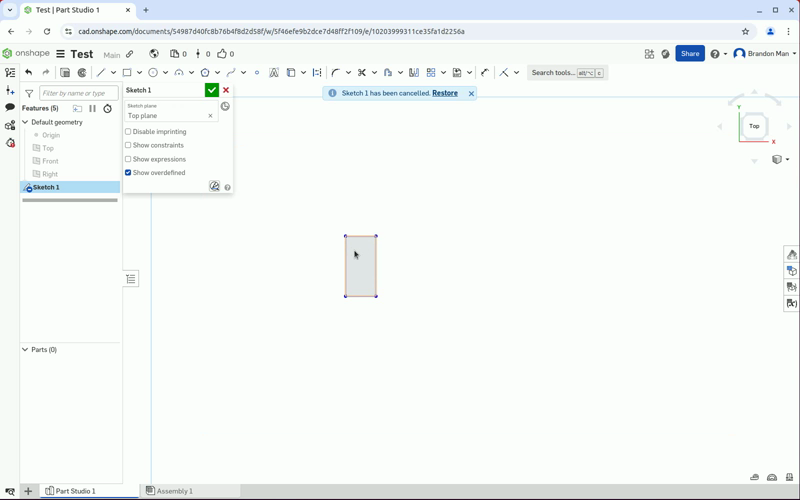
scroll(6)
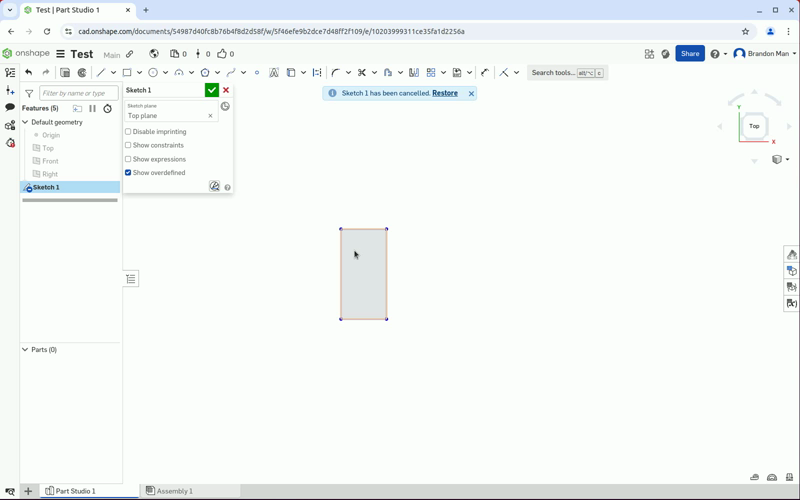
scroll(6)
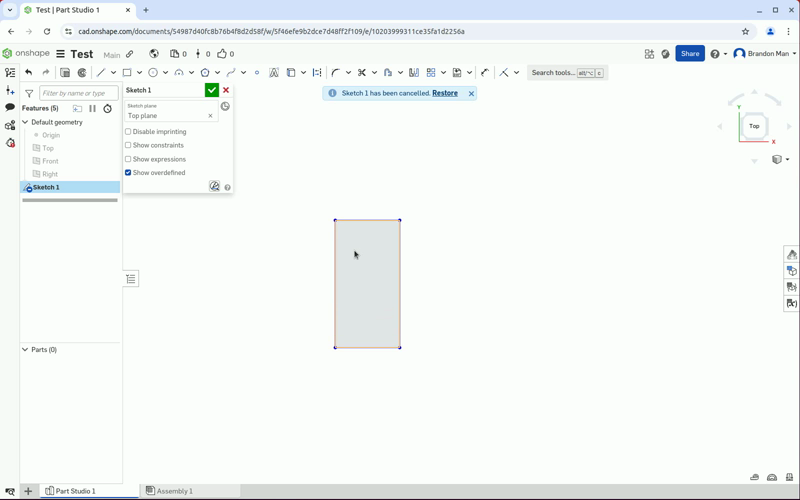
scroll(6)
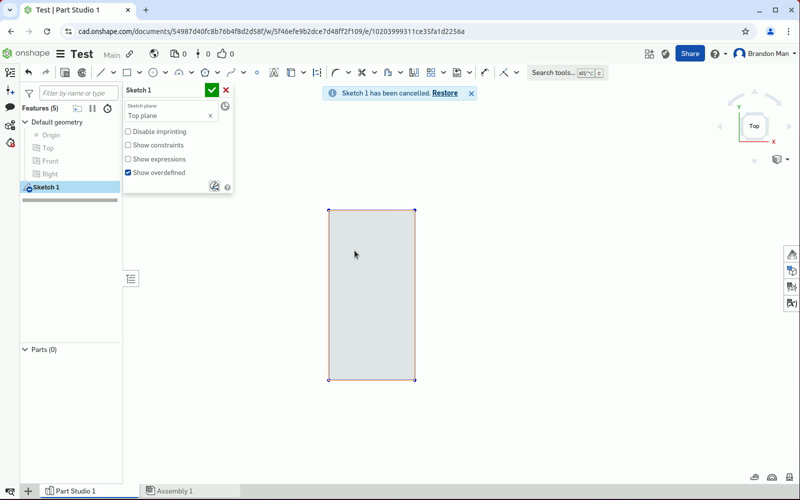
scroll(6)
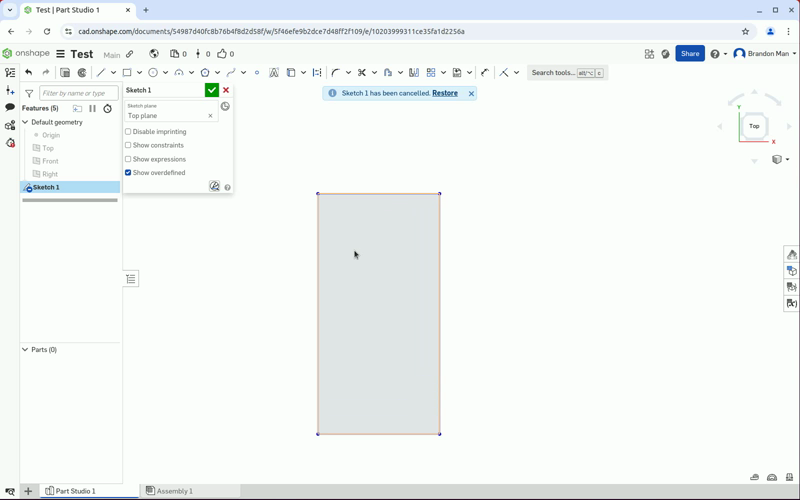
scroll(6)
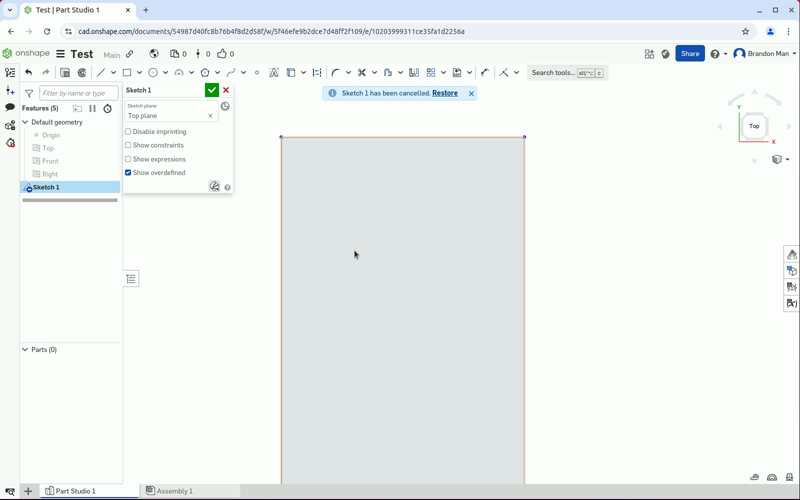
click(354, 250)
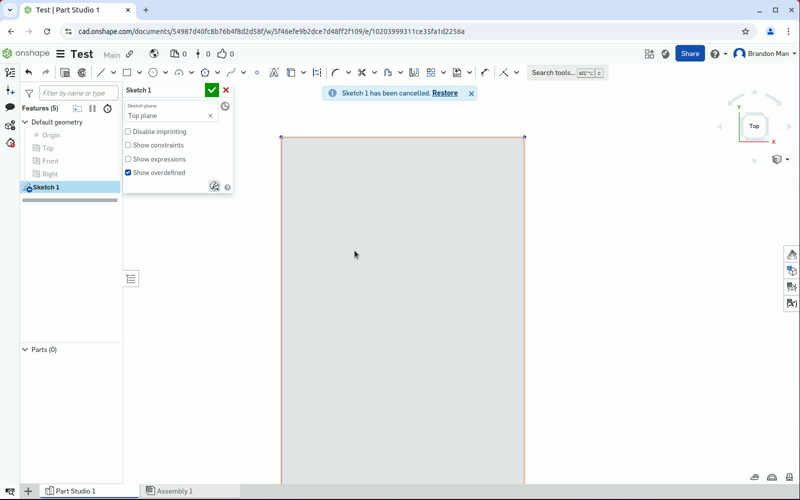
scroll(-6)
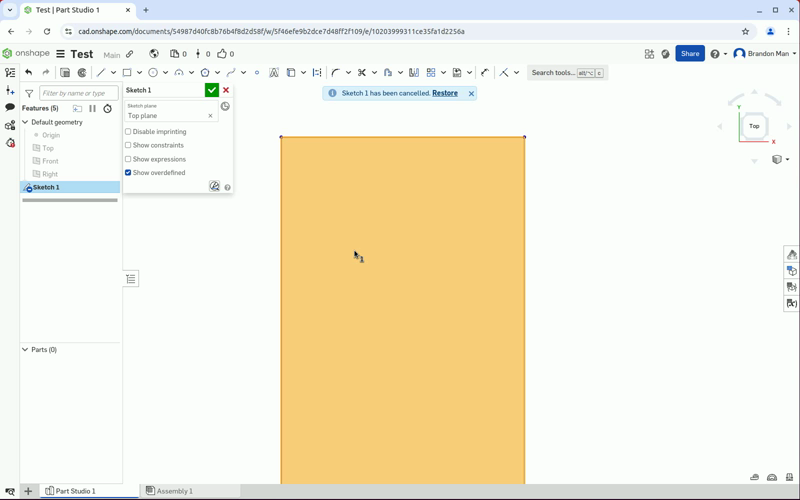
scroll(-6)
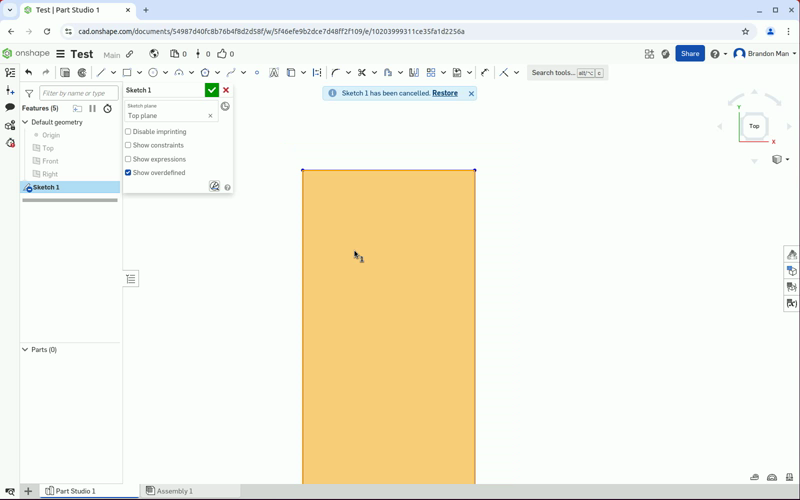
scroll(-6)
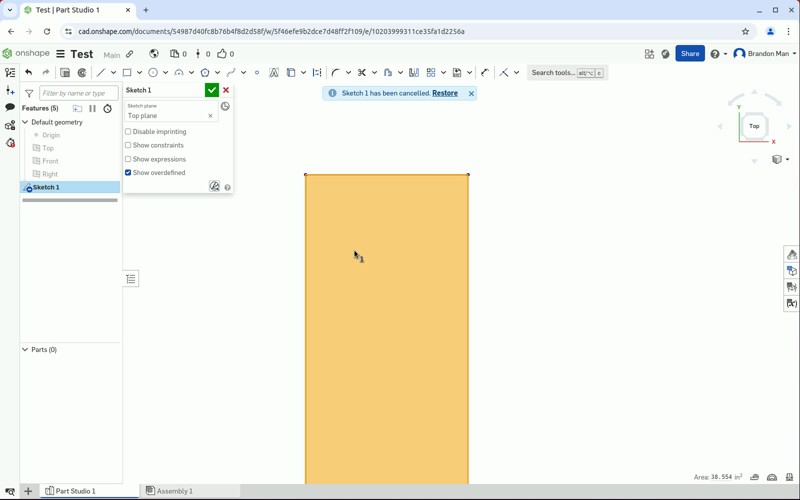
scroll(-6)
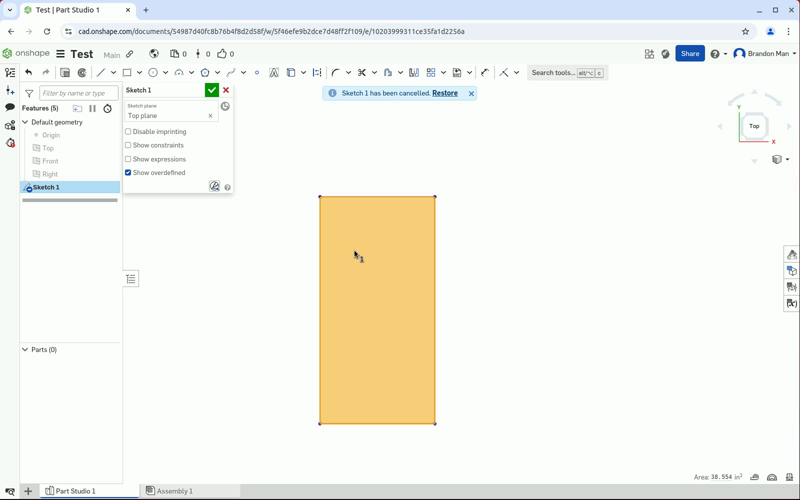
scroll(-6)
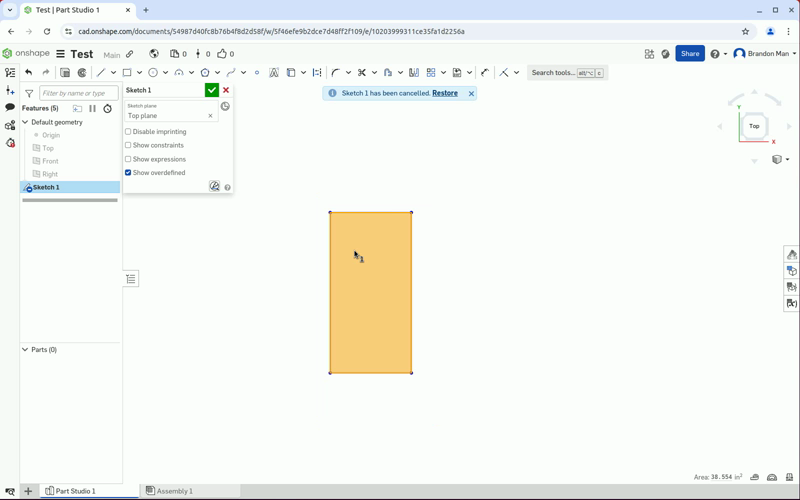
scroll(-6)
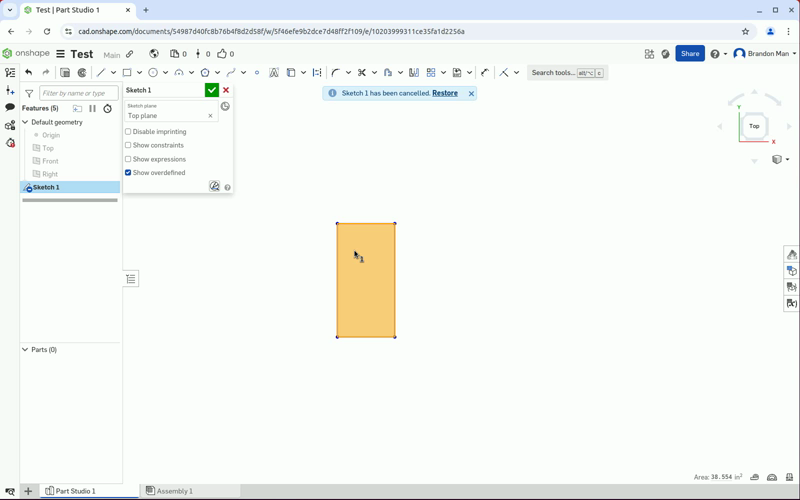
scroll(-6)
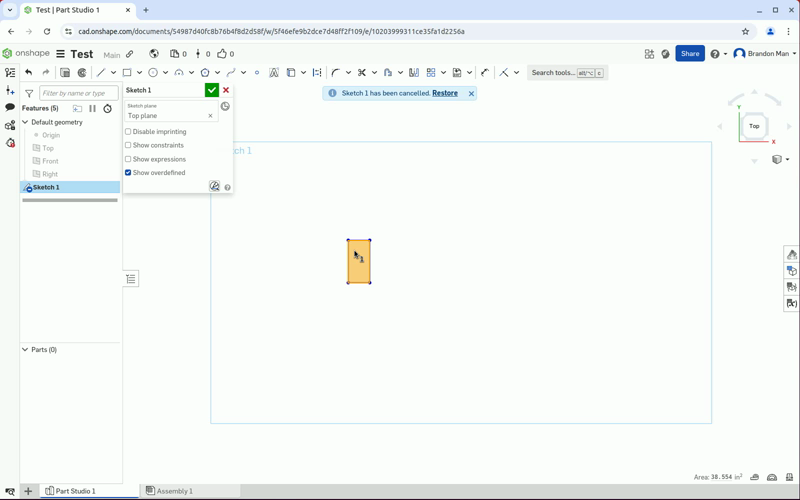
mouse_move(73, 352)
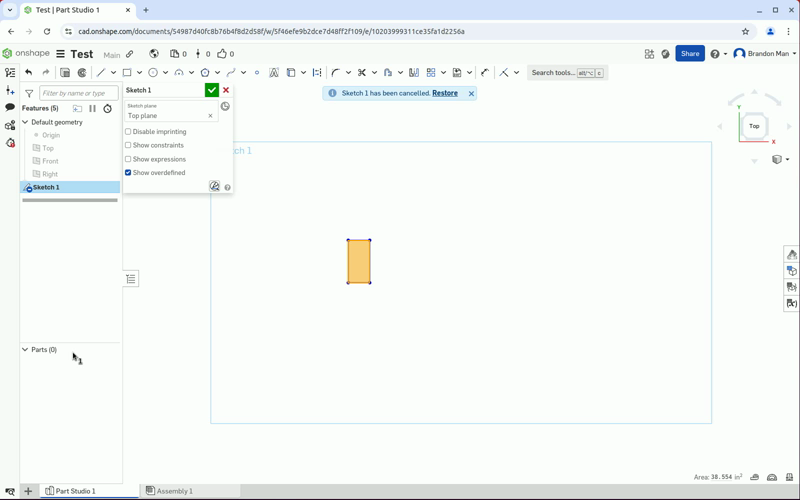
key(shift+y)
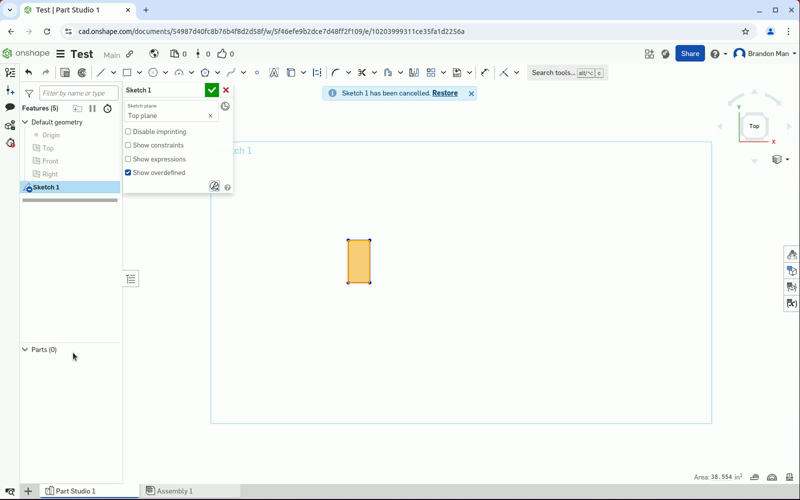
key(shift+e)
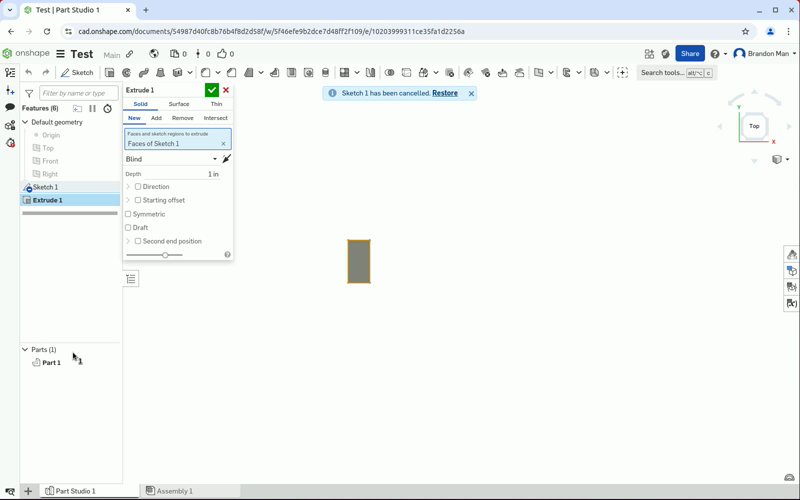
mouse_move(143, 106)
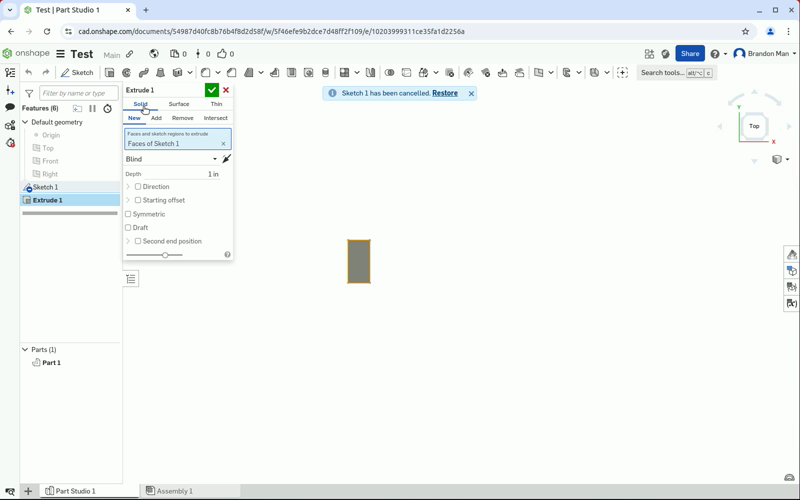
click(143, 106)
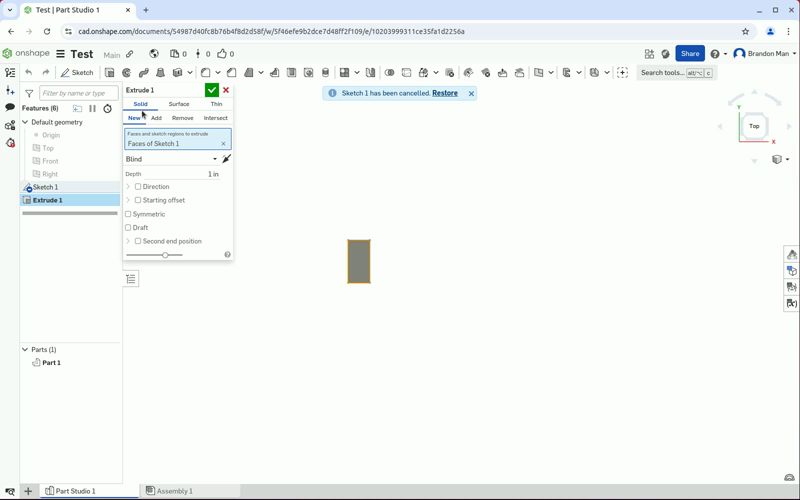
mouse_move(137, 120)
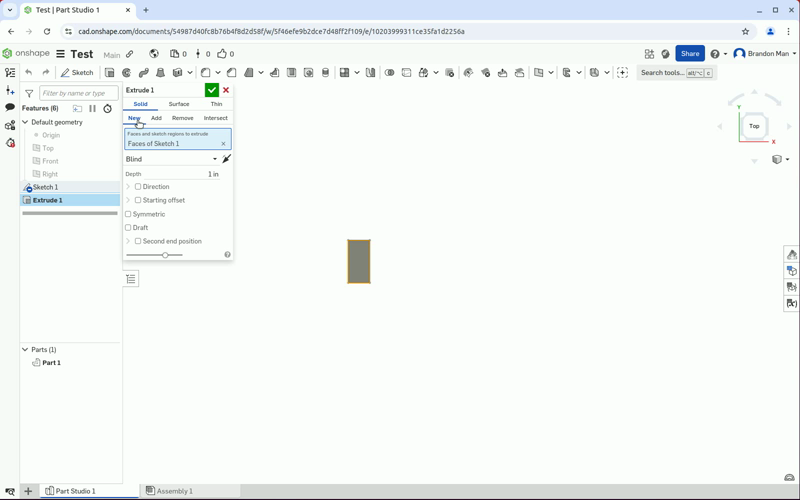
click(137, 120)
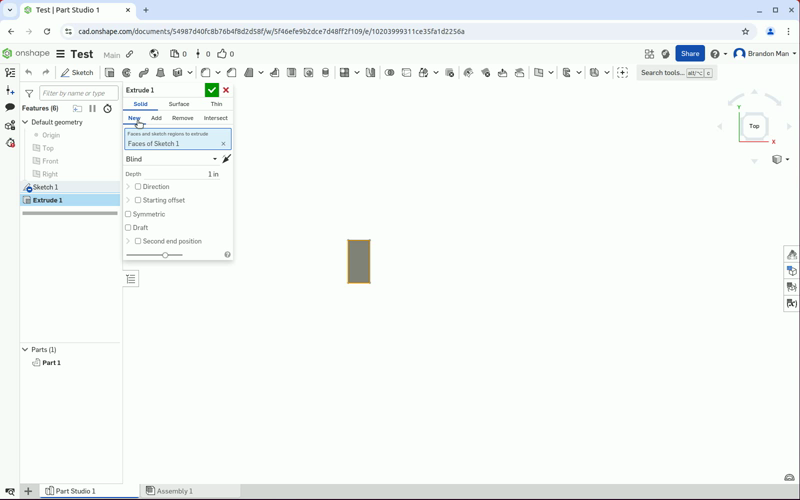
key(tab, 4)
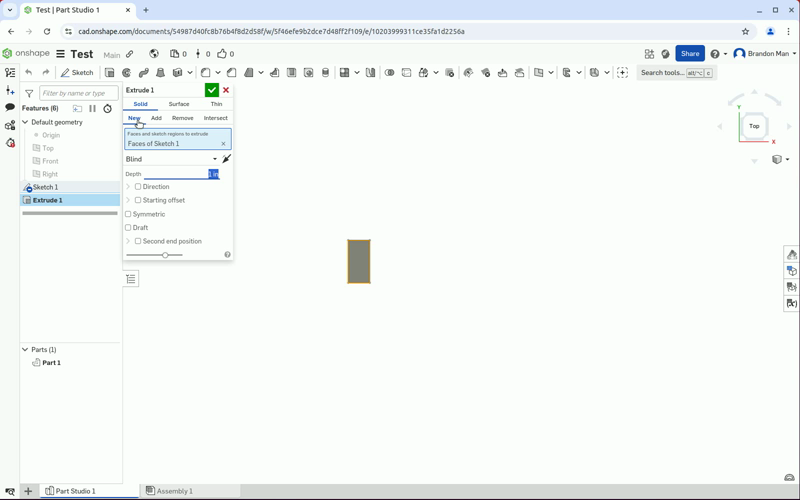
text(14.443)
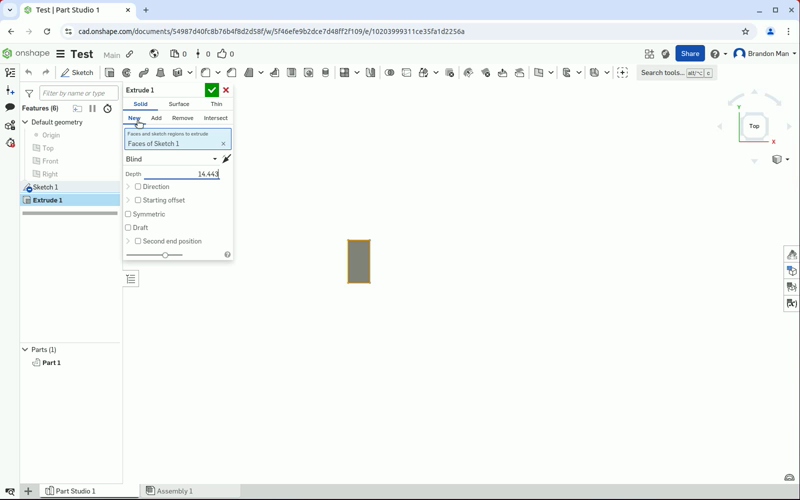
key(enter)
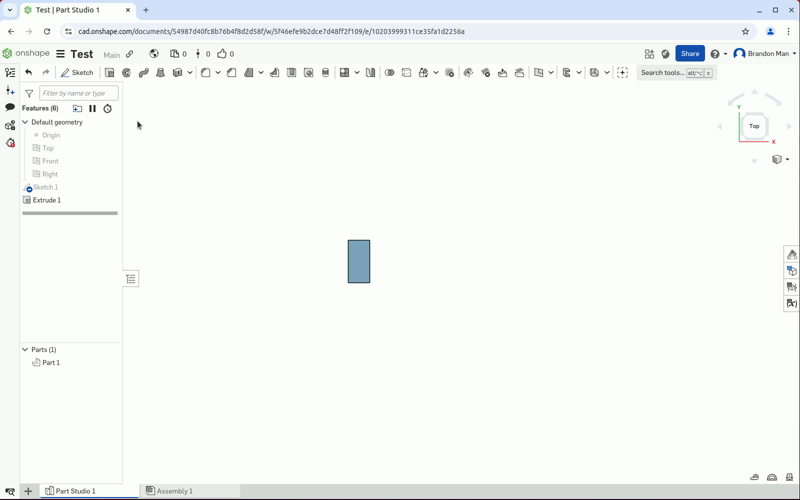
key(shift+h)
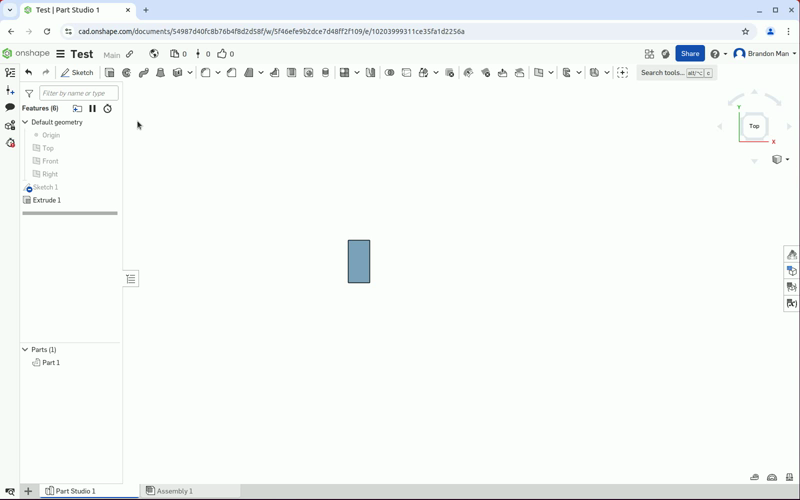
key(shift+h)
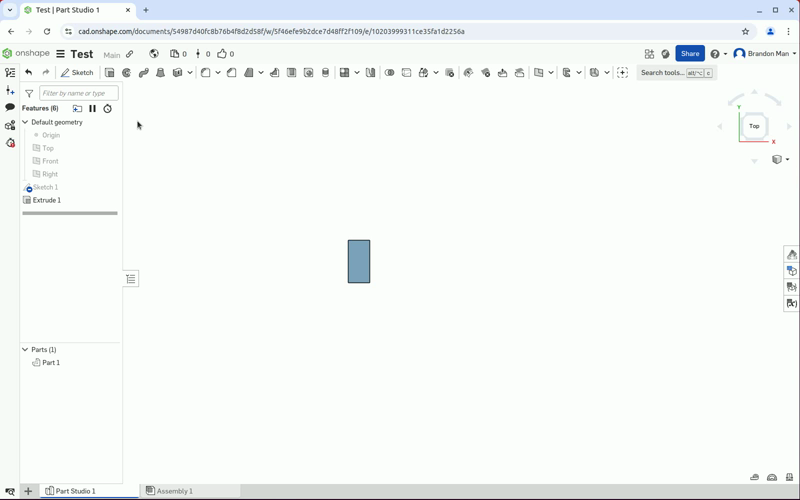
mouse_move(73, 189)
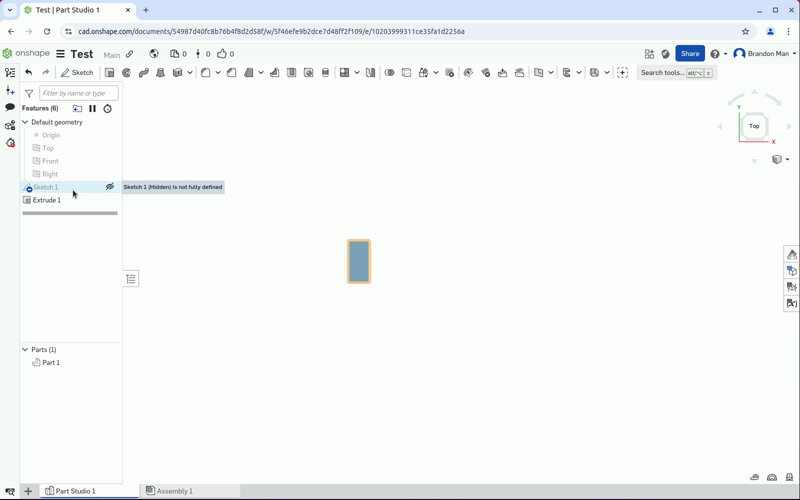
click(73, 189)
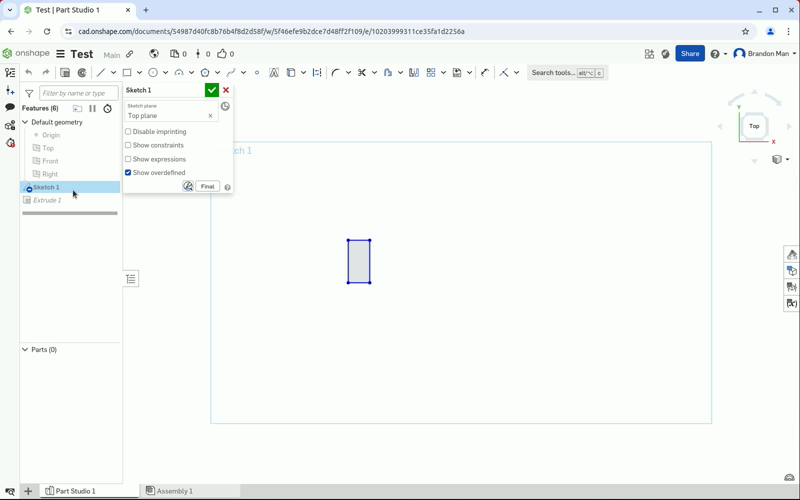
mouse_move(229, 92)
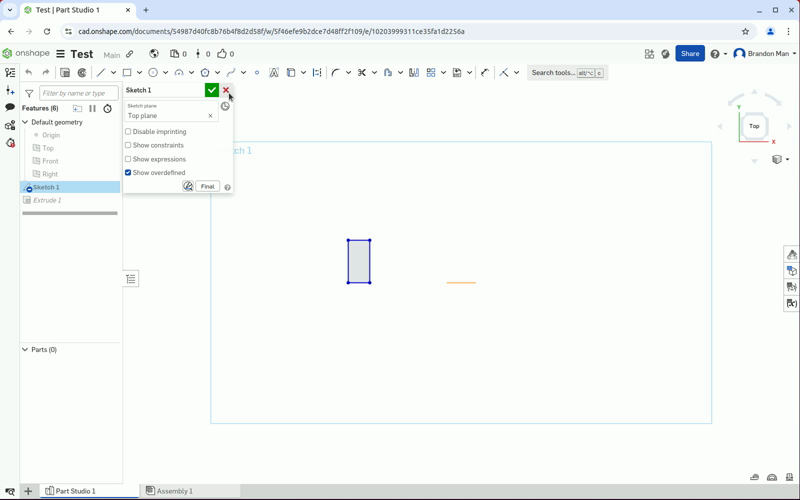
click(229, 92)
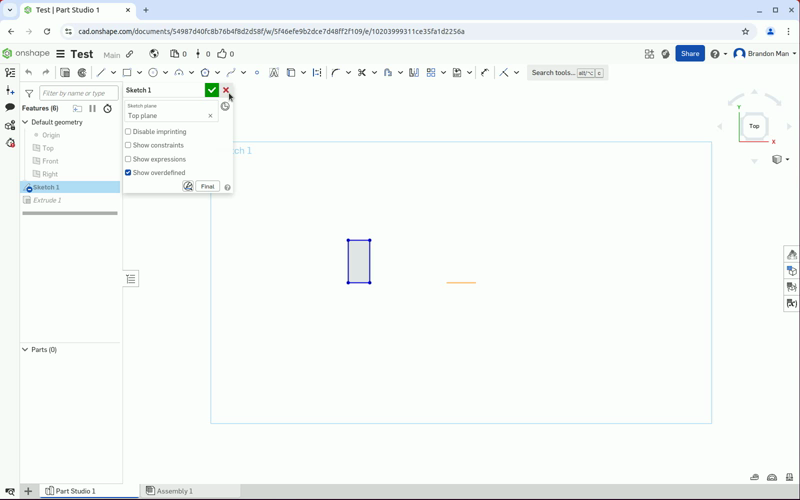
key(shift+s)
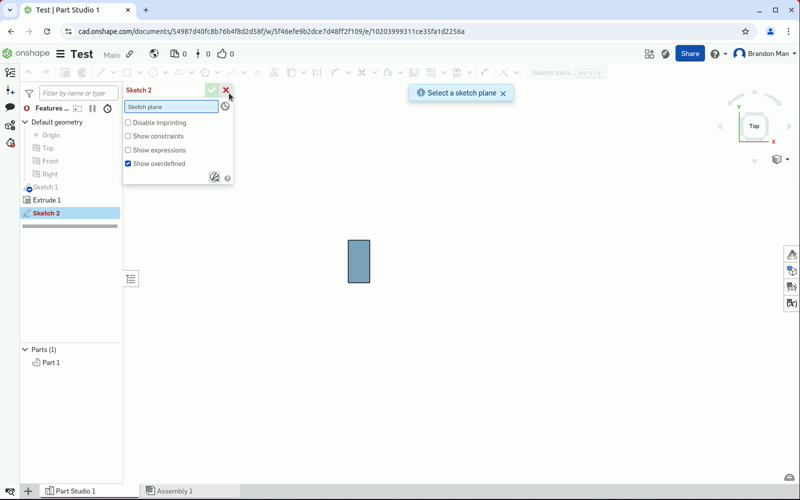
mouse_move(73, 150)
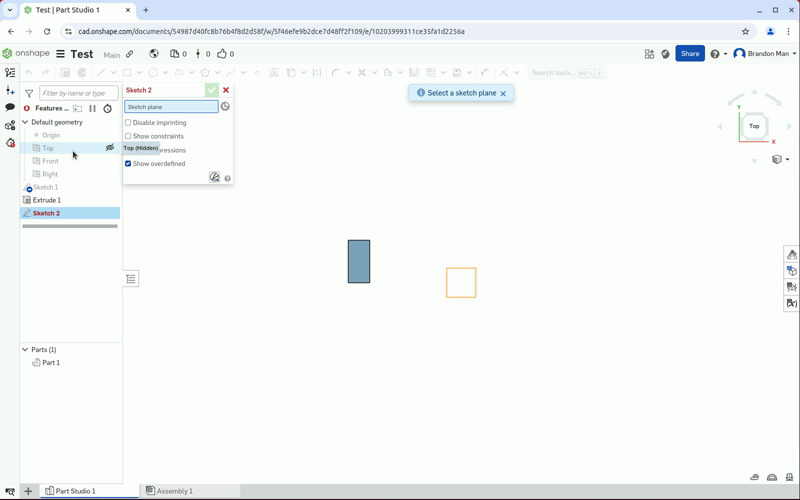
click(73, 150)
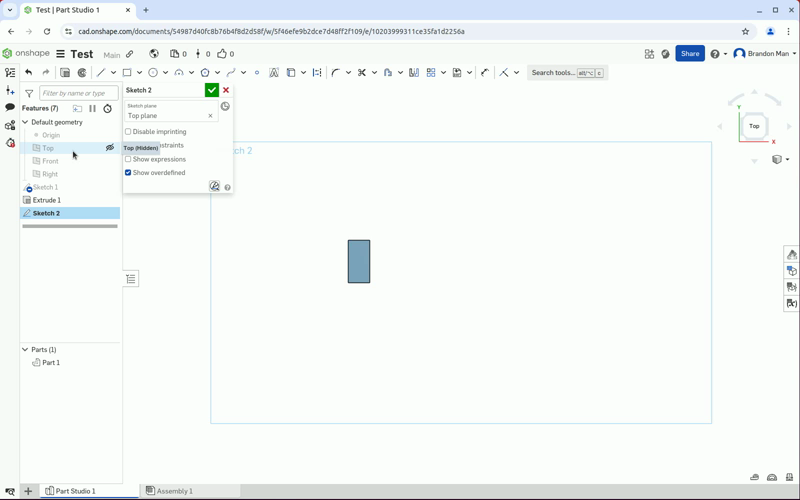
mouse_move(73, 352)
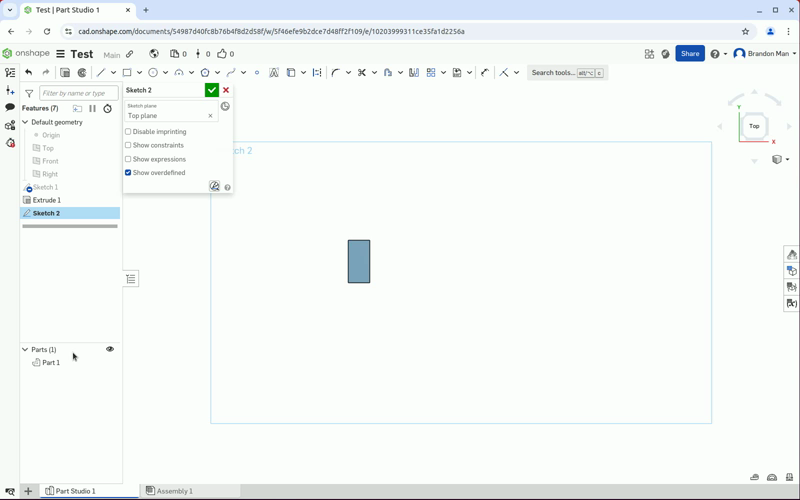
key(y)
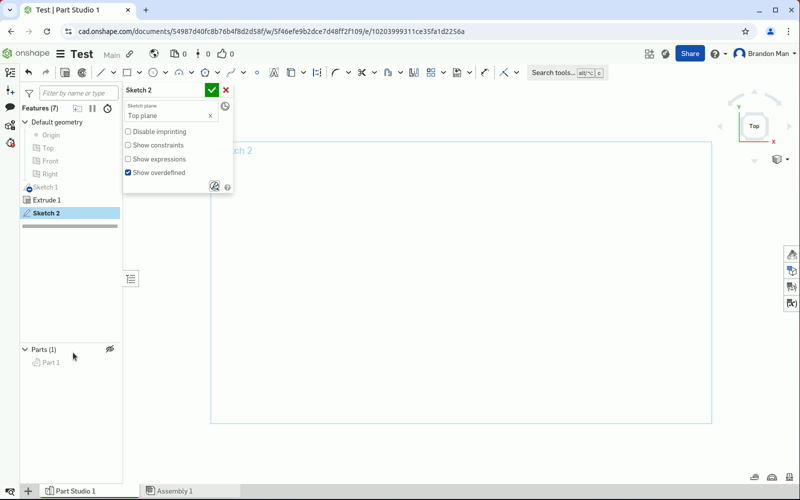
key(l)
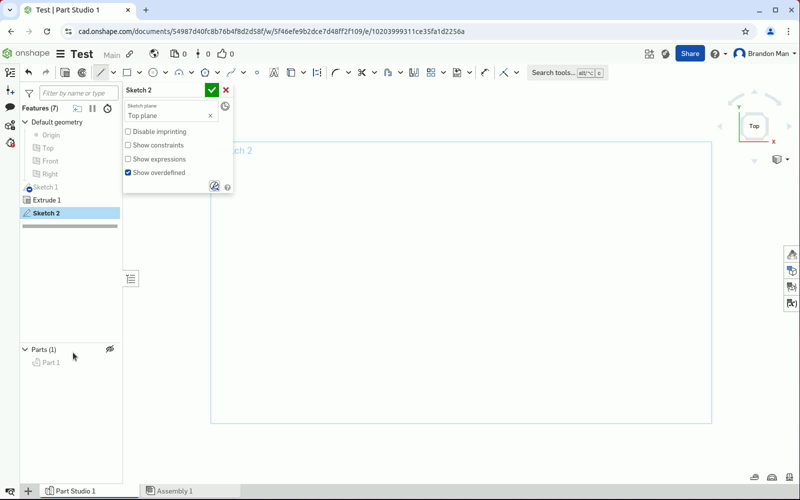
key_down(shift)
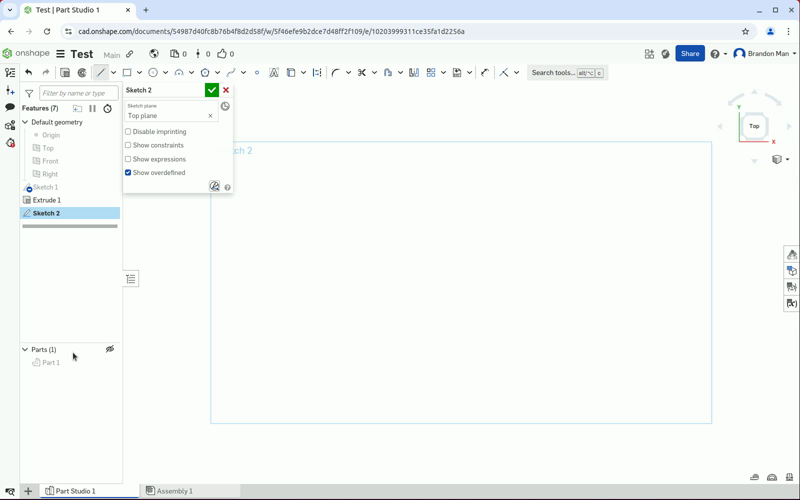
mouse_move(348, 240)
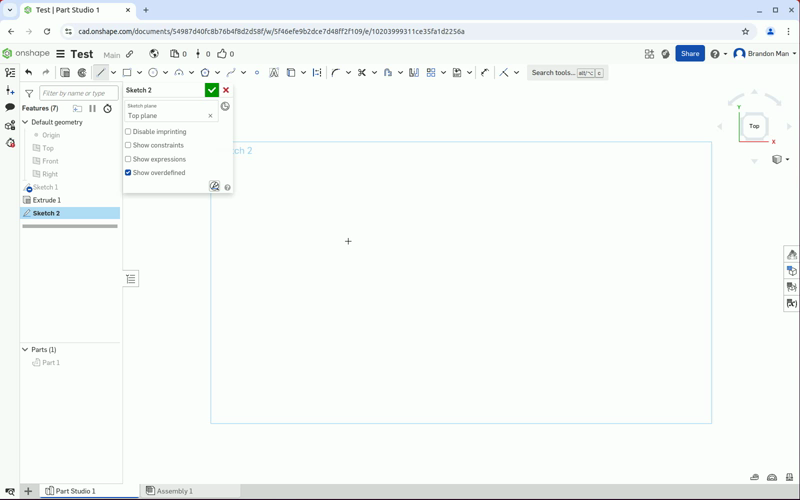
click(348, 240)
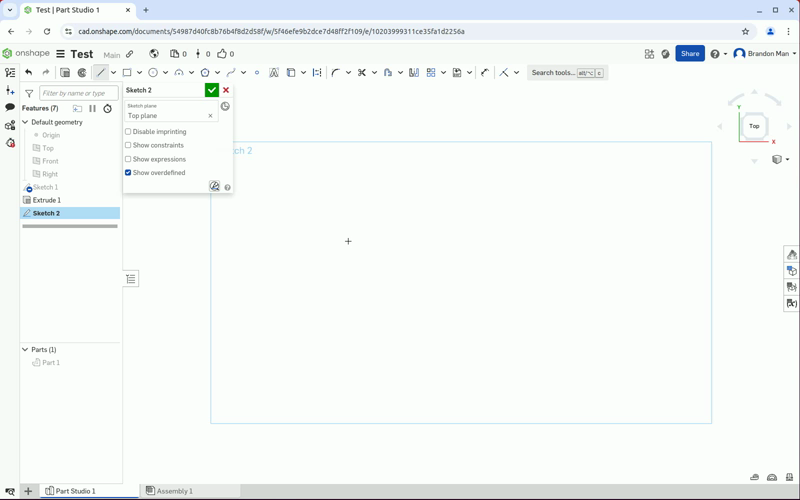
key_up(shift)
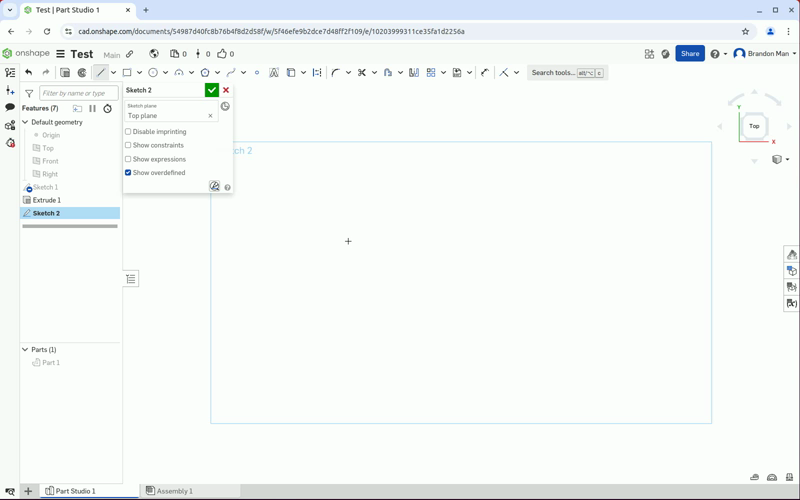
key_down(shift)
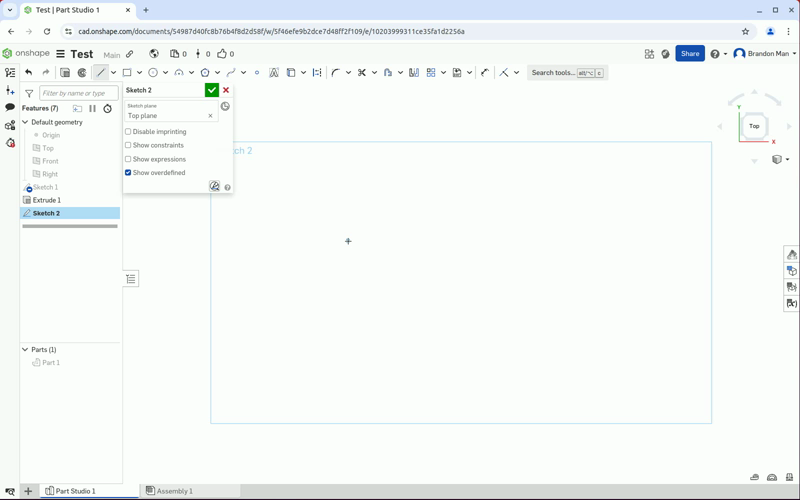
mouse_move(378, 240)
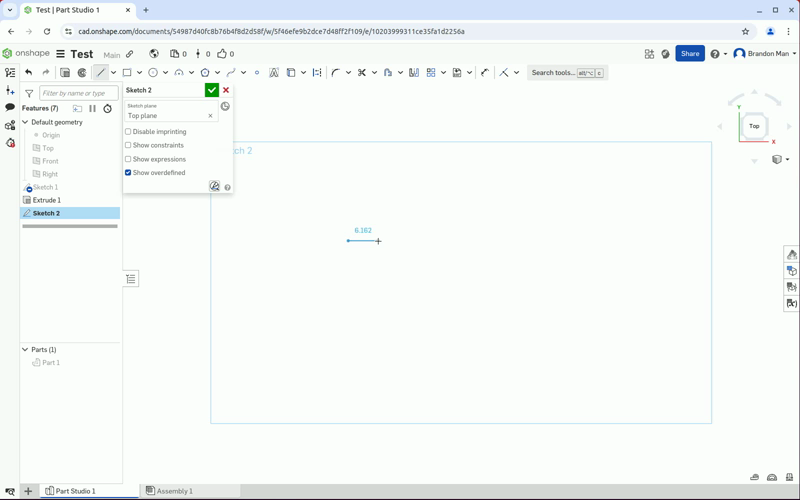
mouse_move(368, 240)
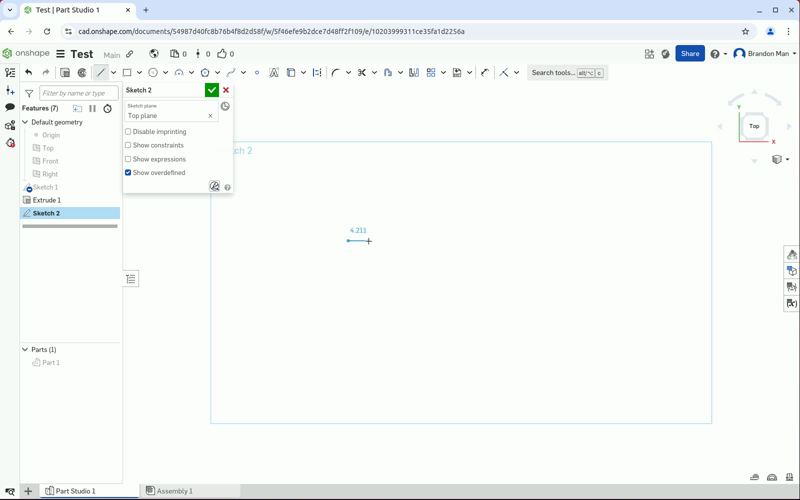
click(368, 240)
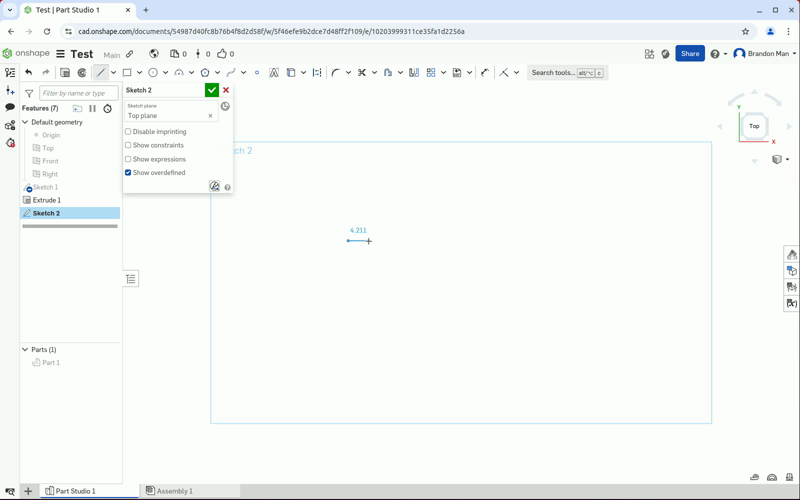
key_up(shift)
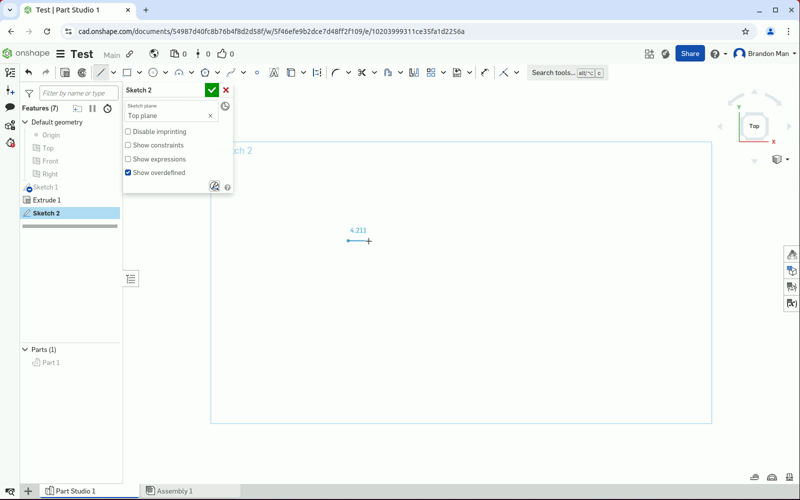
key_down(shift)
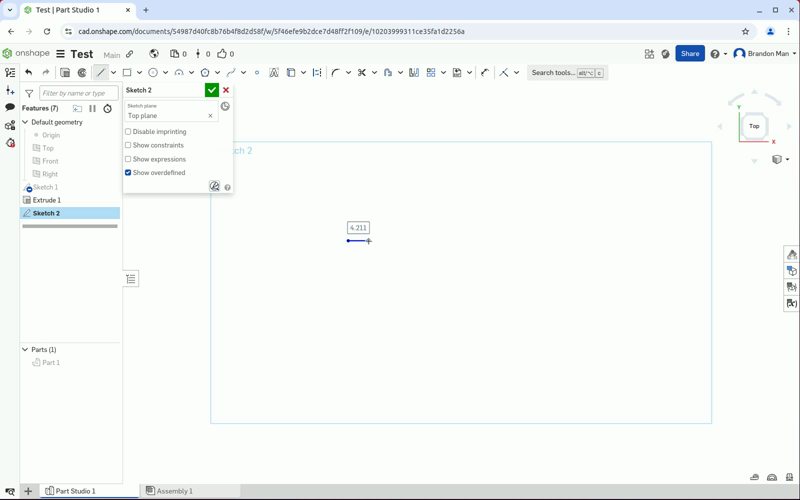
mouse_move(368, 170)
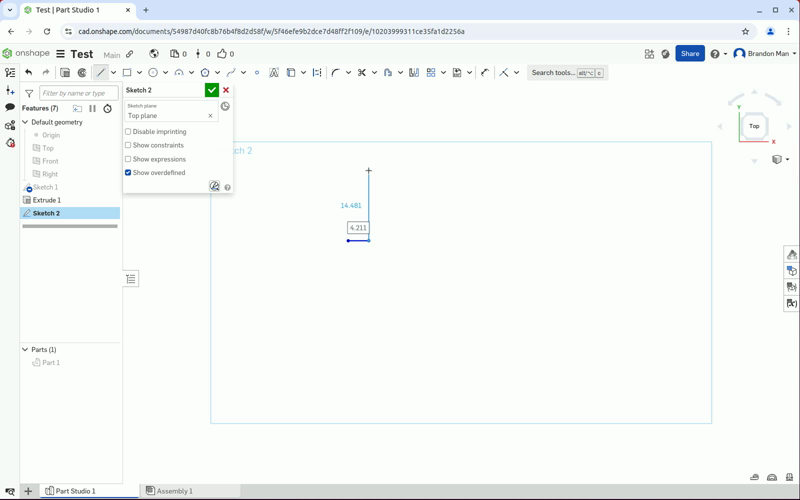
click(368, 170)
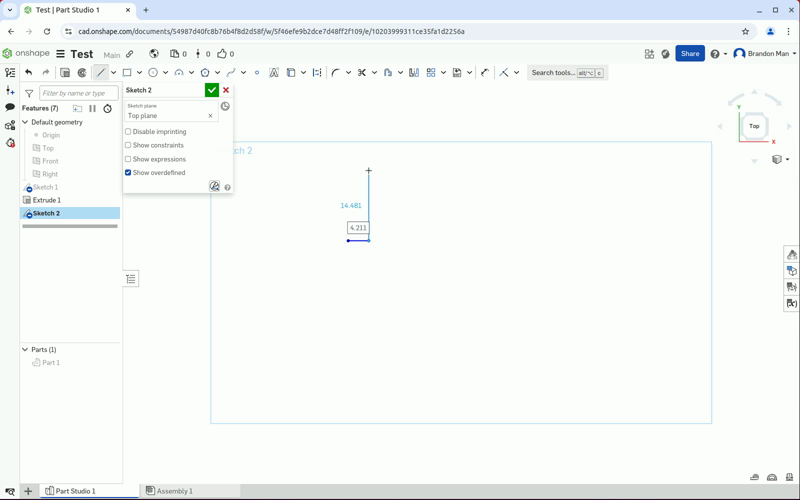
key_up(shift)
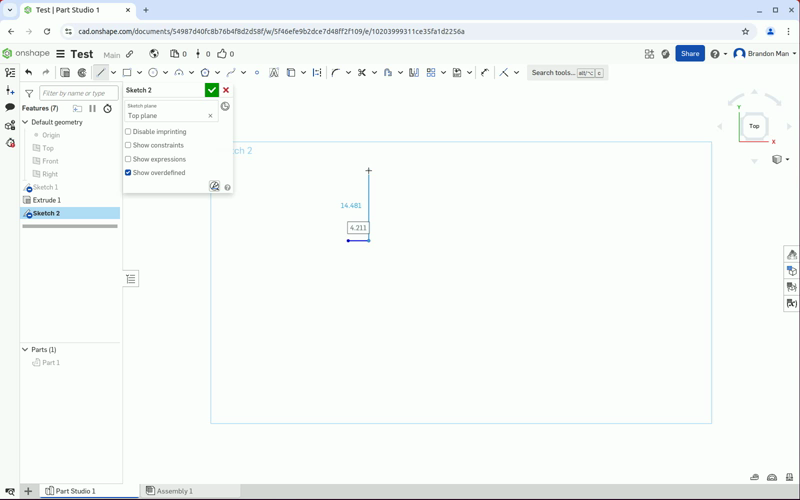
key_down(shift)
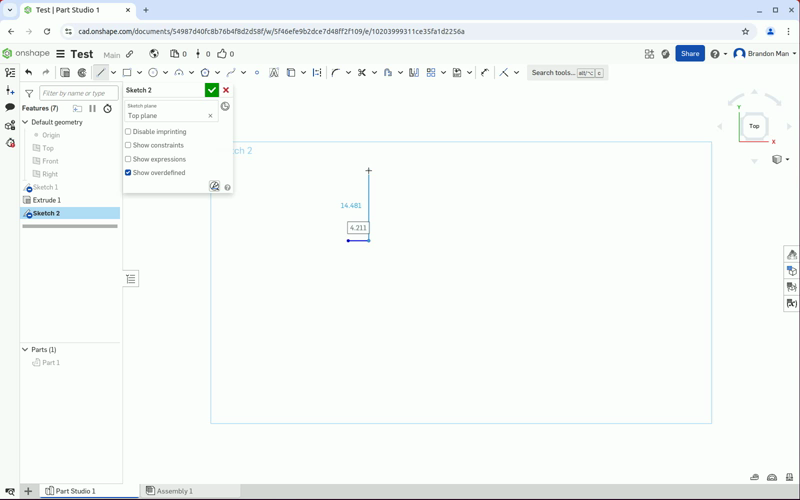
mouse_move(398, 170)
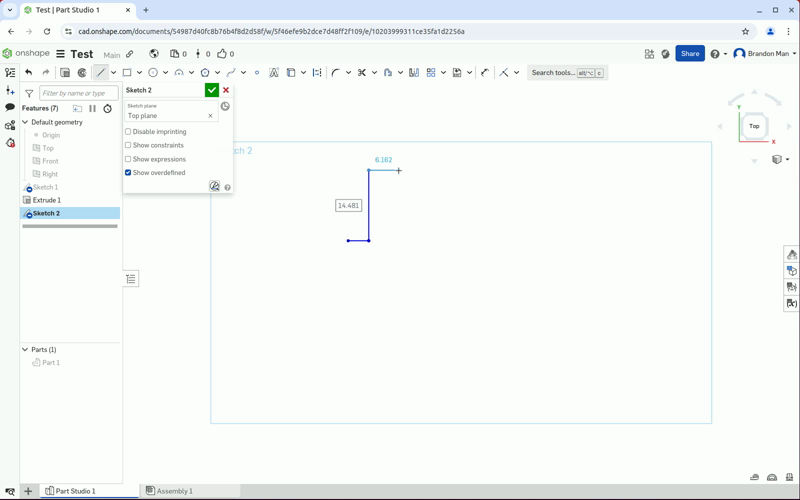
mouse_move(348, 170)
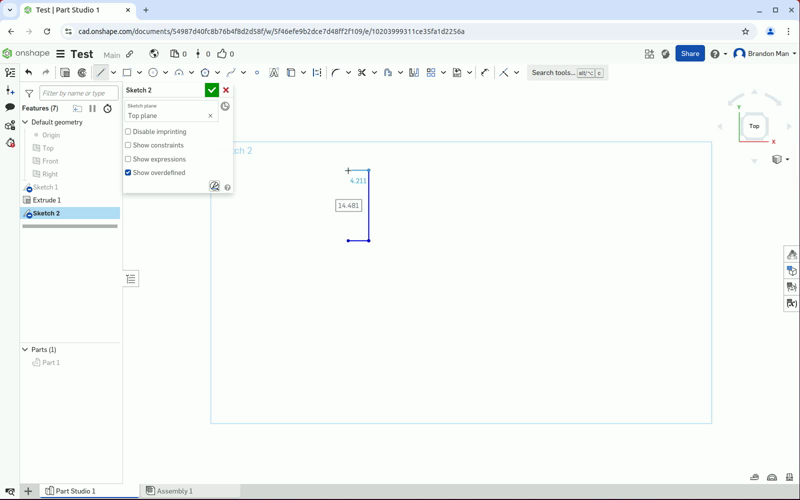
click(348, 170)
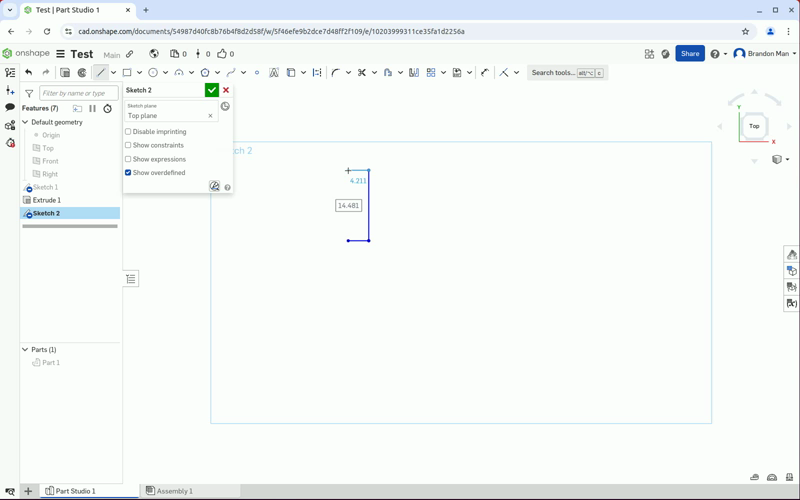
key_up(shift)
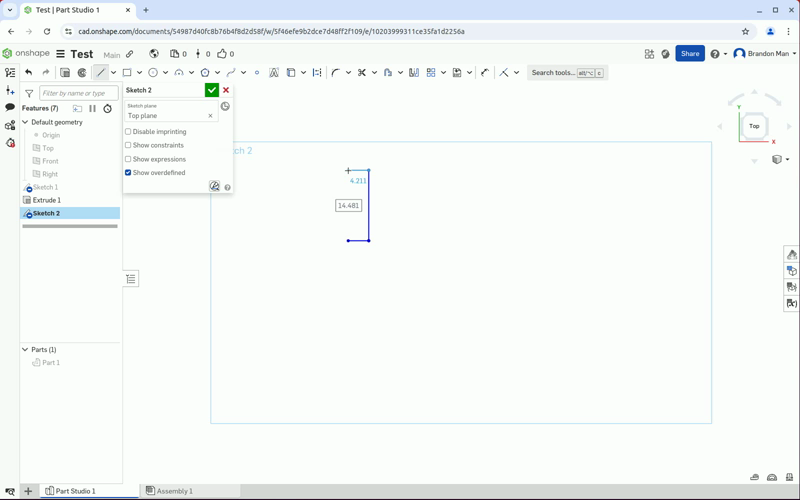
key_down(shift)
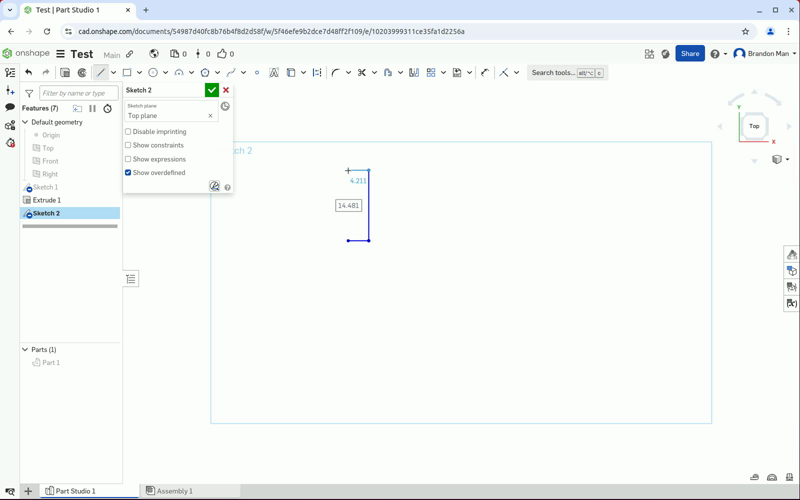
mouse_move(348, 240)
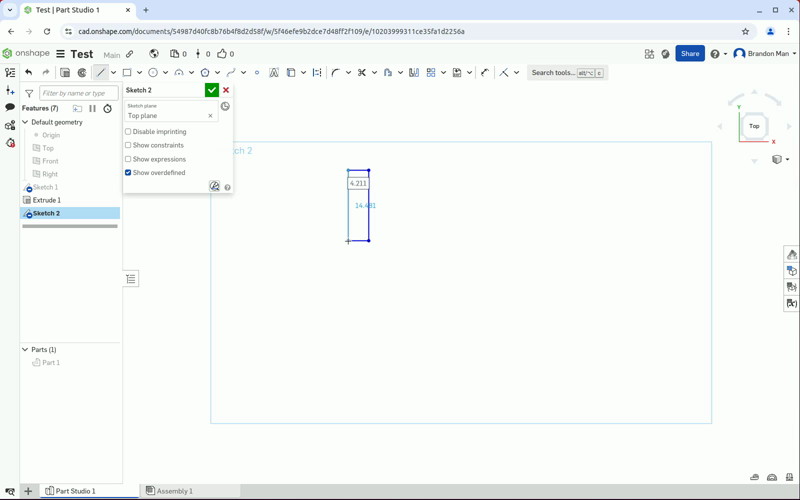
key_up(shift)
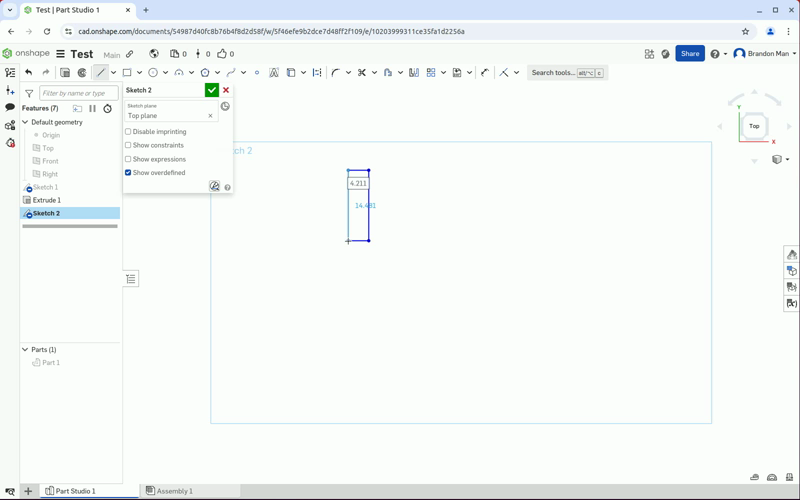
click(348, 240)
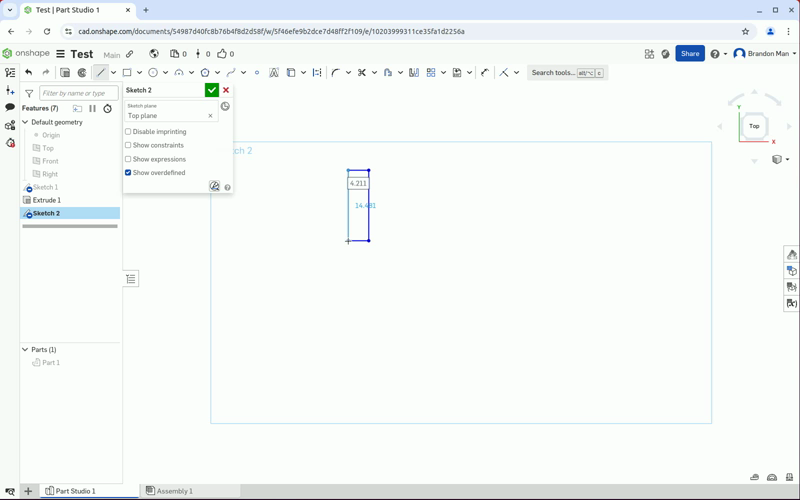
key(esc)
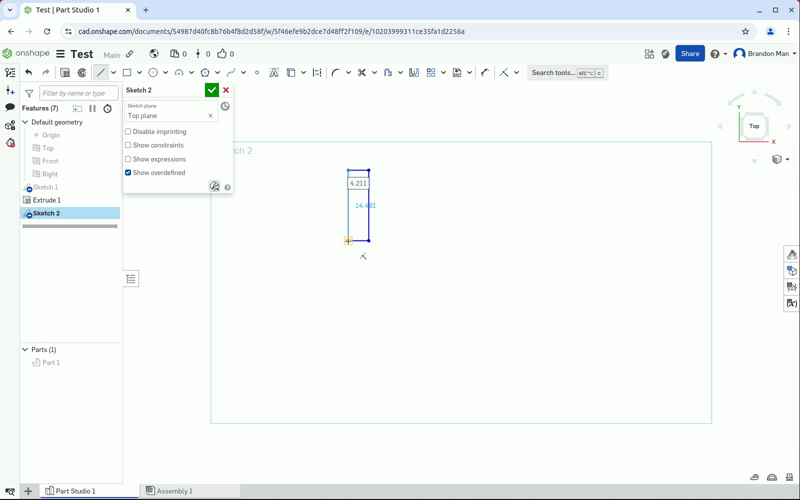
mouse_move(364, 186)
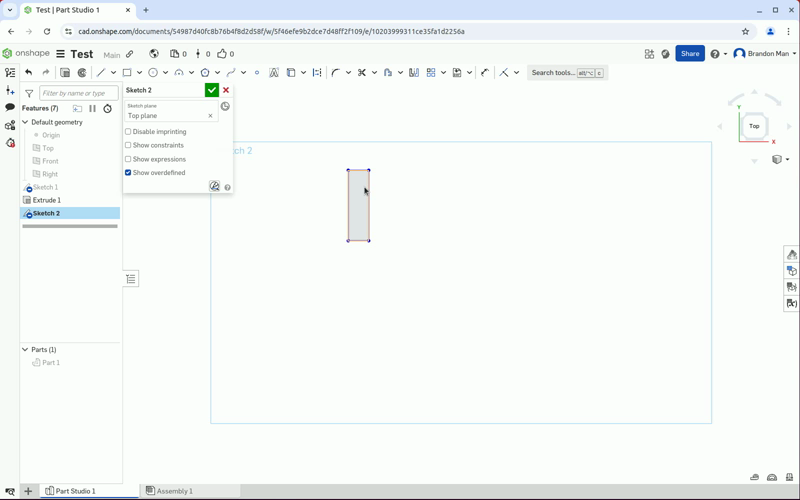
scroll(6)
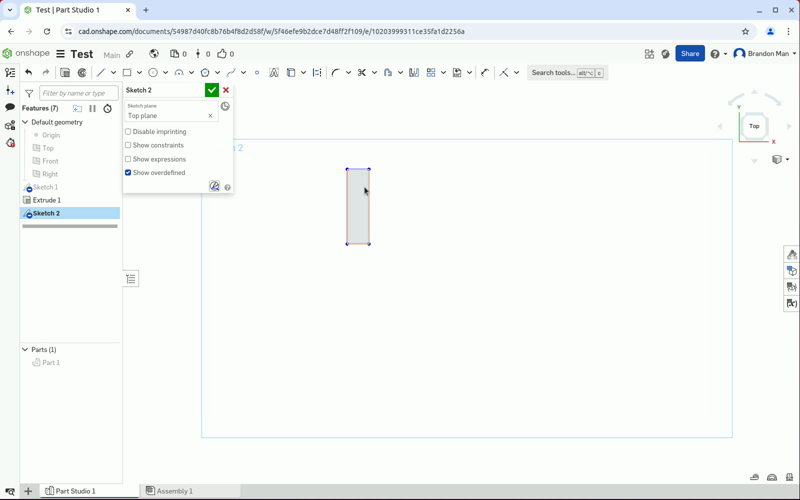
scroll(6)
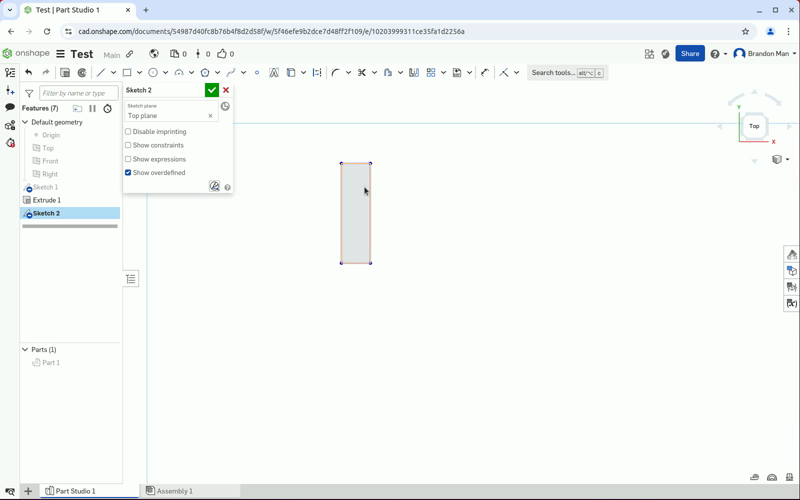
scroll(6)
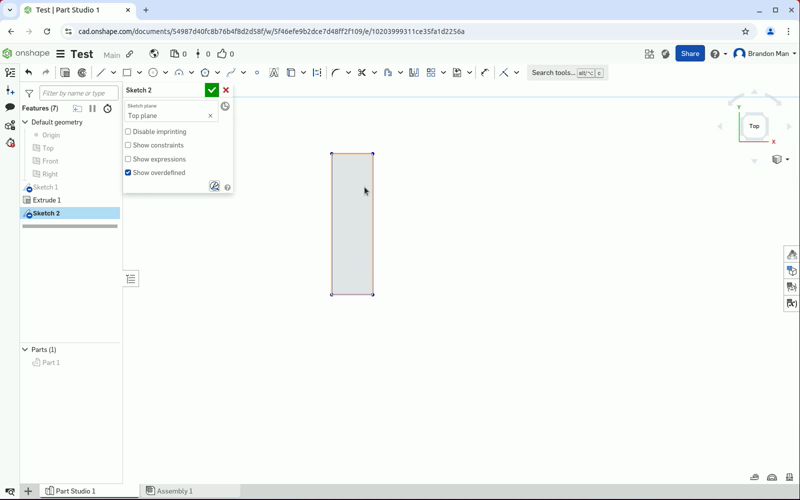
scroll(6)
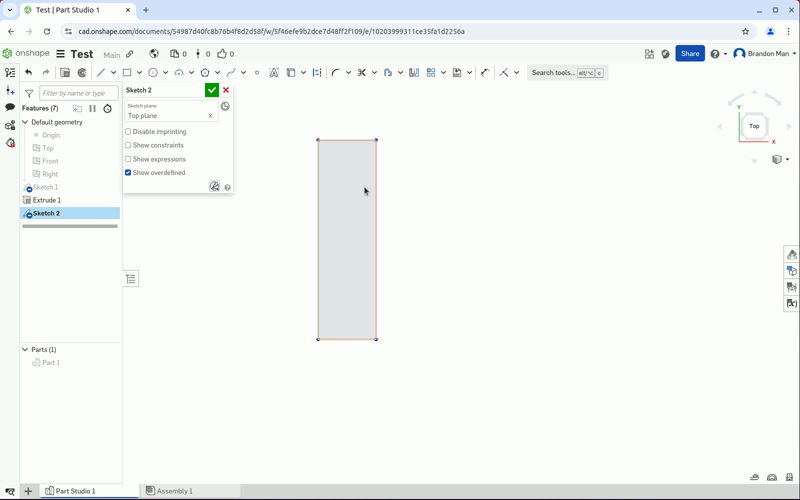
scroll(6)
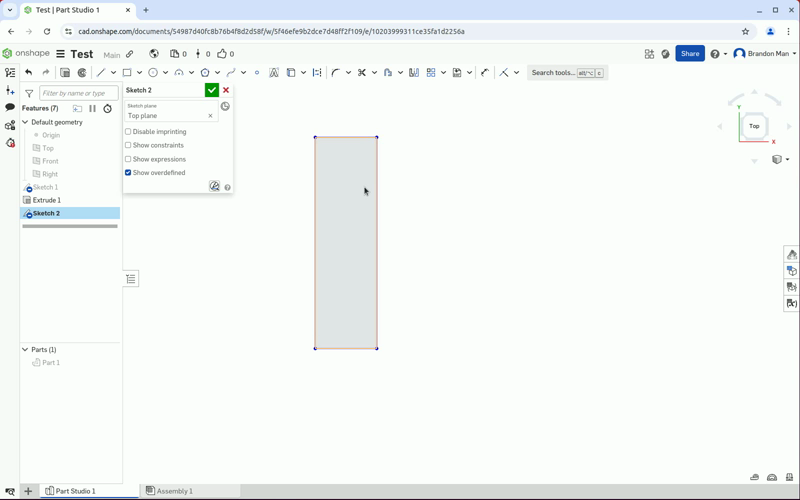
scroll(6)
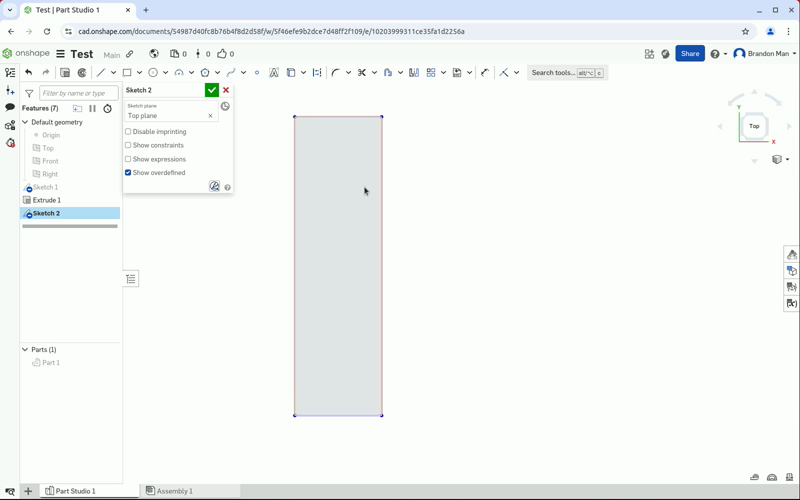
scroll(6)
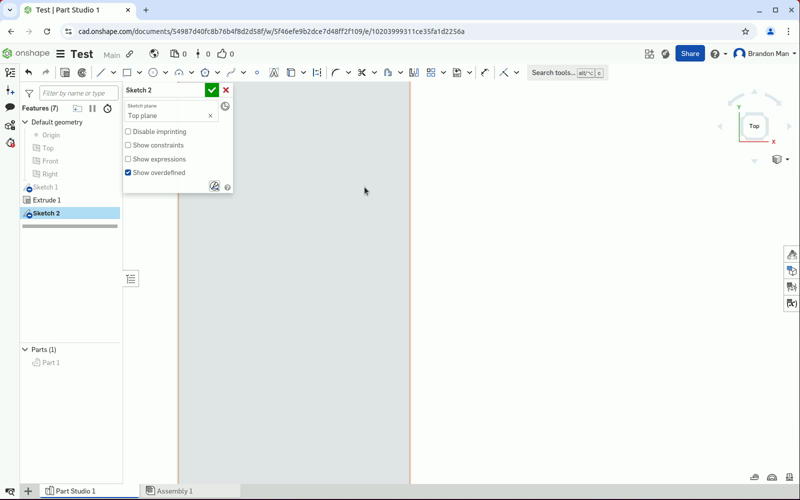
click(364, 186)
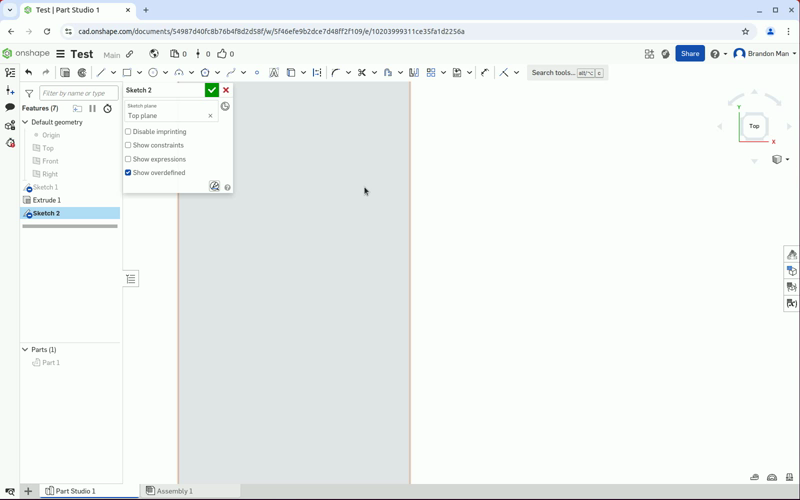
scroll(-6)
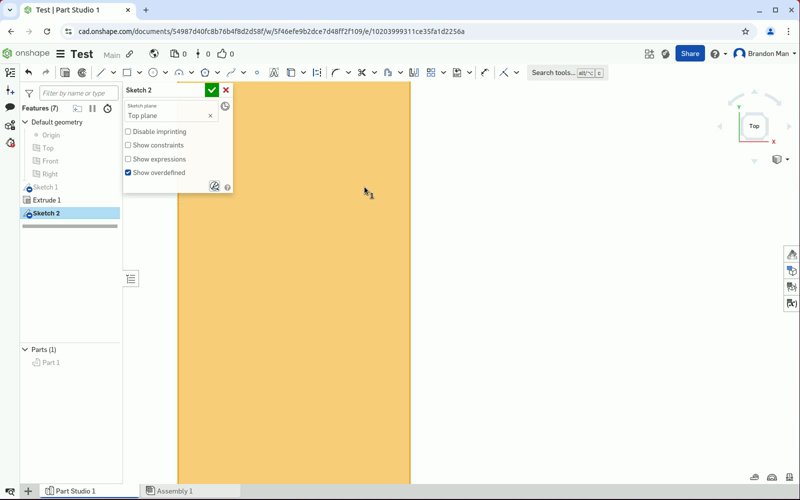
scroll(-6)
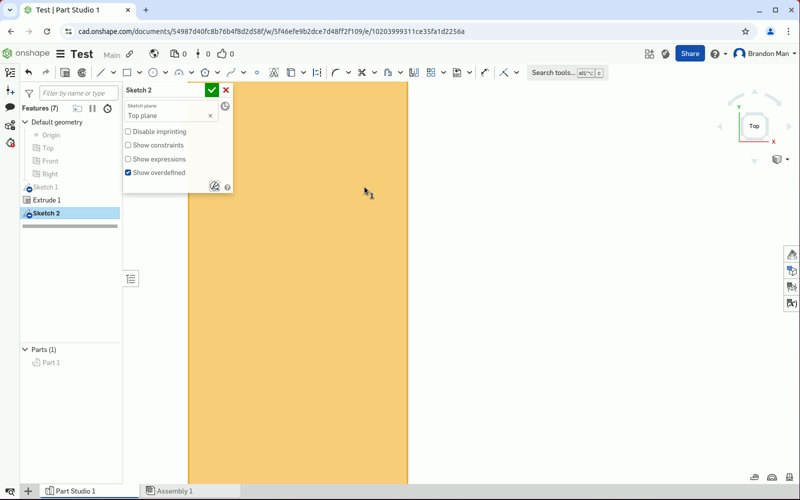
scroll(-6)
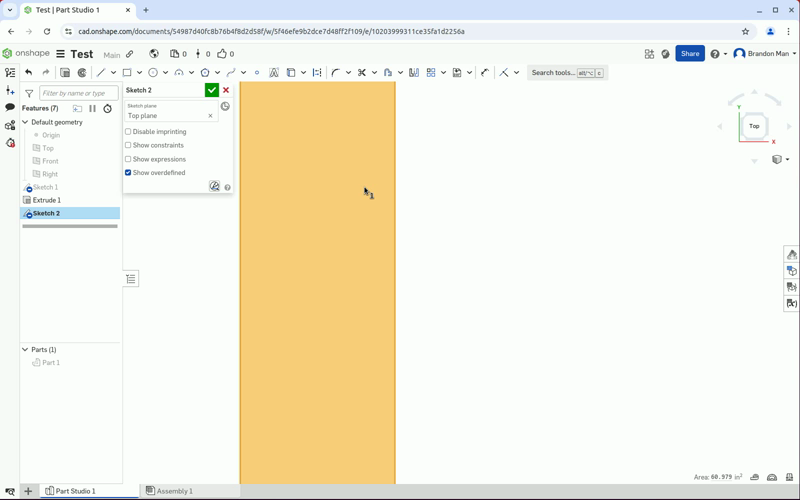
scroll(-6)
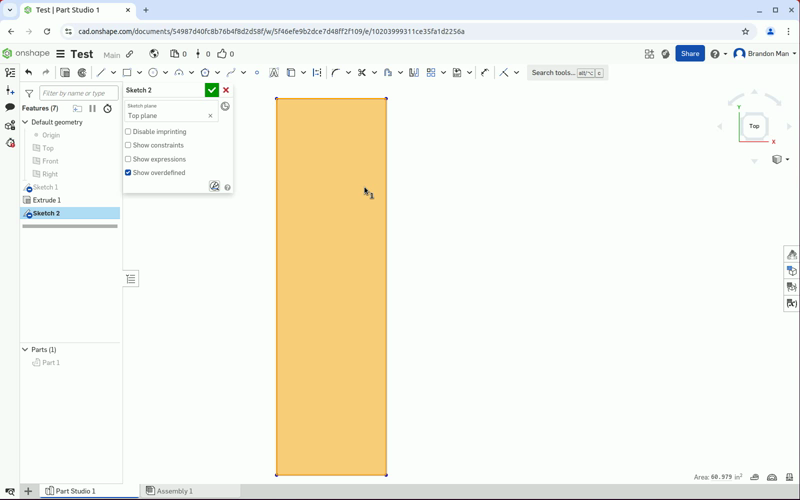
scroll(-6)
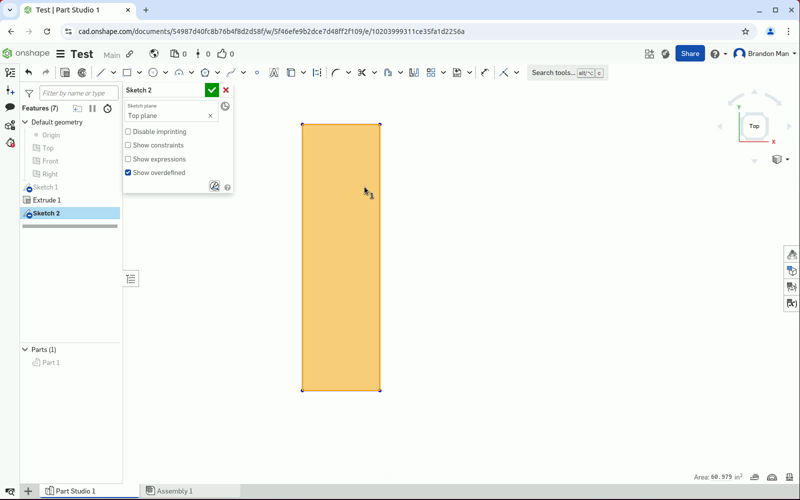
scroll(-6)
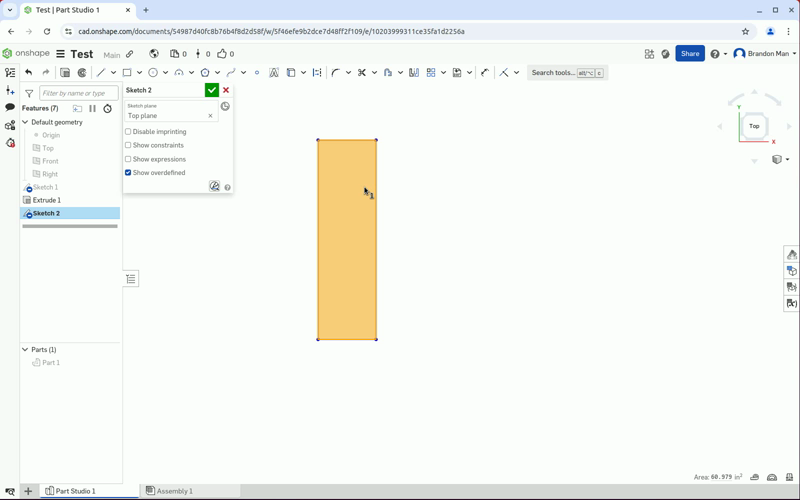
scroll(-6)
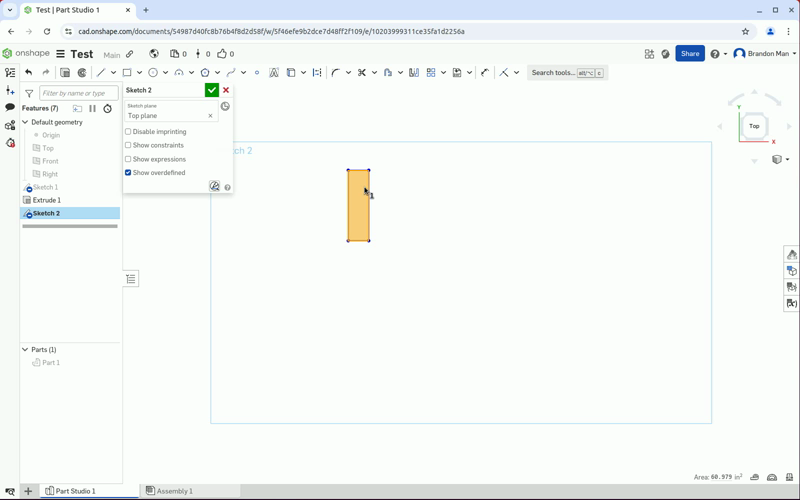
mouse_move(73, 352)
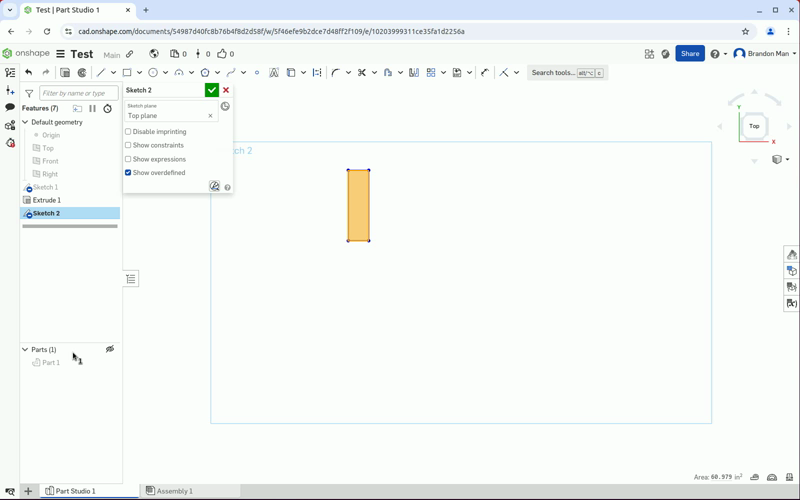
key(shift+y)
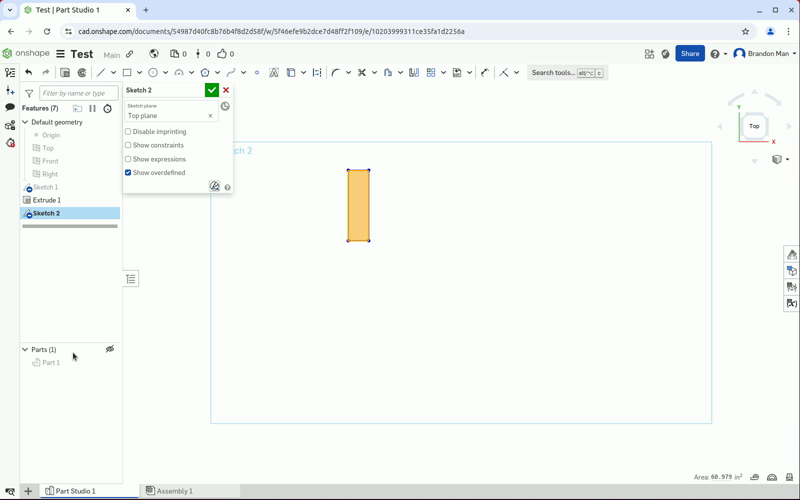
key(shift+e)
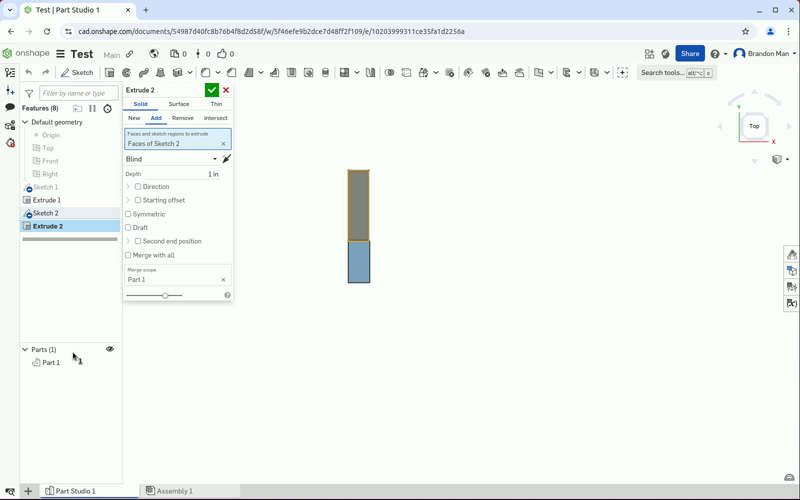
mouse_move(143, 106)
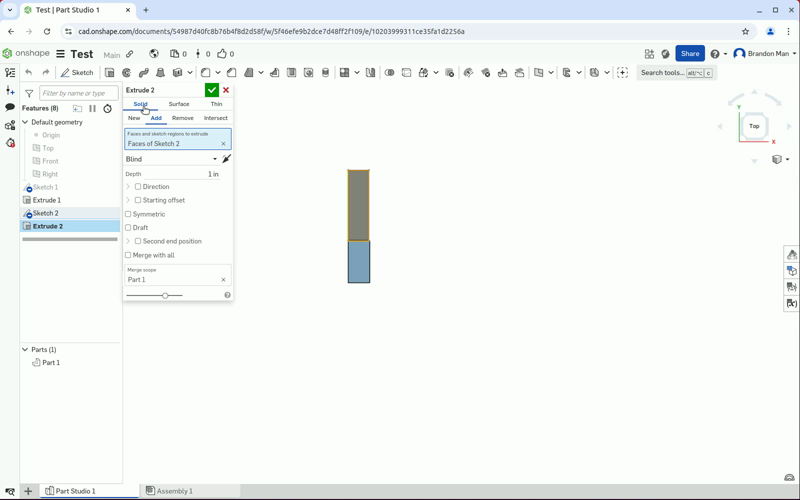
click(143, 106)
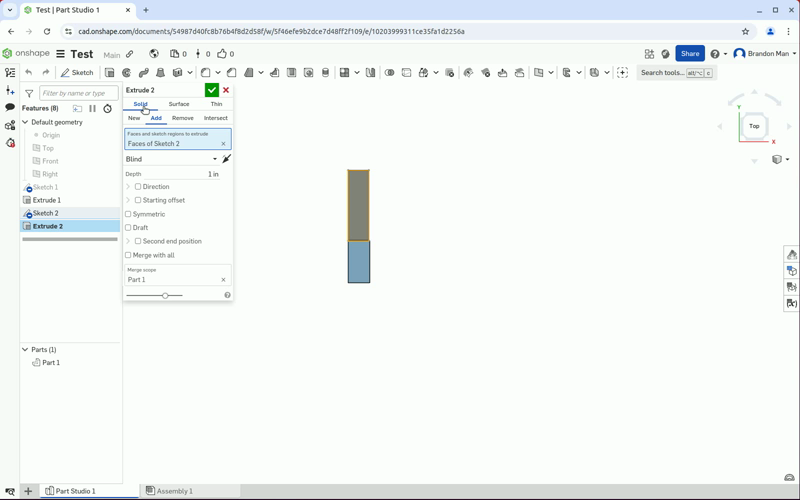
mouse_move(137, 120)
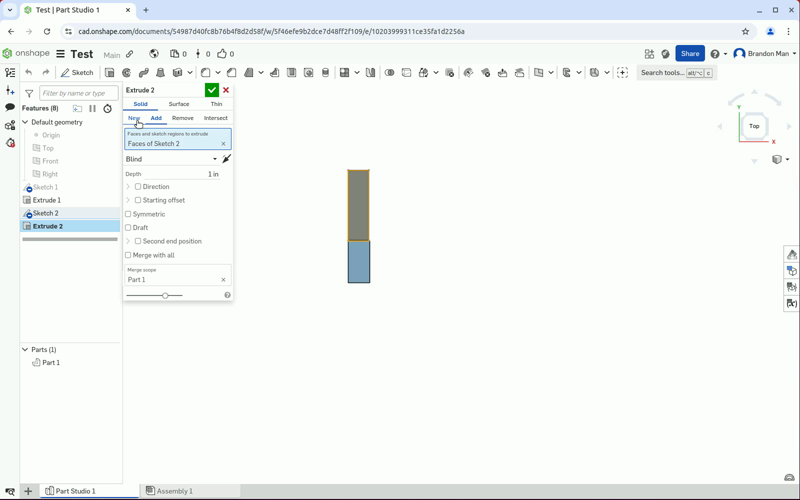
click(137, 120)
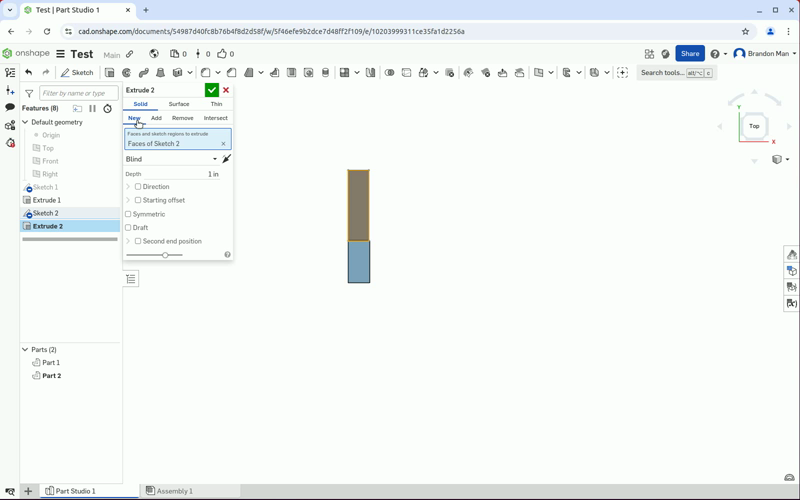
key(tab, 4)
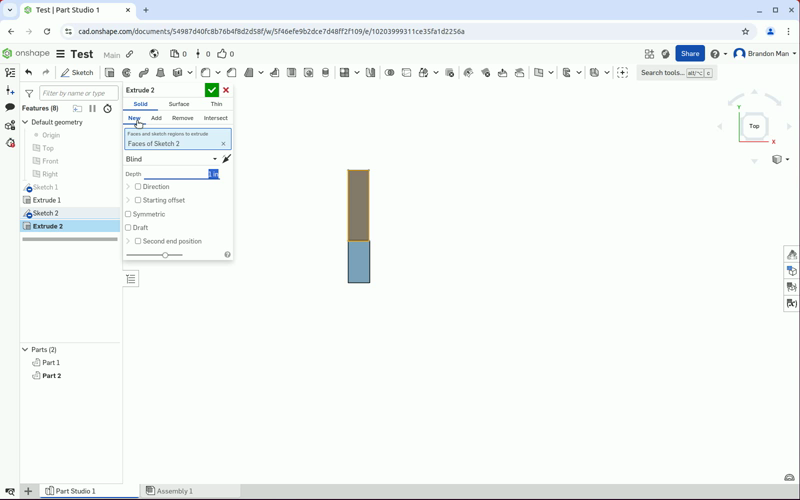
text(14.443)
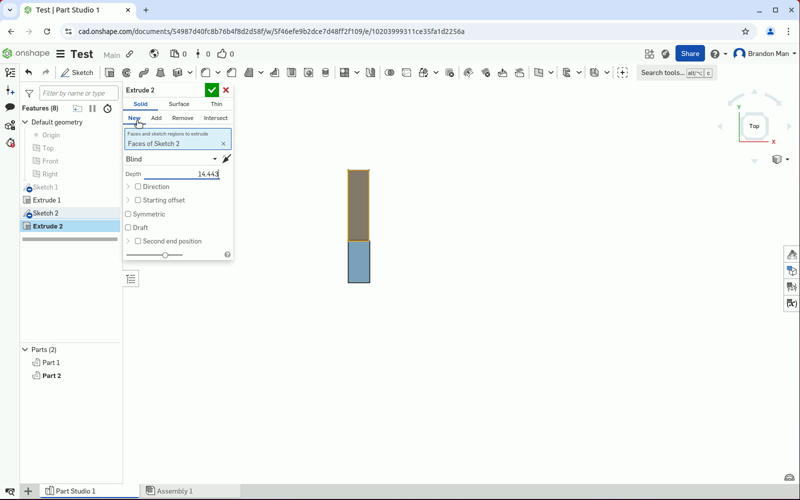
key(enter)
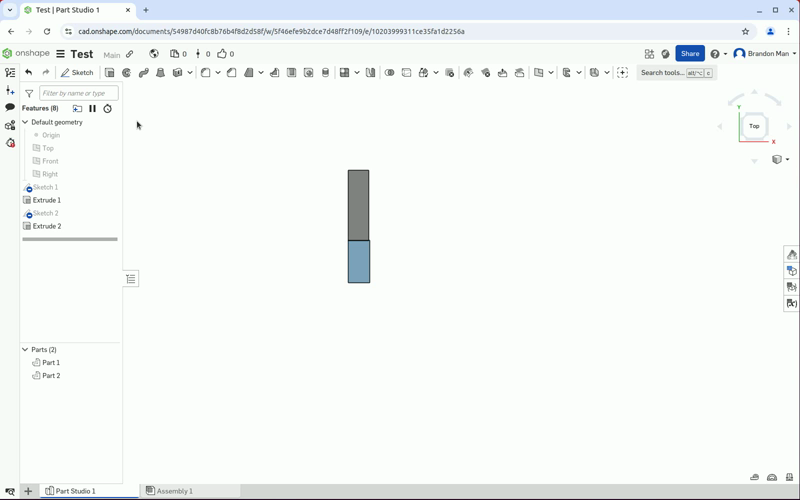
key(shift+h)
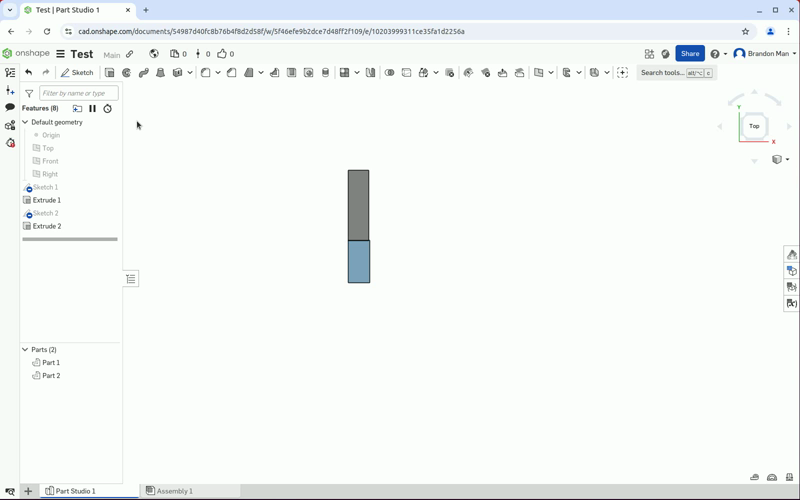
key(shift+h)
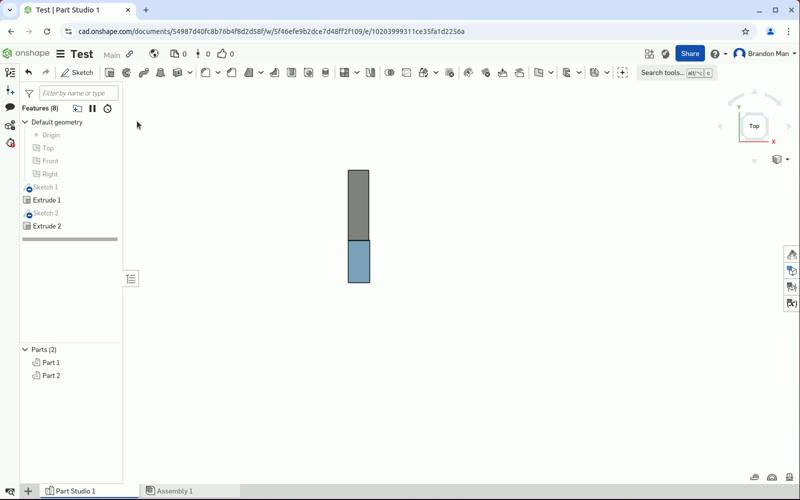
mouse_move(73, 189)
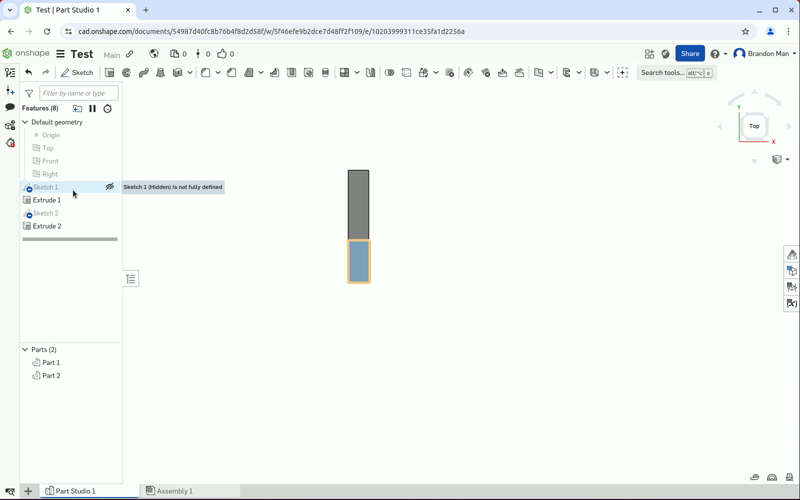
click(73, 189)
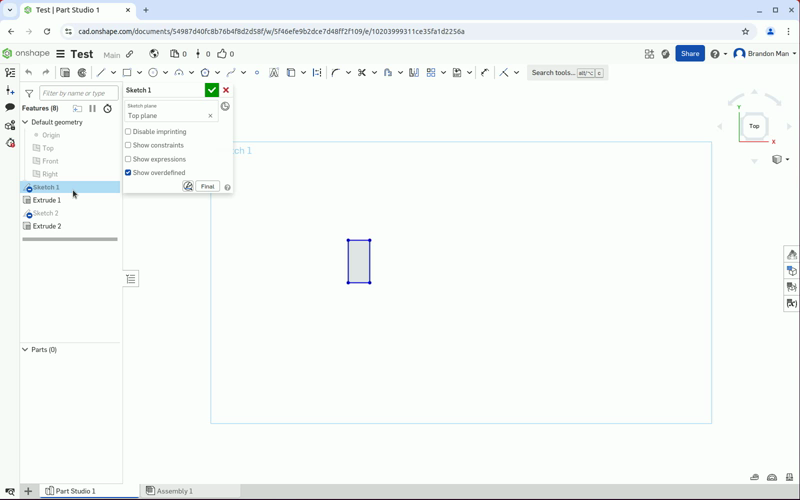
mouse_move(229, 92)
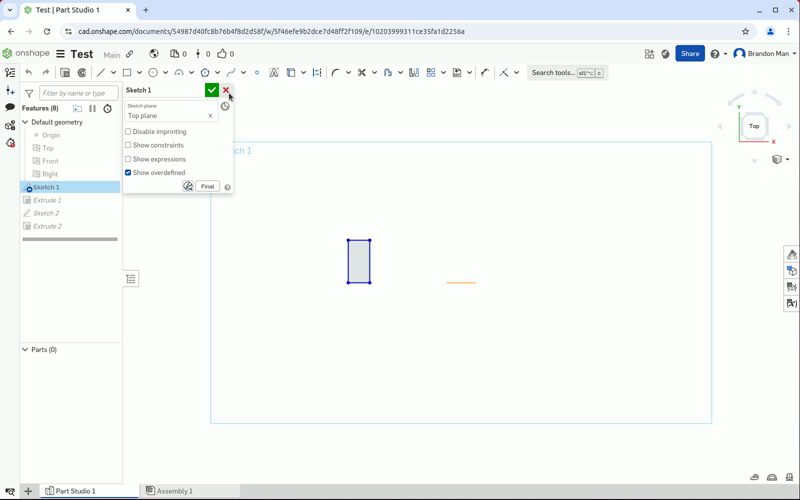
click(229, 92)
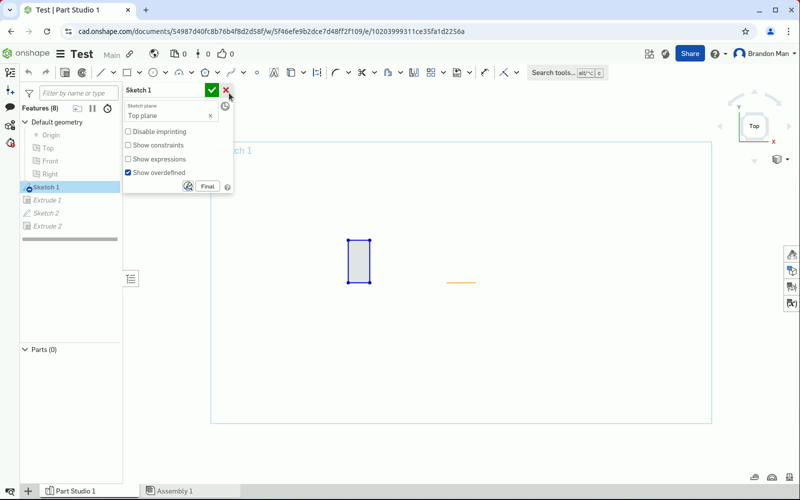
key(shift+s)
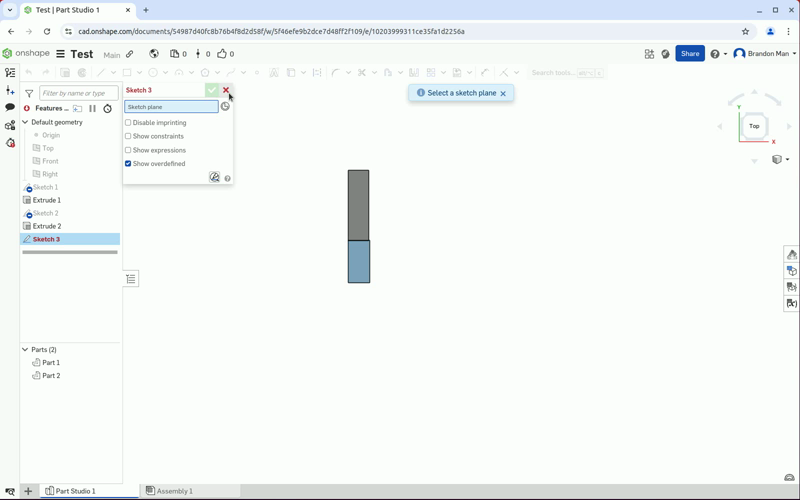
mouse_move(73, 150)
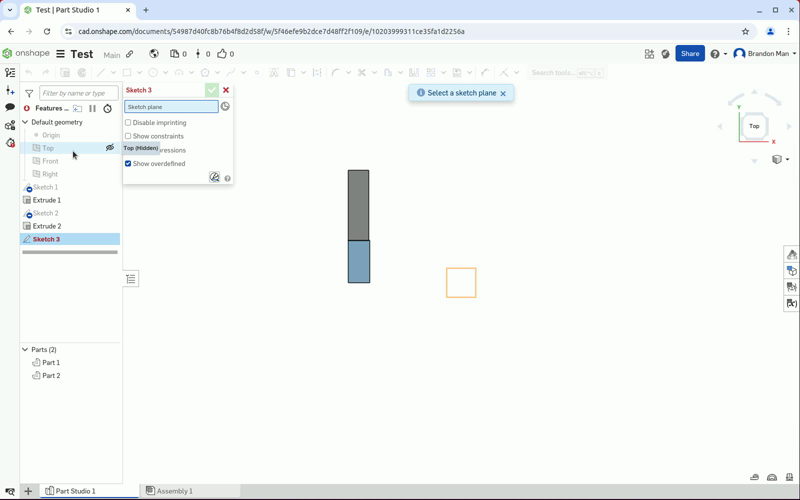
click(73, 150)
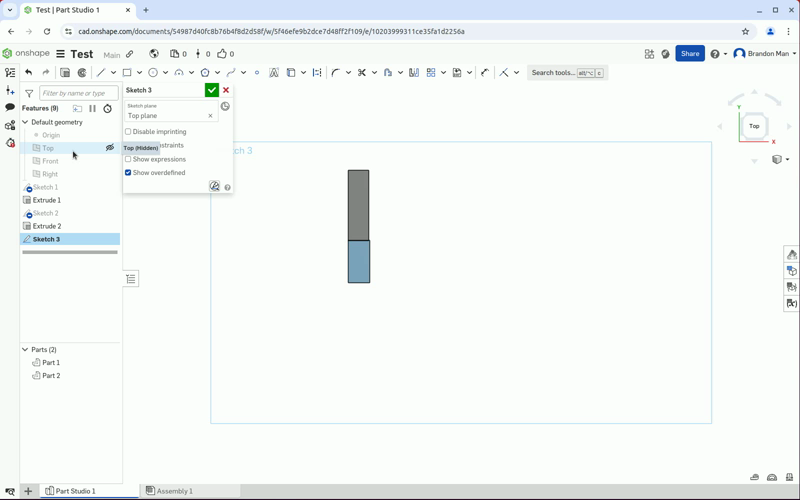
mouse_move(73, 352)
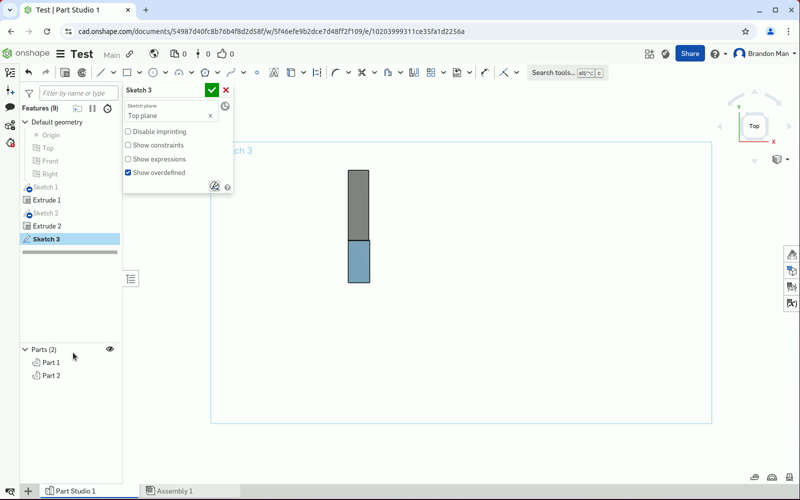
key(y)
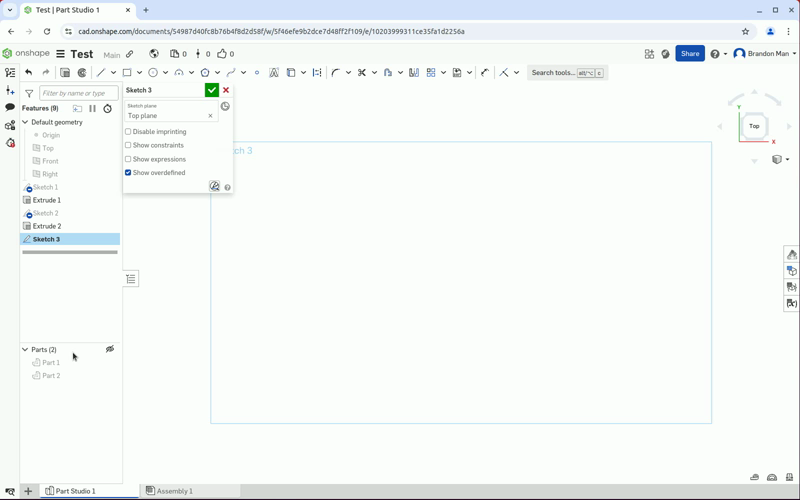
key(l)
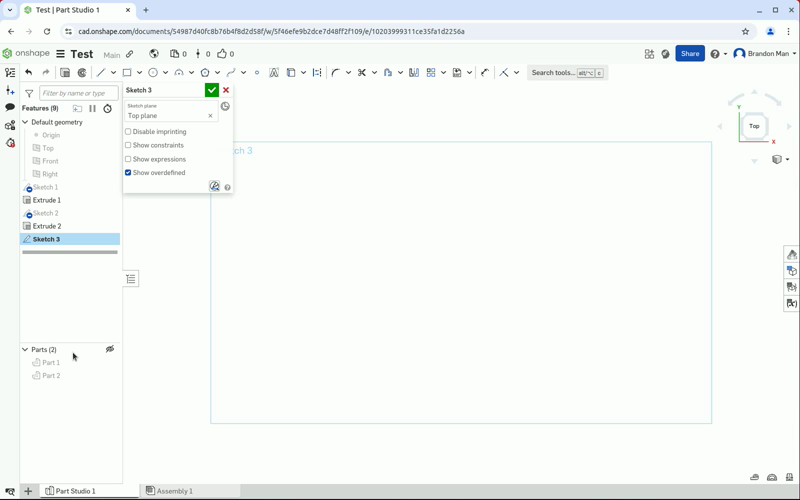
key_down(shift)
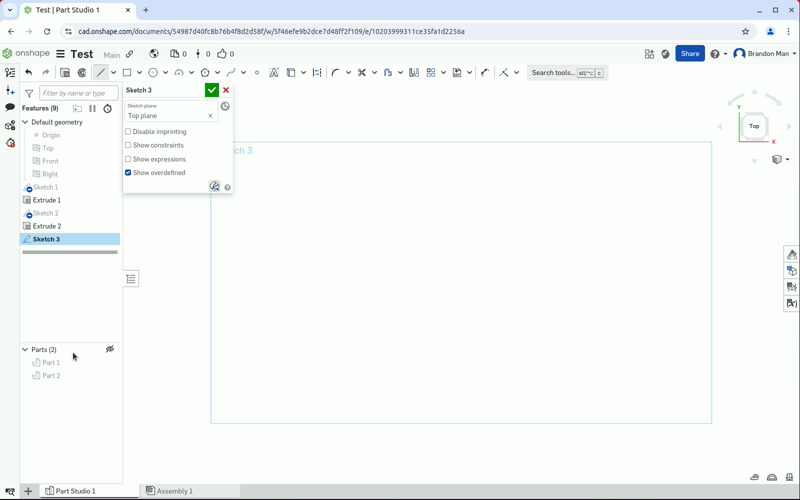
mouse_move(439, 282)
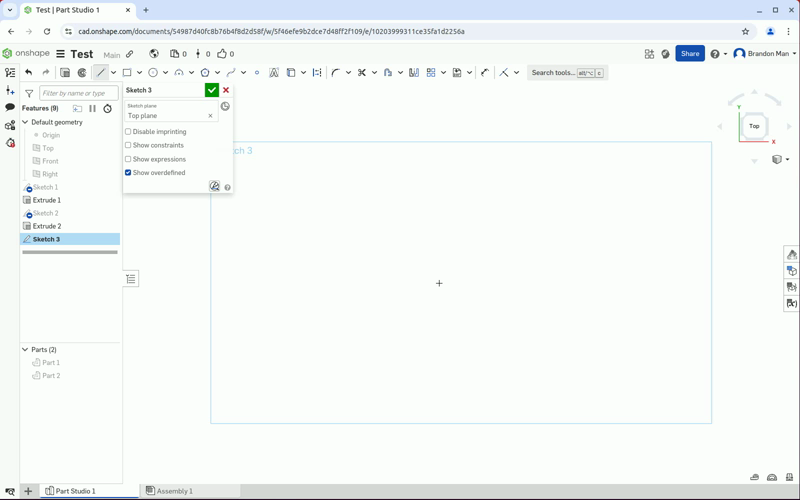
click(439, 282)
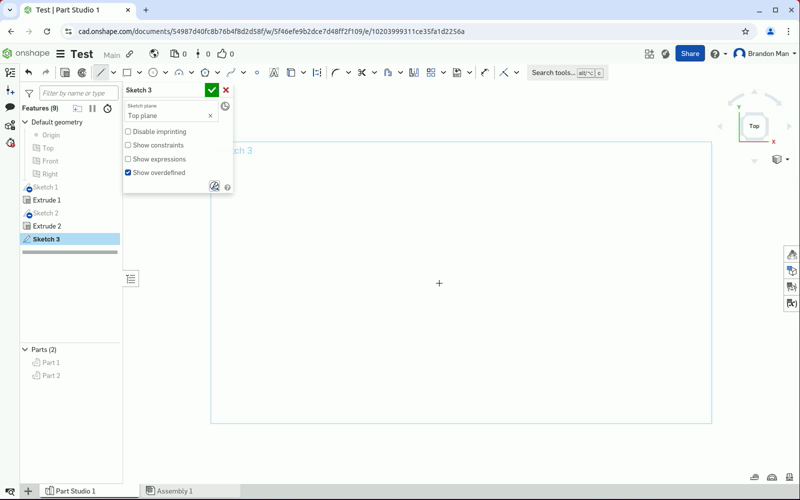
key_up(shift)
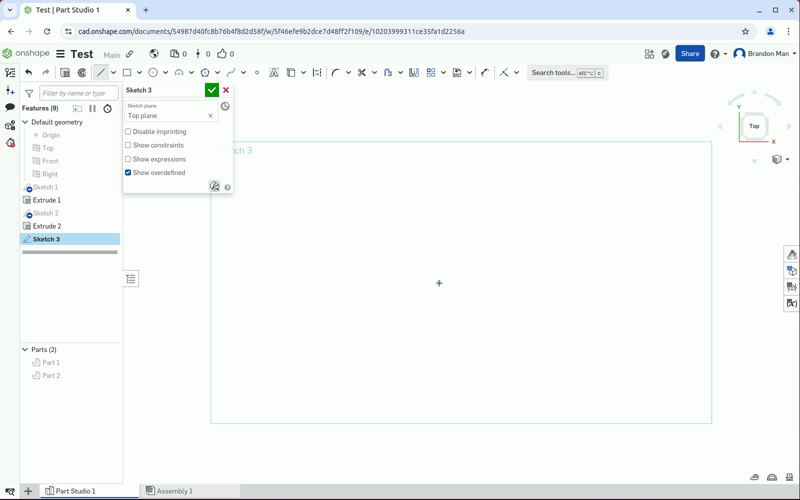
key_down(shift)
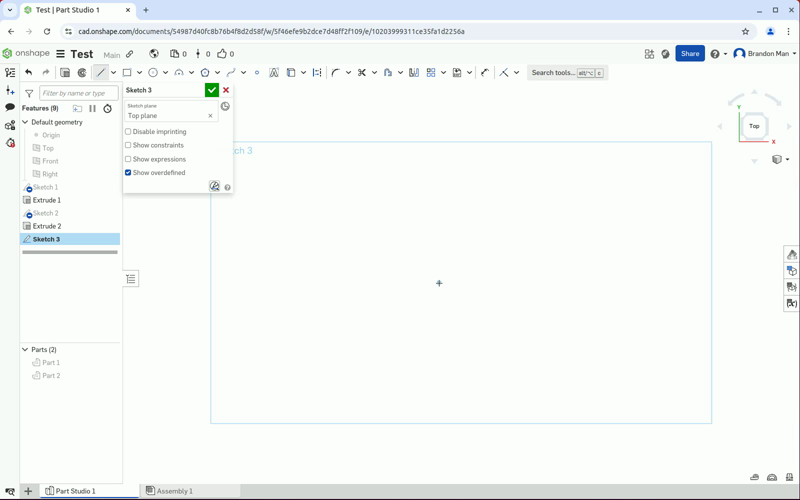
mouse_move(469, 282)
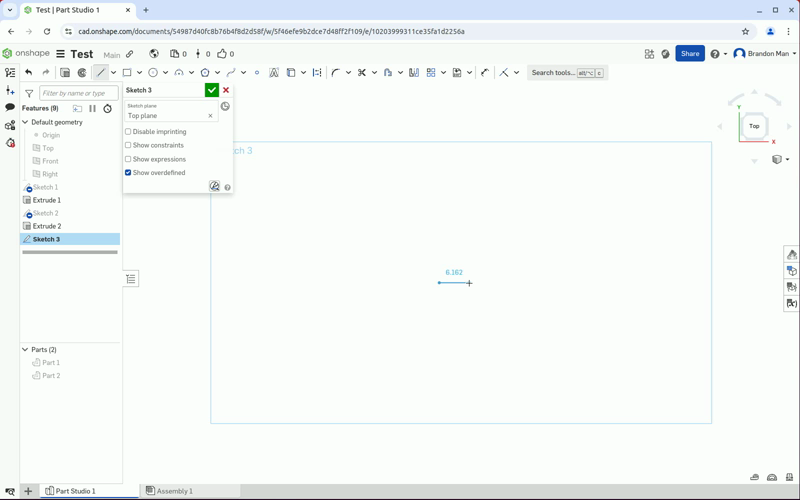
mouse_move(460, 282)
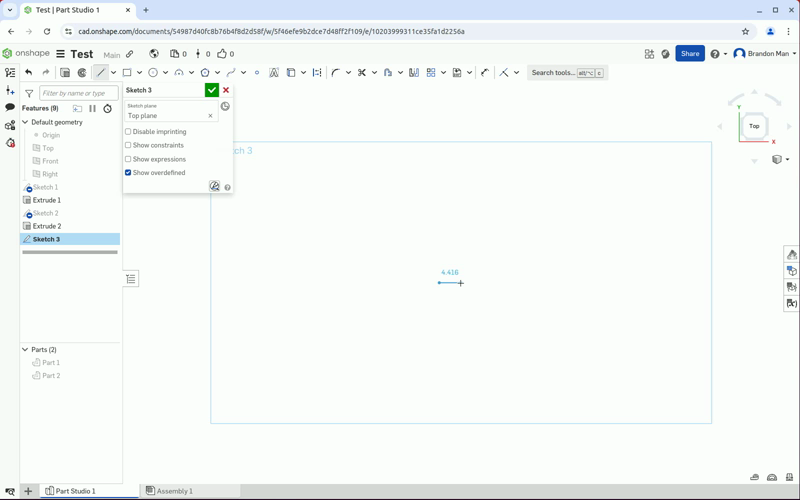
click(460, 282)
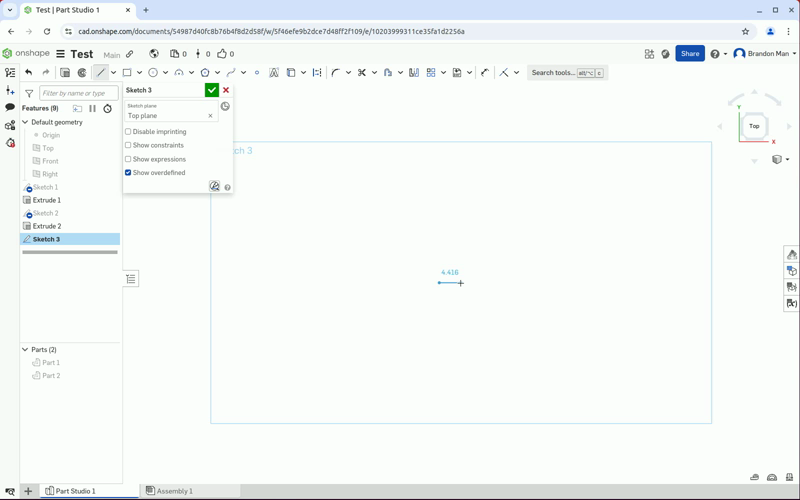
key_up(shift)
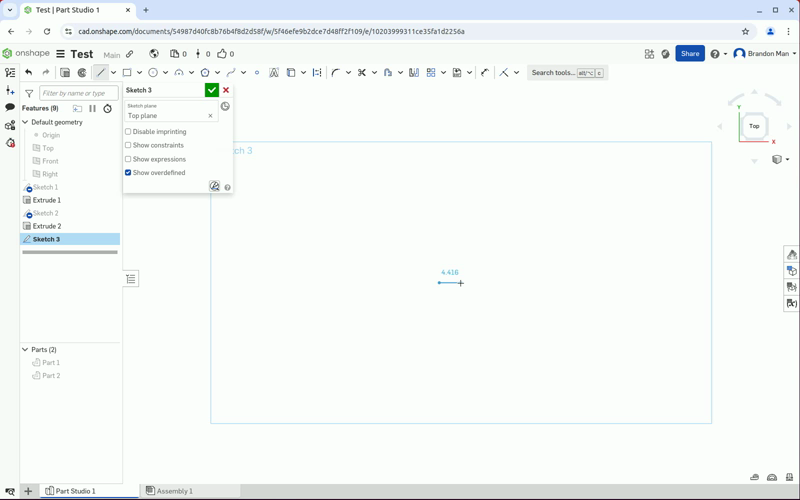
key_down(shift)
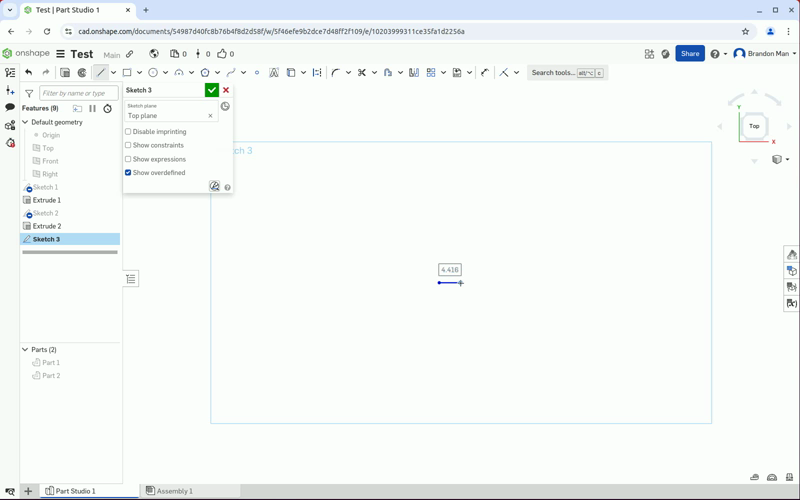
mouse_move(490, 282)
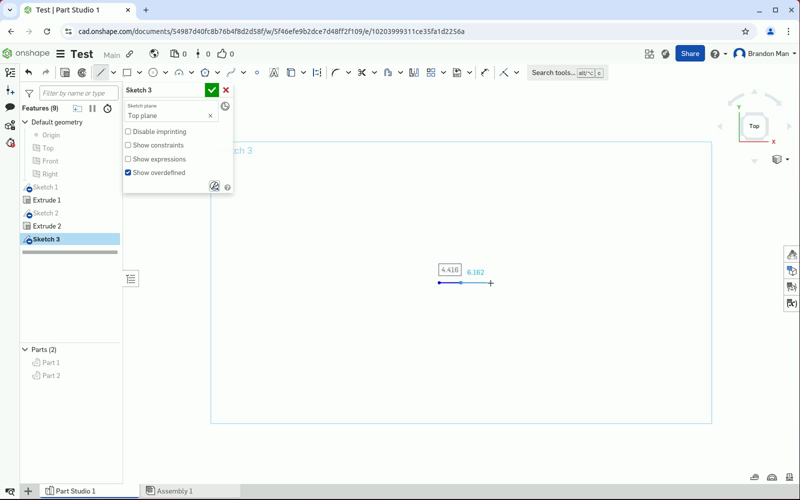
mouse_move(460, 228)
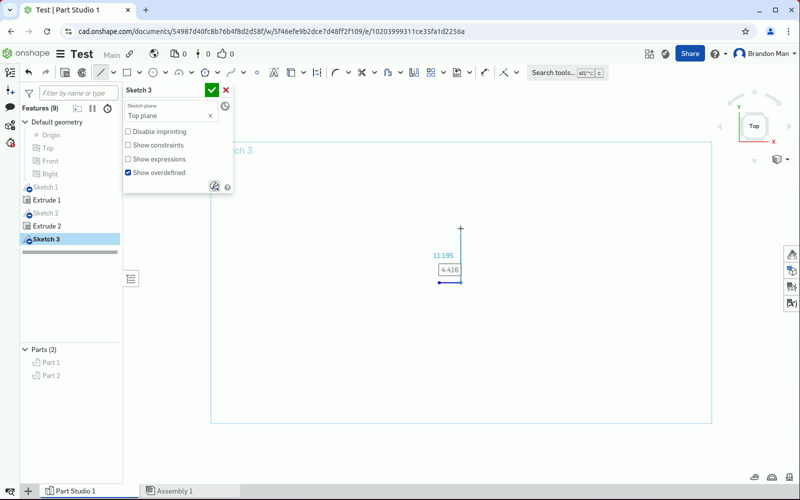
click(460, 228)
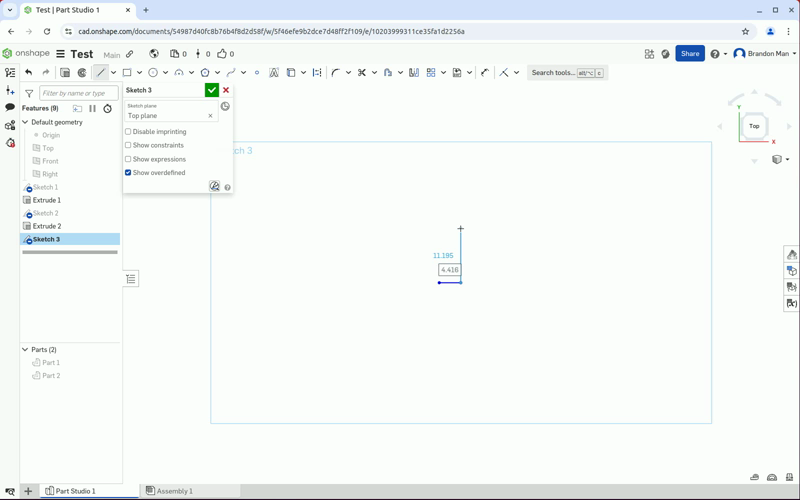
key_up(shift)
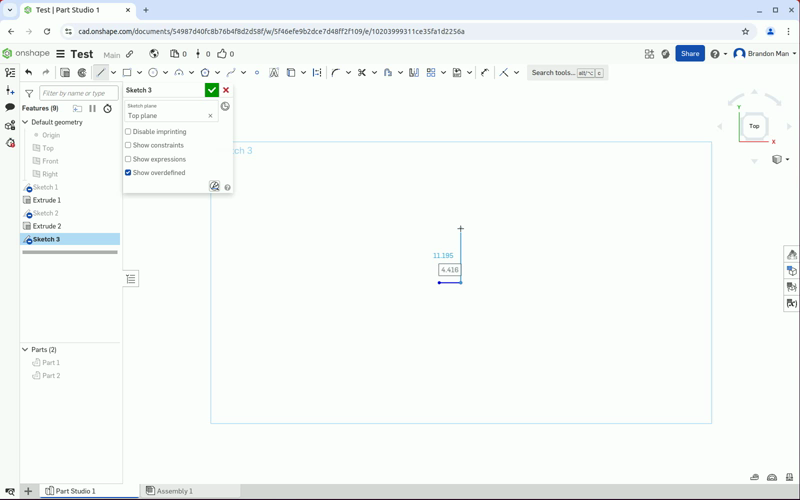
key_down(shift)
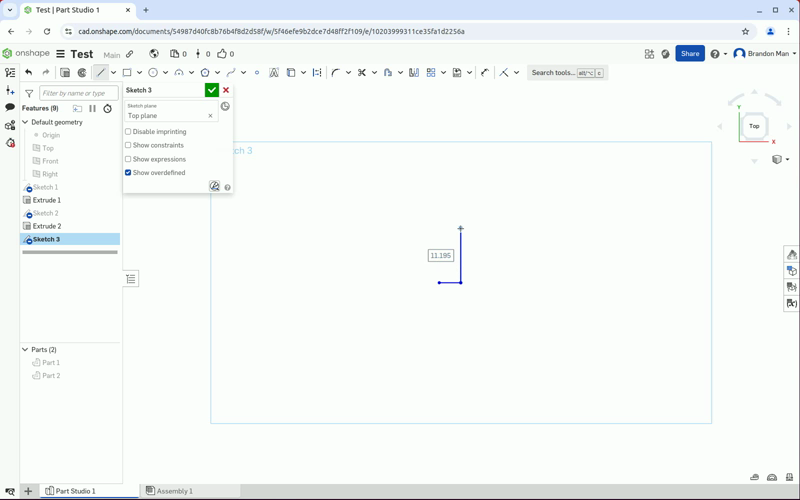
mouse_move(490, 228)
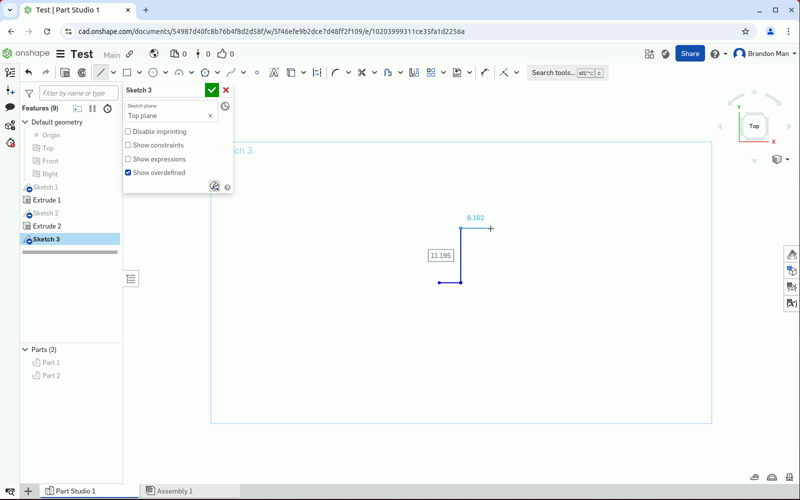
mouse_move(439, 228)
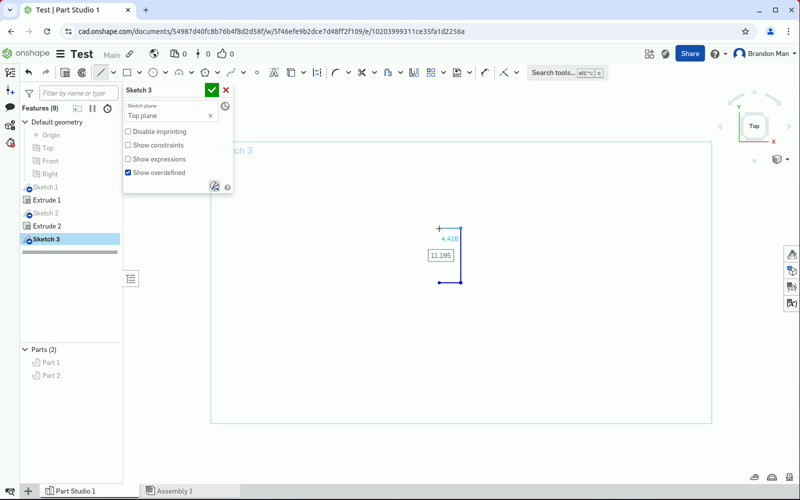
click(439, 228)
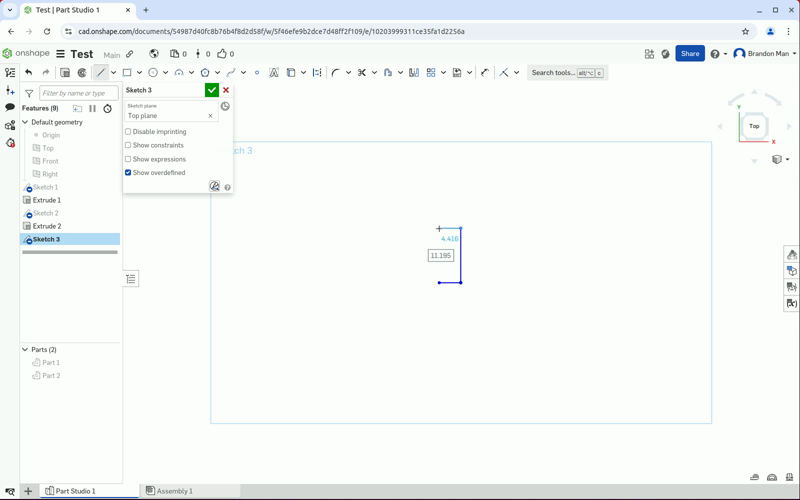
key_up(shift)
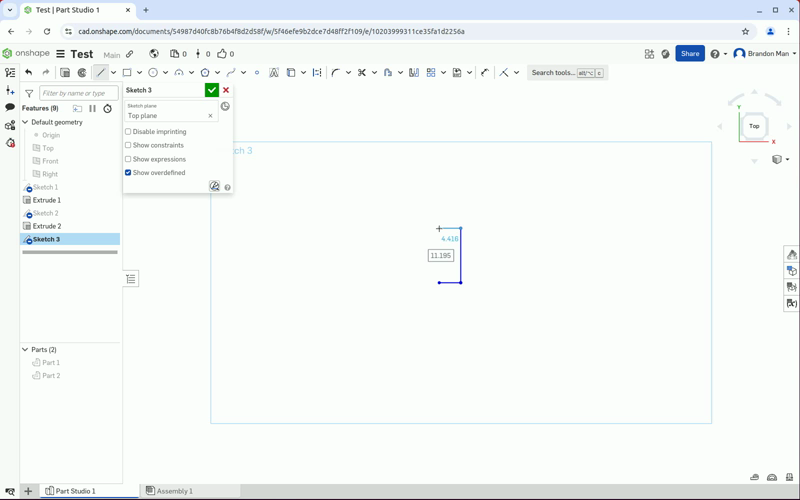
mouse_move(469, 228)
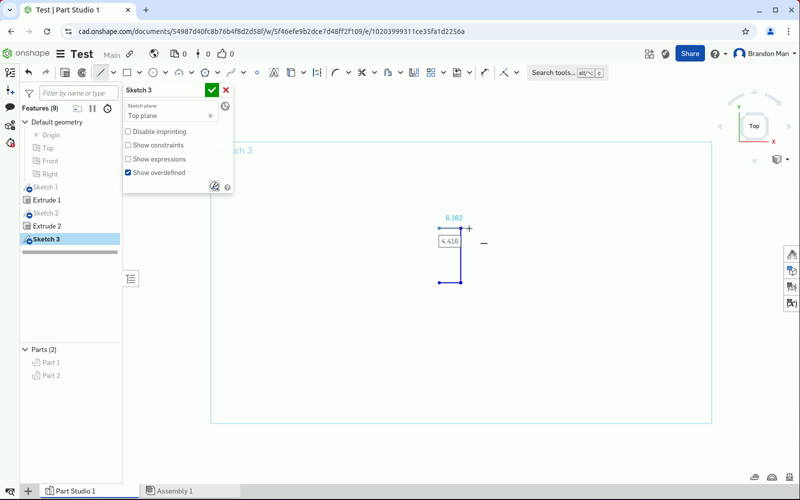
key_down(shift)
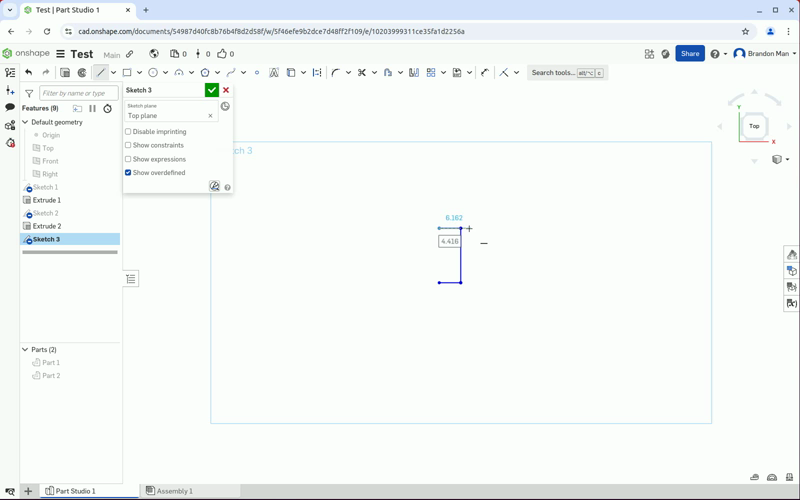
mouse_move(439, 282)
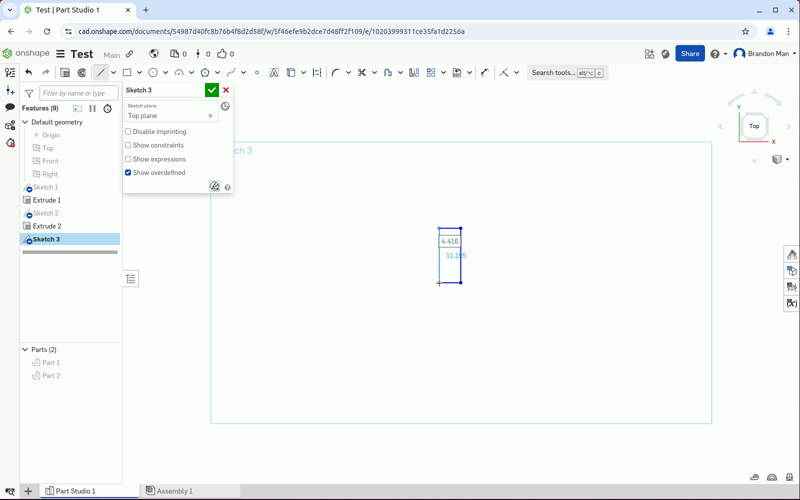
key_up(shift)
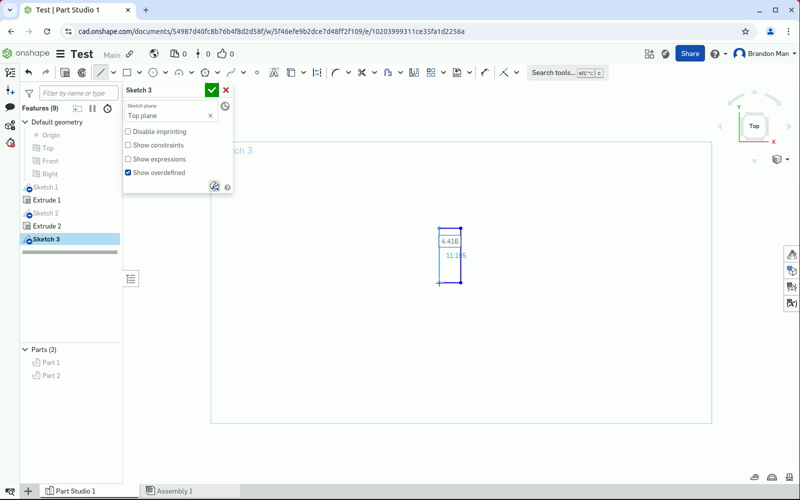
click(439, 282)
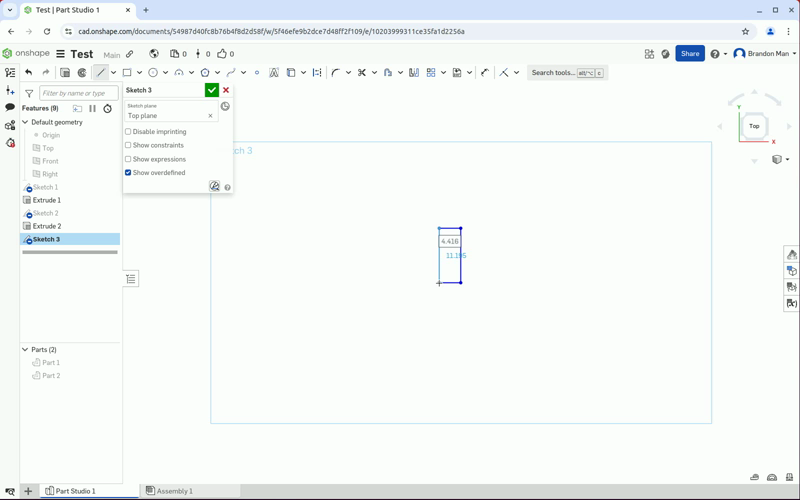
key(esc)
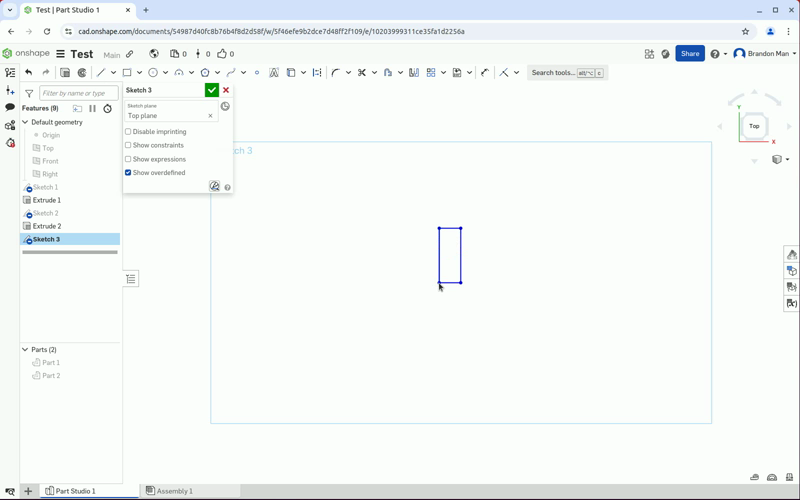
mouse_move(441, 239)
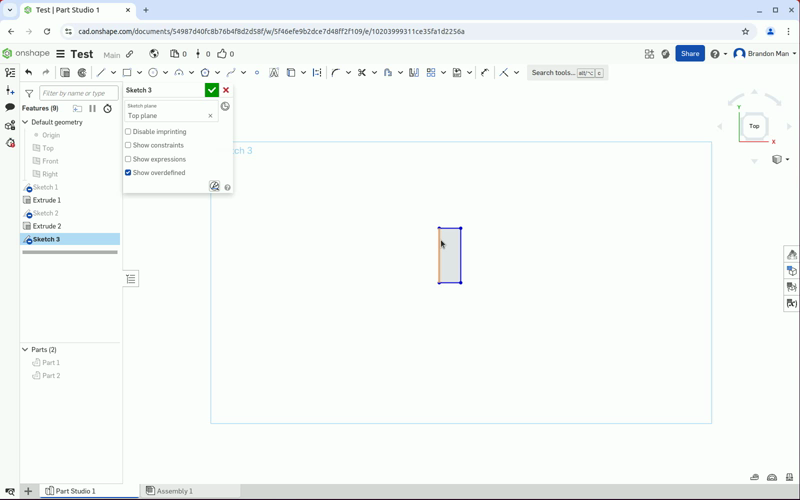
scroll(6)
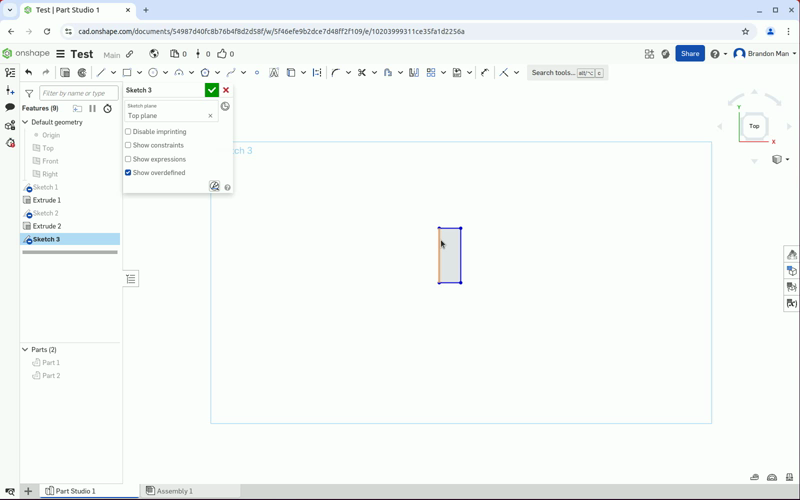
scroll(6)
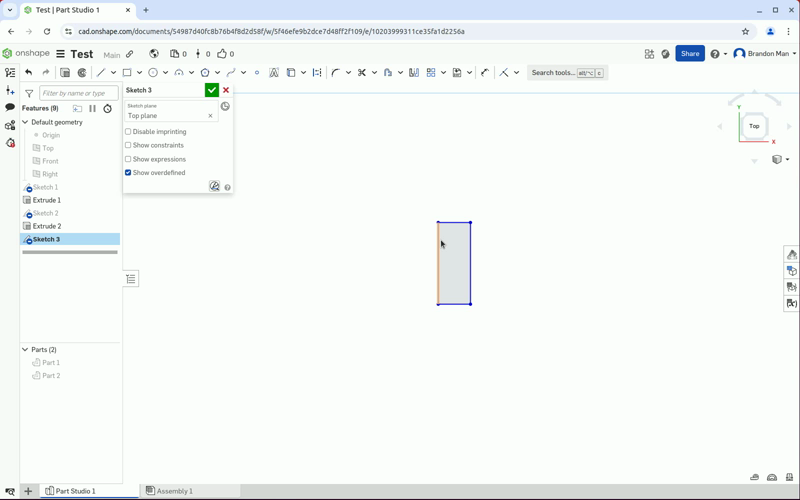
scroll(6)
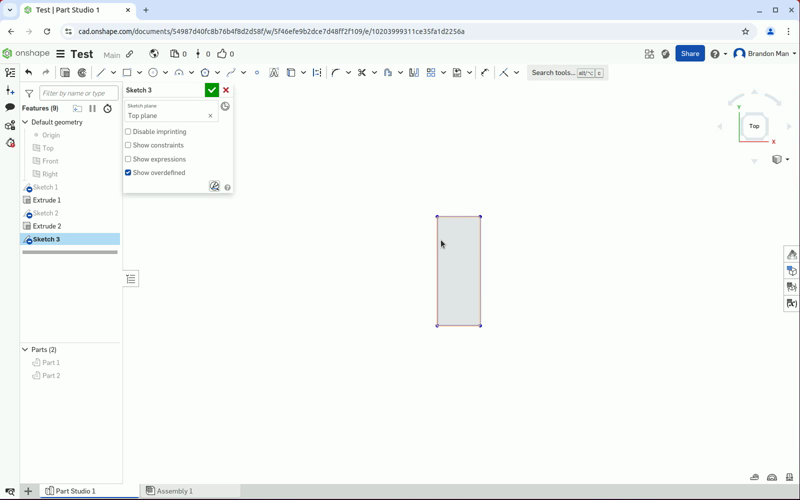
scroll(6)
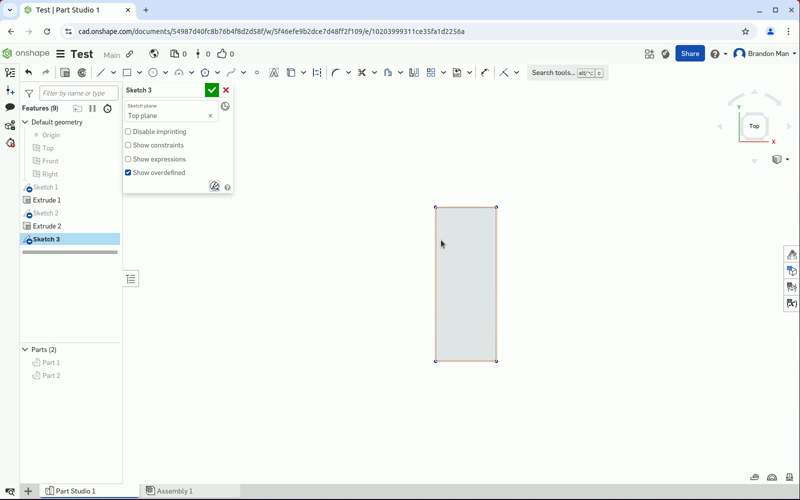
scroll(6)
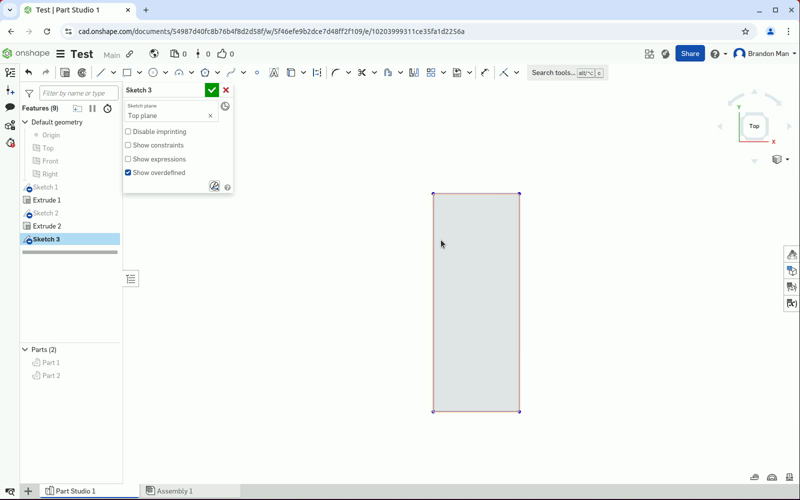
scroll(6)
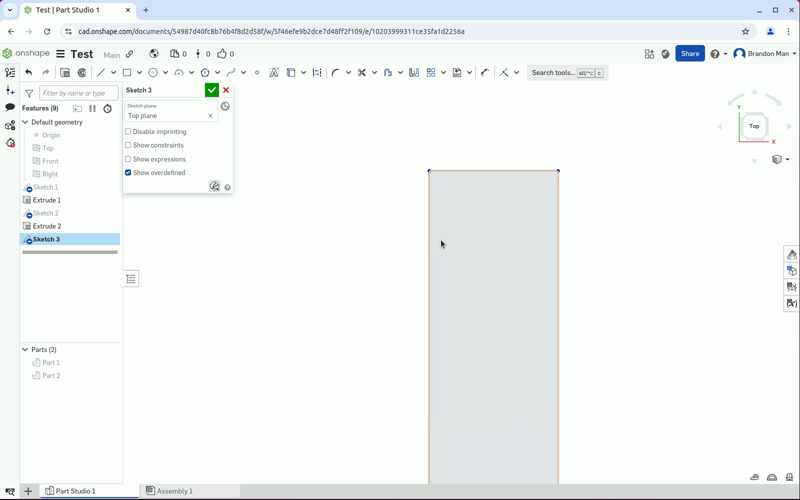
scroll(6)
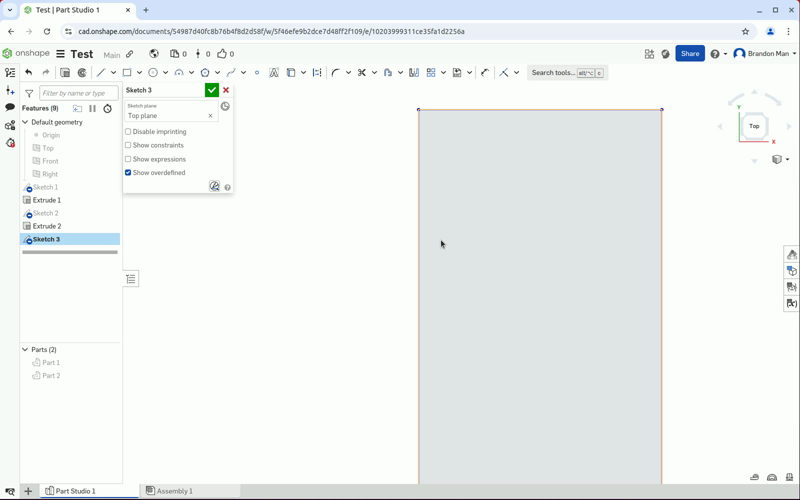
click(441, 239)
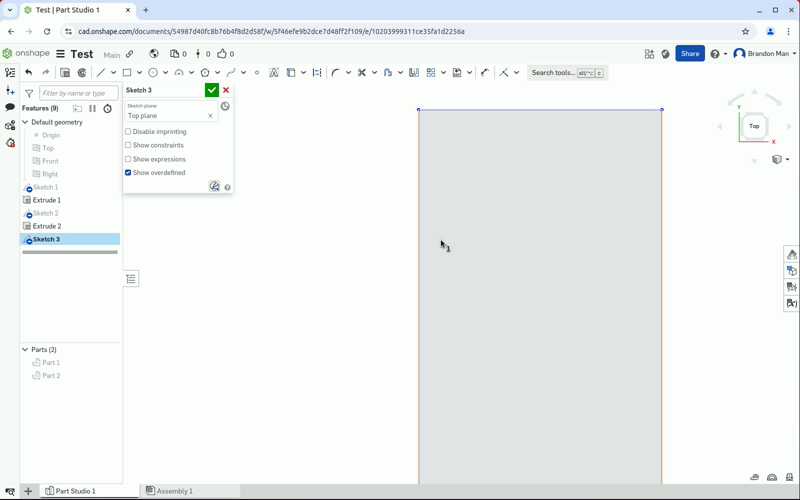
scroll(-6)
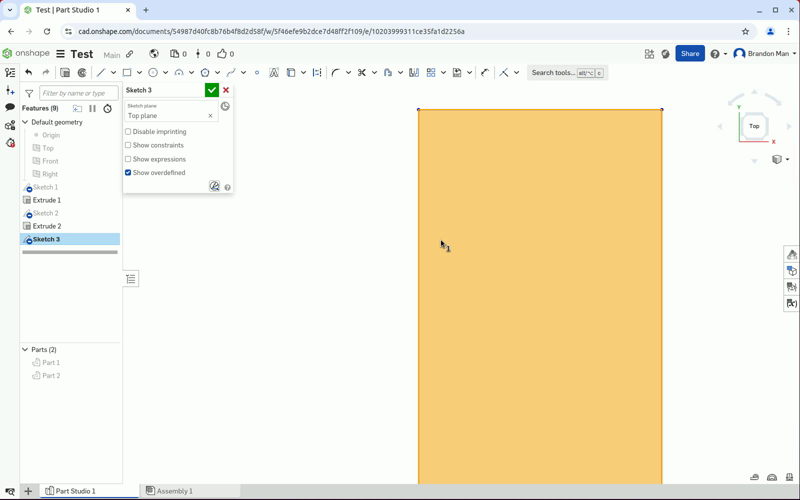
scroll(-6)
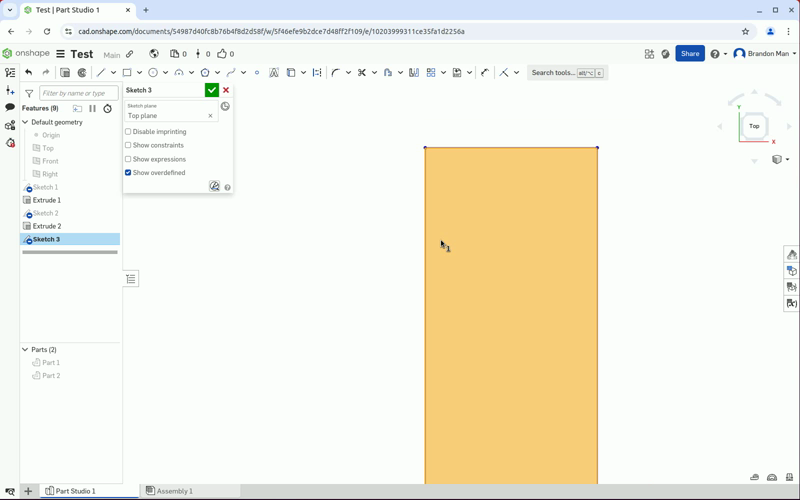
scroll(-6)
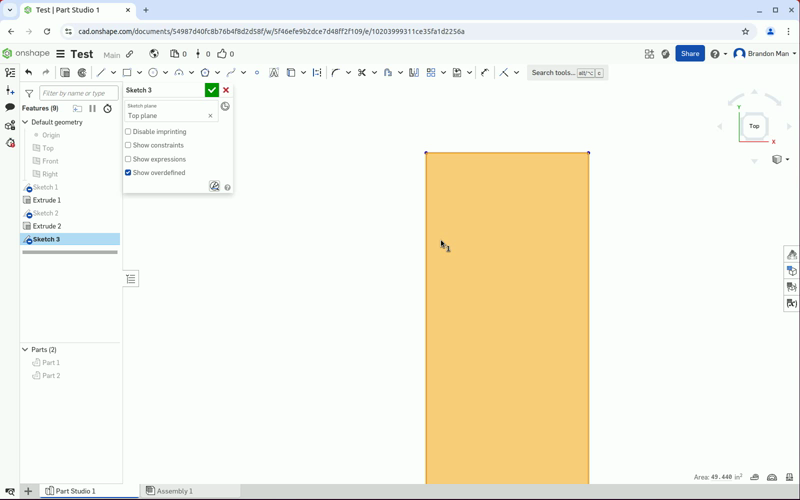
scroll(-6)
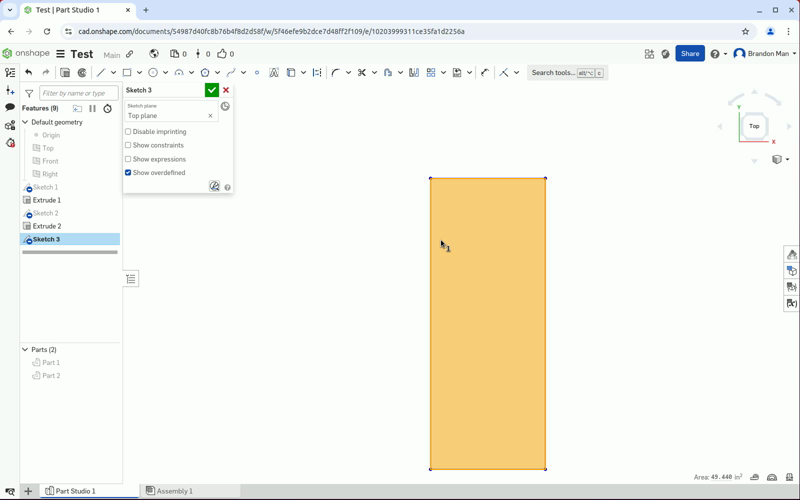
scroll(-6)
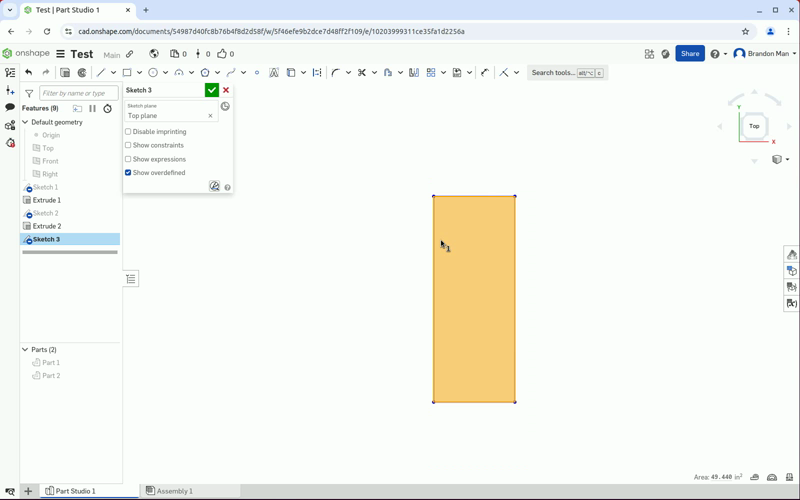
scroll(-6)
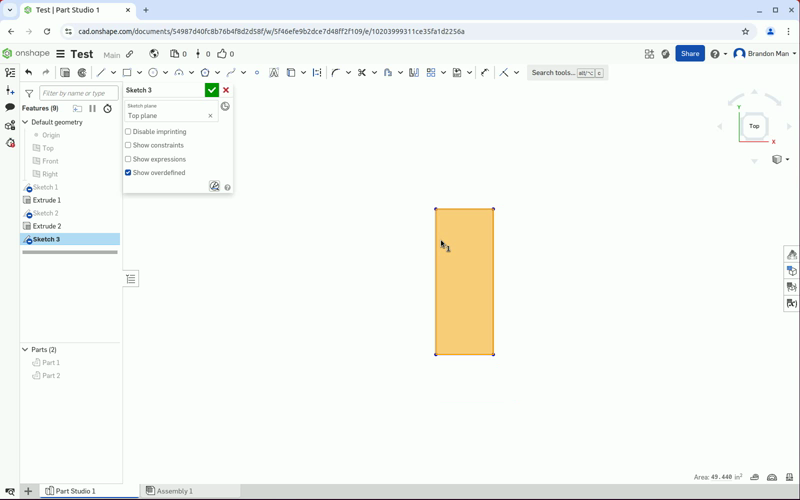
scroll(-6)
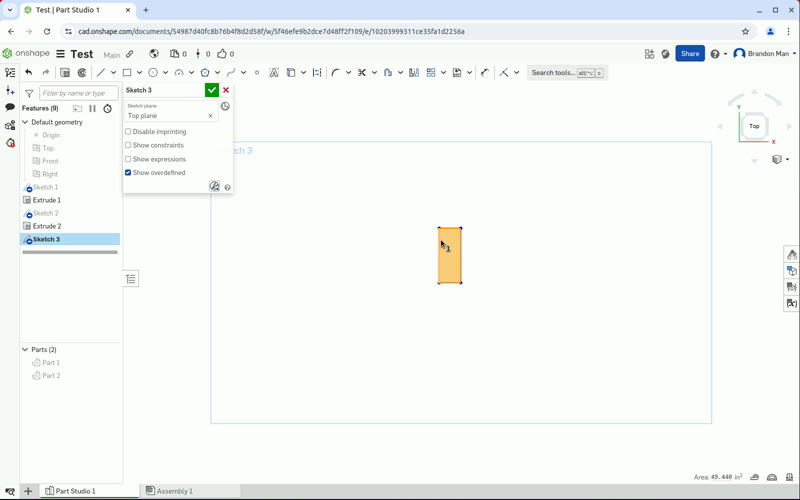
mouse_move(73, 352)
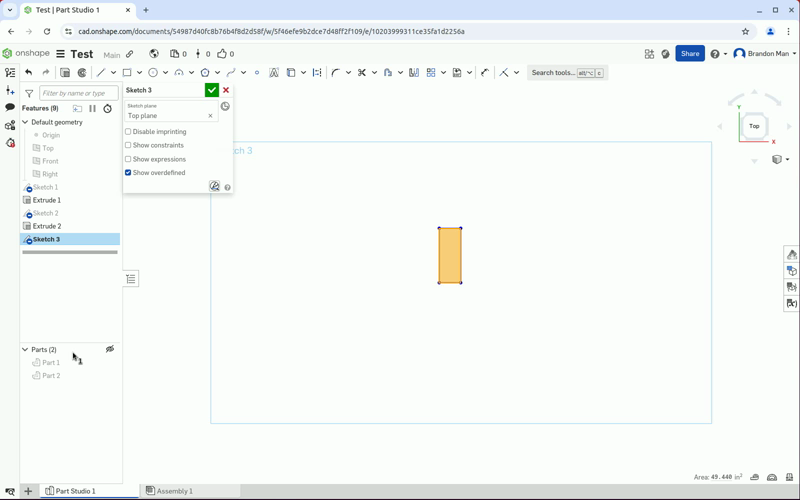
key(shift+y)
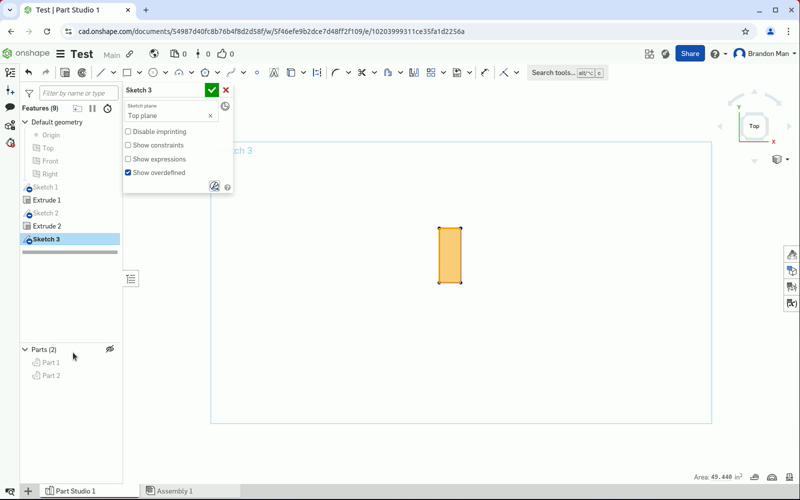
key(shift+e)
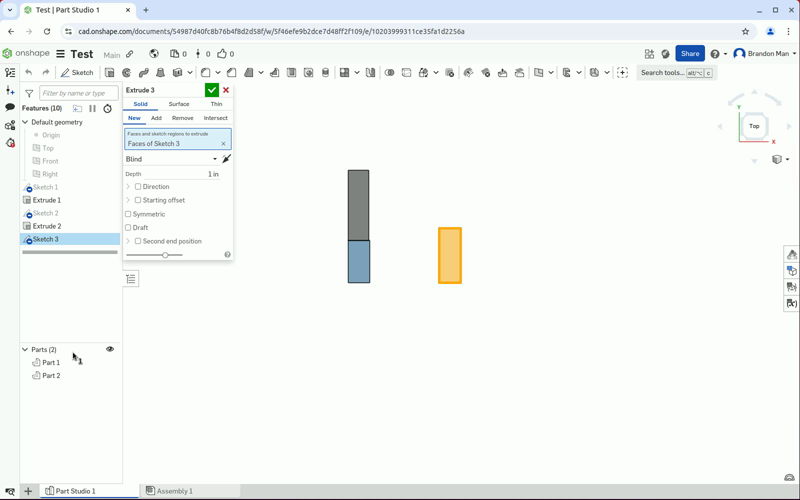
mouse_move(143, 106)
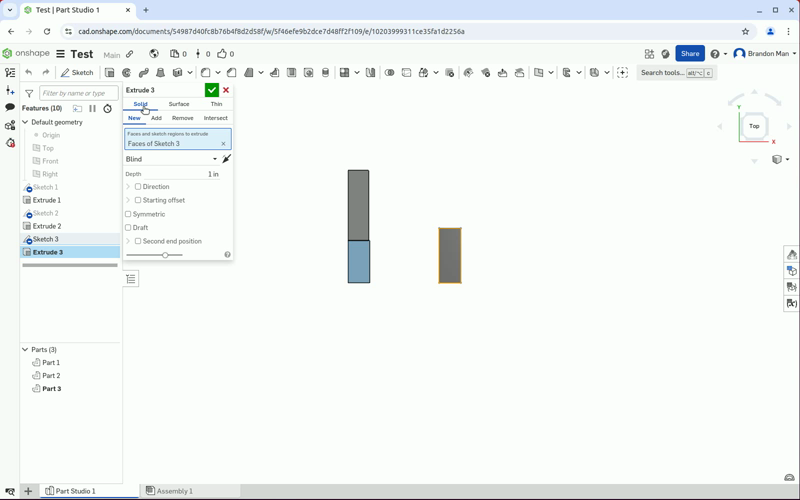
click(143, 106)
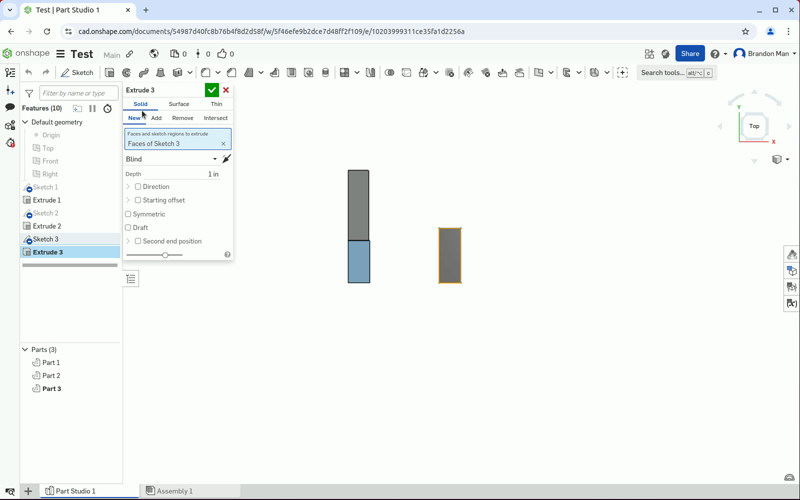
mouse_move(137, 120)
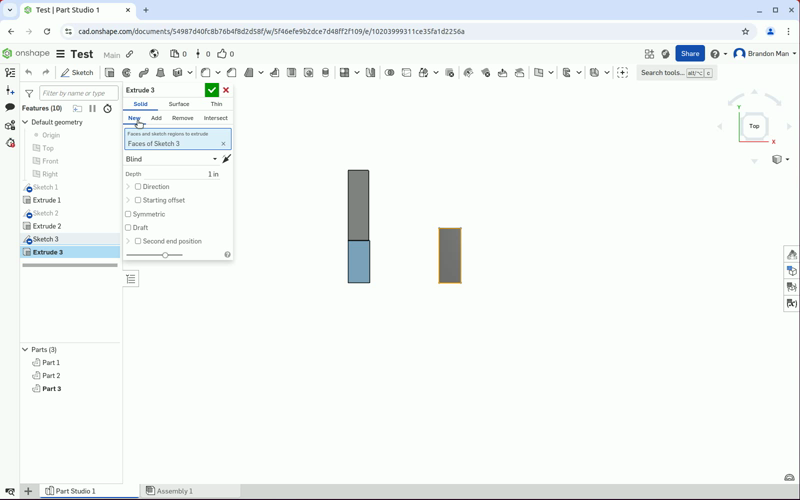
click(137, 120)
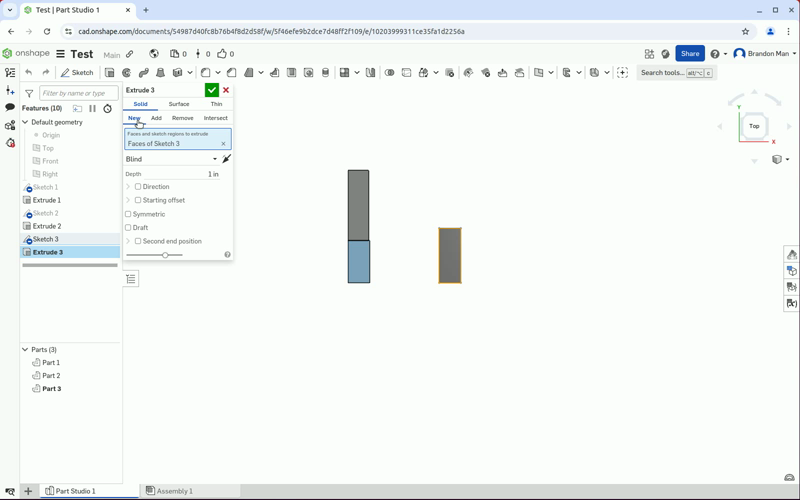
key(tab, 4)
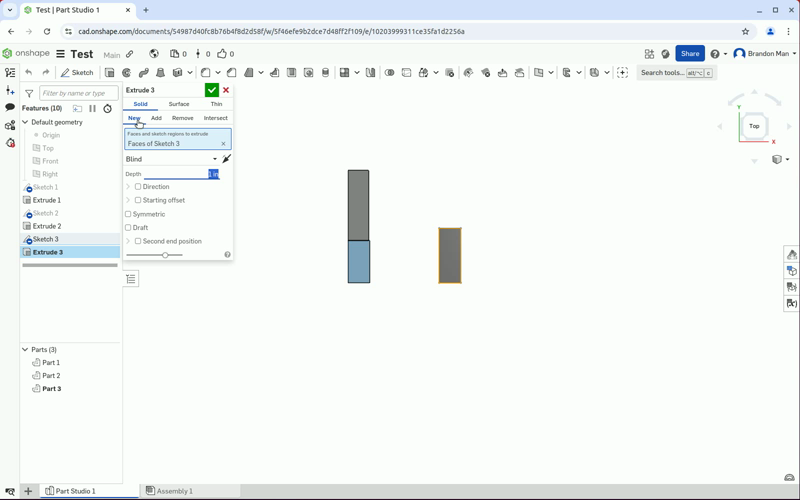
text(8.906)
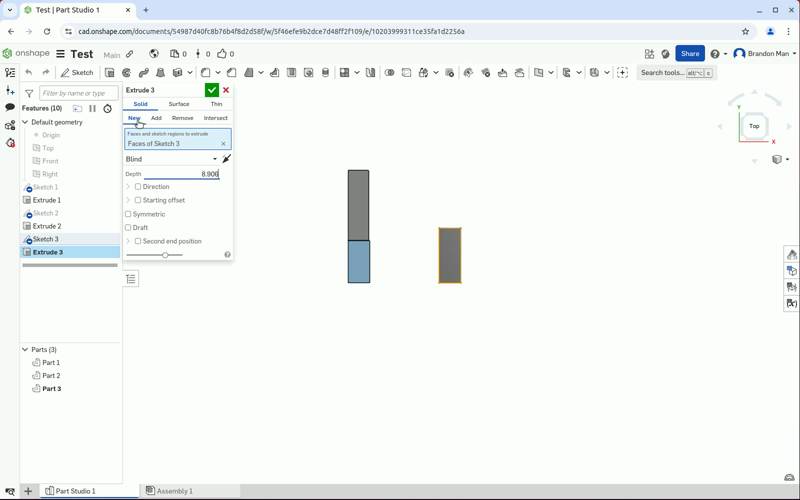
key(enter)
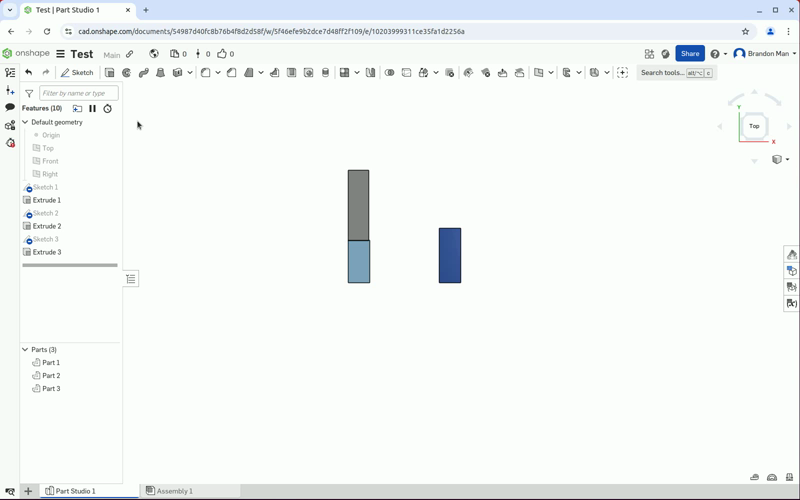
key(shift+h)
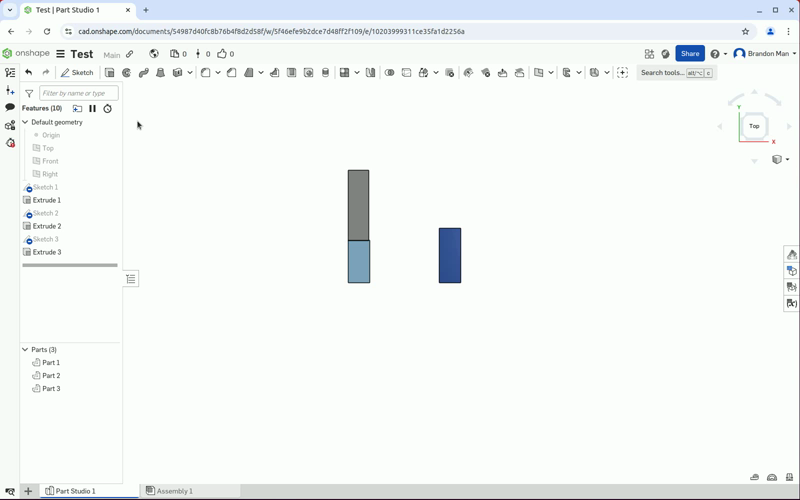
key(shift+h)
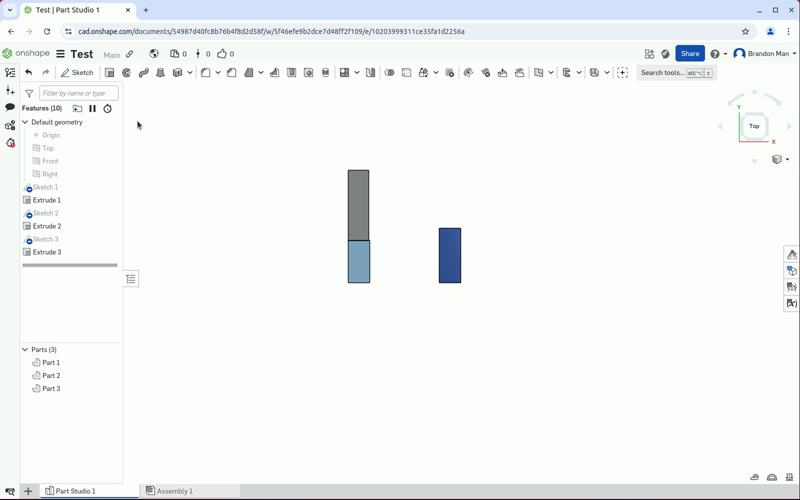
mouse_move(73, 189)
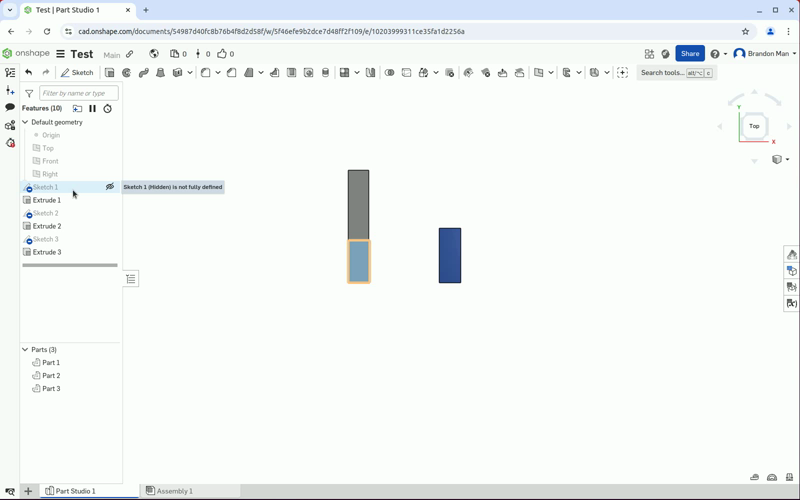
click(73, 189)
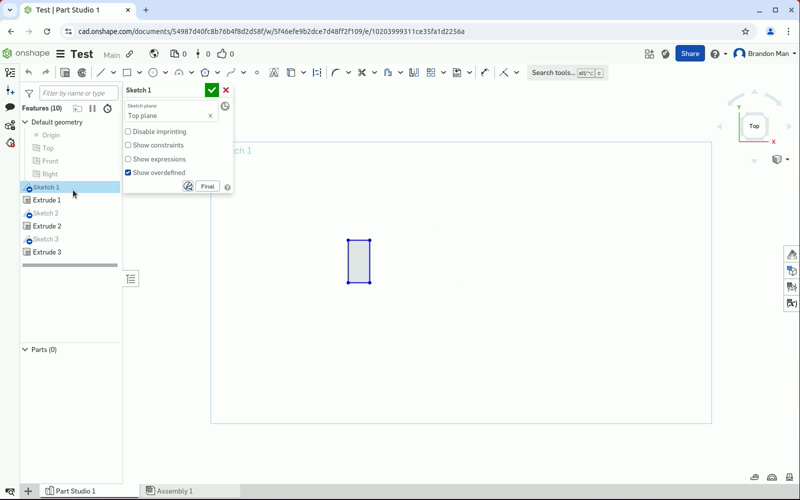
mouse_move(229, 92)
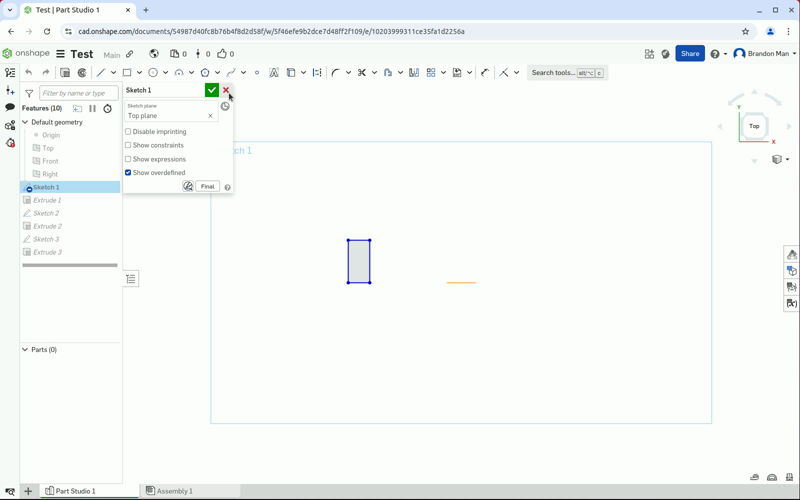
click(229, 92)
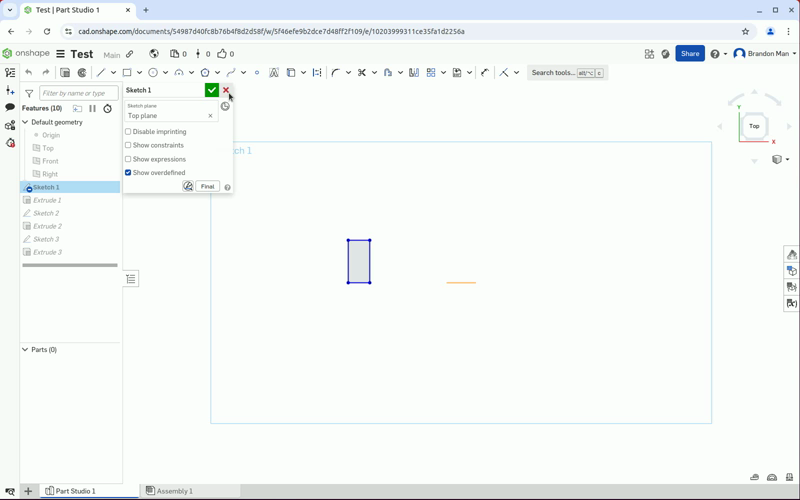
key(shift+s)
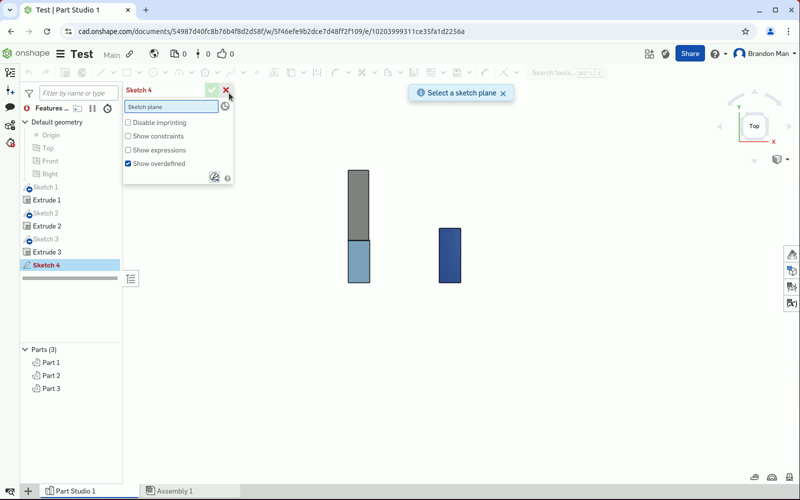
mouse_move(73, 150)
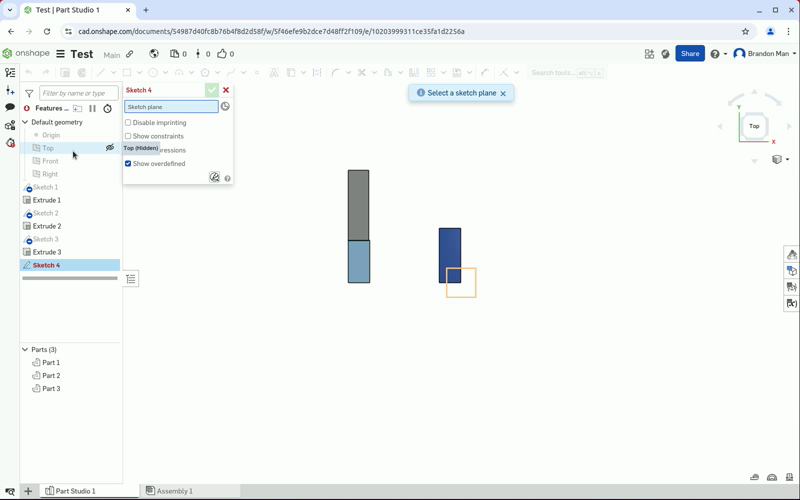
click(73, 150)
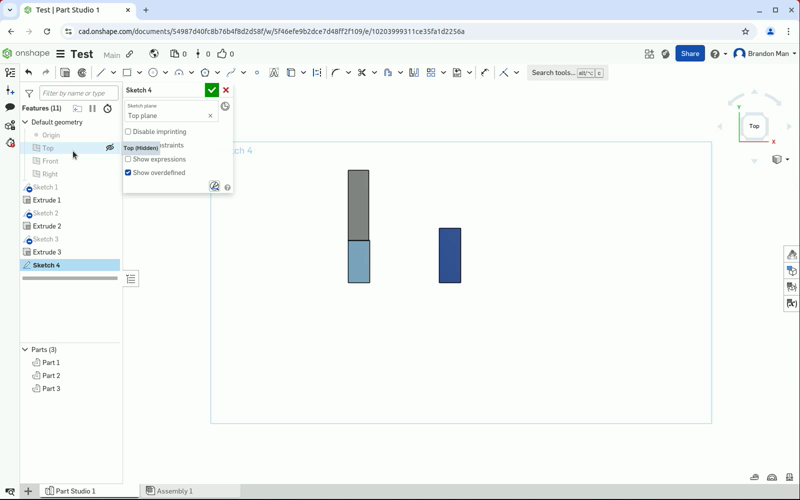
mouse_move(73, 352)
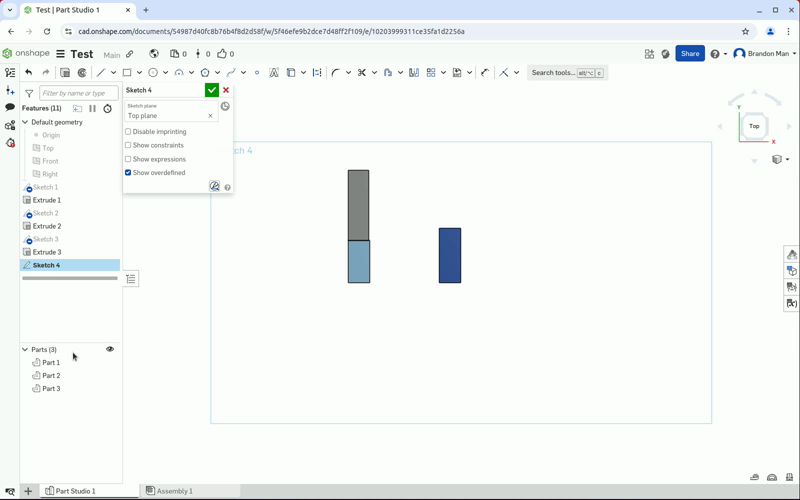
key(y)
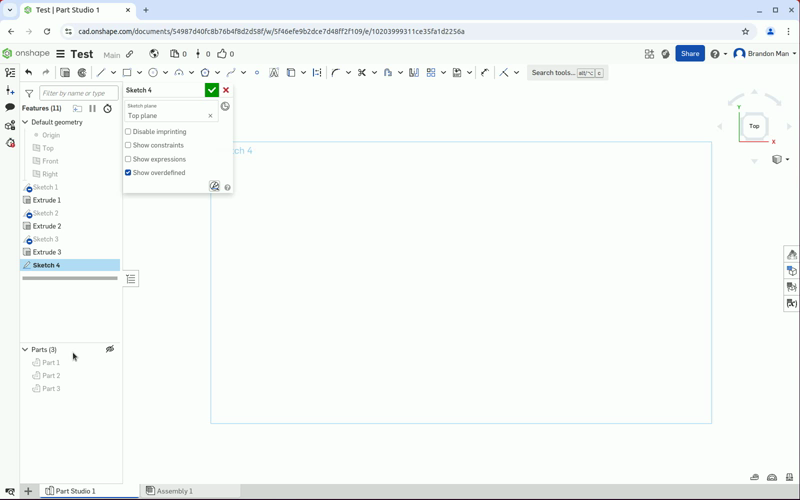
key(l)
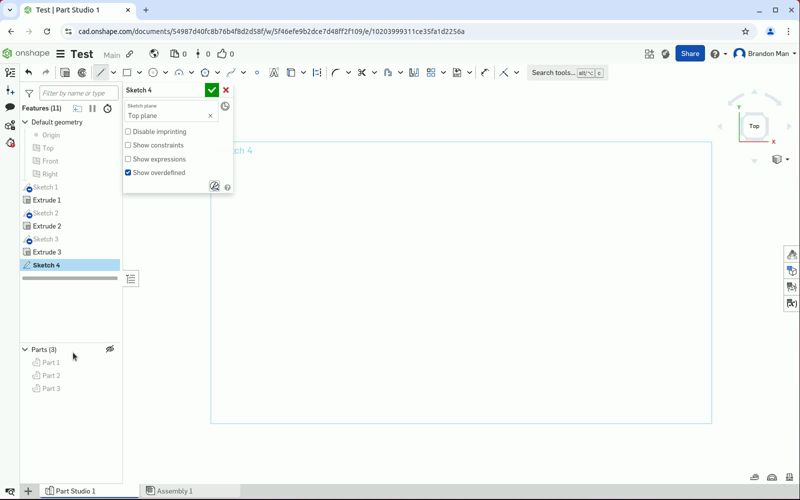
key_down(shift)
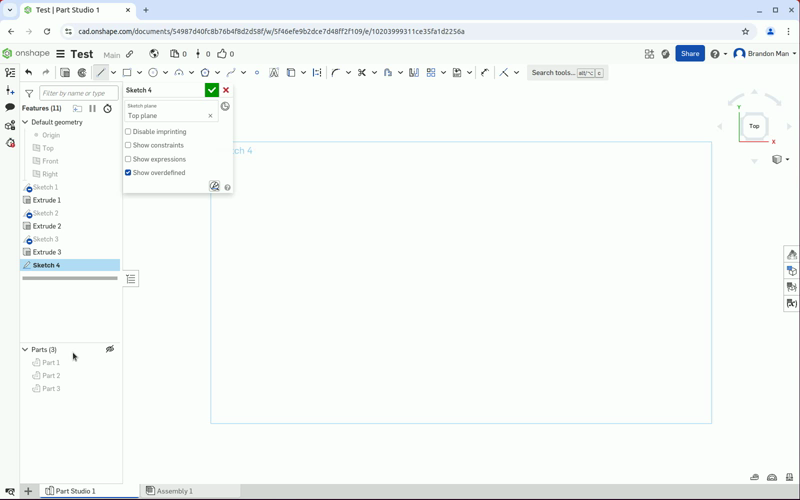
mouse_move(386, 282)
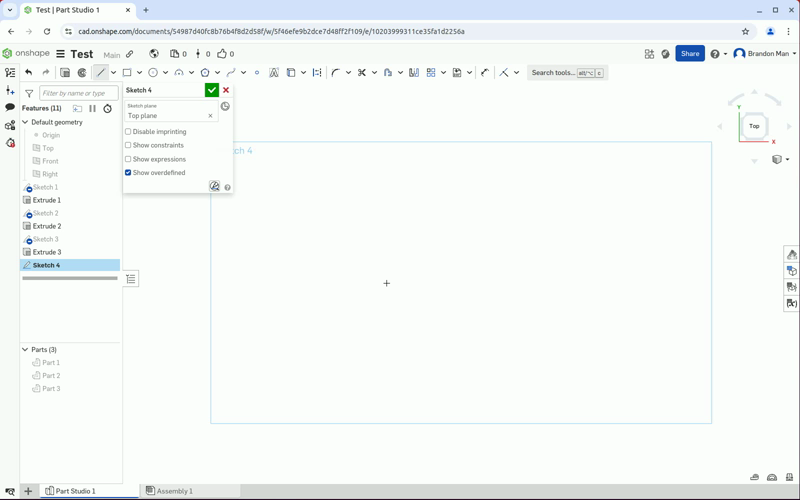
click(386, 282)
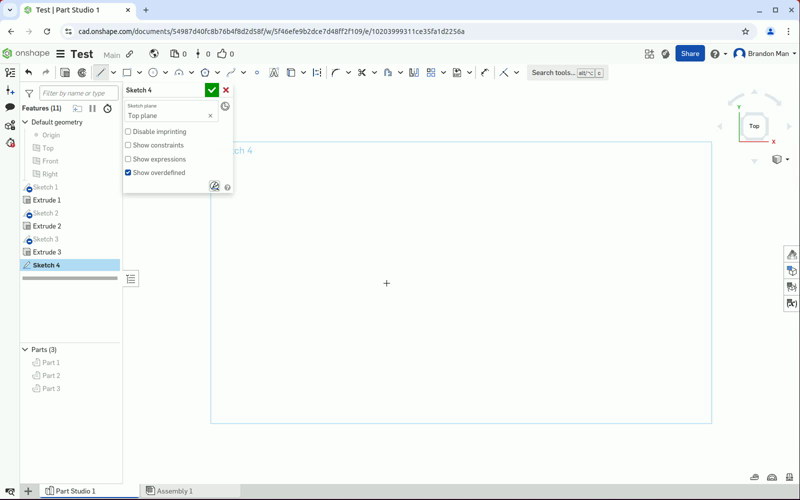
key_up(shift)
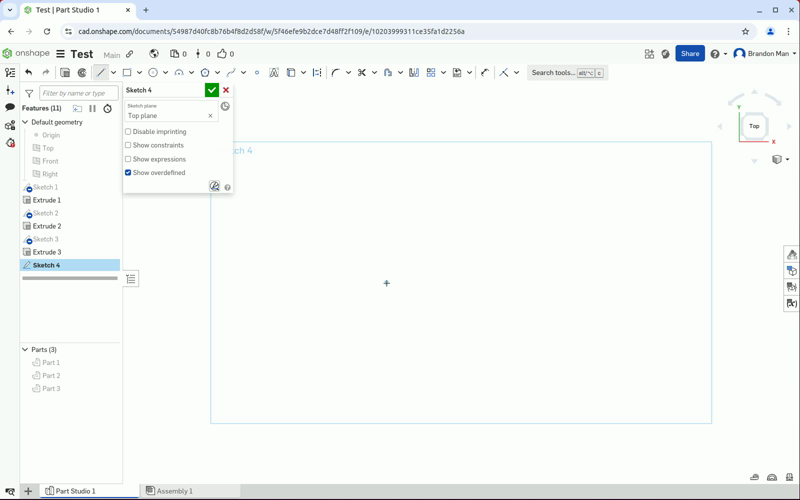
key_down(shift)
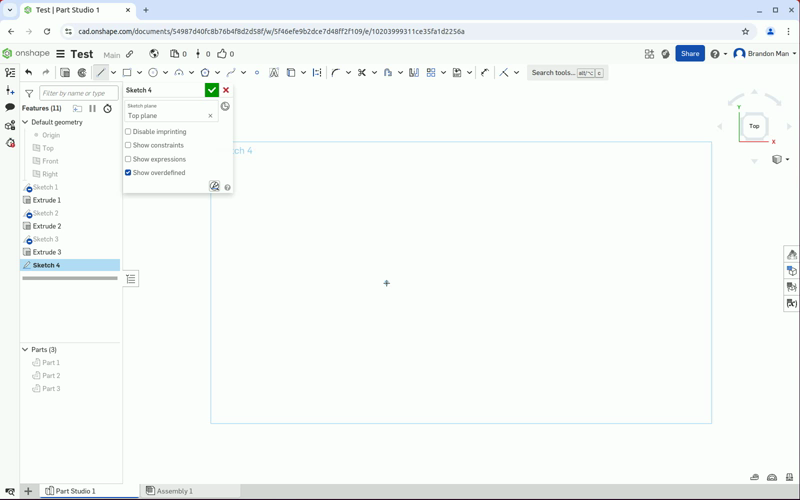
mouse_move(417, 282)
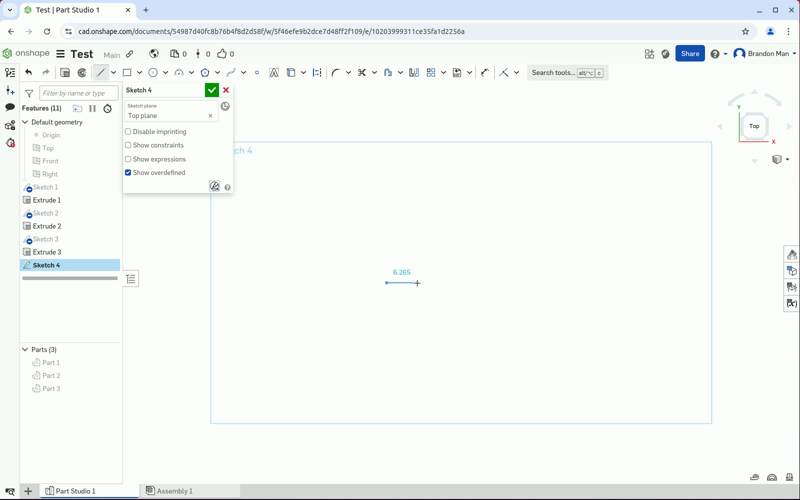
mouse_move(422, 282)
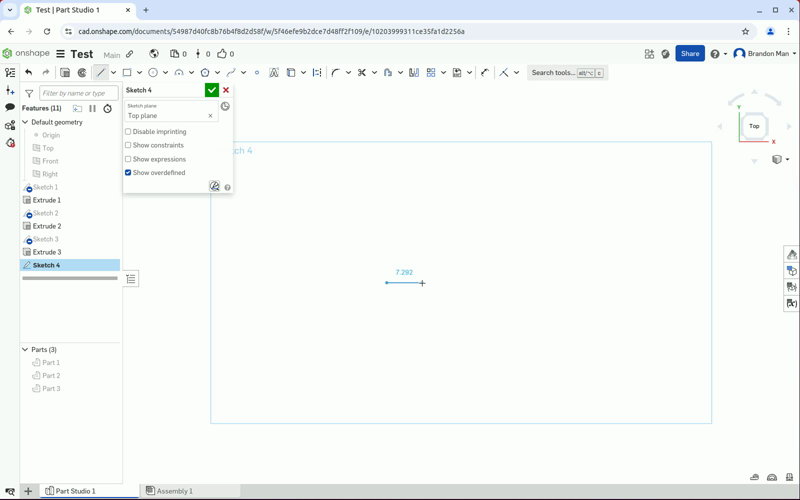
click(422, 282)
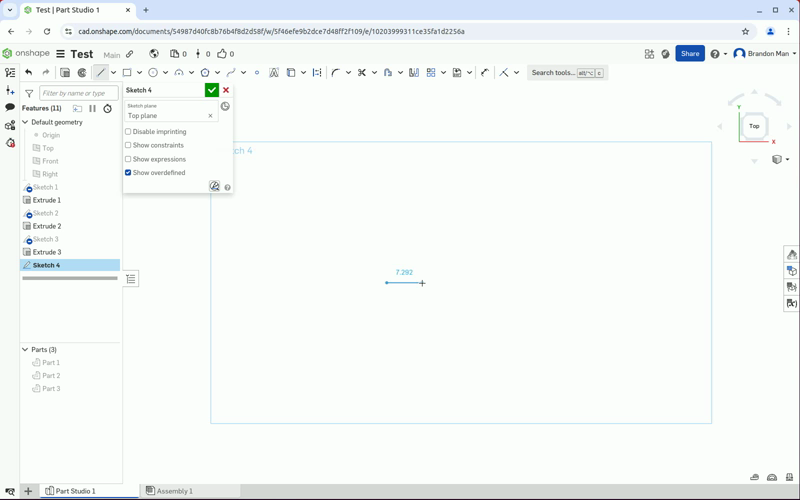
key_up(shift)
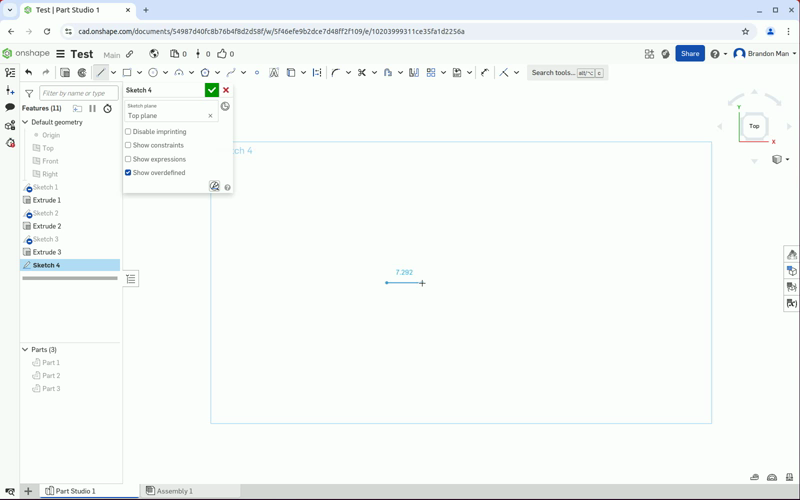
key_down(shift)
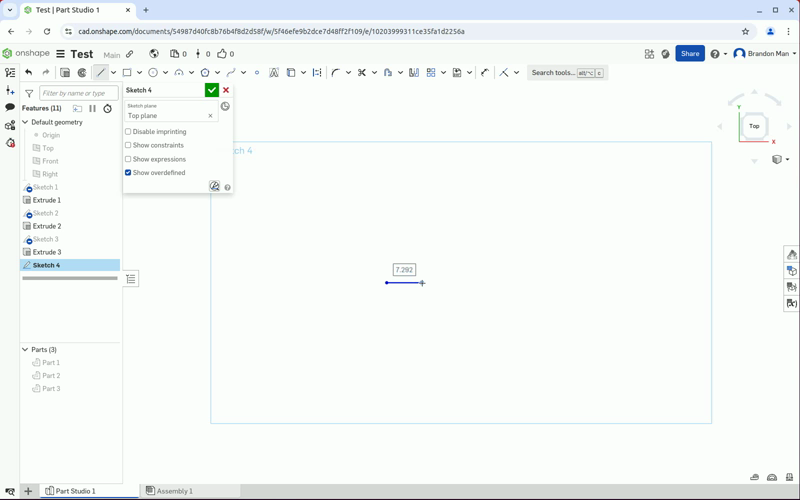
mouse_move(452, 282)
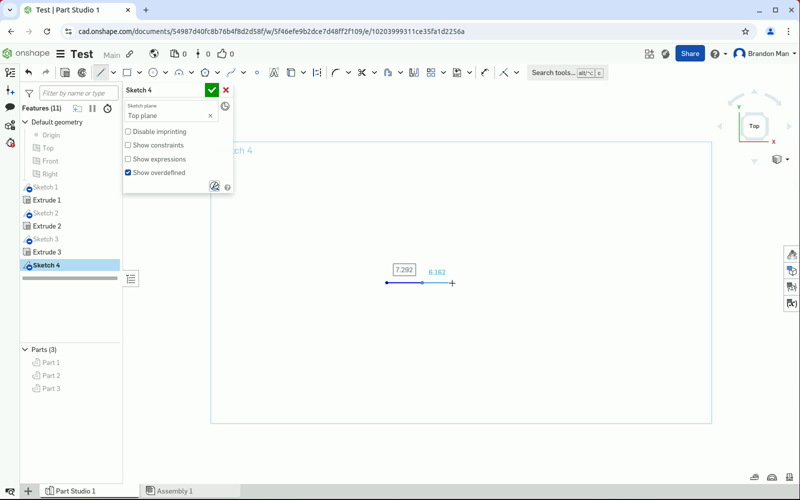
mouse_move(422, 226)
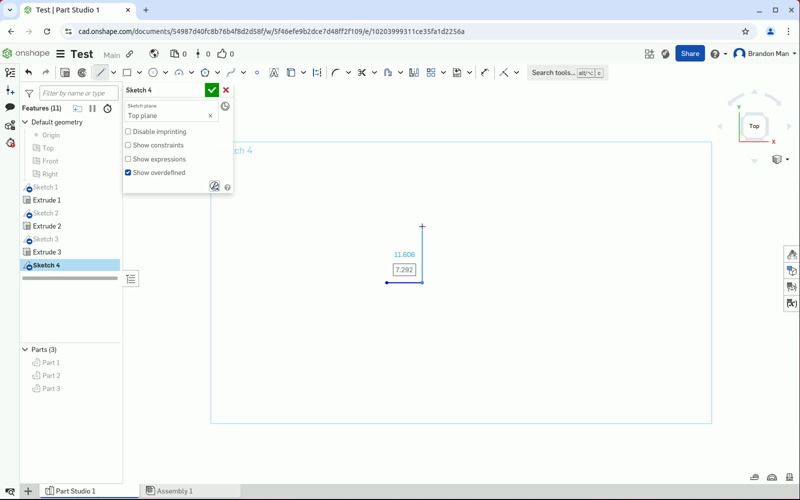
click(422, 226)
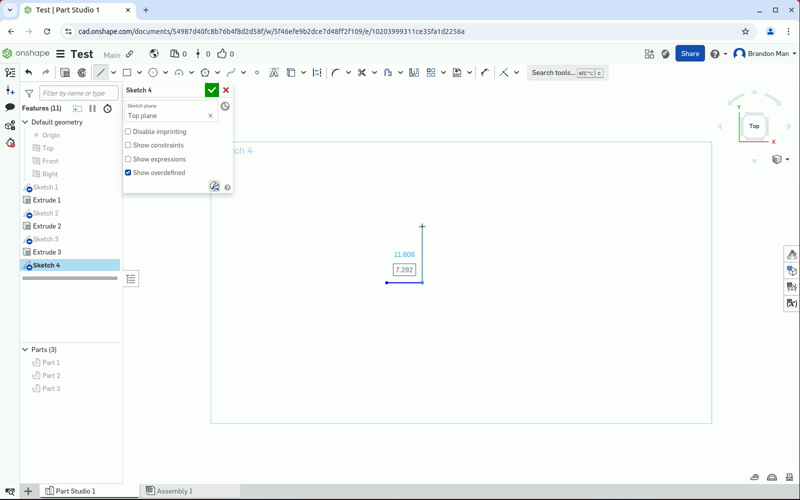
key_up(shift)
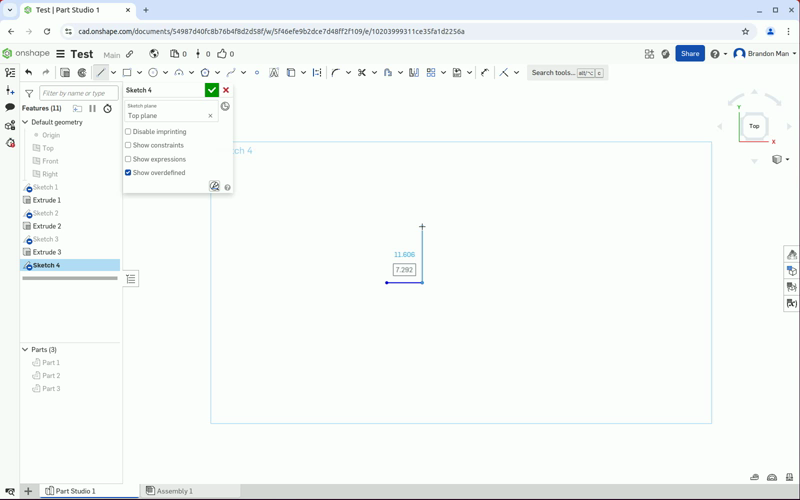
key_down(shift)
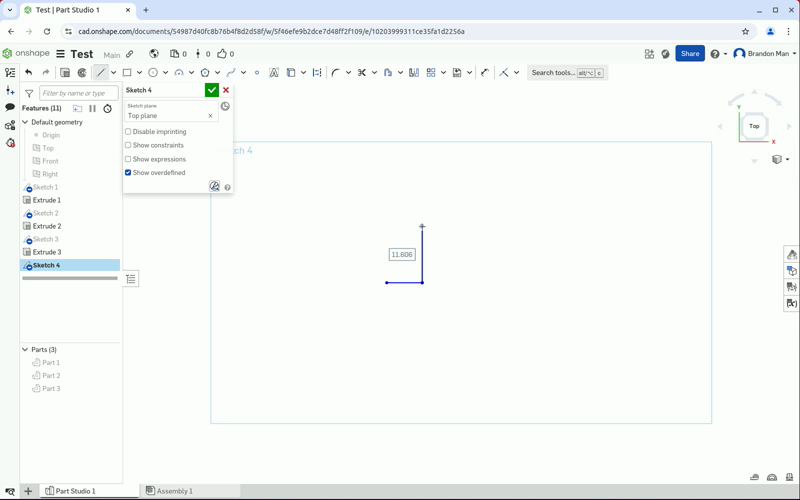
mouse_move(452, 226)
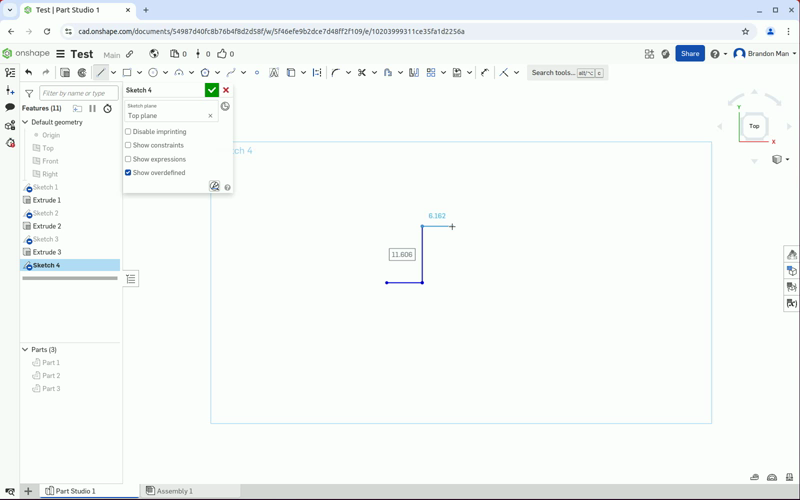
mouse_move(386, 226)
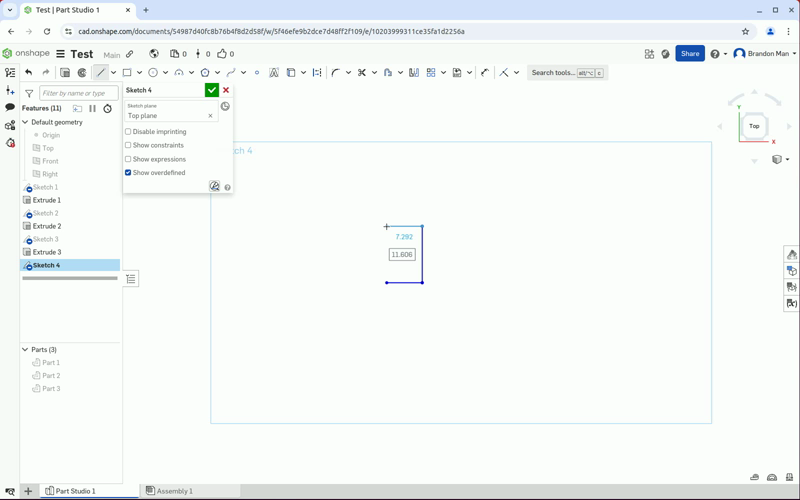
click(386, 226)
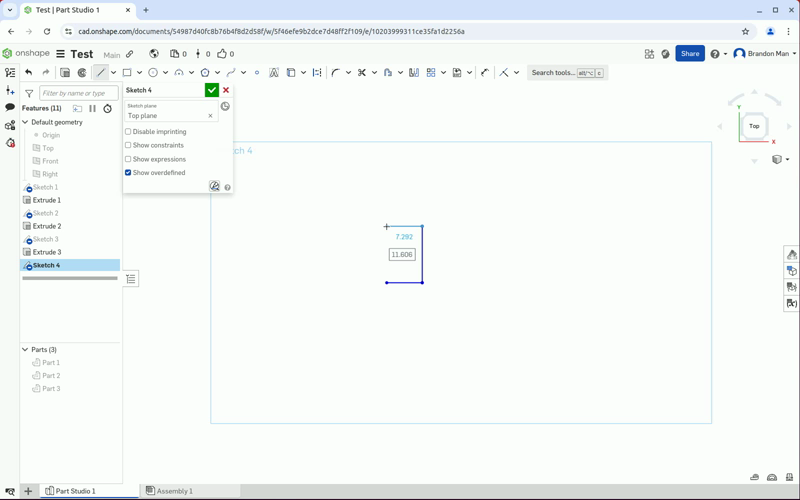
key_up(shift)
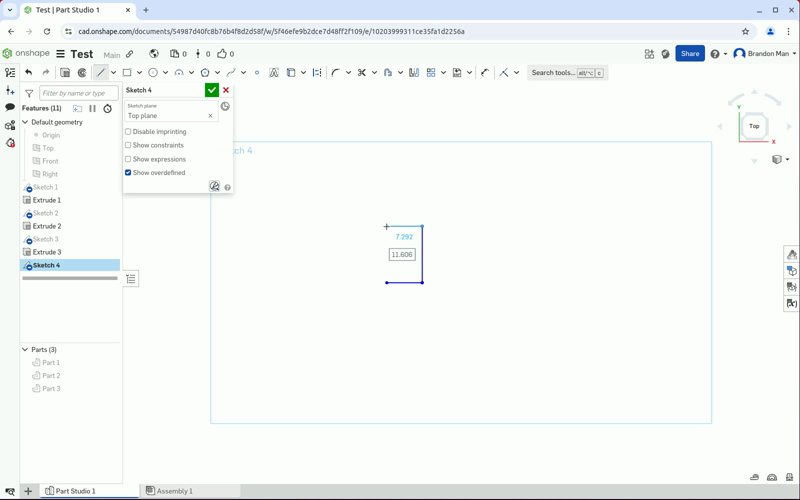
mouse_move(417, 226)
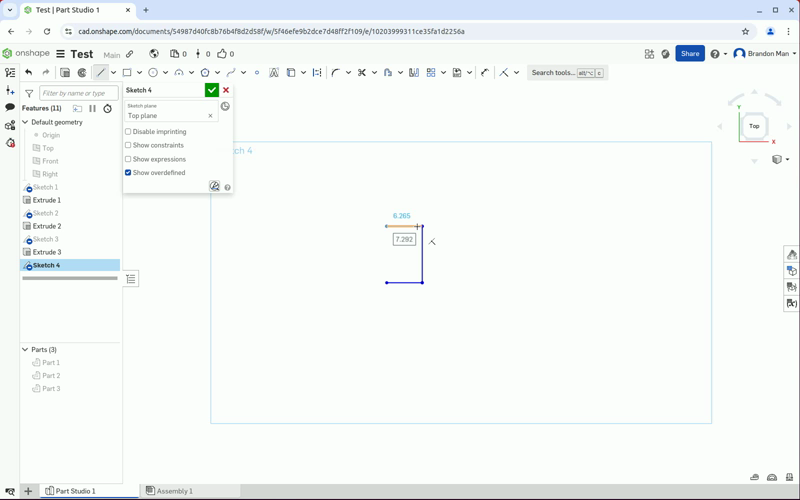
key_down(shift)
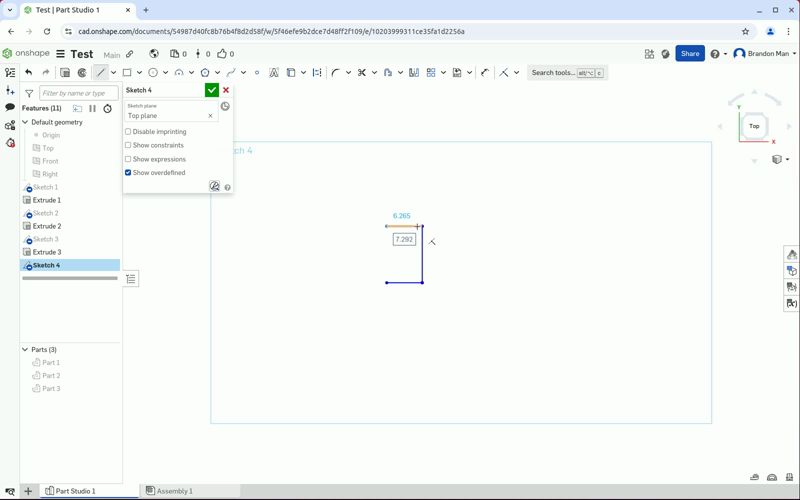
mouse_move(386, 282)
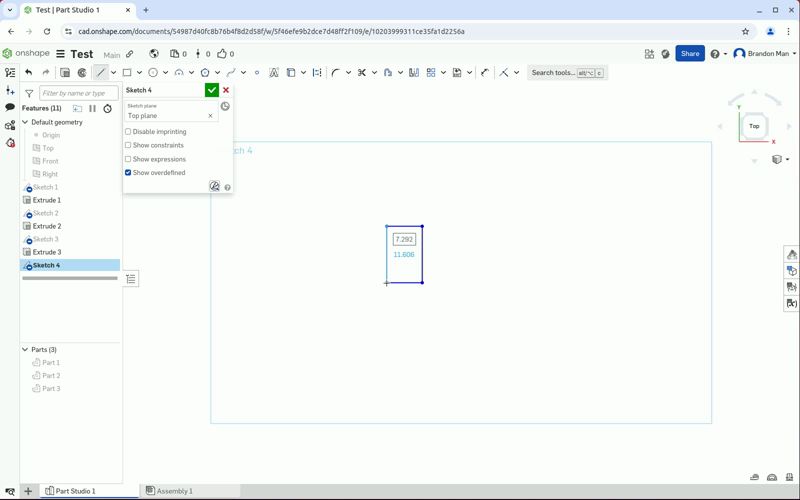
key_up(shift)
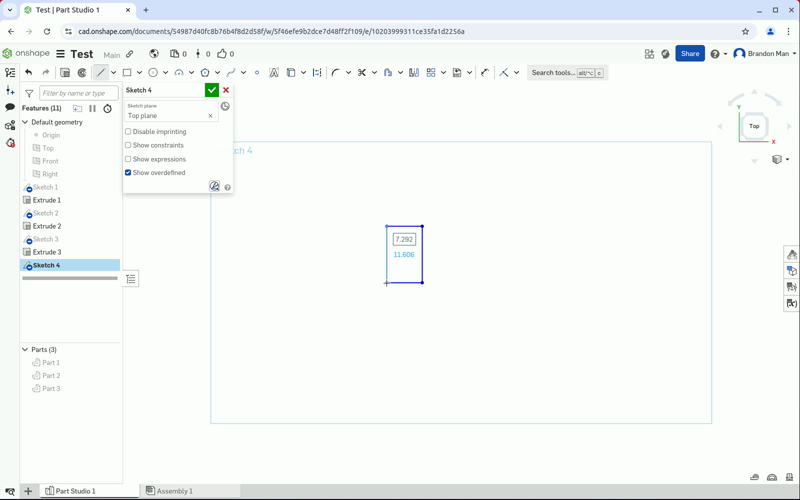
click(386, 282)
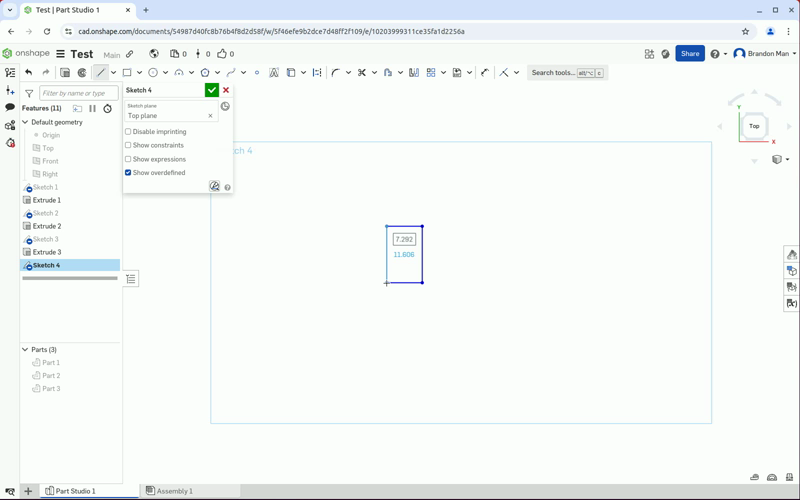
key(esc)
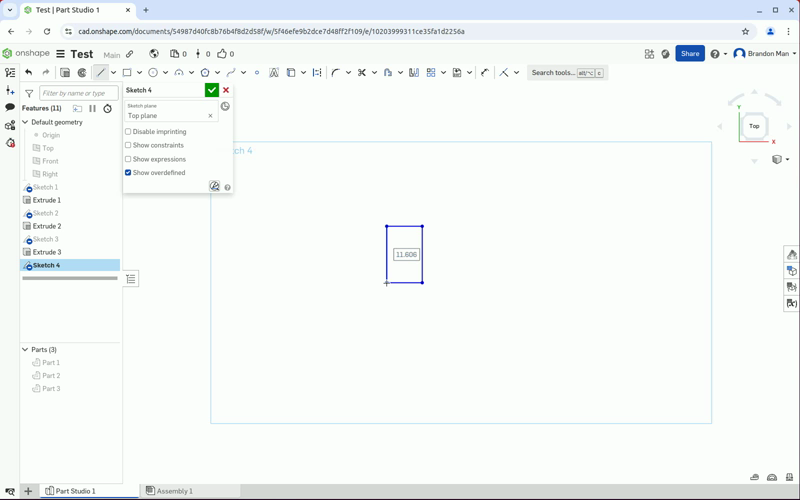
mouse_move(416, 238)
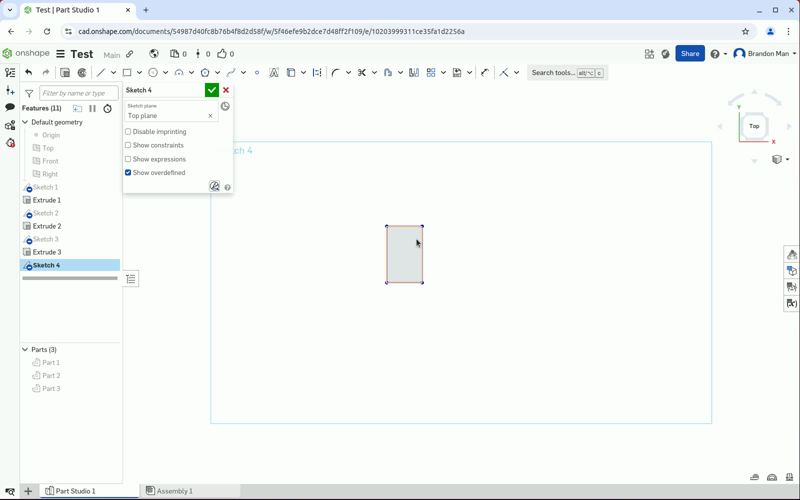
click(416, 238)
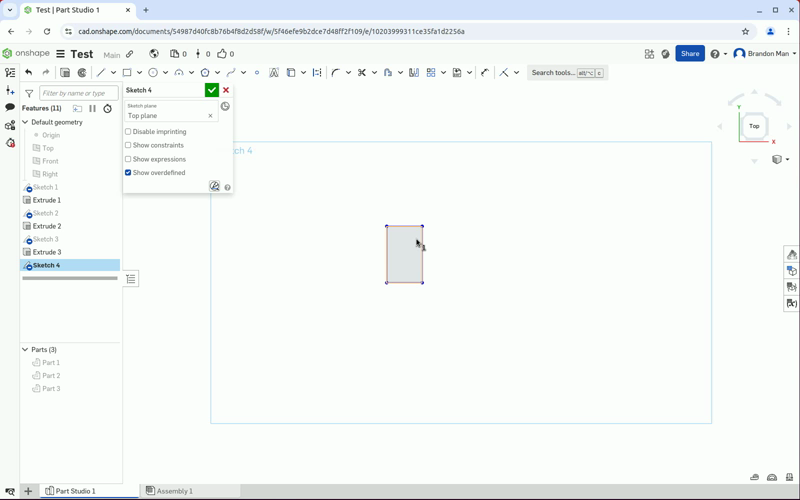
mouse_move(73, 352)
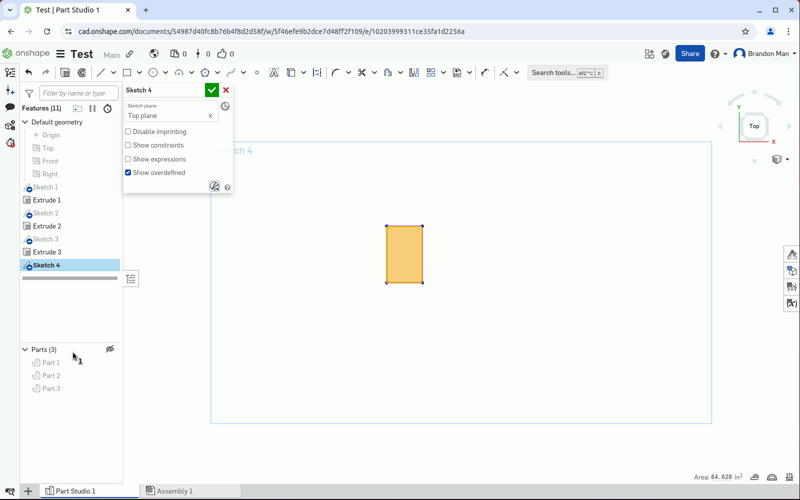
key(shift+y)
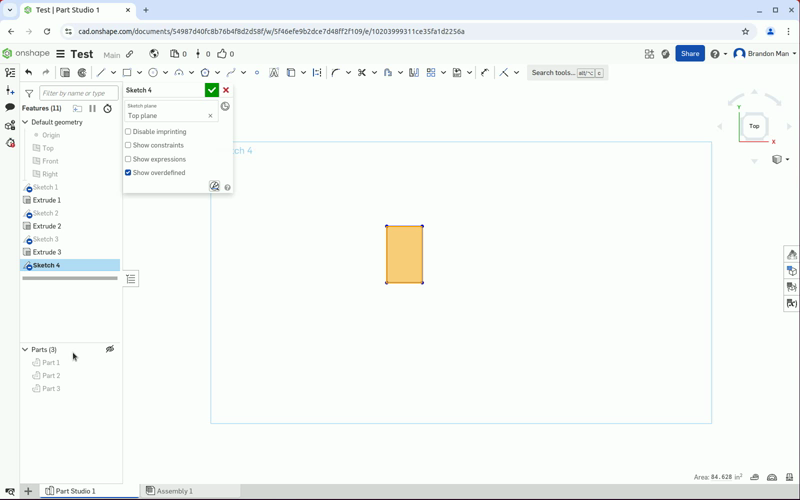
key(shift+e)
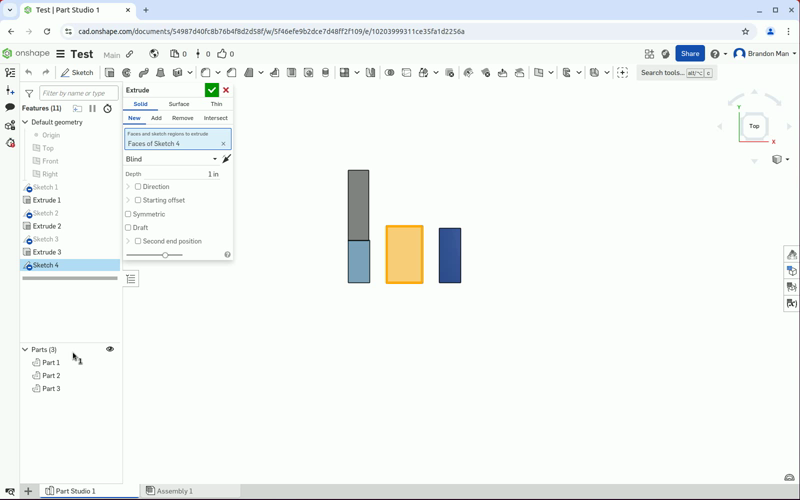
mouse_move(143, 106)
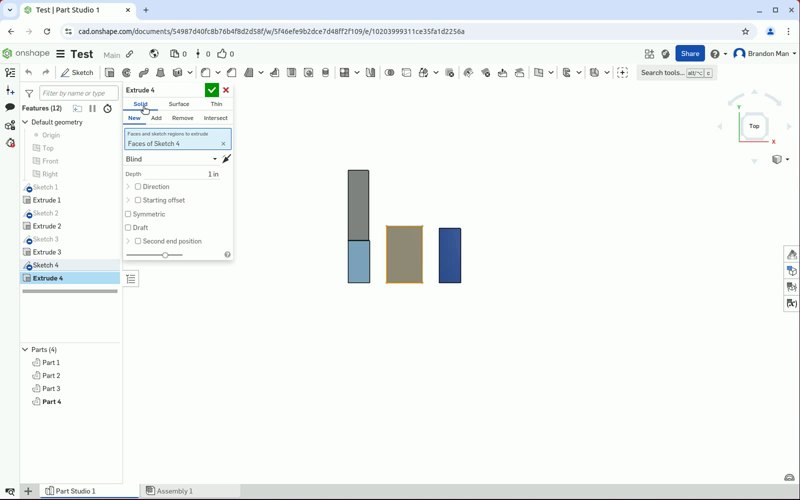
click(143, 106)
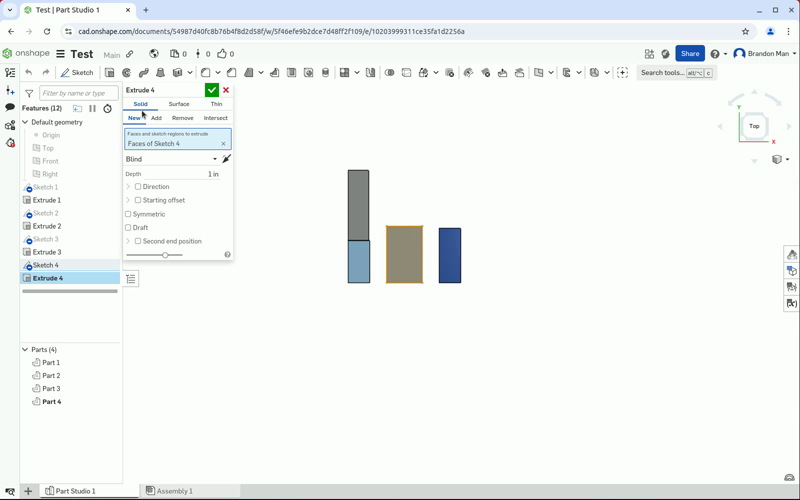
mouse_move(137, 120)
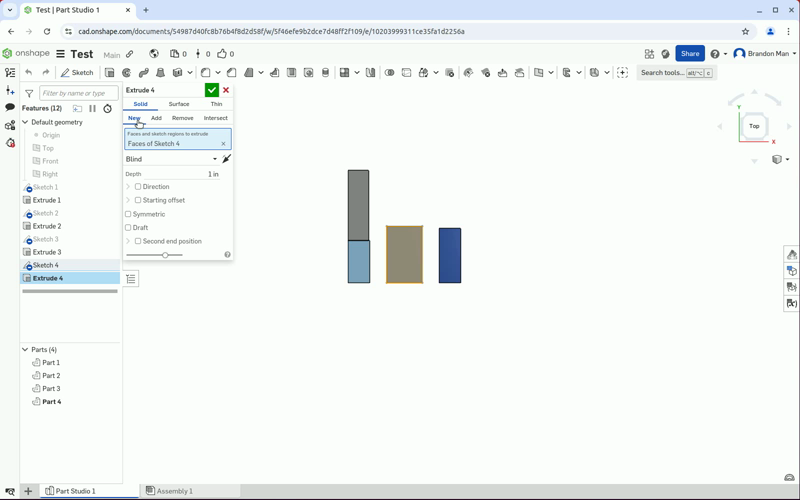
click(137, 120)
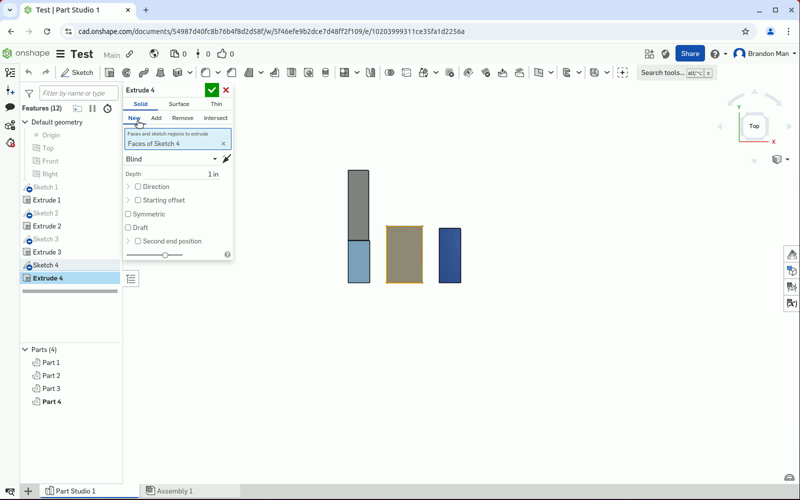
key(tab, 4)
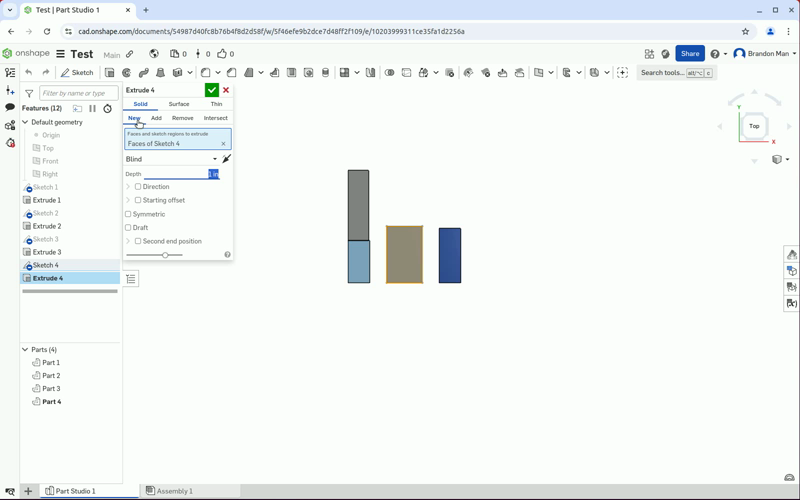
text(8.666)
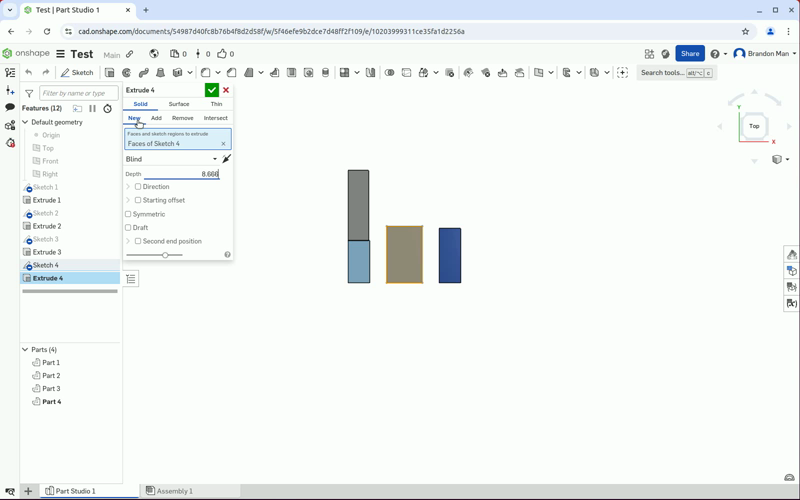
key(enter)
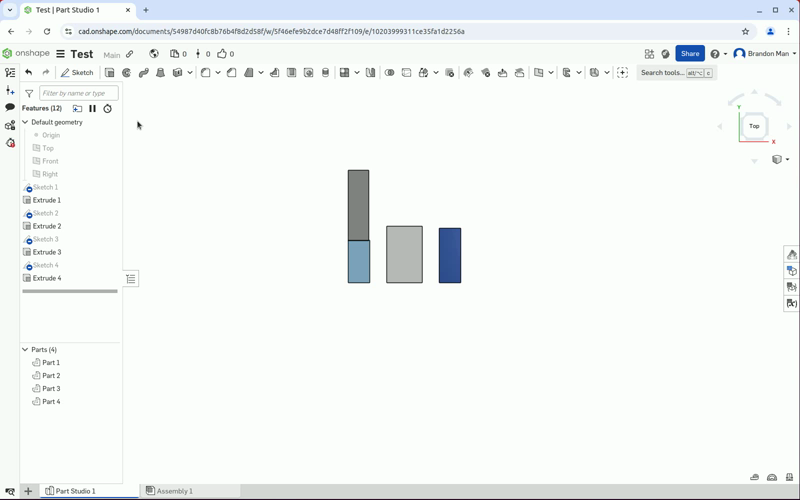
key(shift+h)
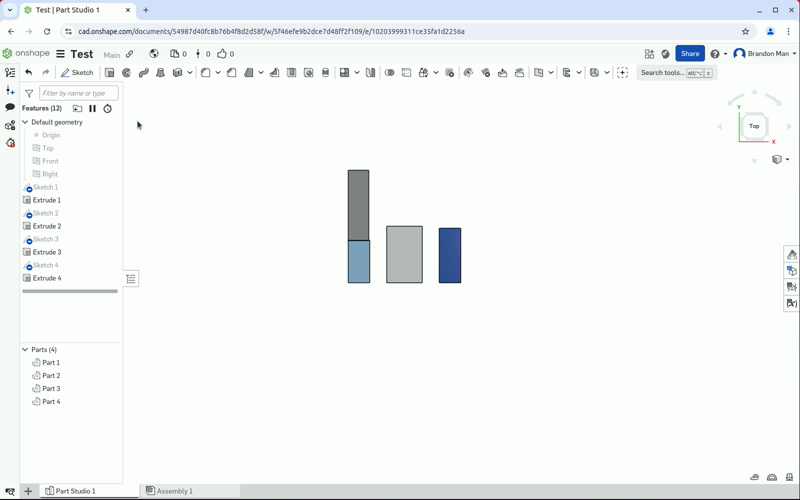
key(shift+h)
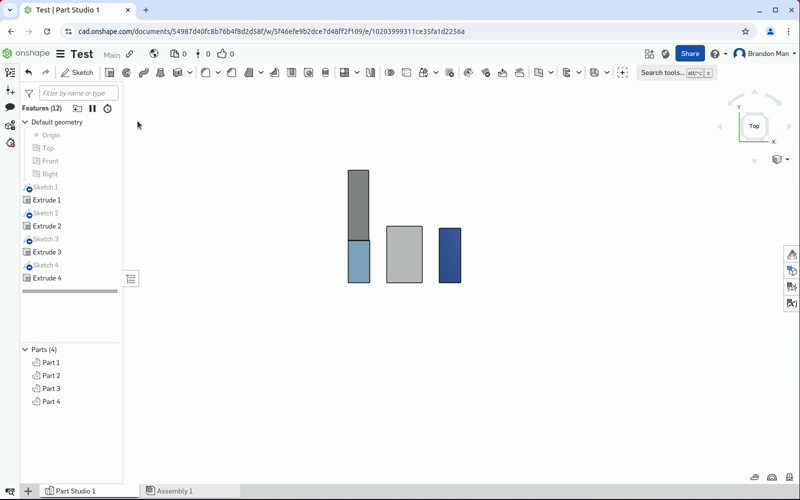
mouse_move(73, 189)
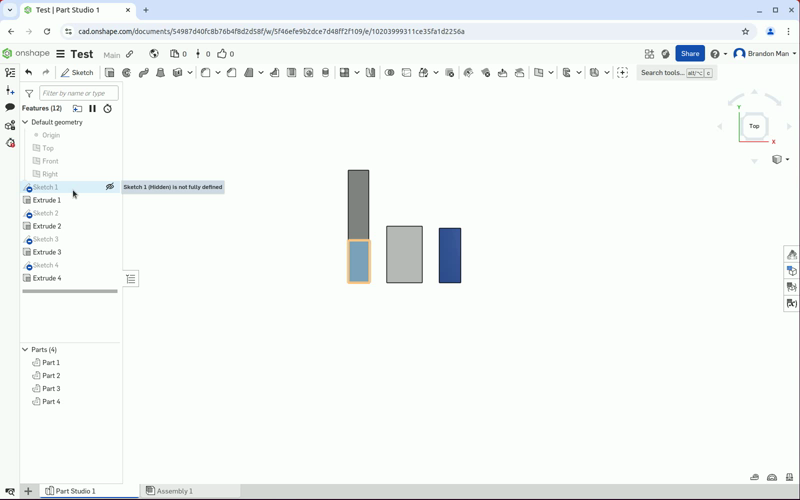
click(73, 189)
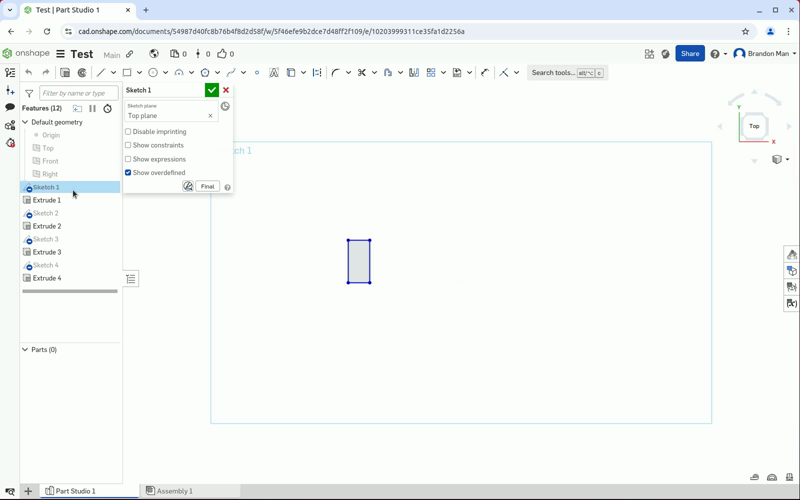
mouse_move(229, 92)
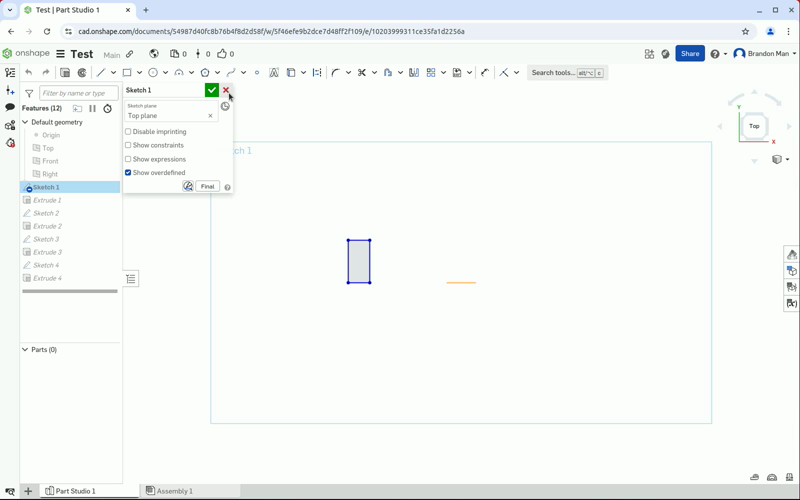
click(229, 92)
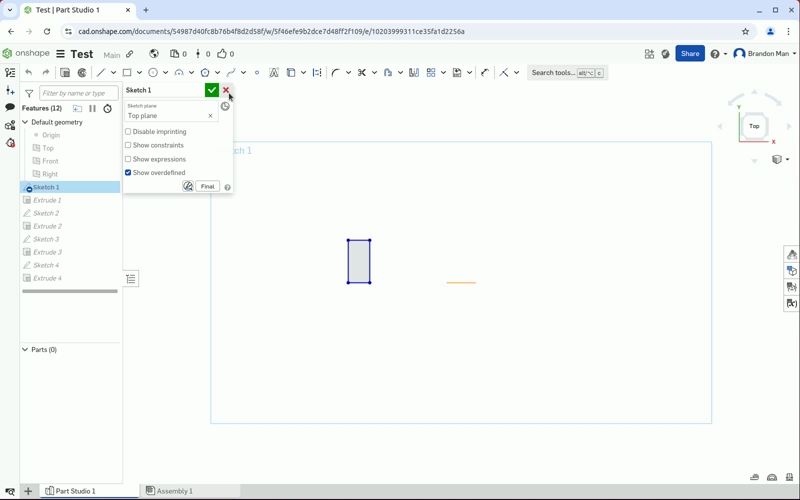
key(shift+s)
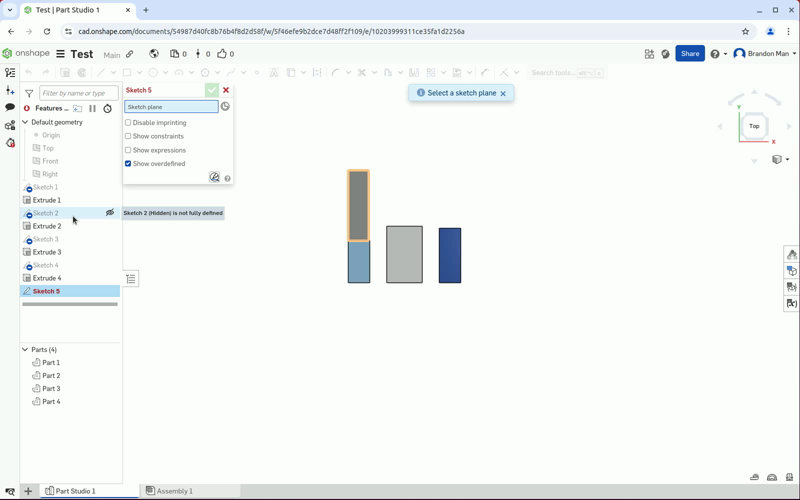
scroll(3)
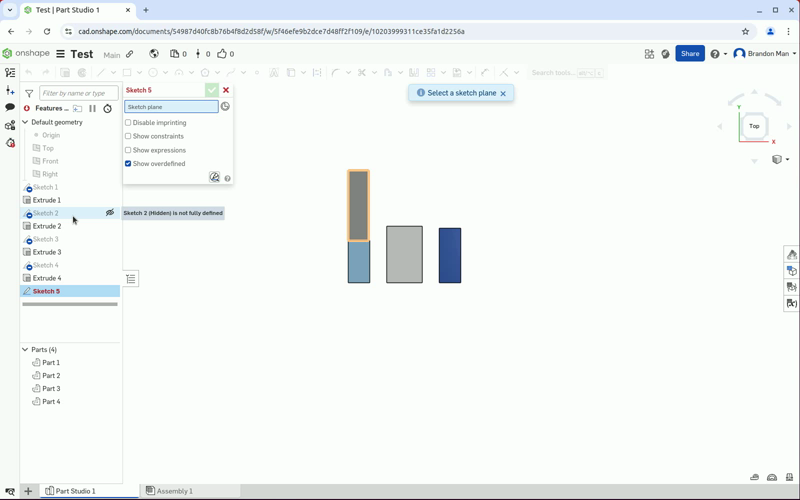
mouse_move(73, 150)
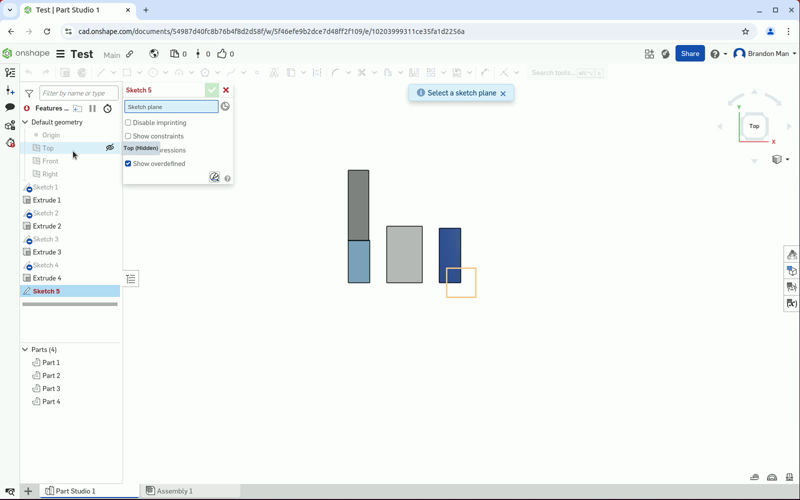
click(73, 150)
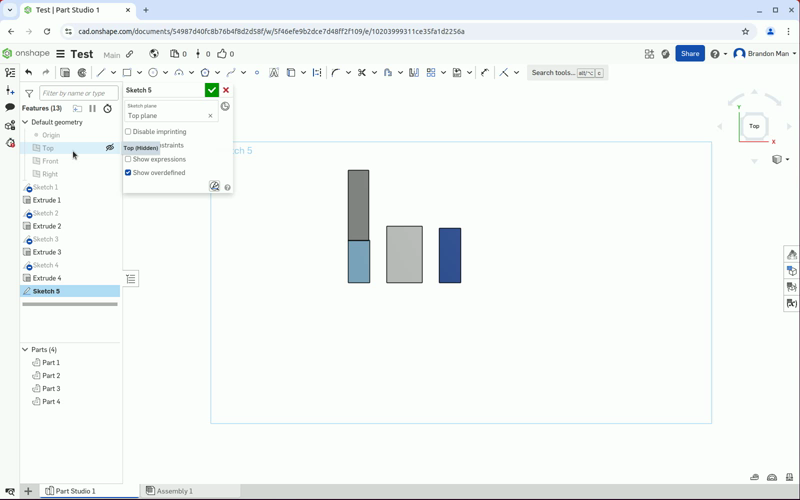
mouse_move(73, 352)
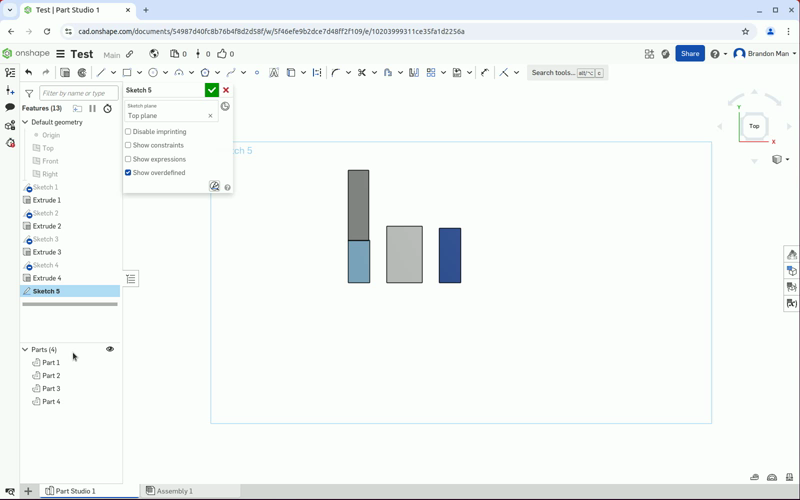
key(y)
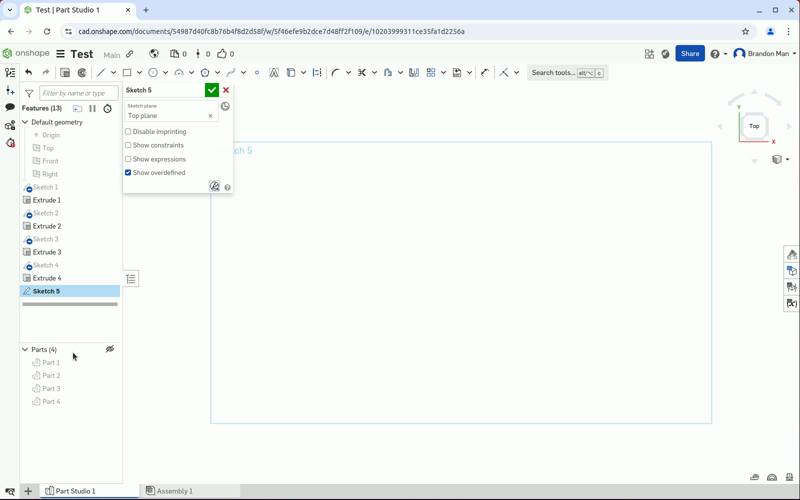
key(l)
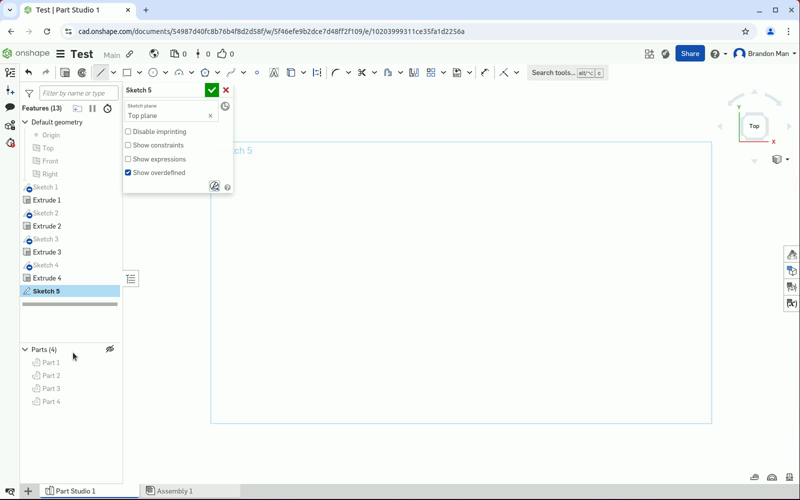
key_down(shift)
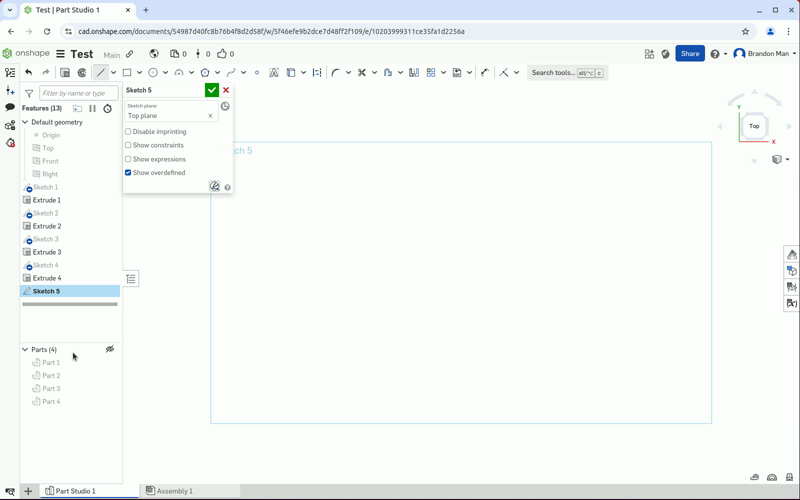
mouse_move(377, 191)
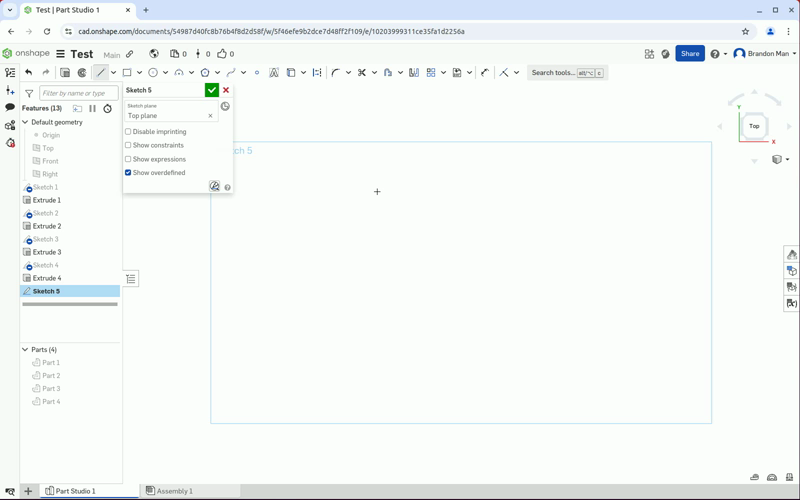
click(377, 191)
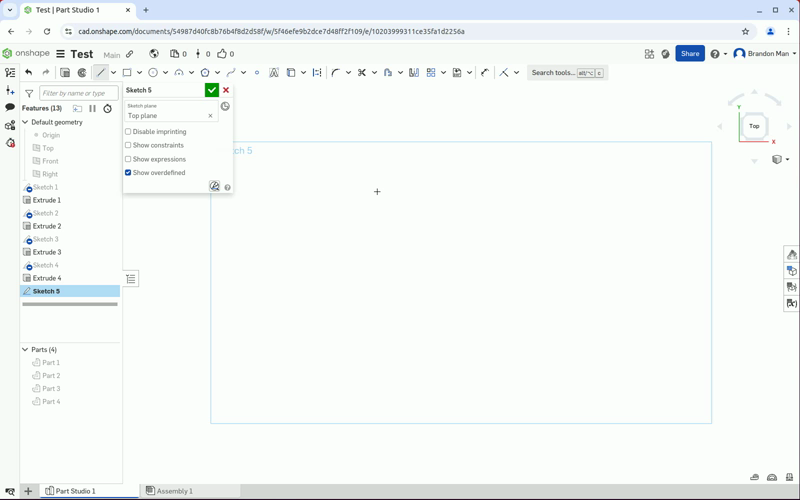
key_up(shift)
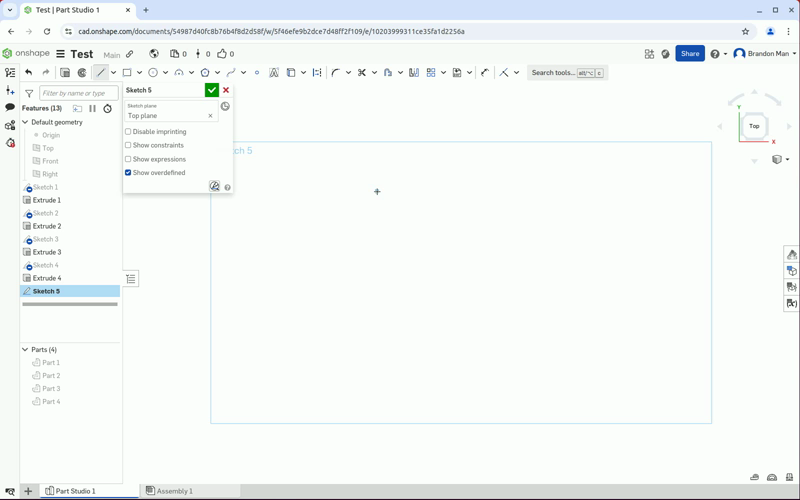
key_down(shift)
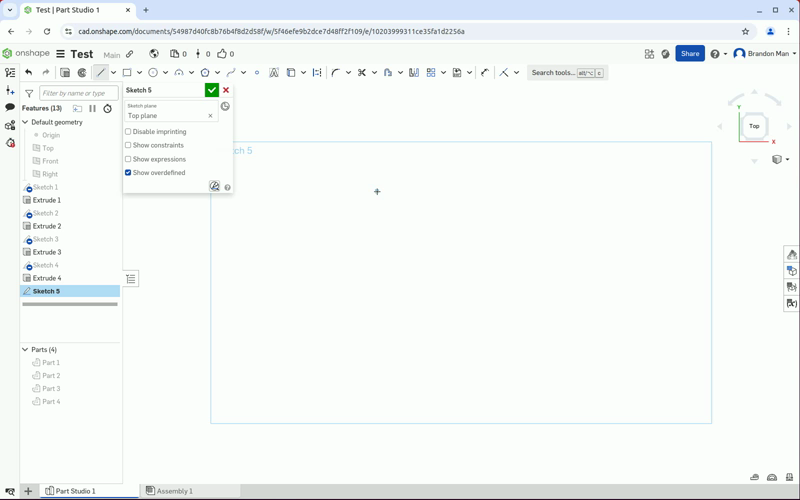
mouse_move(407, 191)
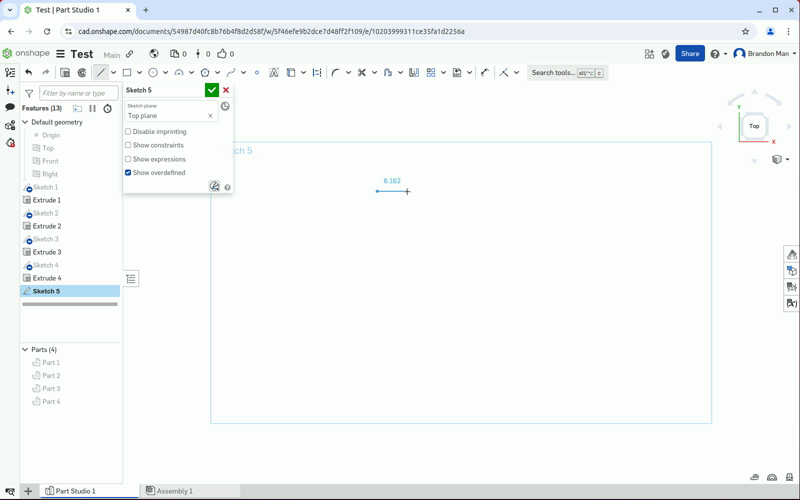
mouse_move(431, 191)
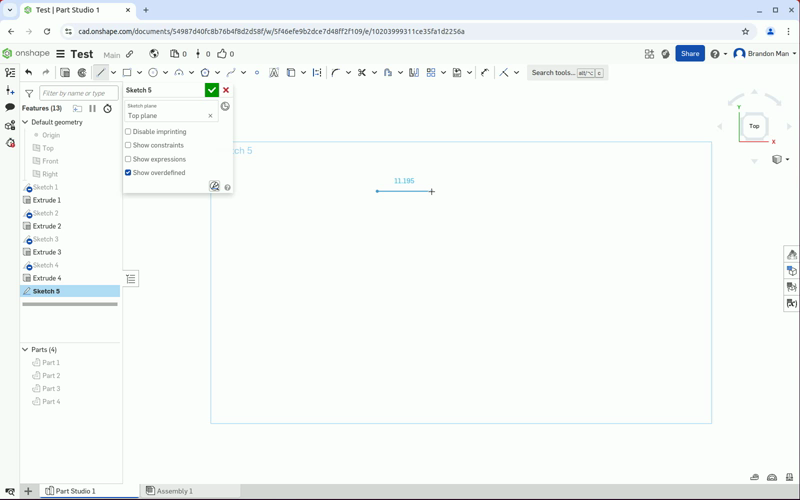
click(431, 191)
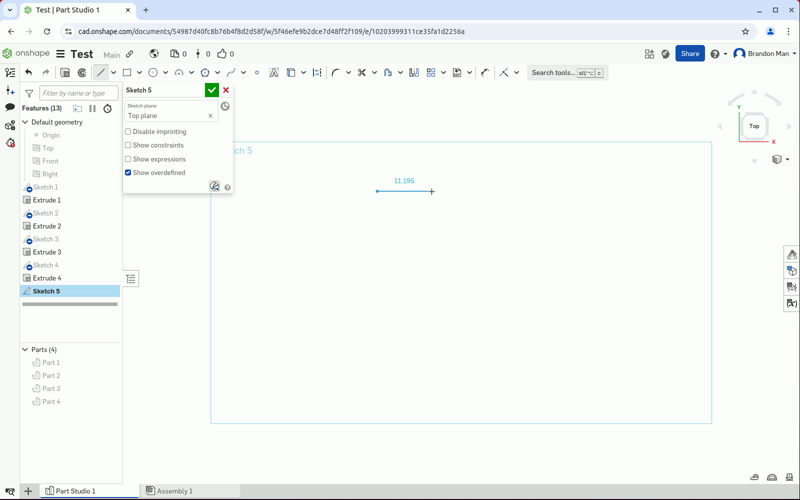
key_up(shift)
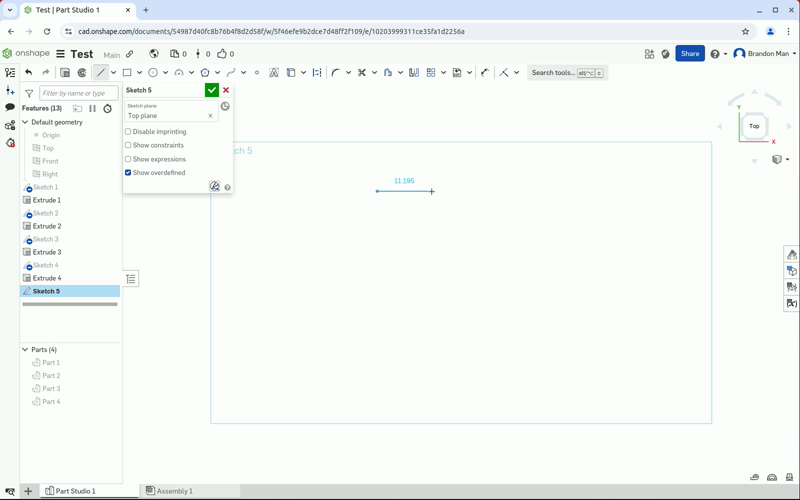
key_down(shift)
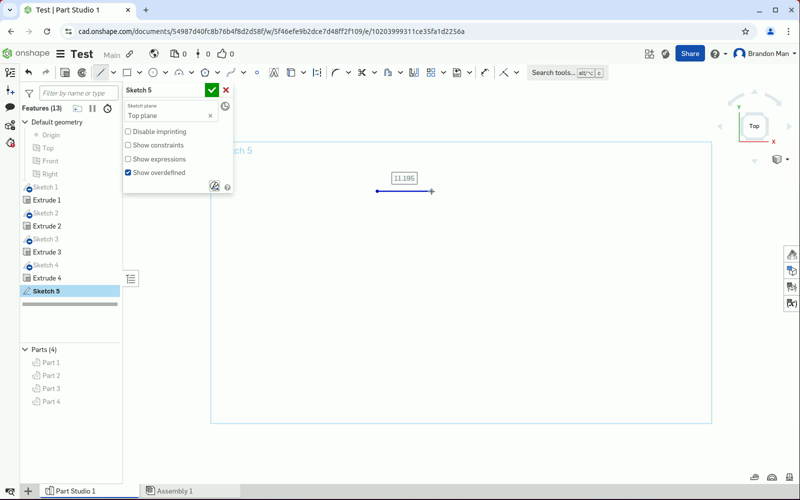
mouse_move(461, 191)
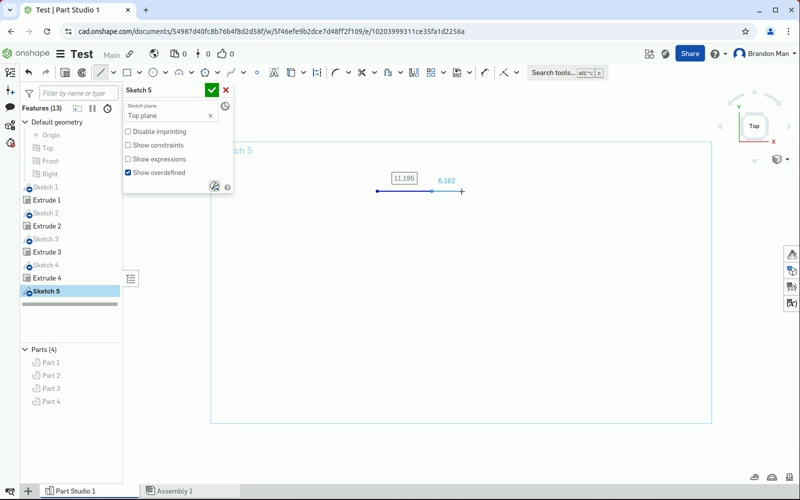
mouse_move(431, 170)
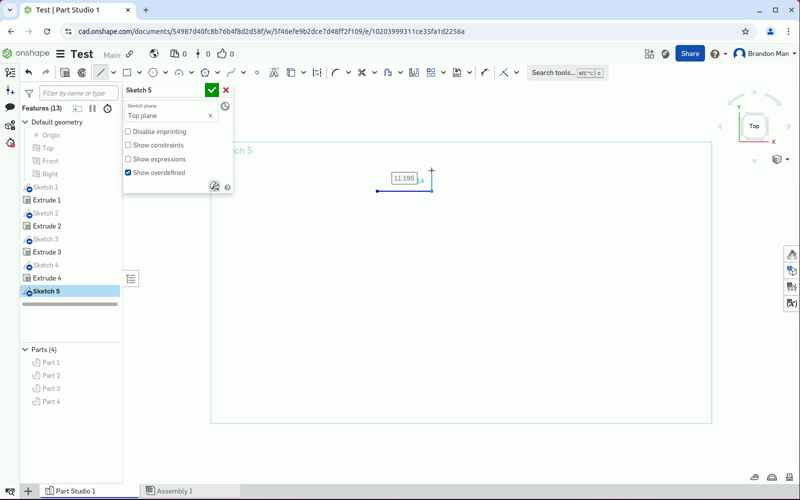
click(431, 170)
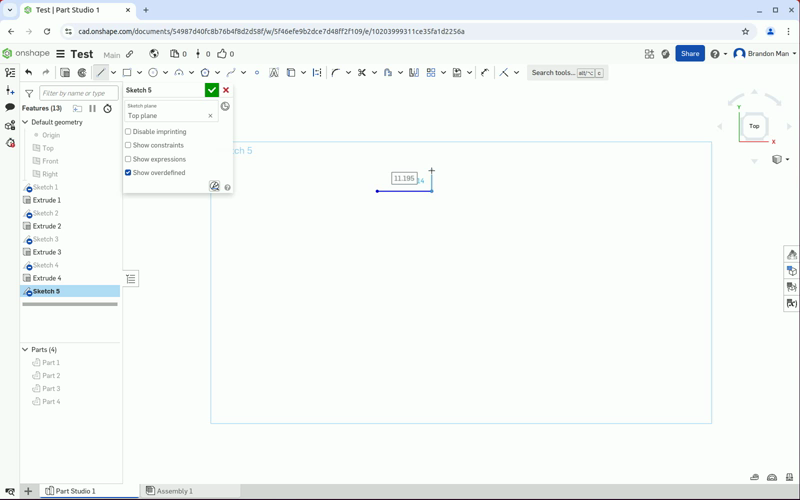
key_up(shift)
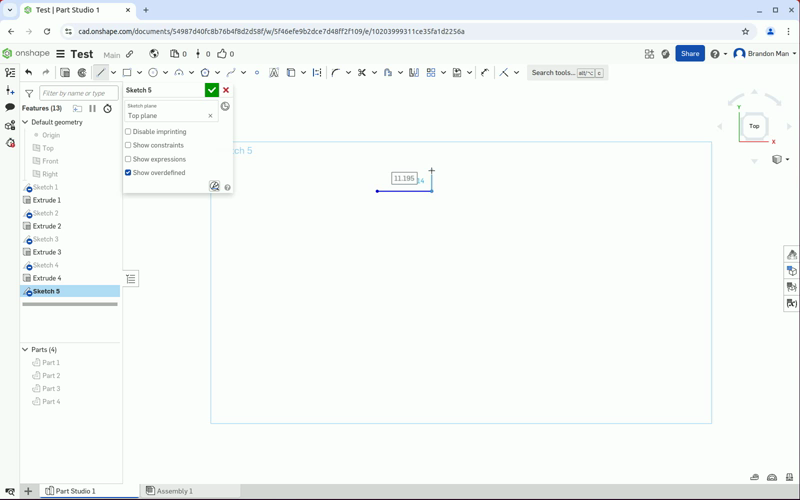
key_down(shift)
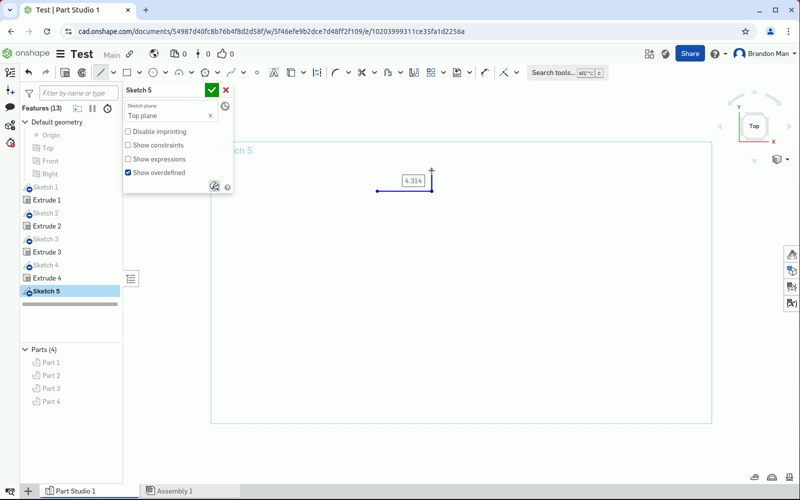
mouse_move(461, 170)
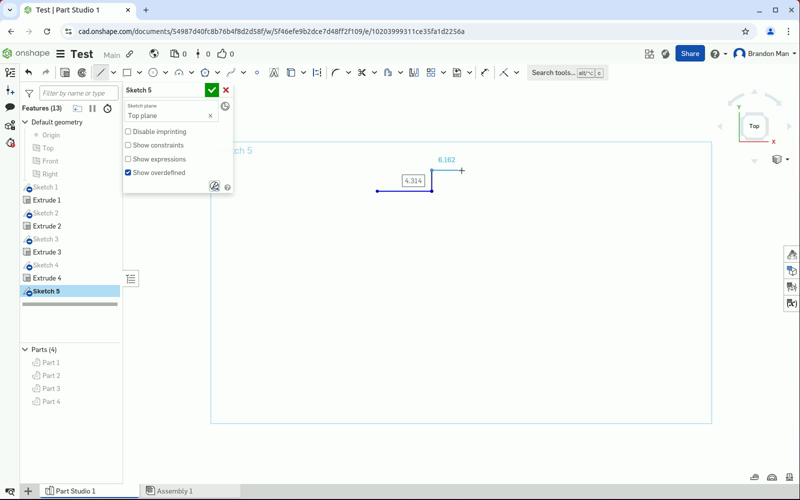
mouse_move(377, 170)
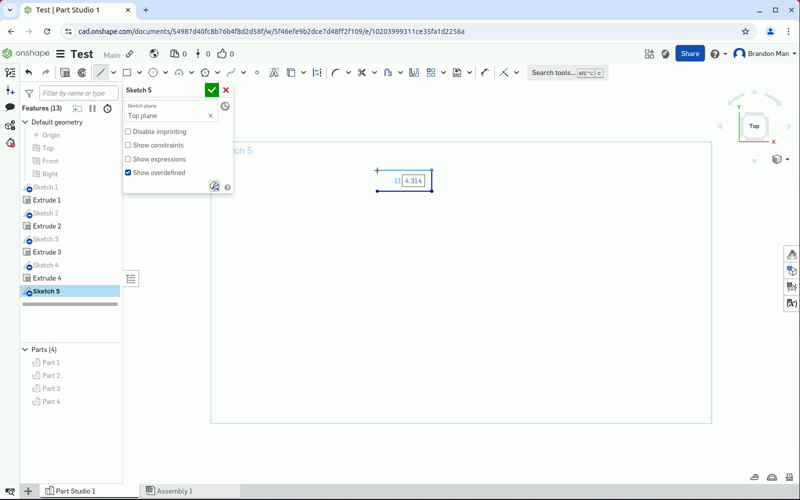
click(377, 170)
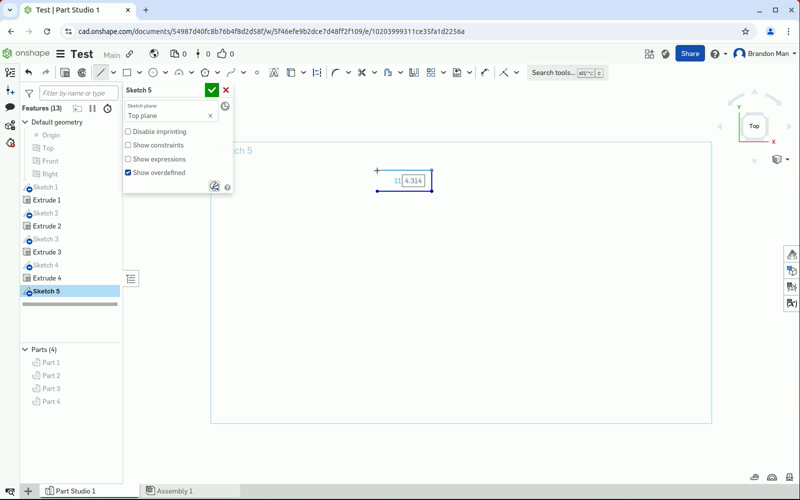
key_up(shift)
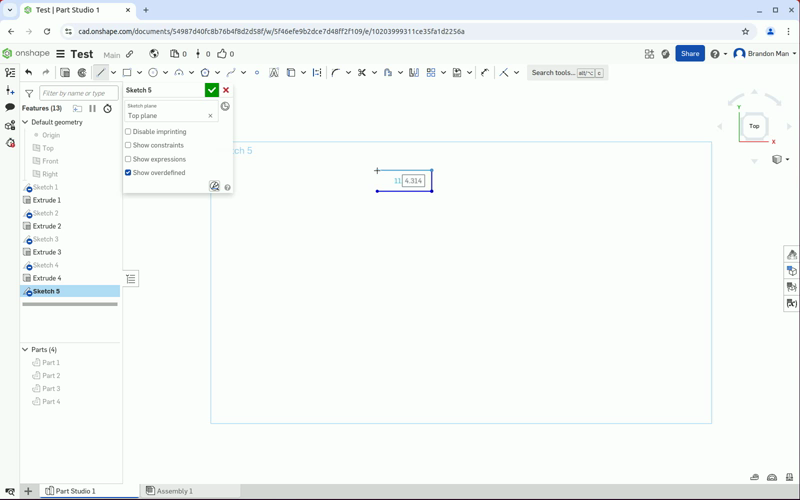
mouse_move(407, 170)
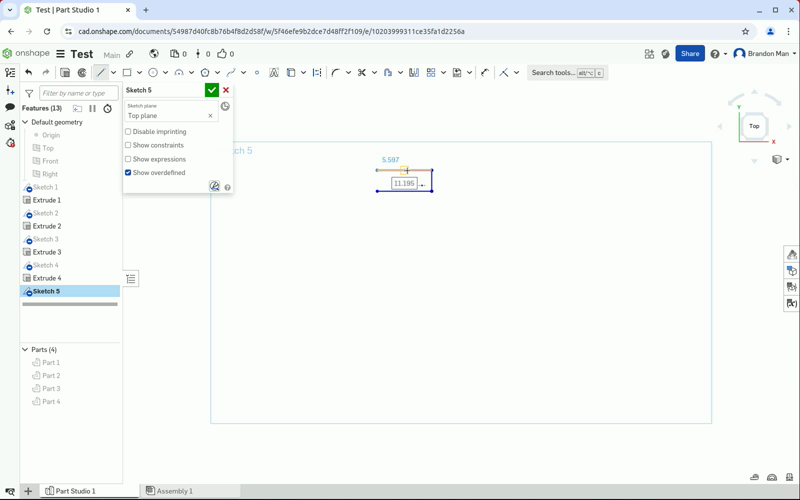
key_down(shift)
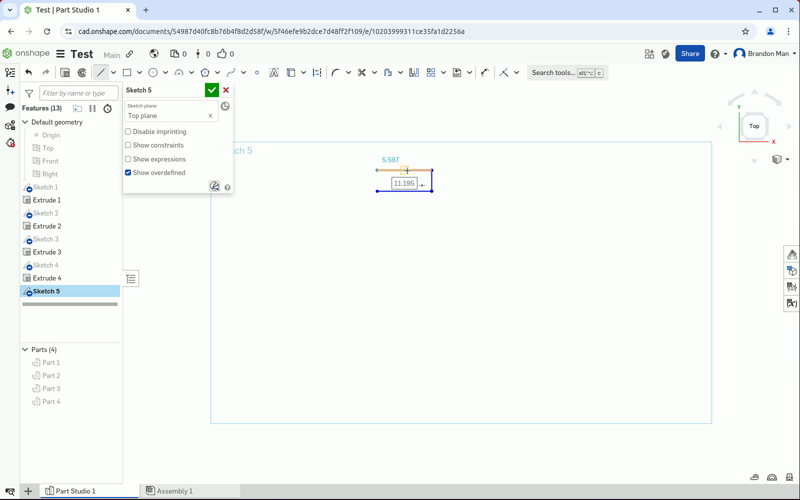
mouse_move(377, 191)
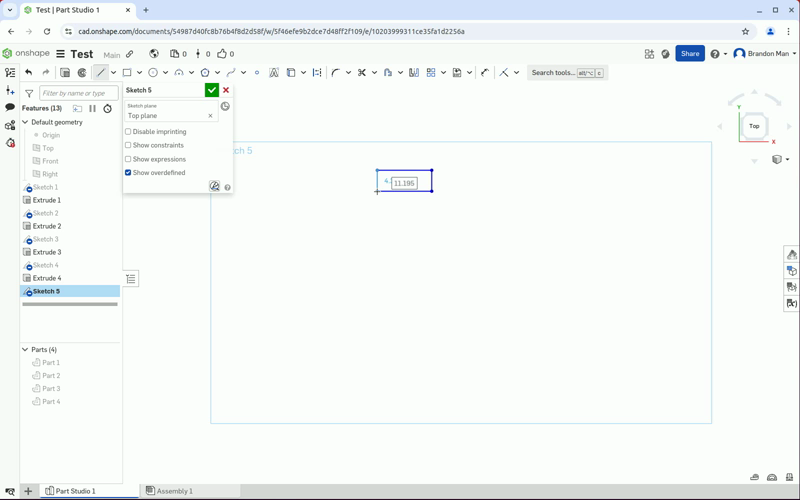
key_up(shift)
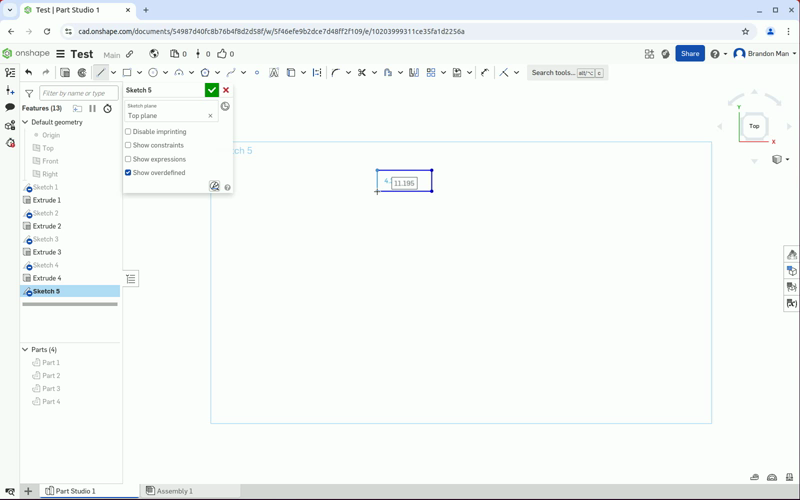
click(377, 191)
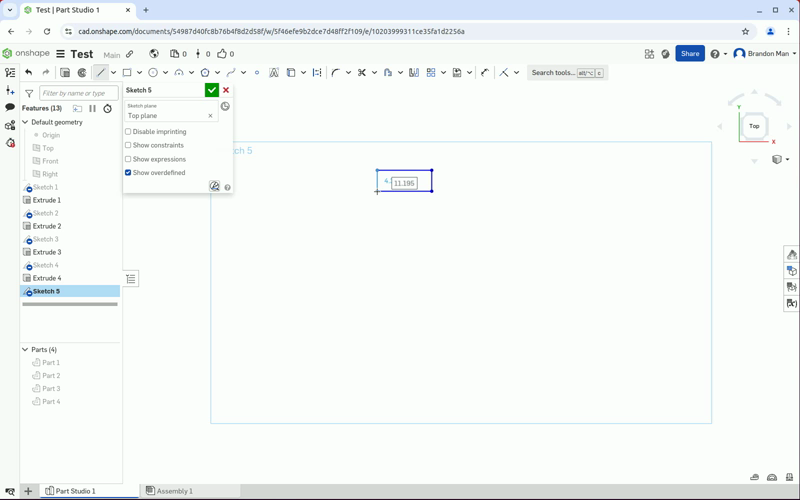
key(esc)
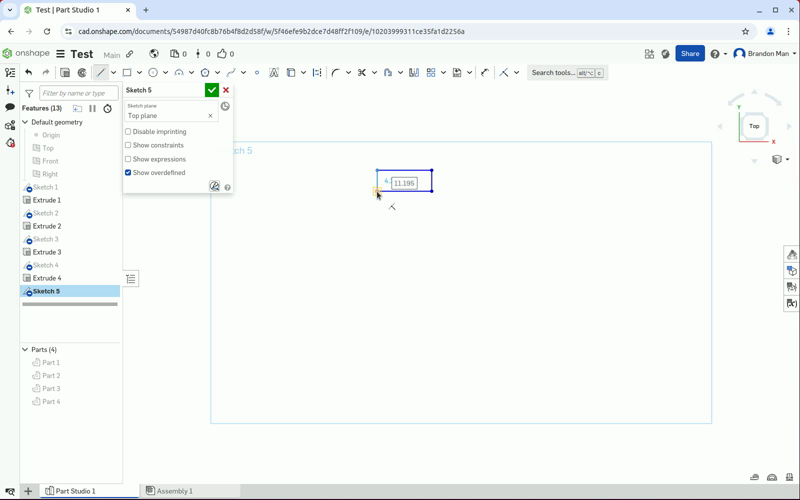
mouse_move(428, 176)
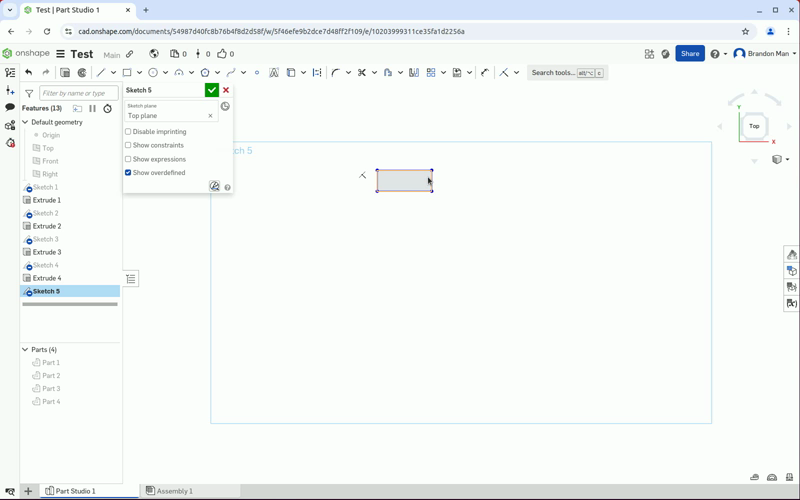
scroll(6)
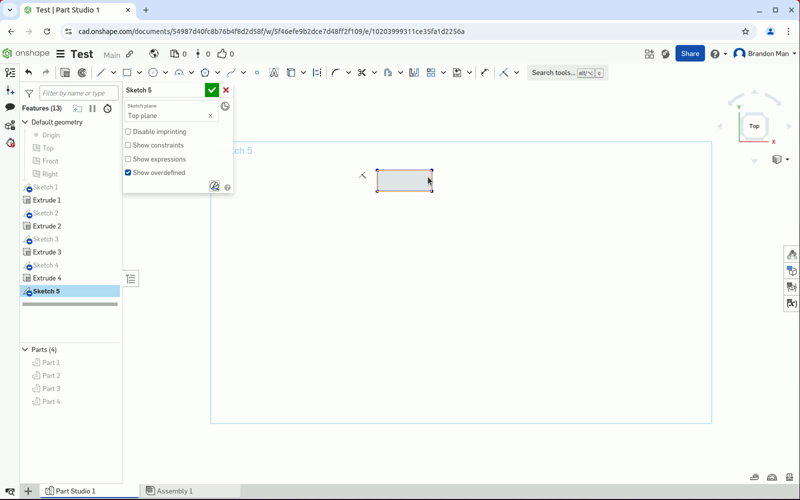
scroll(6)
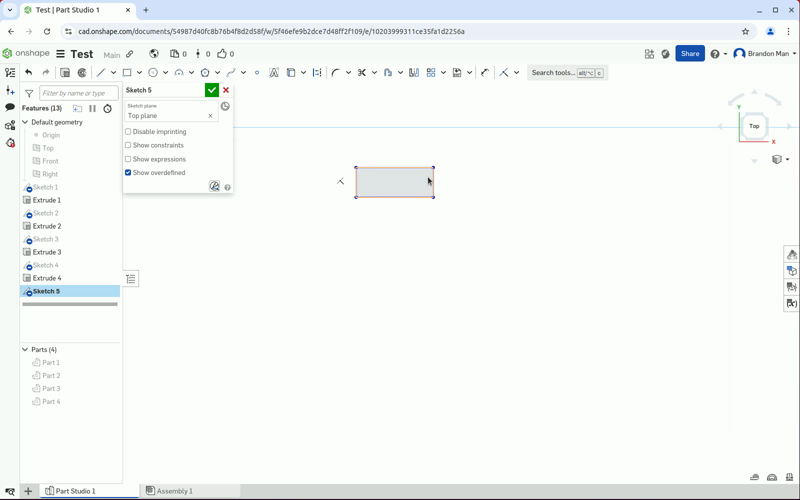
scroll(6)
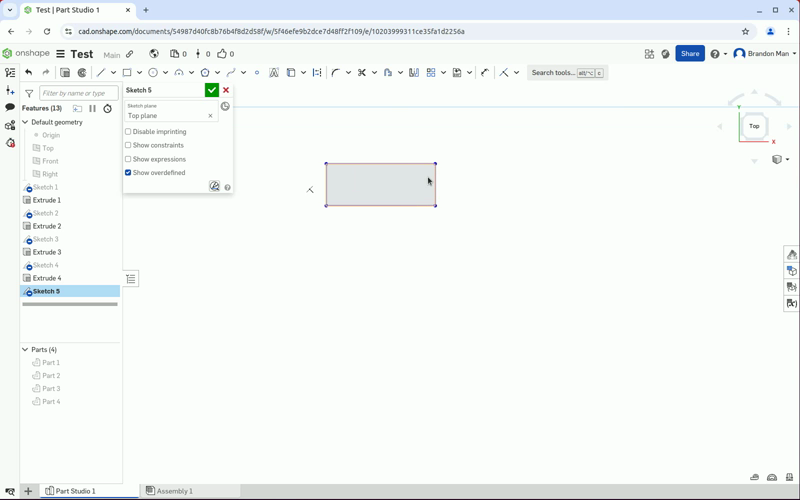
scroll(6)
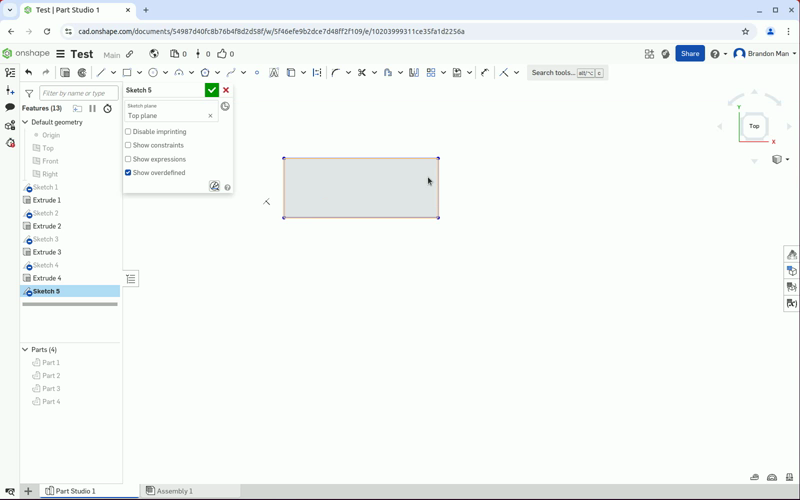
scroll(6)
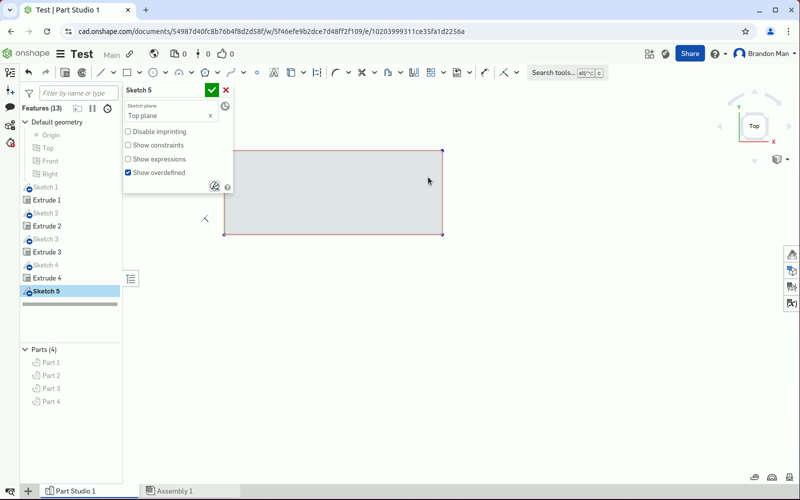
scroll(6)
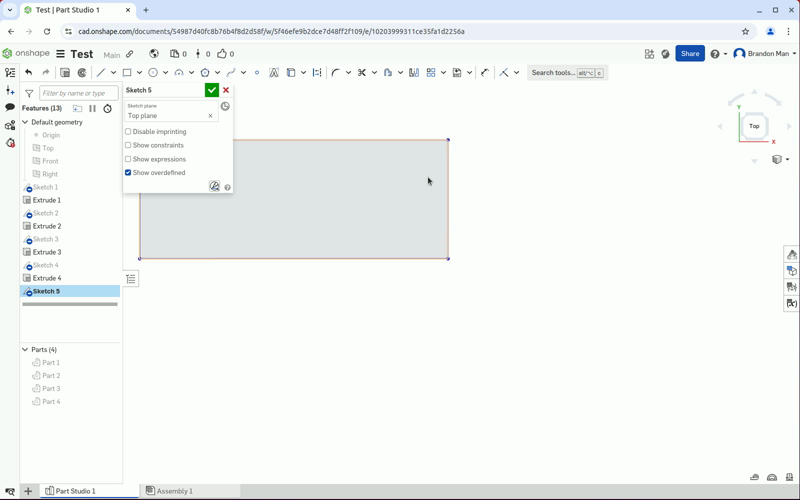
scroll(6)
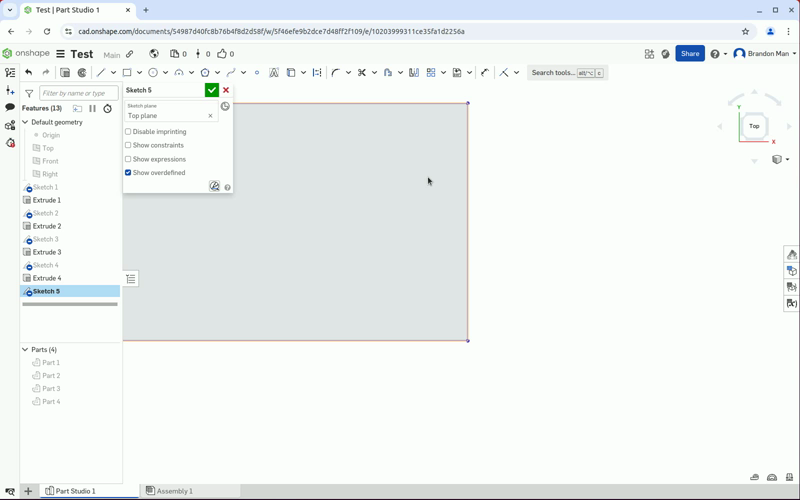
click(428, 176)
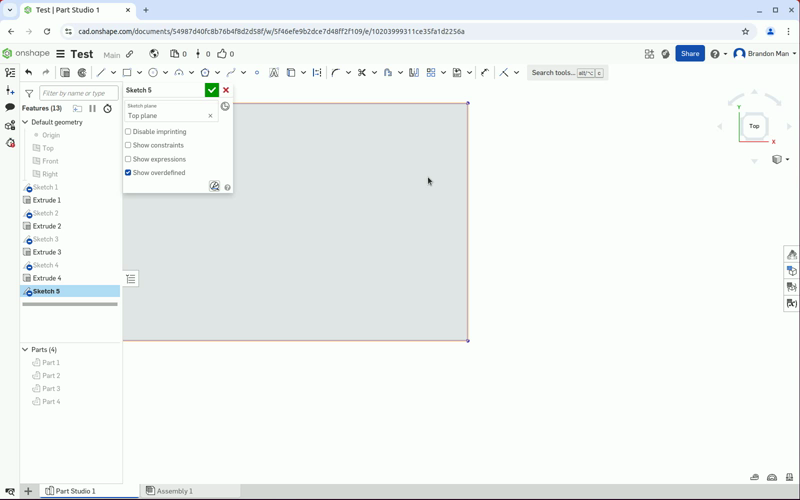
scroll(-6)
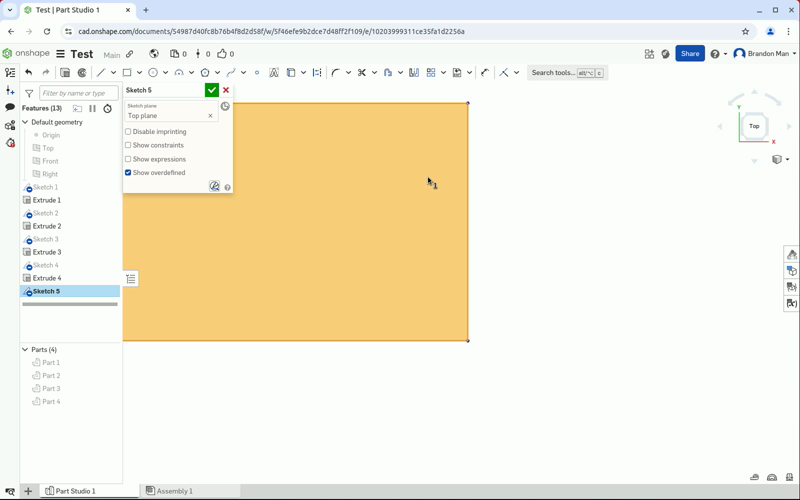
scroll(-6)
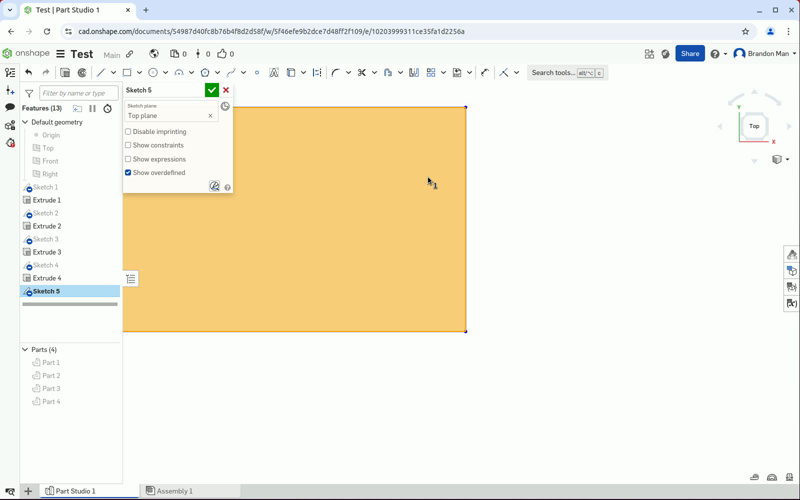
scroll(-6)
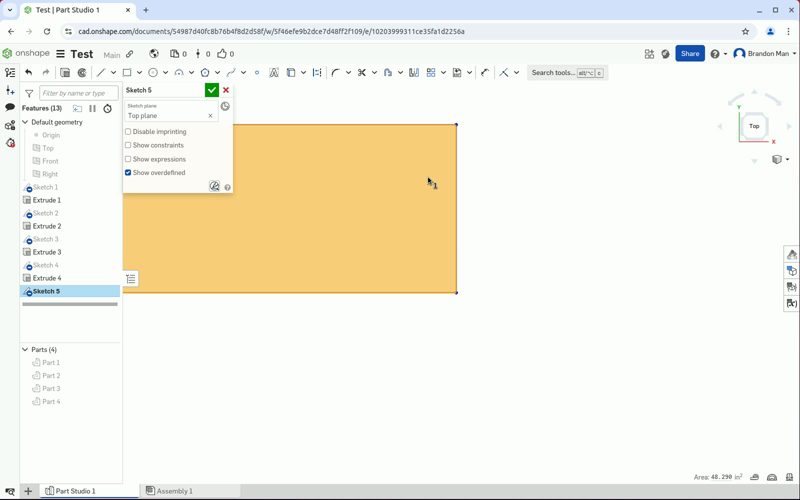
scroll(-6)
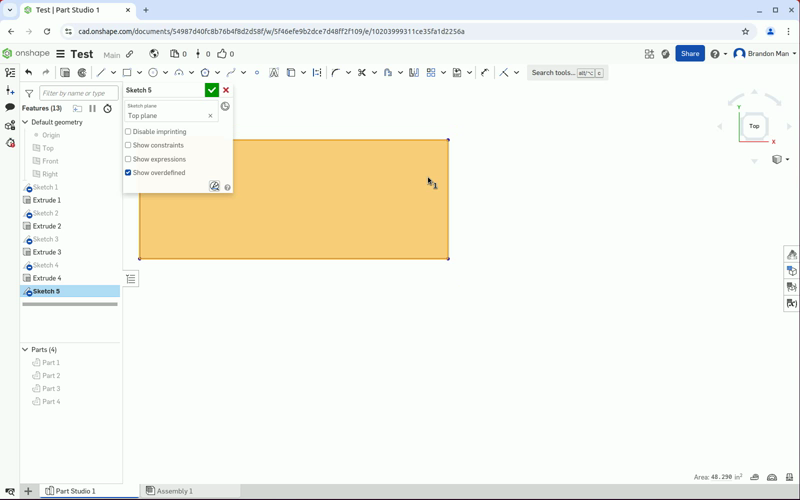
scroll(-6)
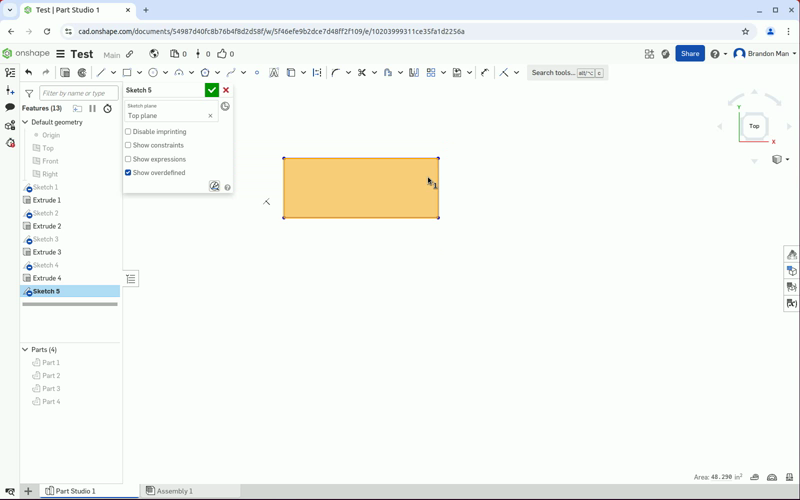
scroll(-6)
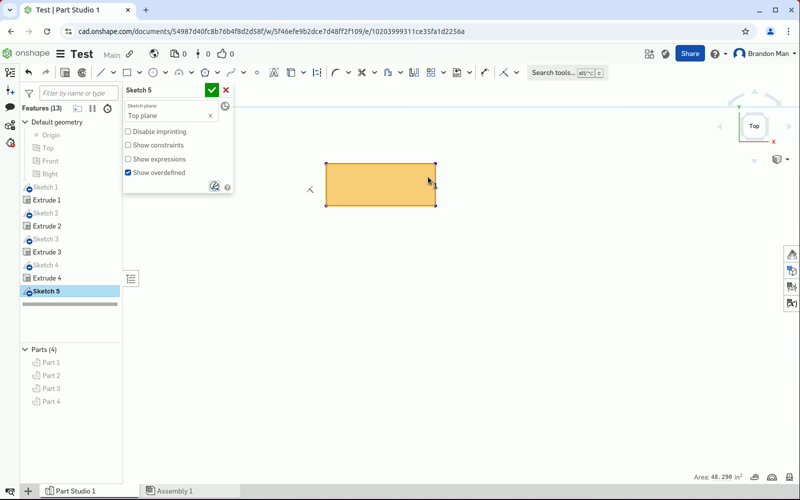
scroll(-6)
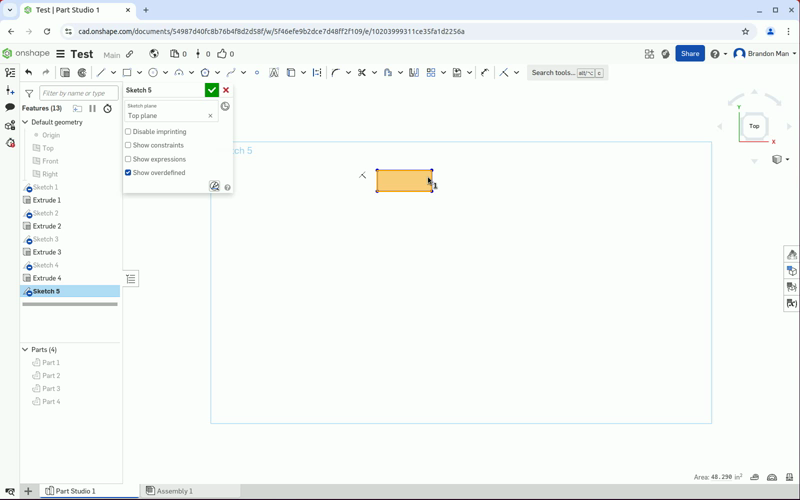
mouse_move(73, 352)
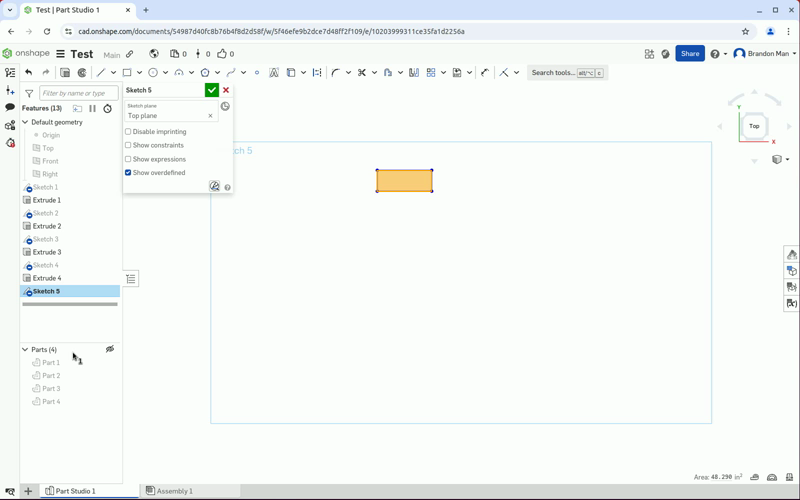
key(shift+y)
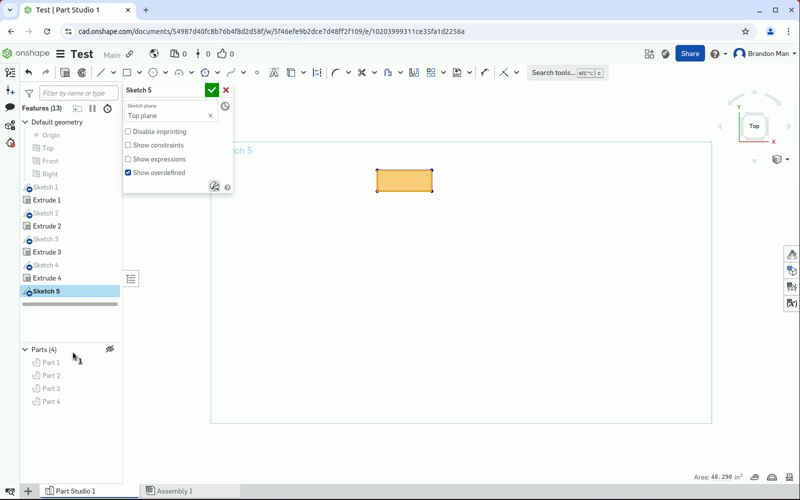
key(shift+e)
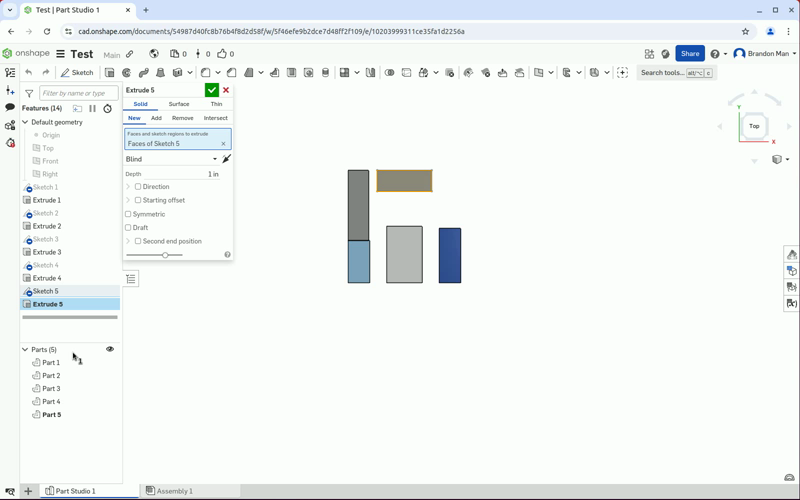
mouse_move(143, 106)
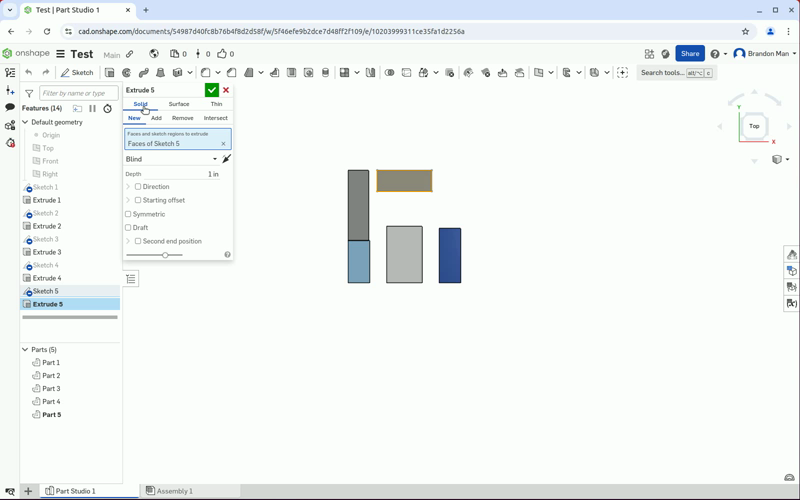
click(143, 106)
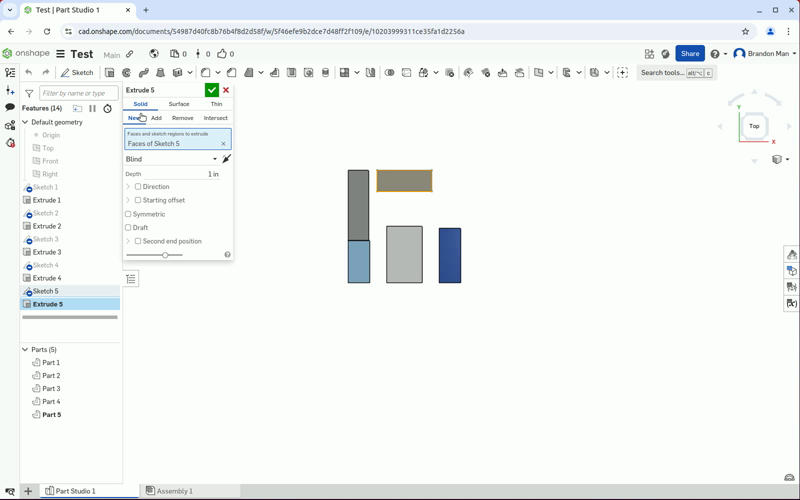
mouse_move(137, 120)
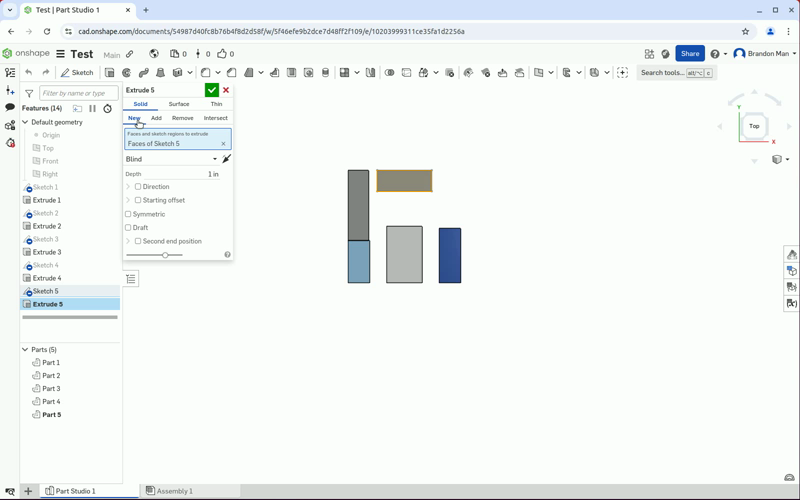
click(137, 120)
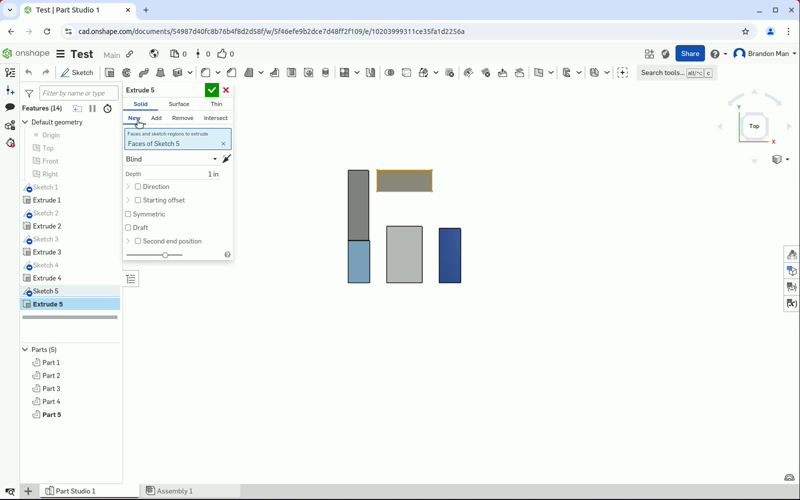
key(tab, 4)
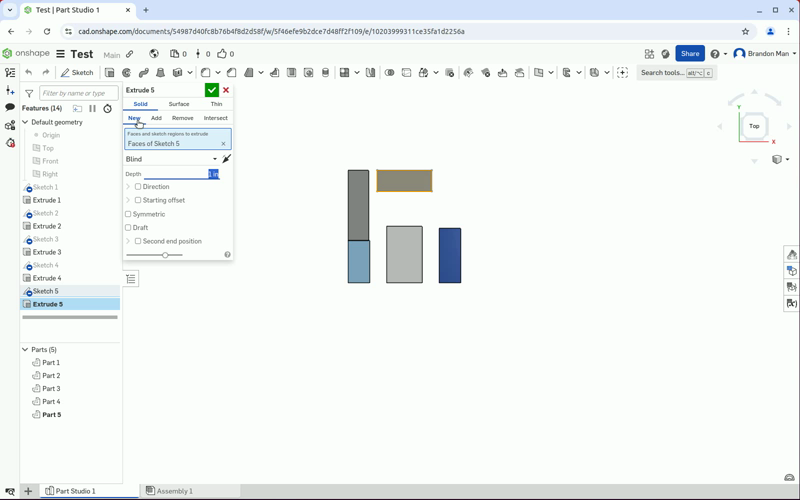
text(8.906)
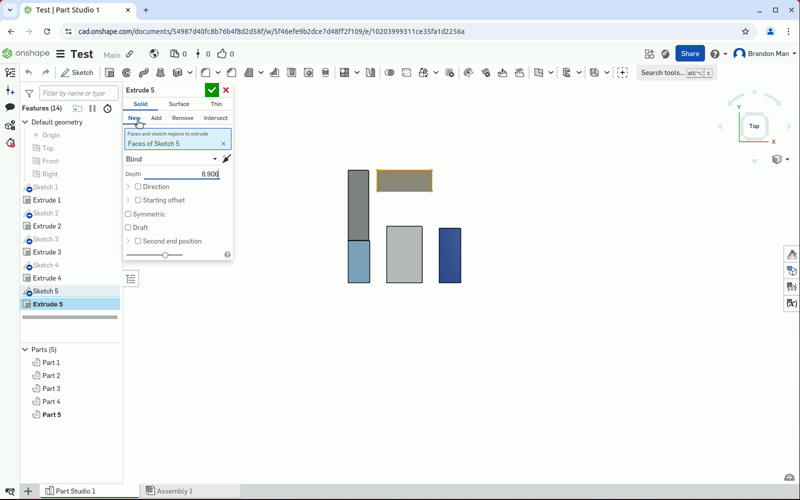
key(enter)
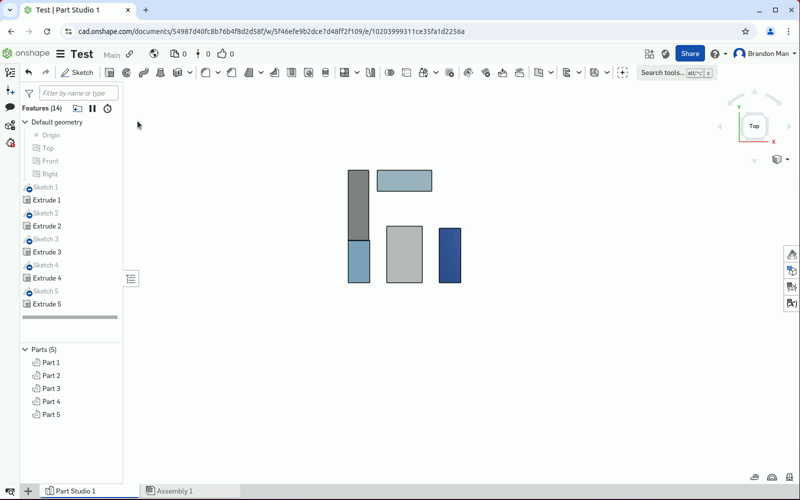
key(shift+h)
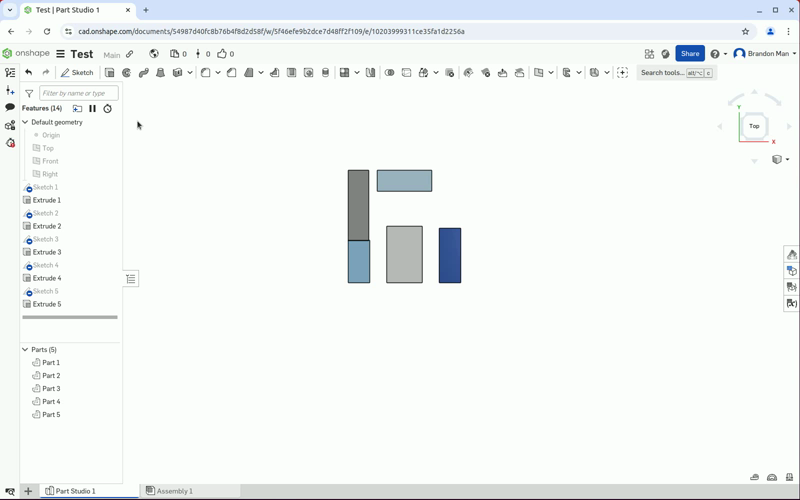
key(shift+h)
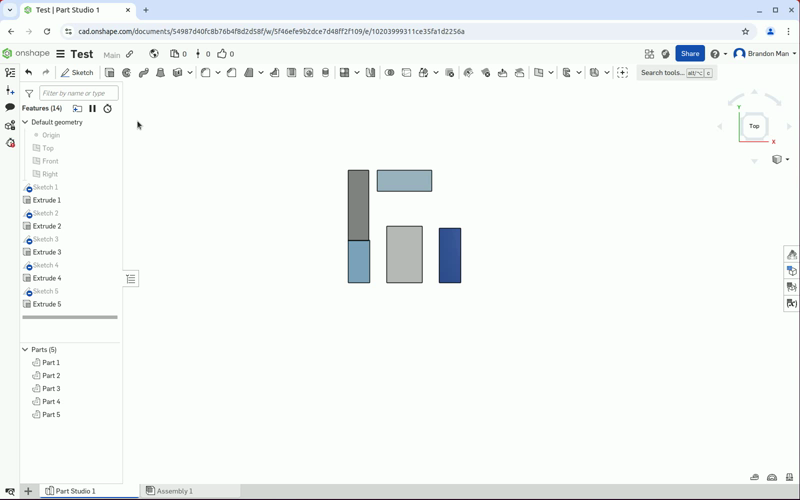
mouse_move(73, 189)
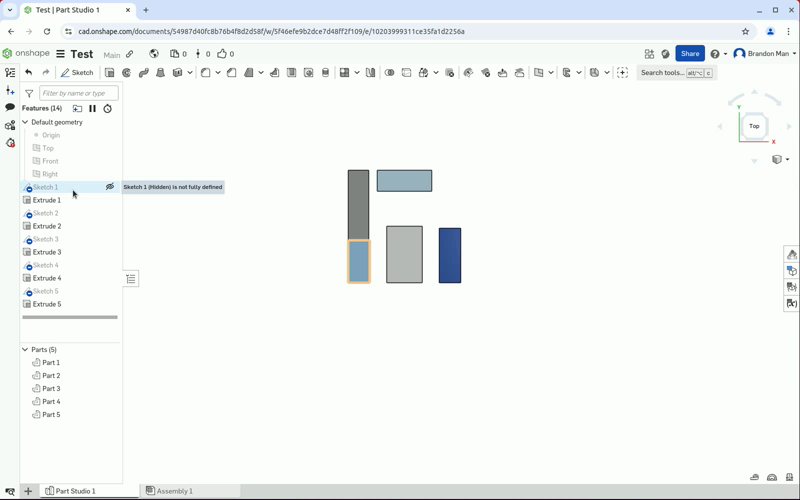
click(73, 189)
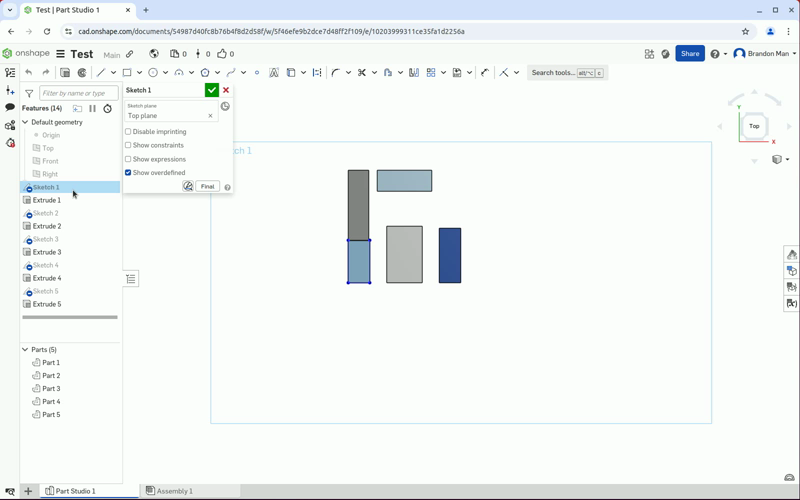
mouse_move(229, 92)
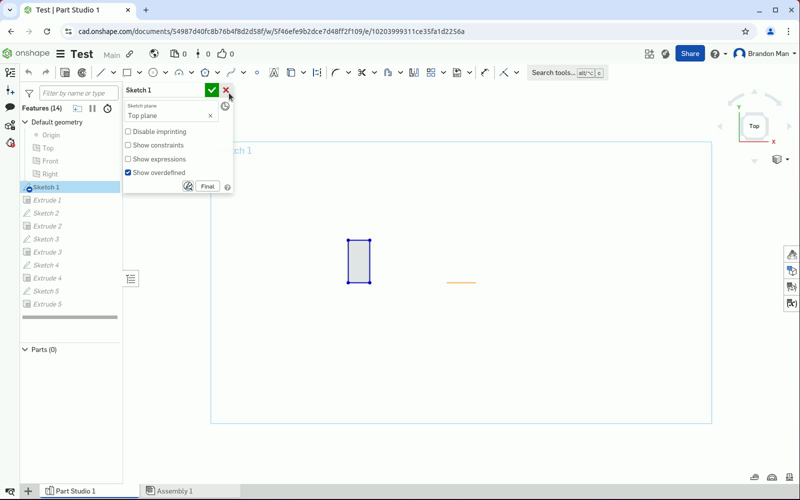
click(229, 92)
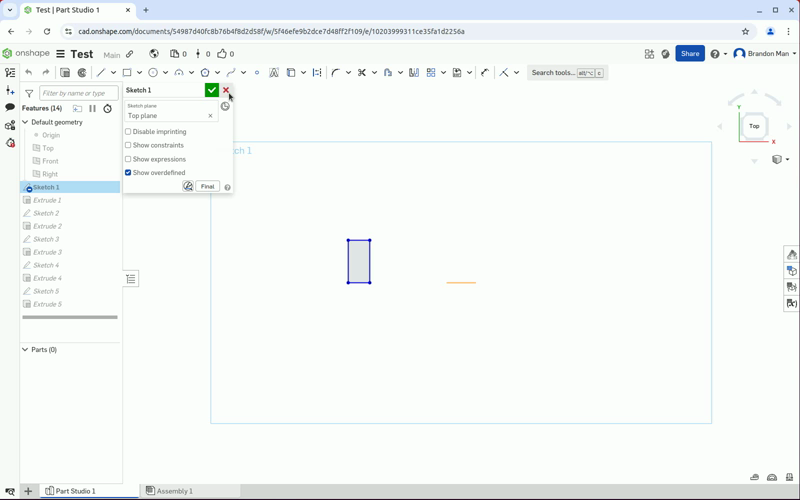
key(shift+s)
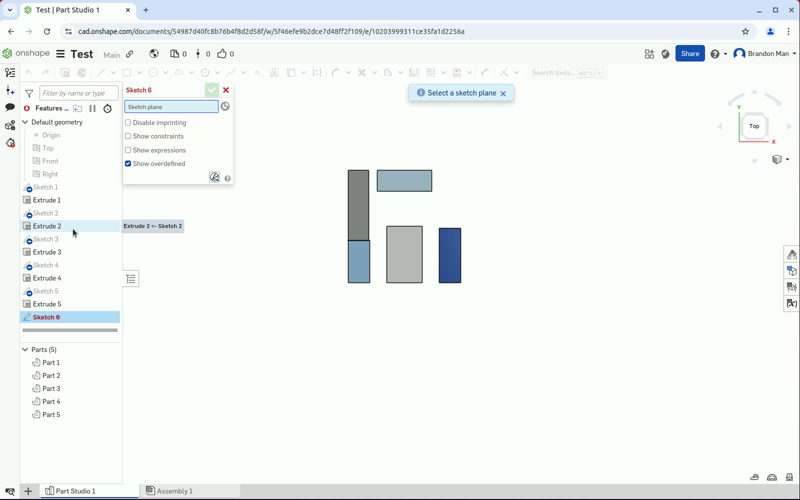
scroll(3)
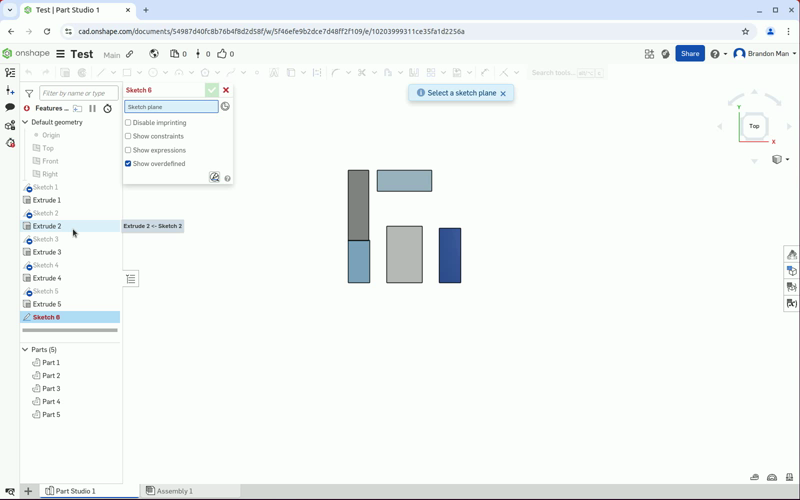
mouse_move(73, 150)
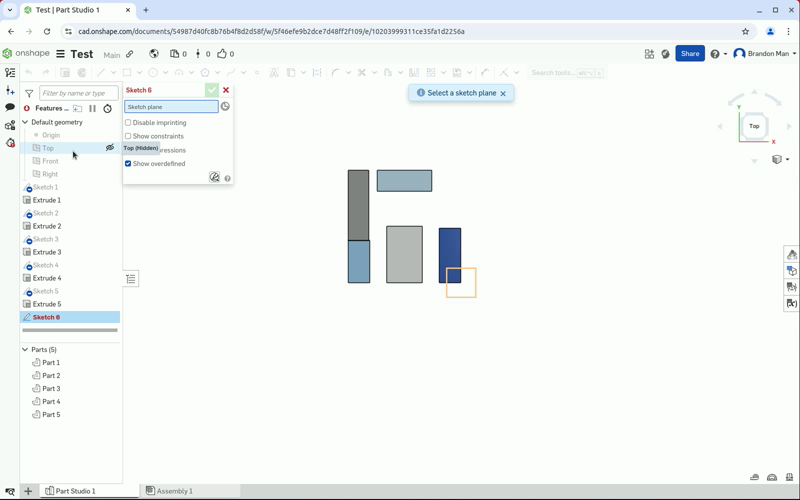
click(73, 150)
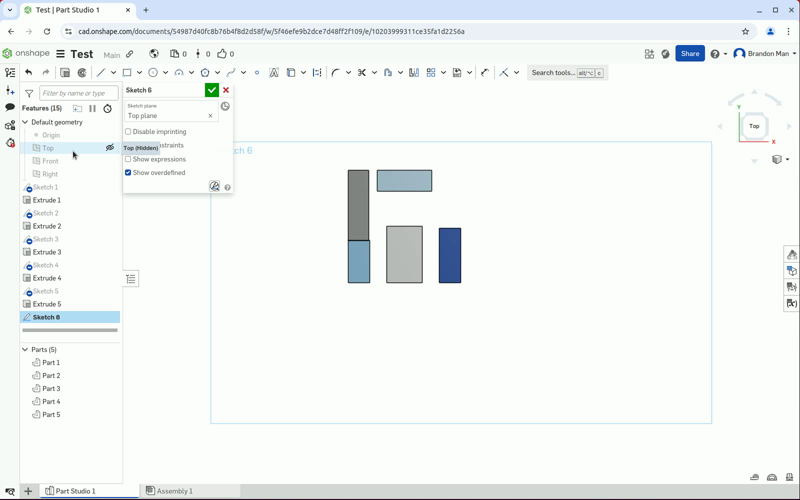
mouse_move(73, 352)
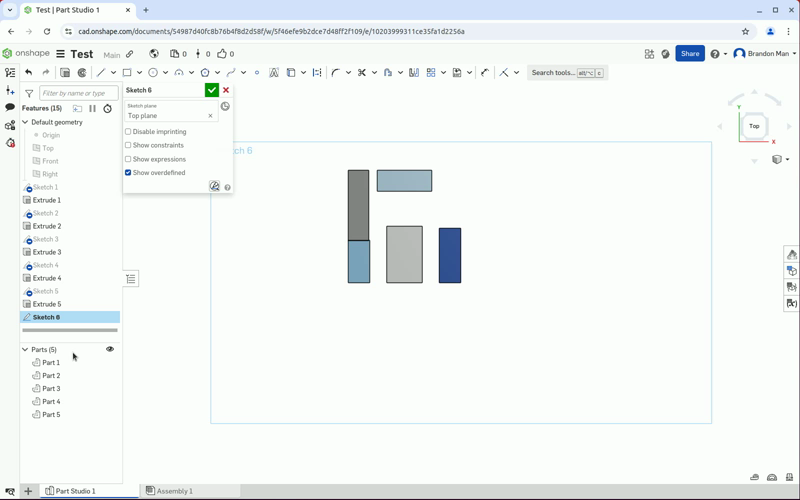
key(y)
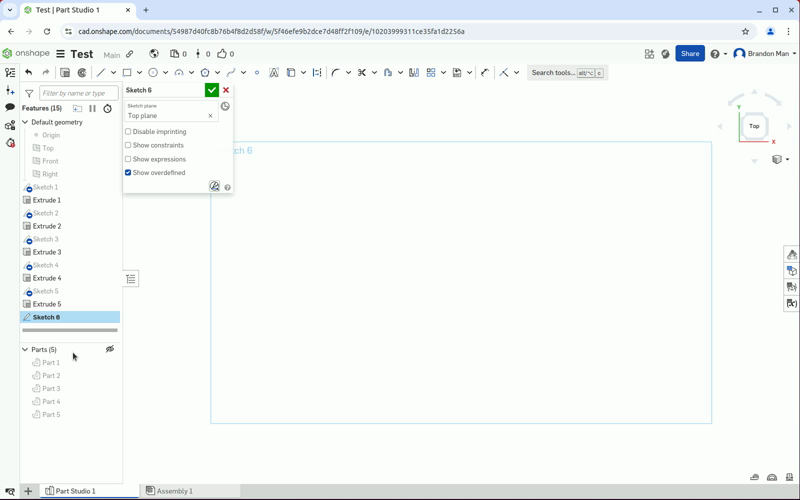
key(l)
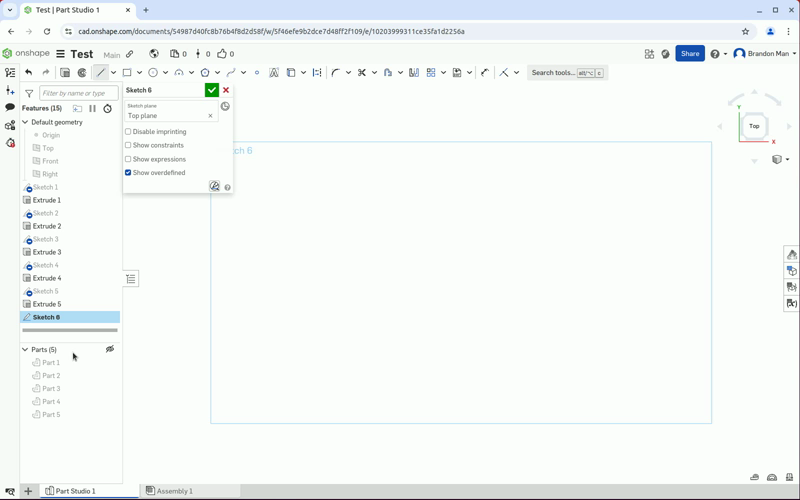
key_down(shift)
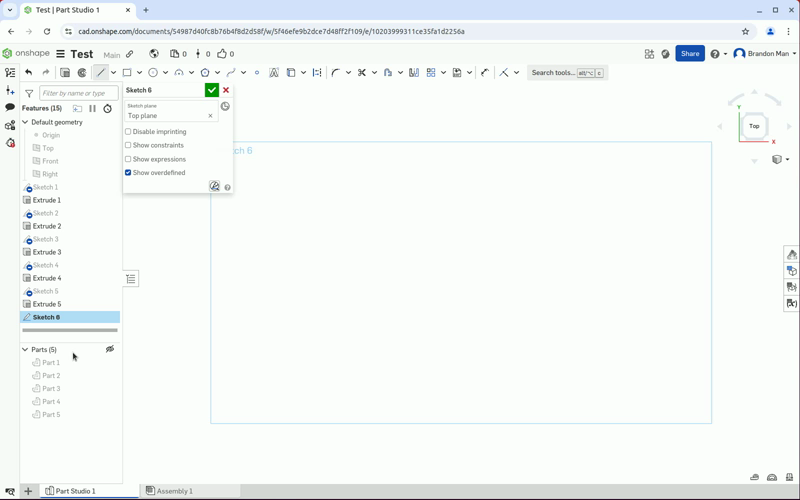
mouse_move(439, 228)
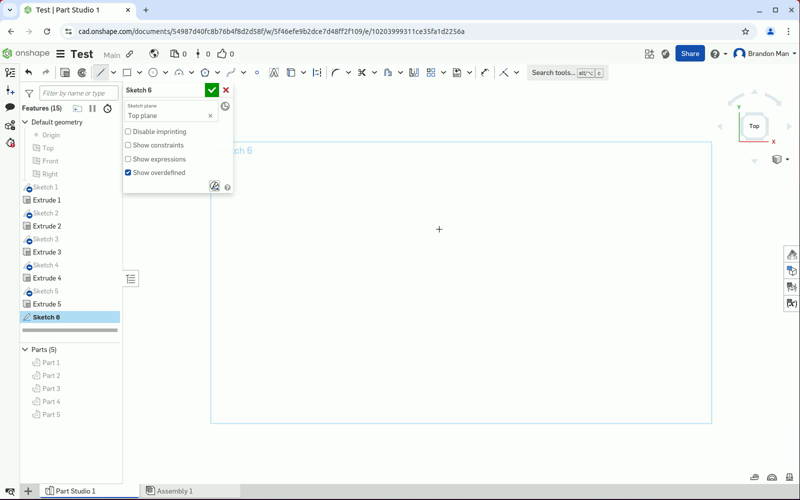
click(439, 228)
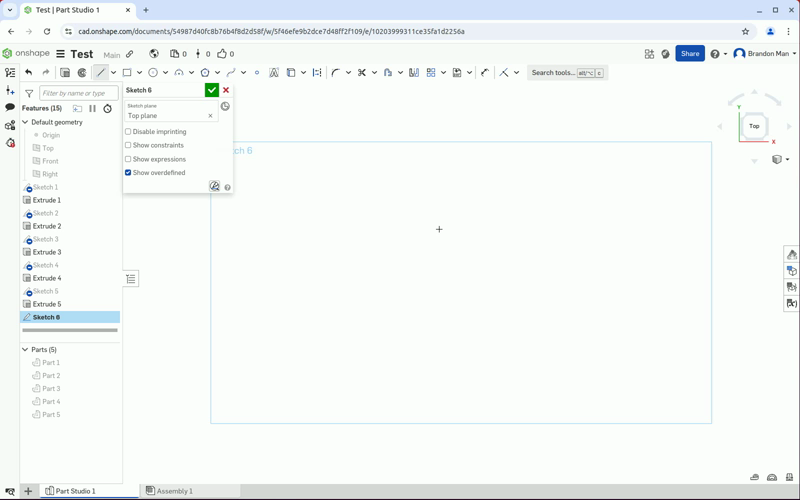
key_up(shift)
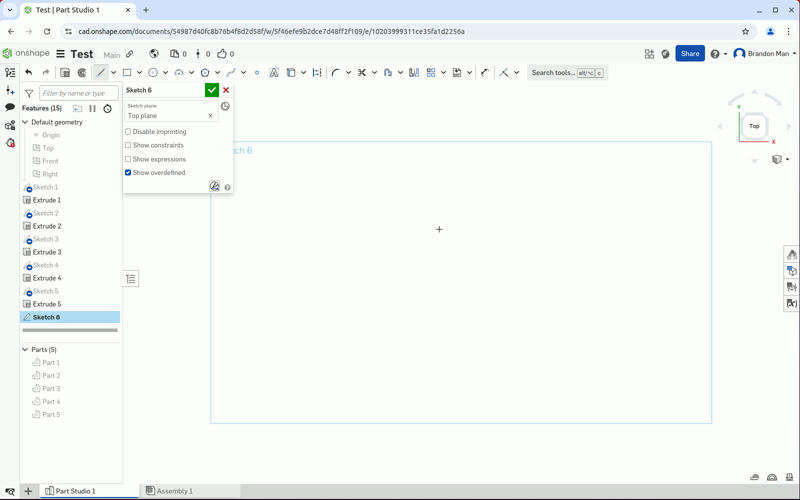
key_down(shift)
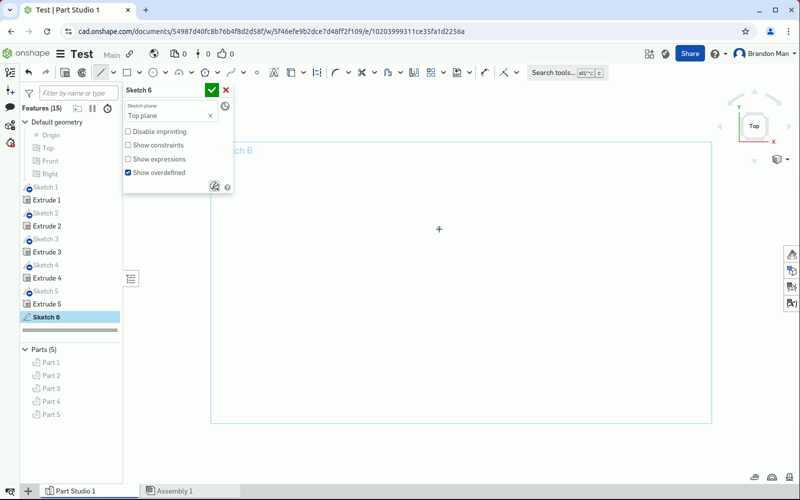
mouse_move(469, 228)
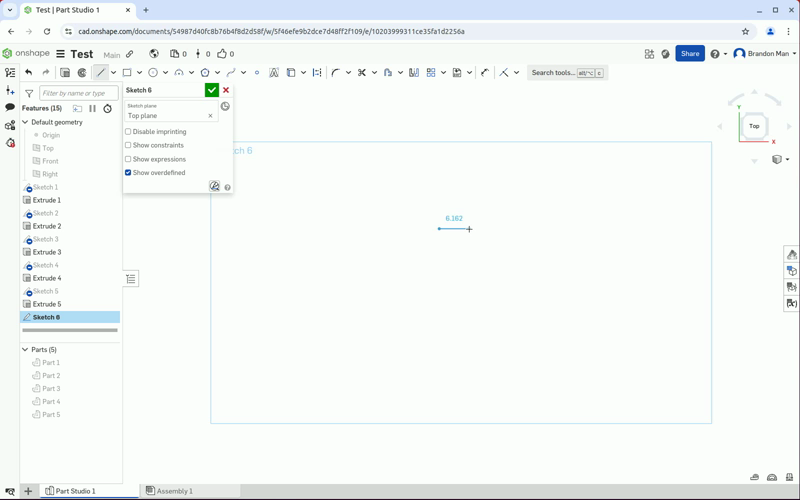
mouse_move(461, 228)
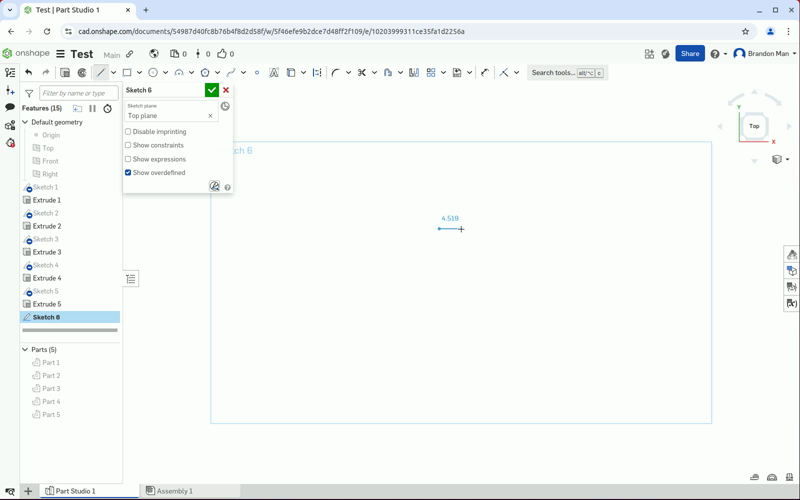
click(461, 228)
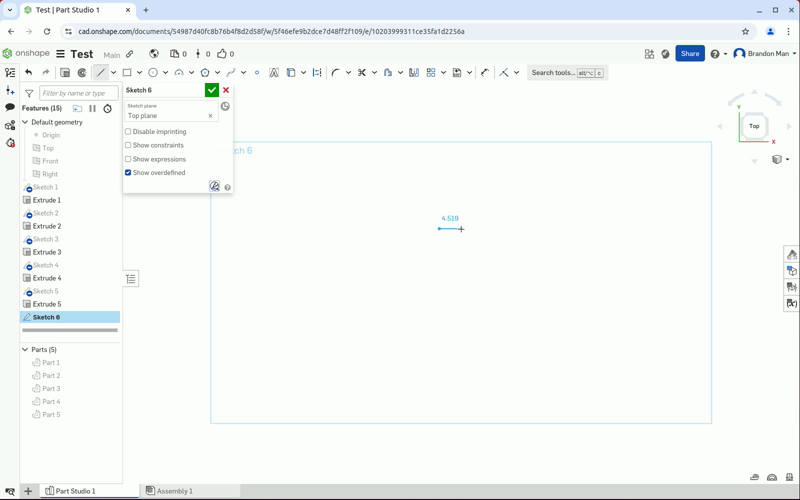
key_up(shift)
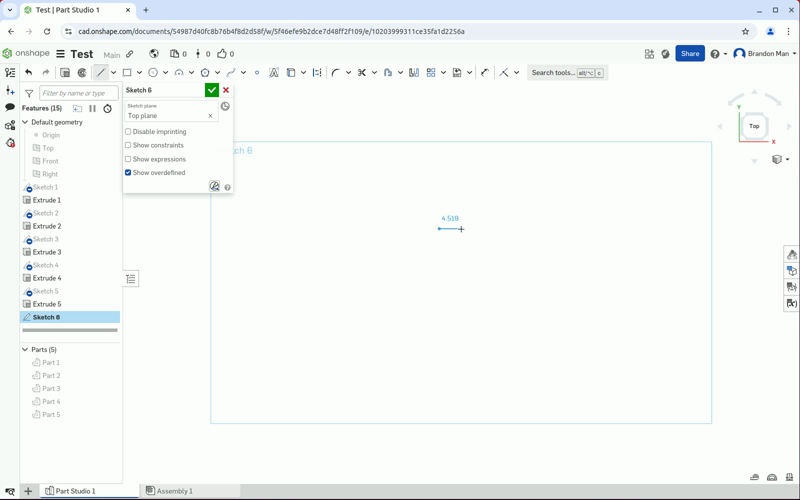
key_down(shift)
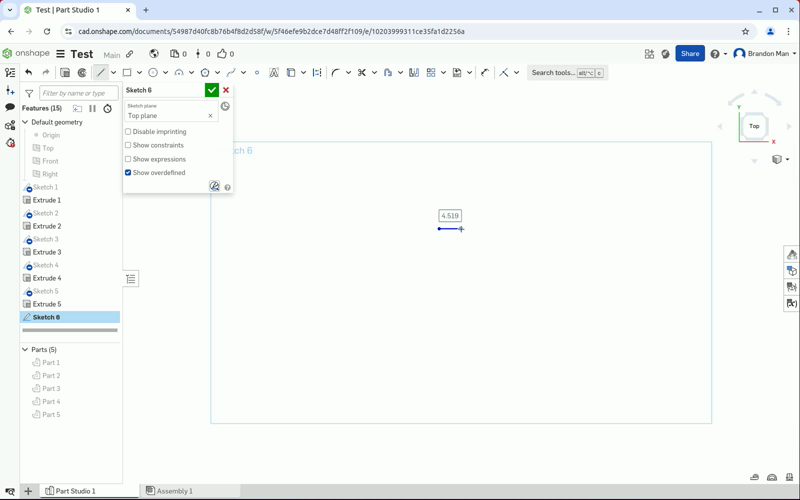
mouse_move(491, 228)
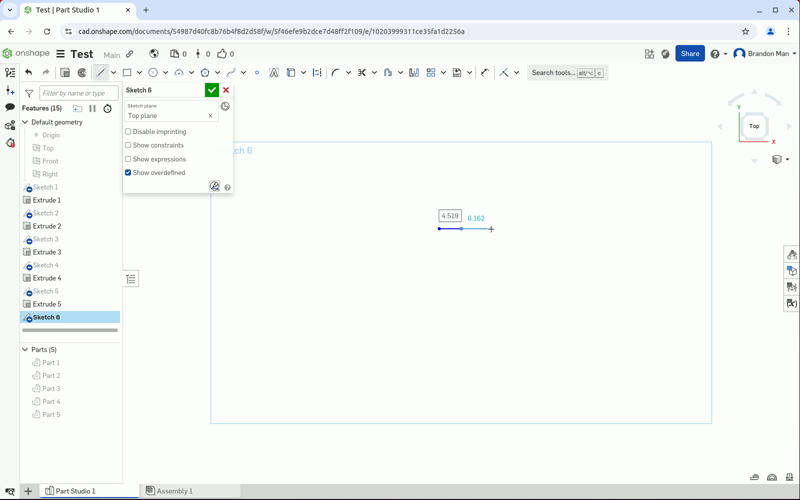
mouse_move(461, 186)
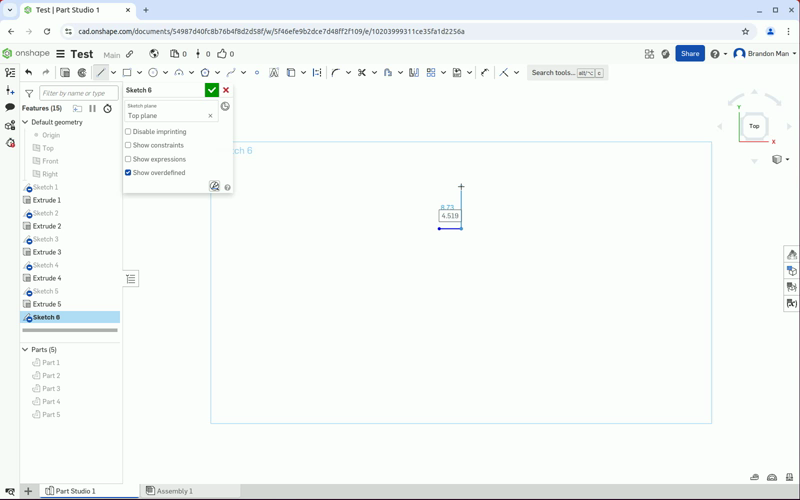
click(461, 186)
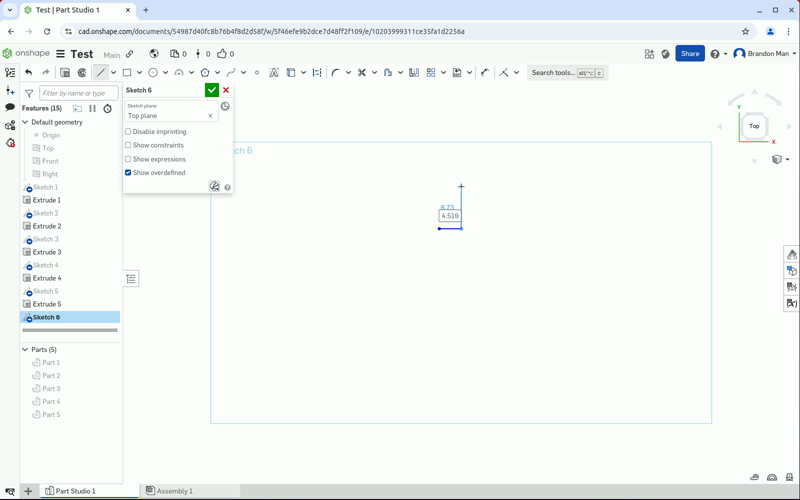
key_up(shift)
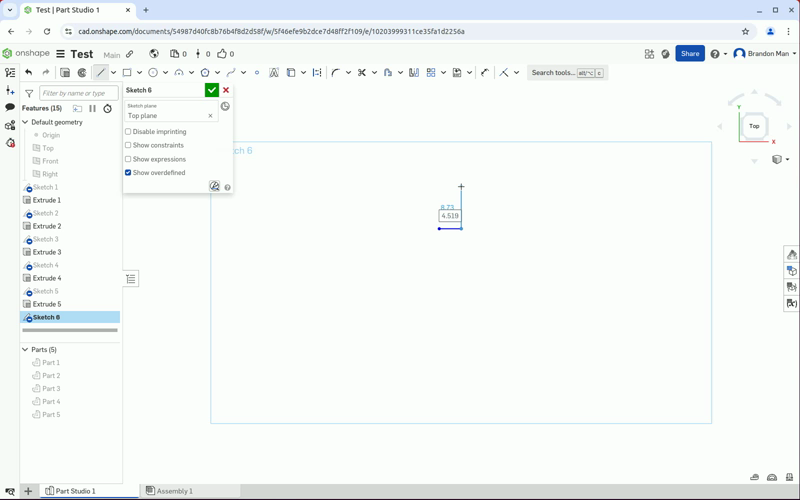
key_down(shift)
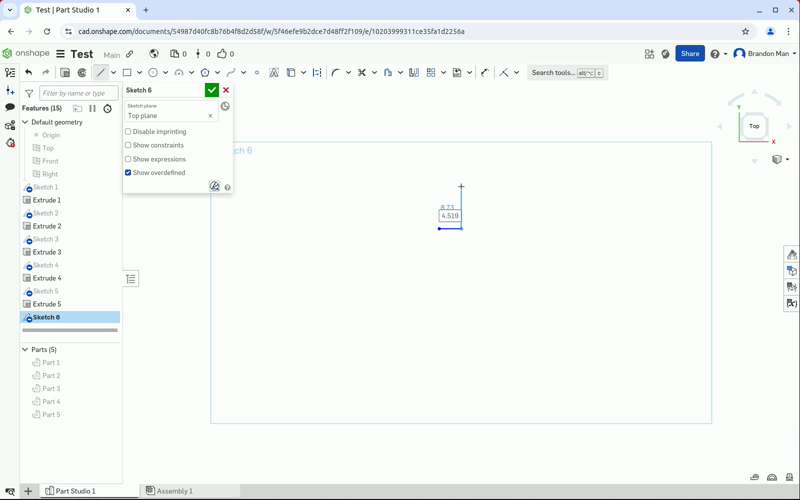
mouse_move(491, 186)
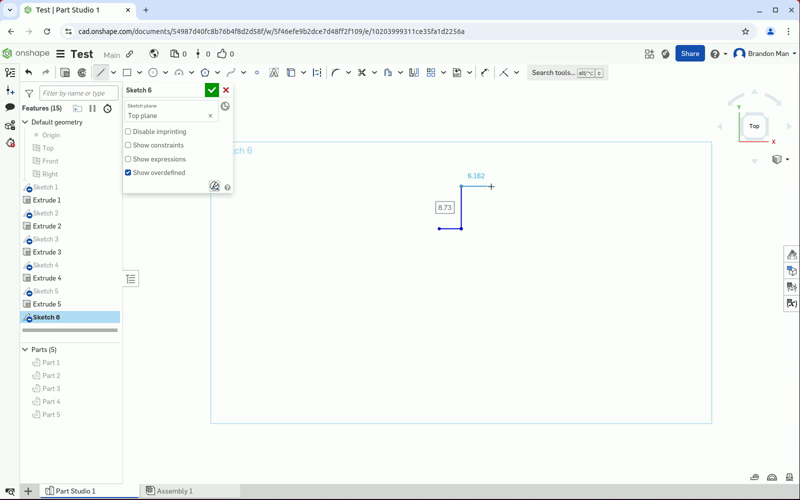
mouse_move(439, 186)
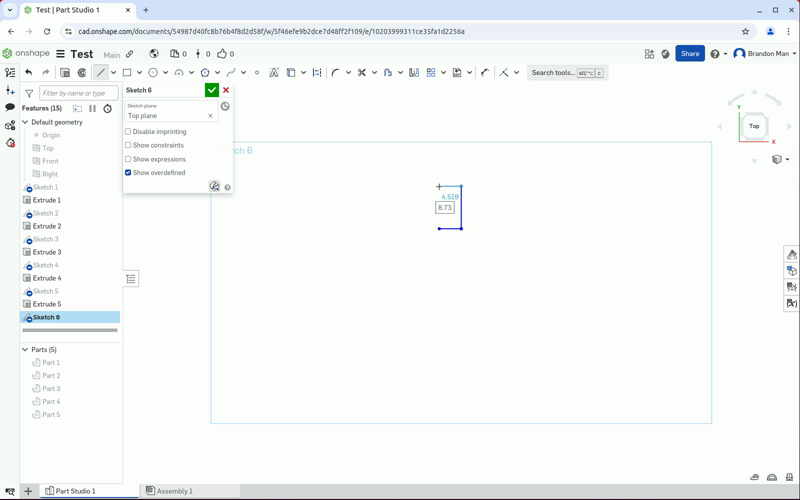
click(439, 186)
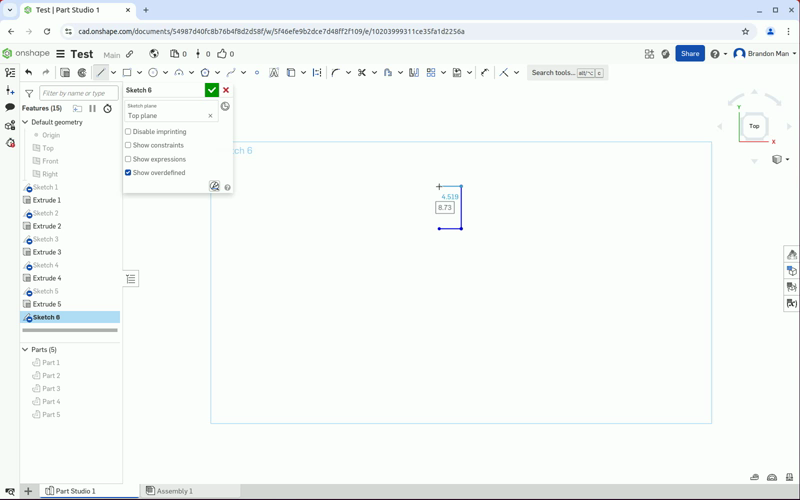
key_up(shift)
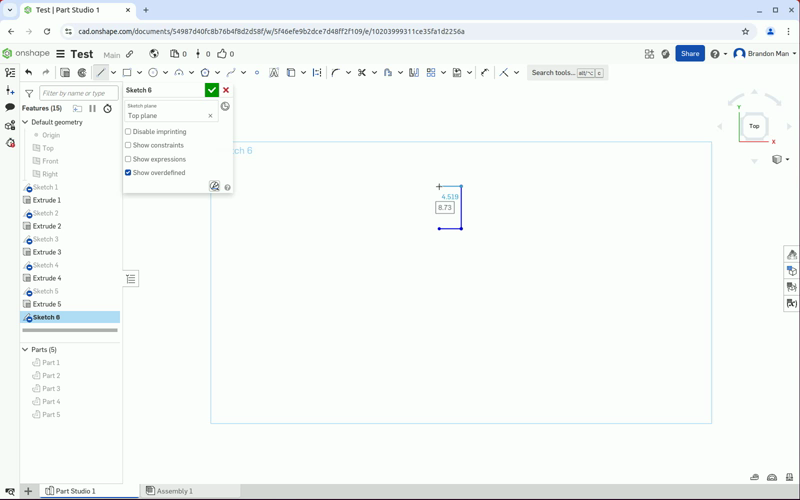
mouse_move(469, 186)
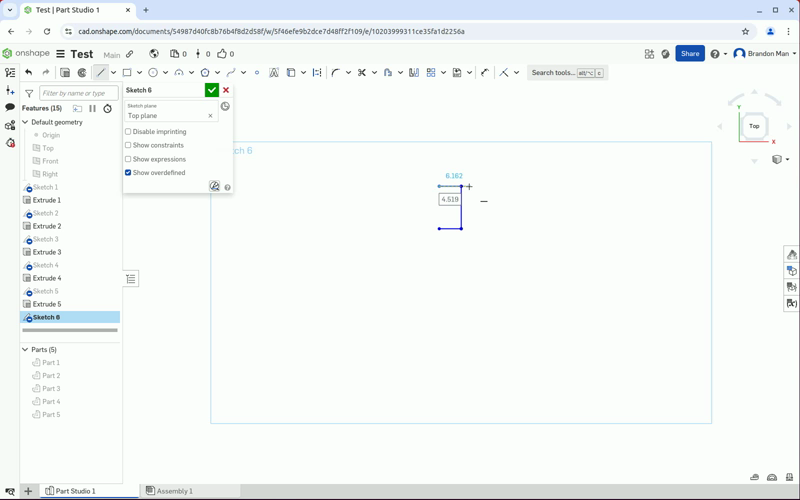
key_down(shift)
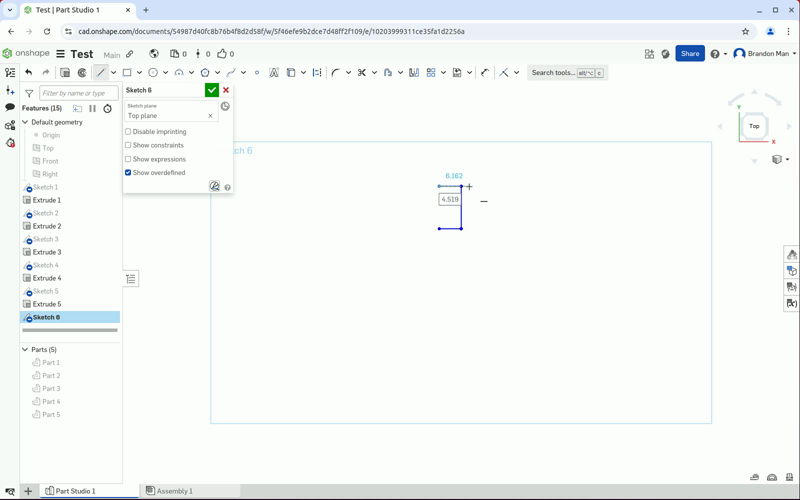
mouse_move(439, 228)
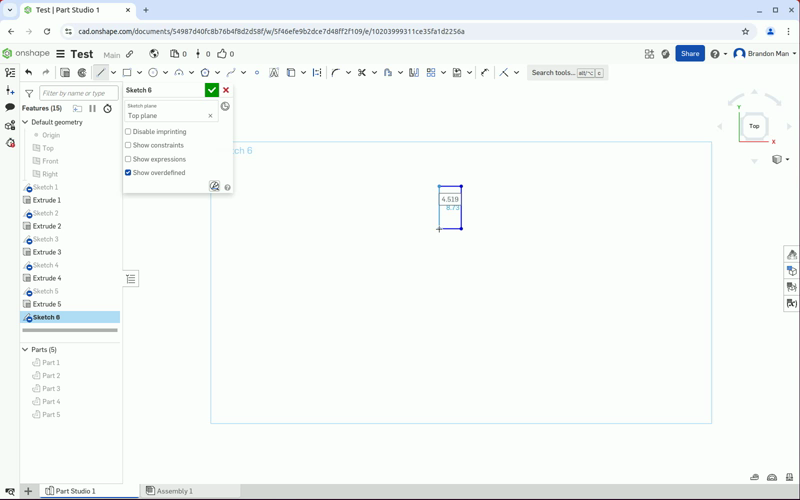
key_up(shift)
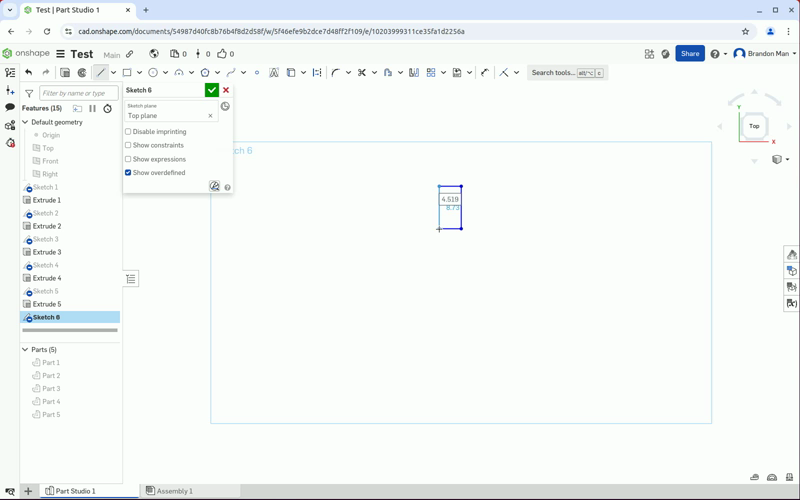
click(439, 228)
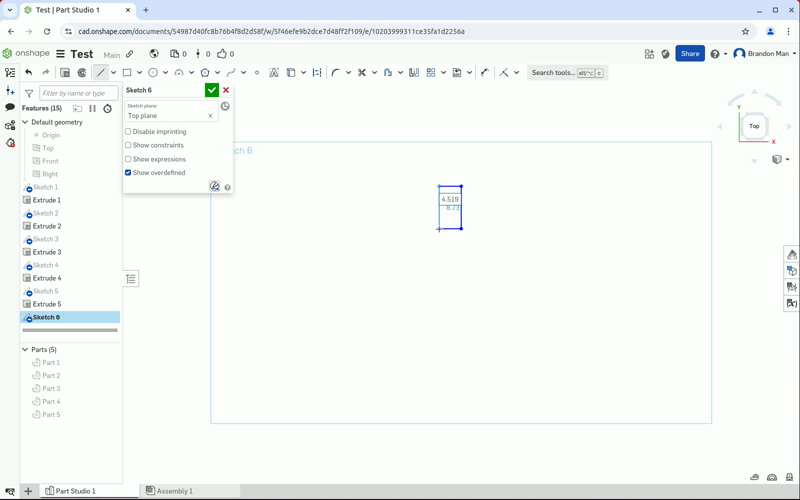
key(esc)
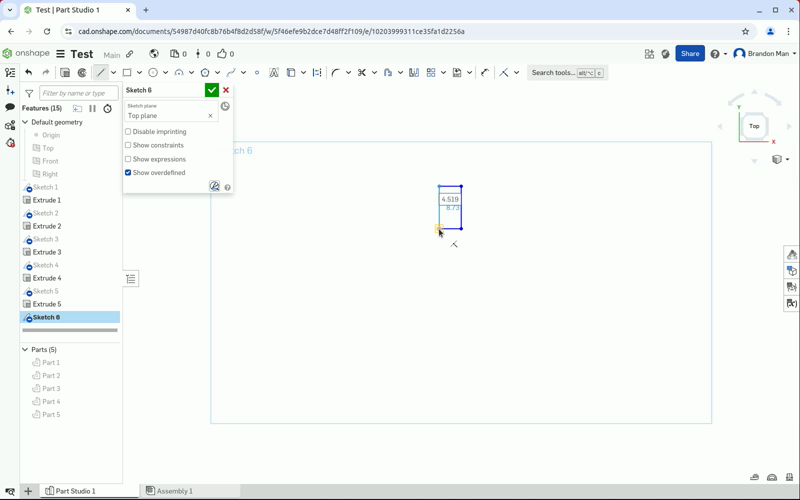
mouse_move(443, 211)
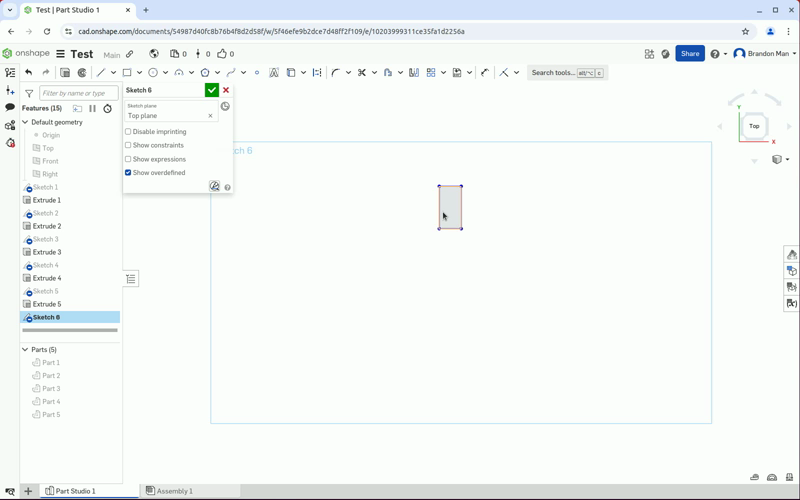
scroll(6)
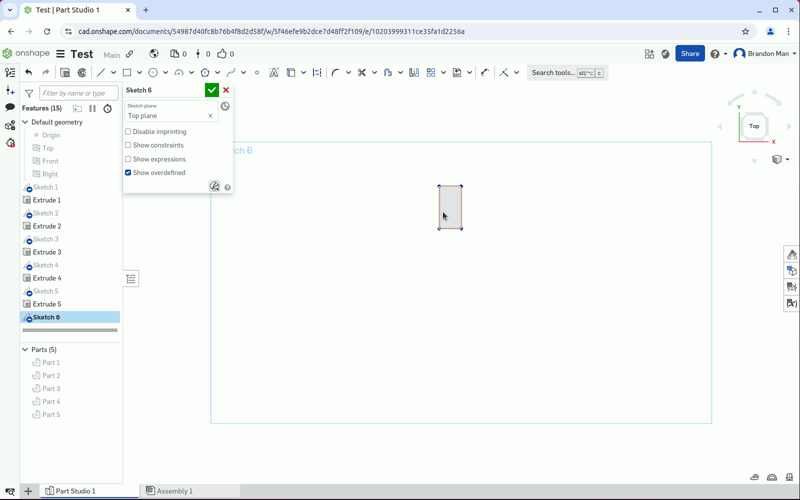
scroll(6)
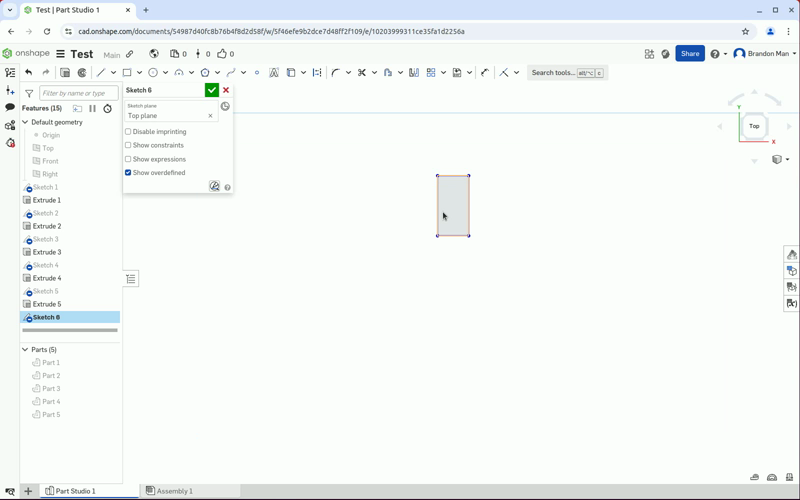
scroll(6)
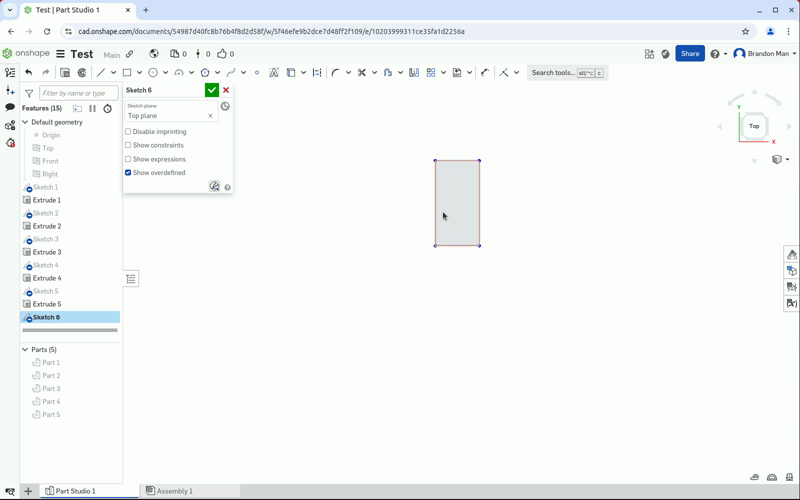
scroll(6)
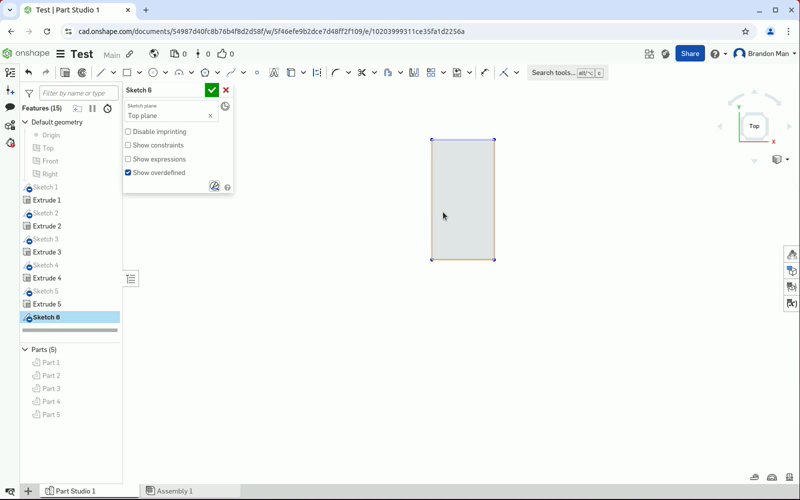
scroll(6)
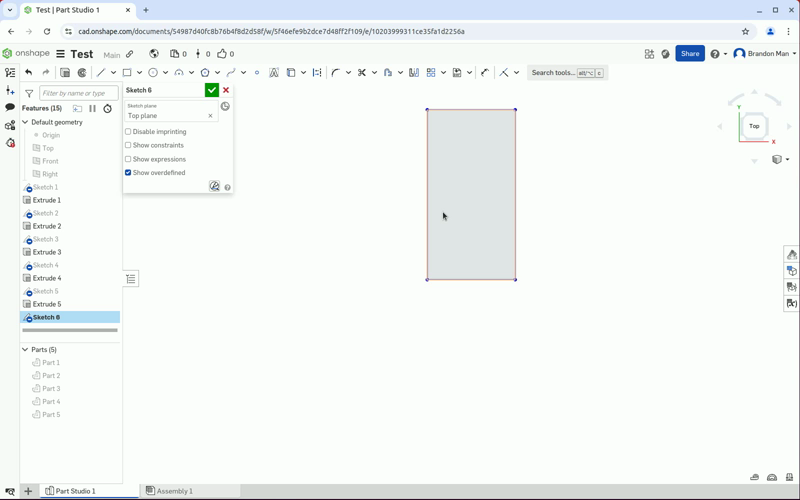
scroll(6)
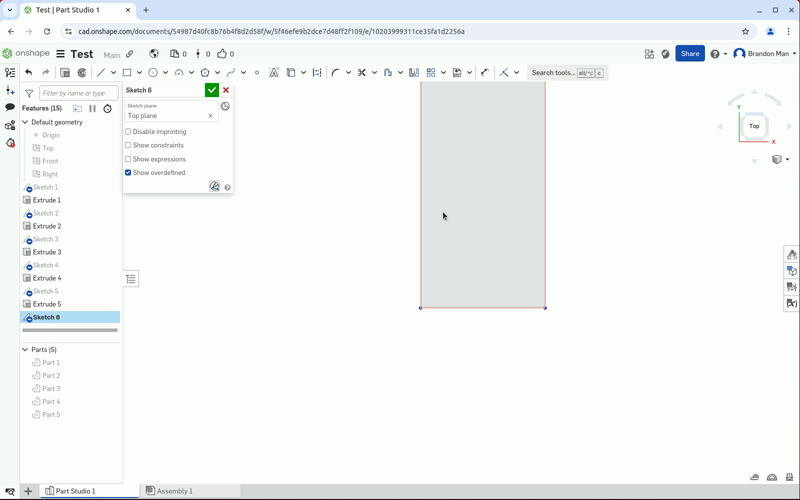
scroll(6)
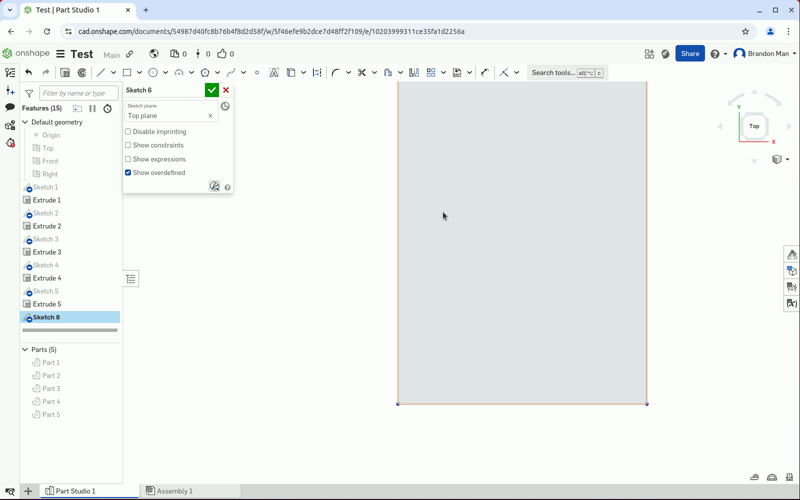
click(443, 211)
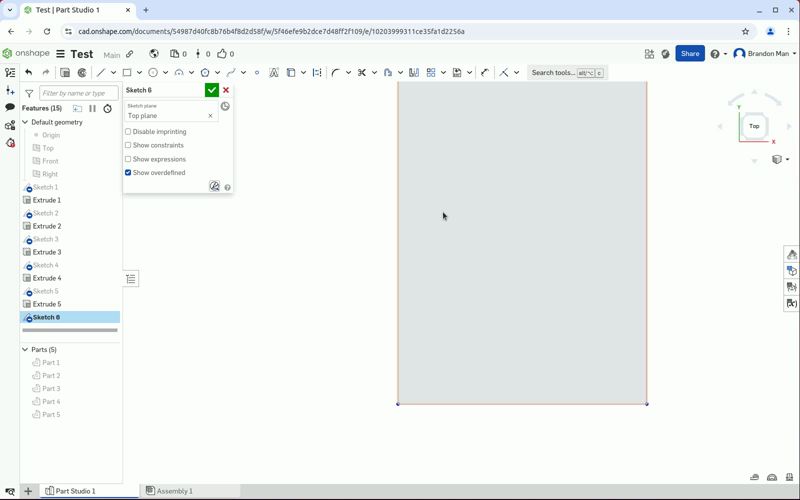
scroll(-6)
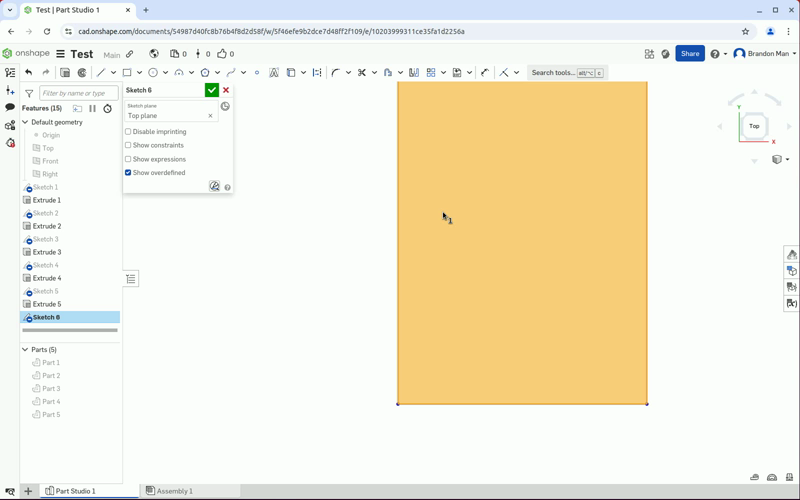
scroll(-6)
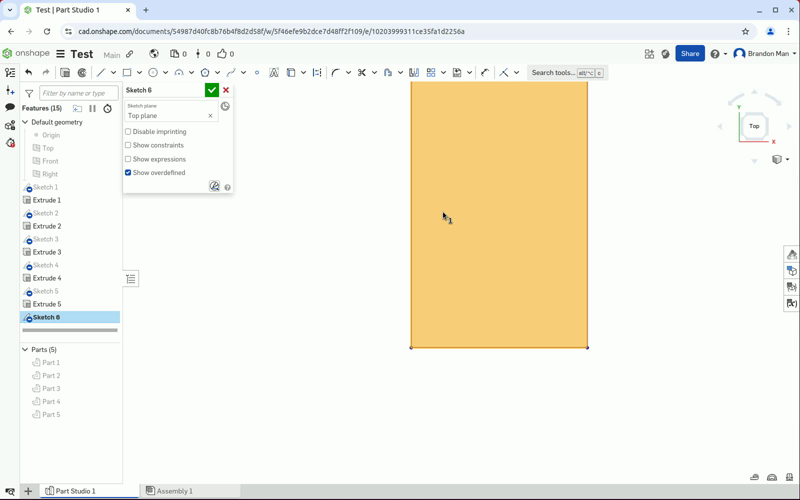
scroll(-6)
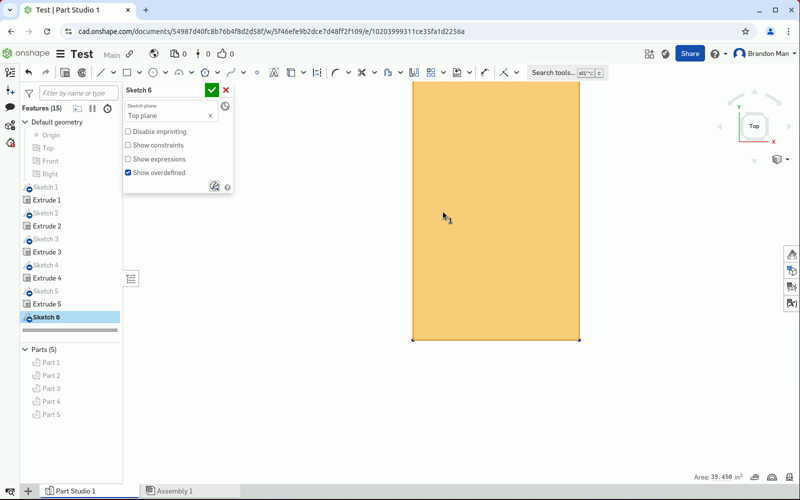
scroll(-6)
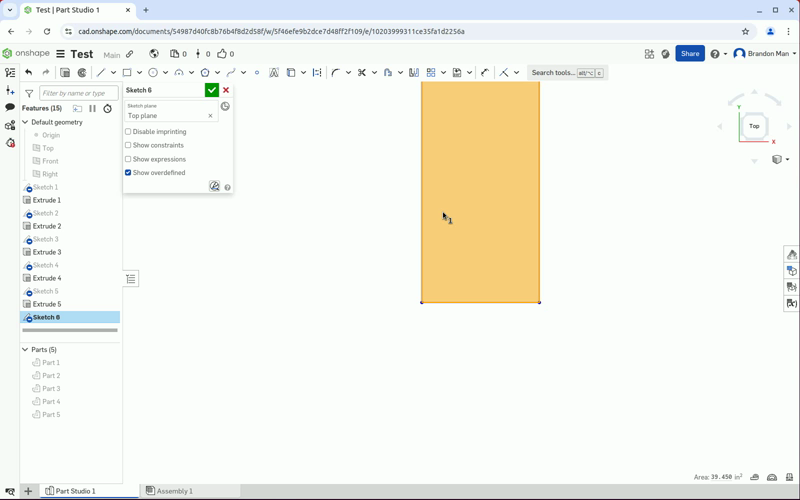
scroll(-6)
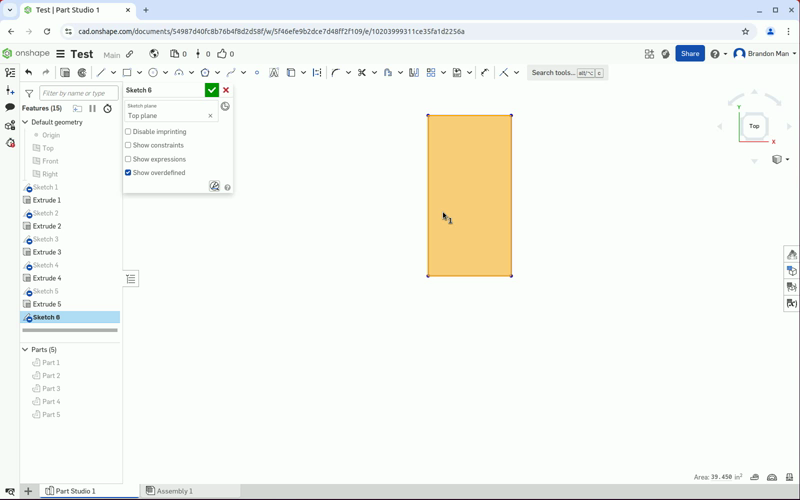
scroll(-6)
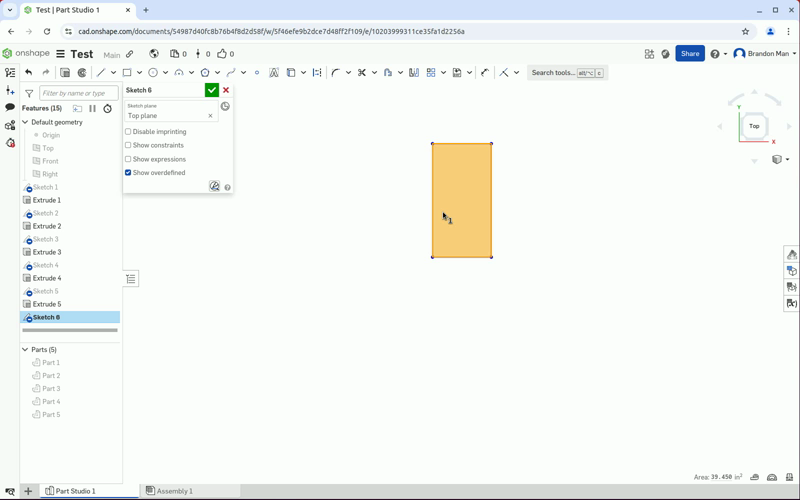
scroll(-6)
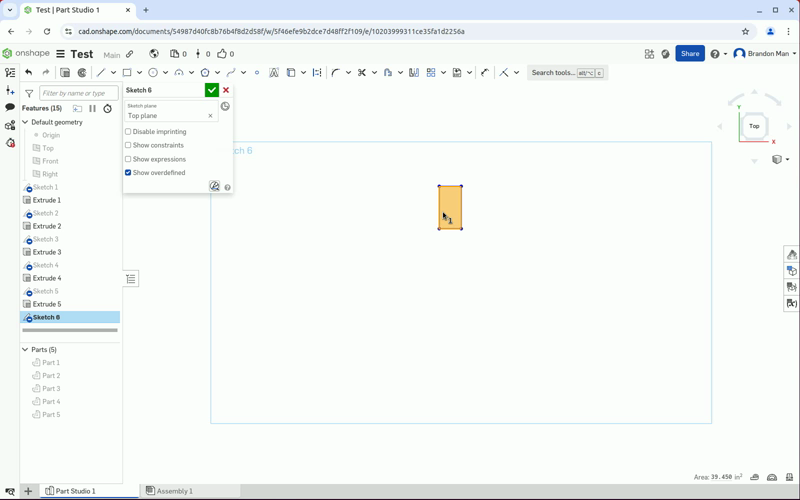
mouse_move(73, 352)
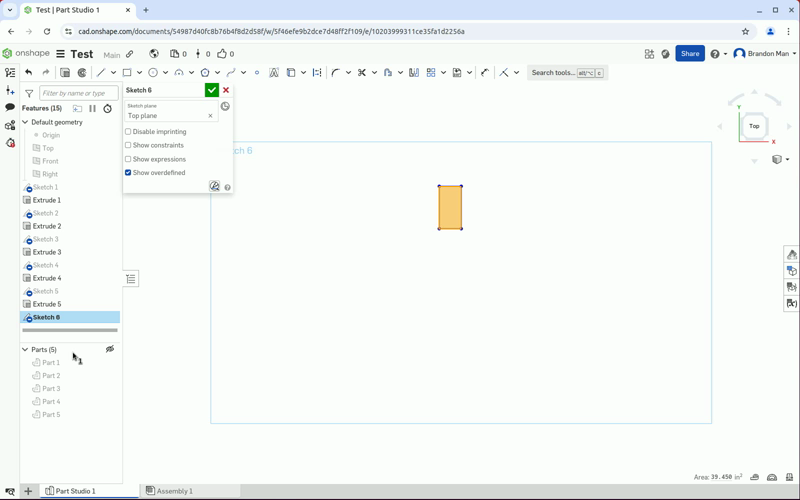
key(shift+y)
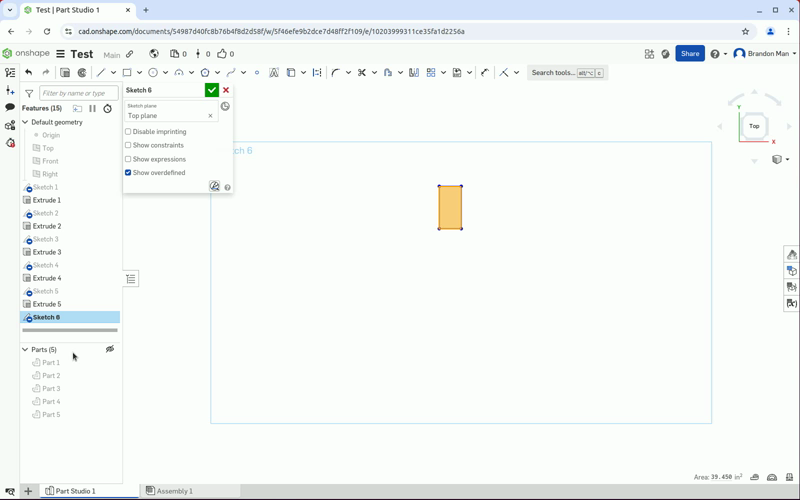
key(shift+e)
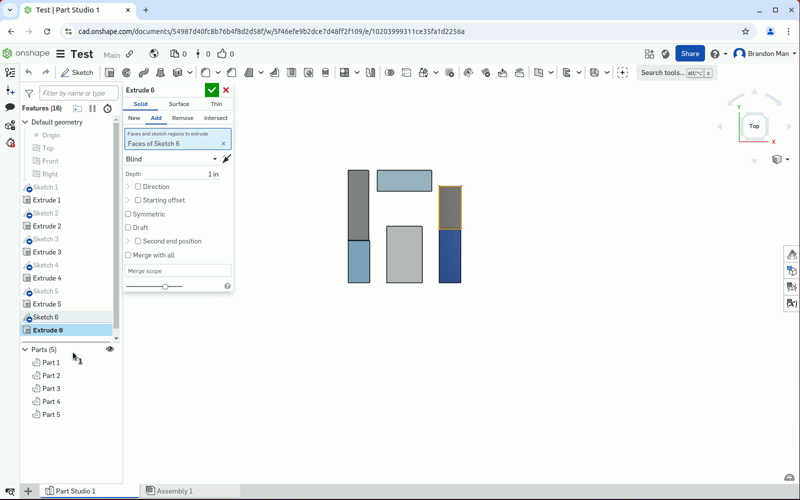
mouse_move(143, 106)
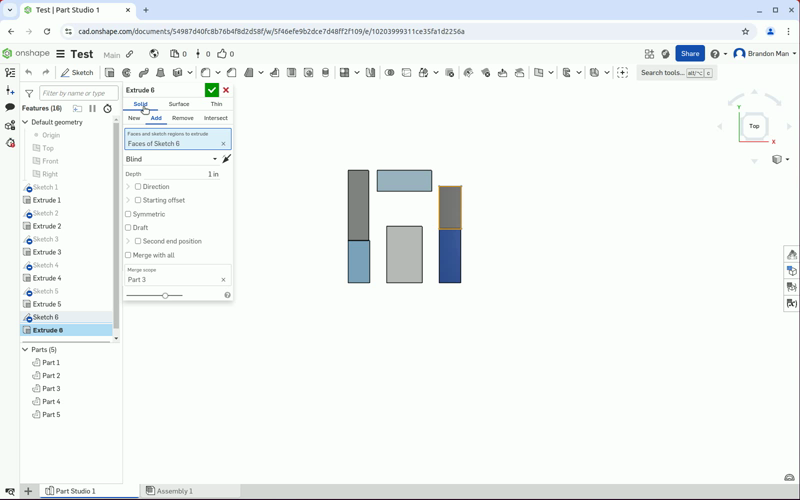
click(143, 106)
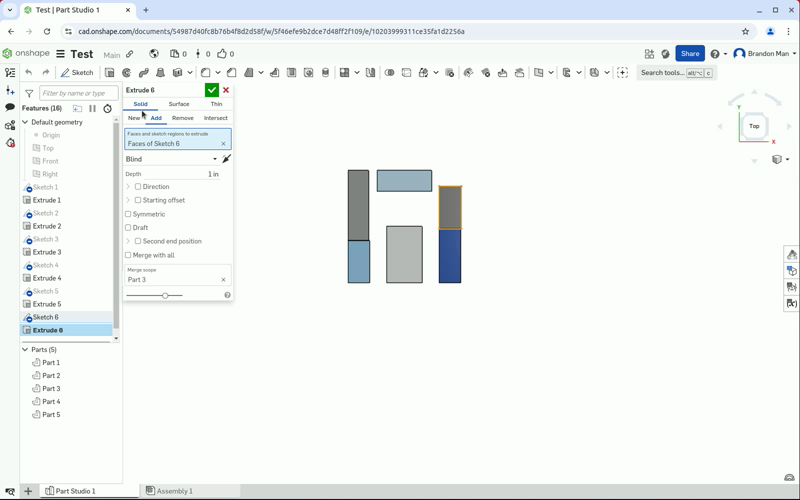
mouse_move(137, 120)
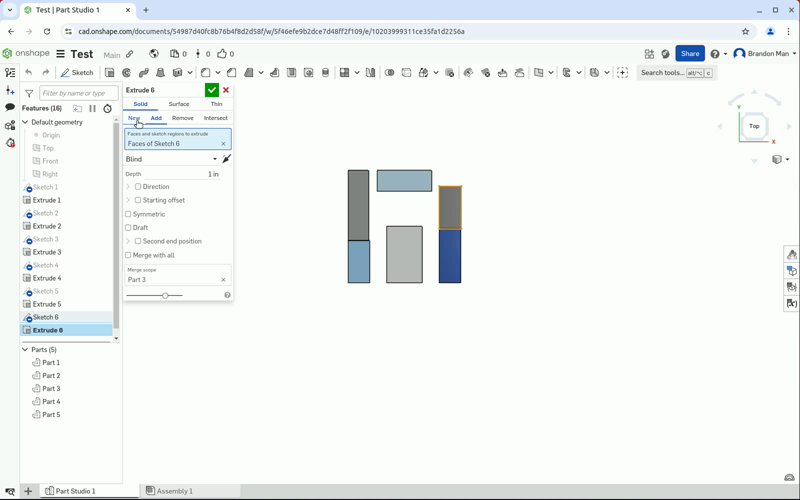
click(137, 120)
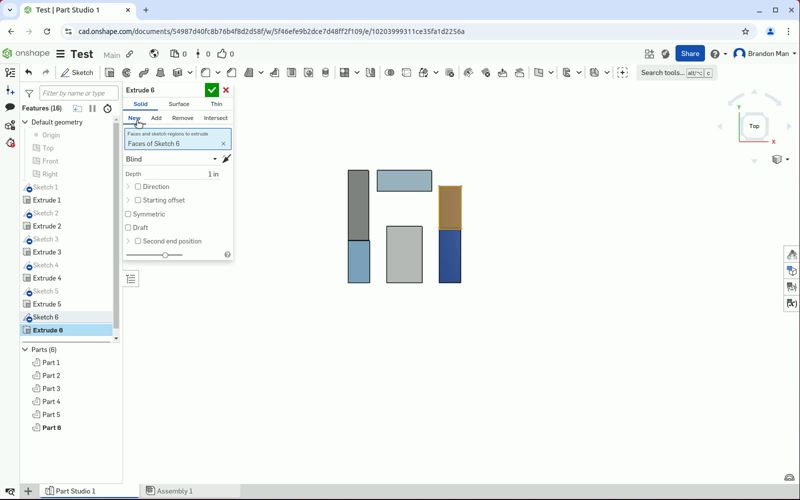
key(tab, 4)
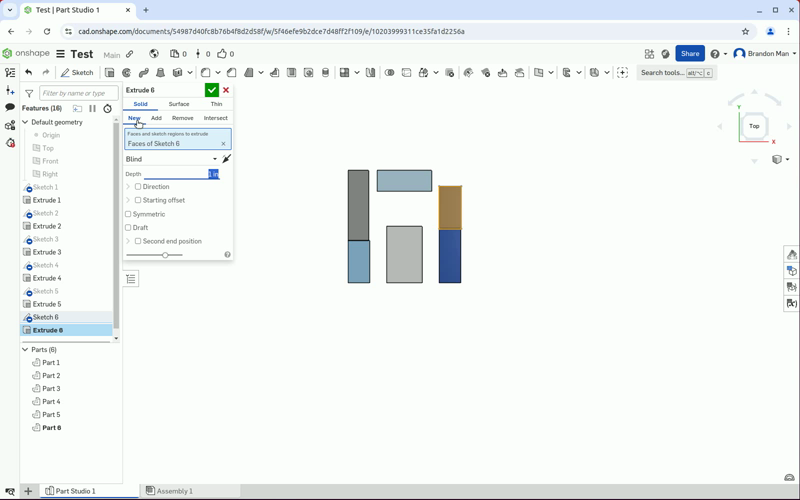
text(14.443)
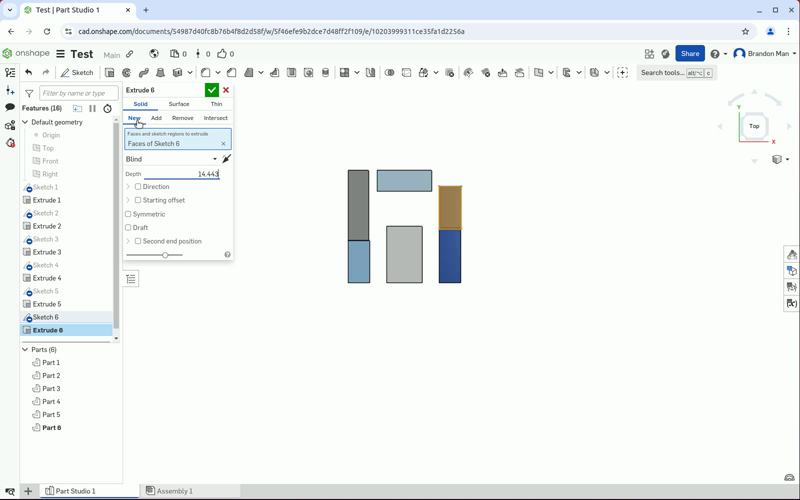
key(enter)
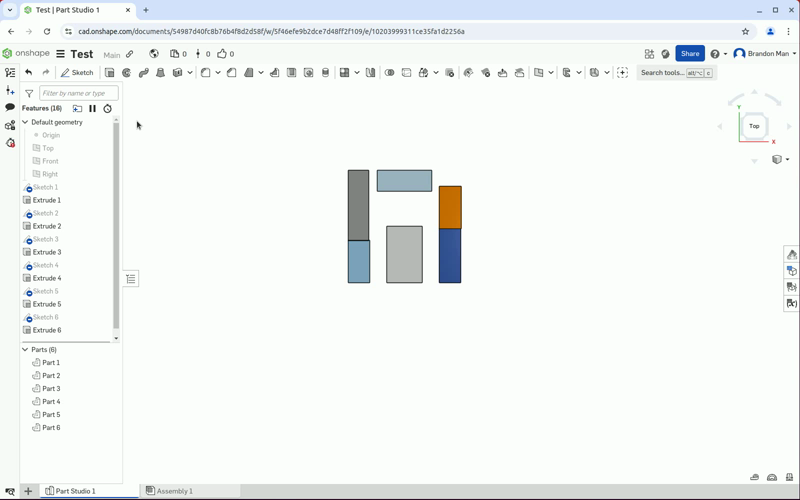
key(shift+h)
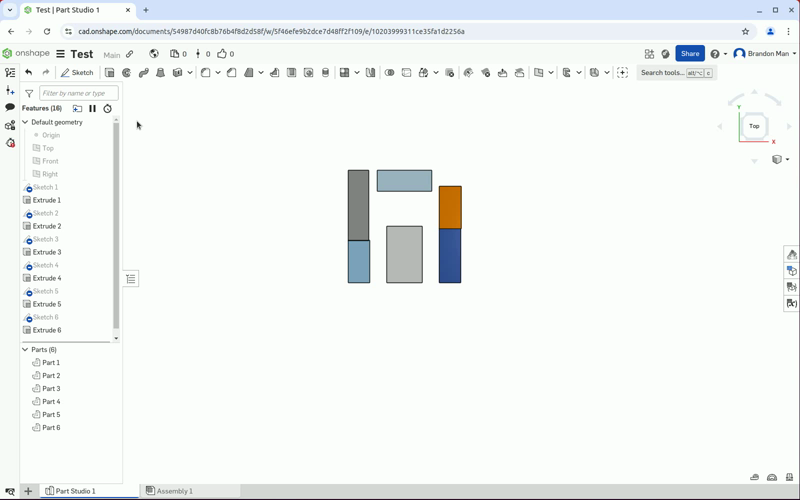
key(shift+h)
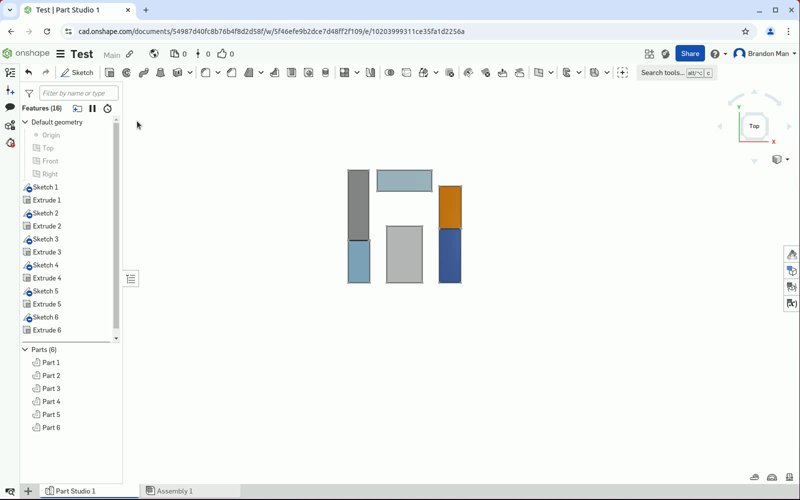
key(shift+7)
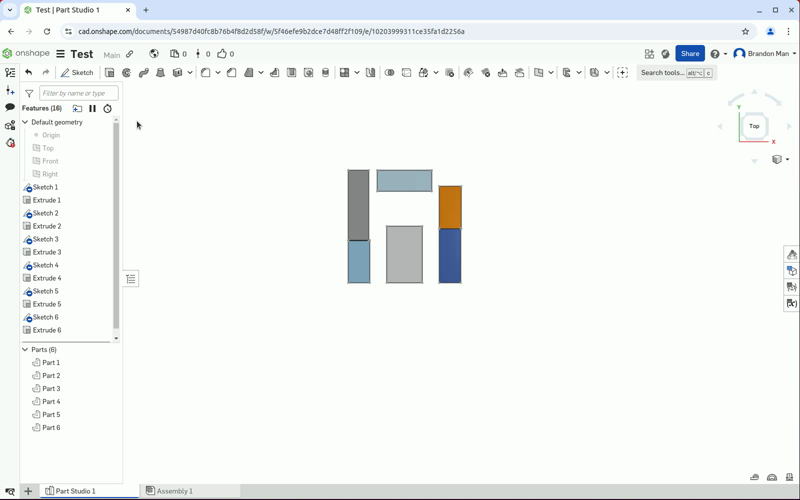
key(up, 3)
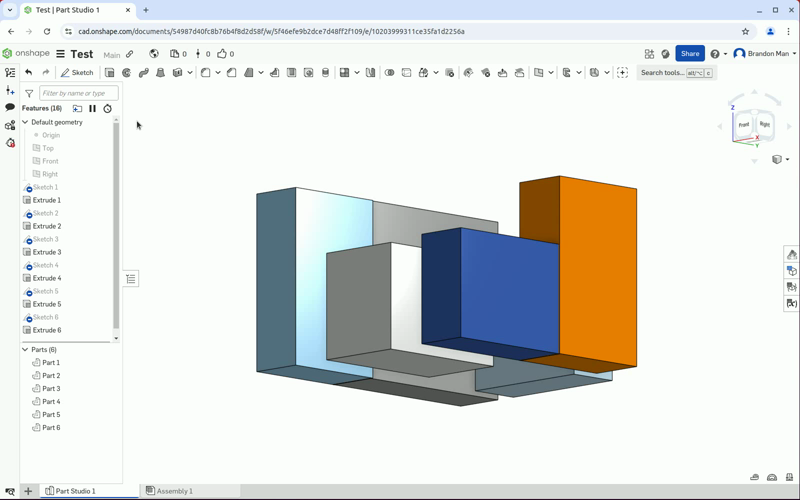
key(left, 3)
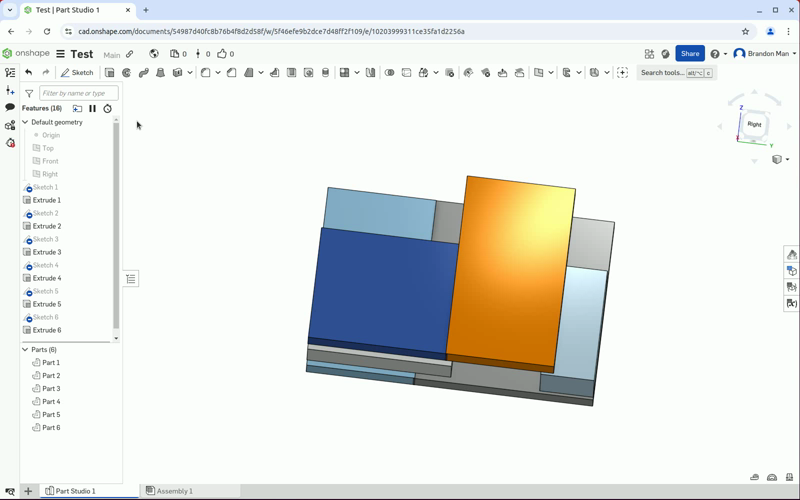
key(right, 3)
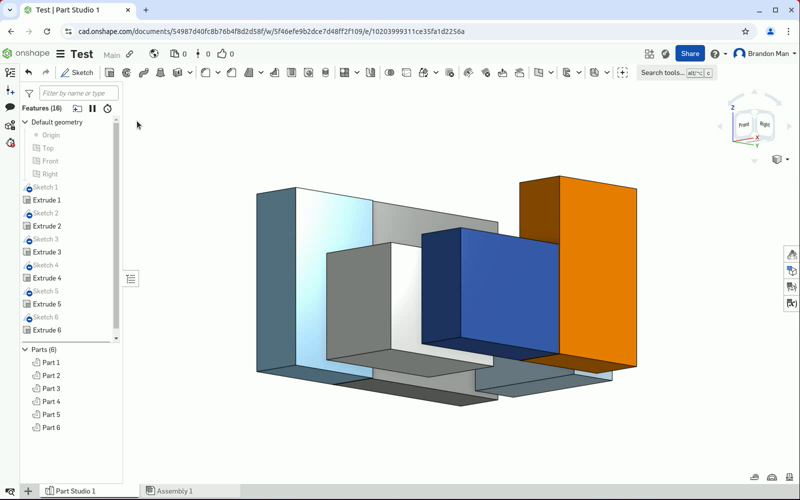
key(down, 3)
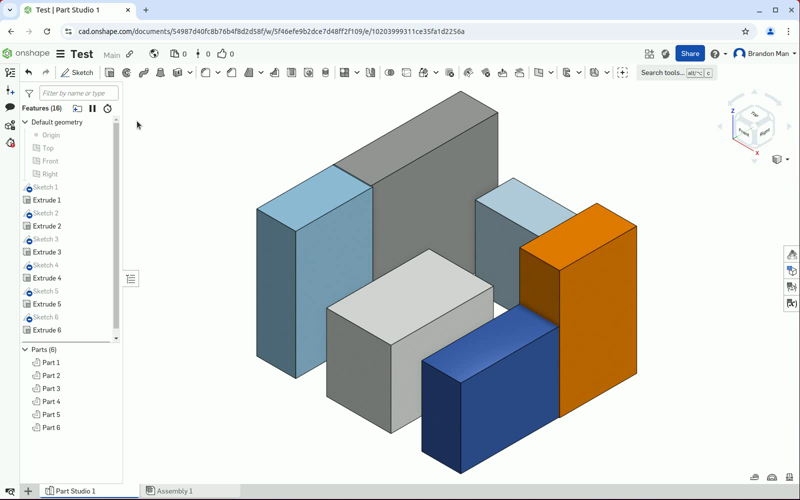
mouse_move(69, 189)
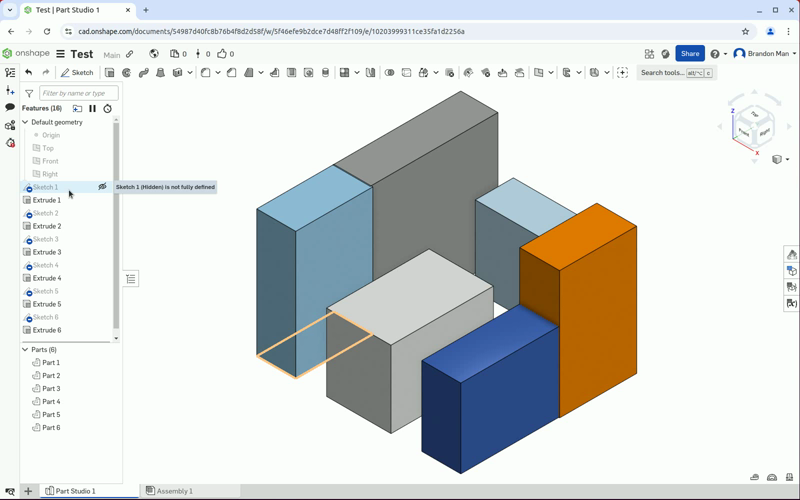
click(69, 189)